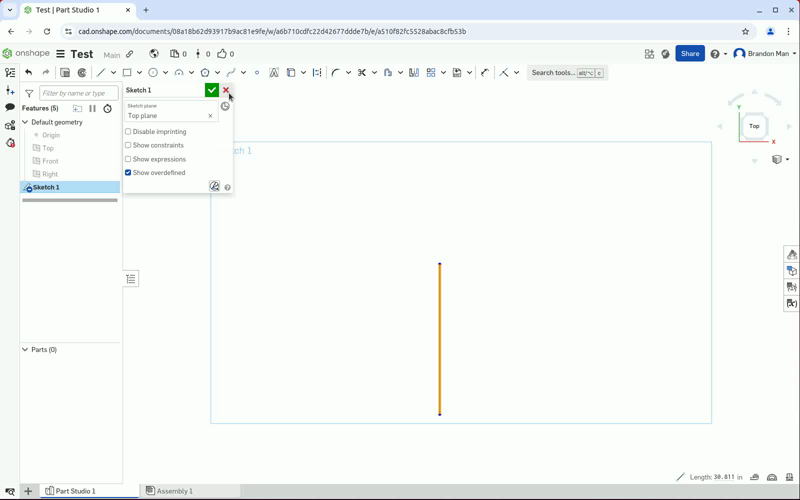
key(shift+h)
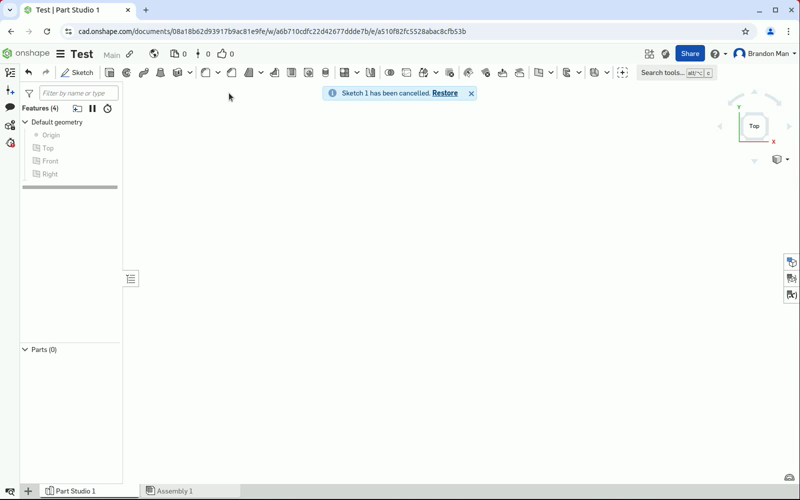
mouse_move(73, 352)
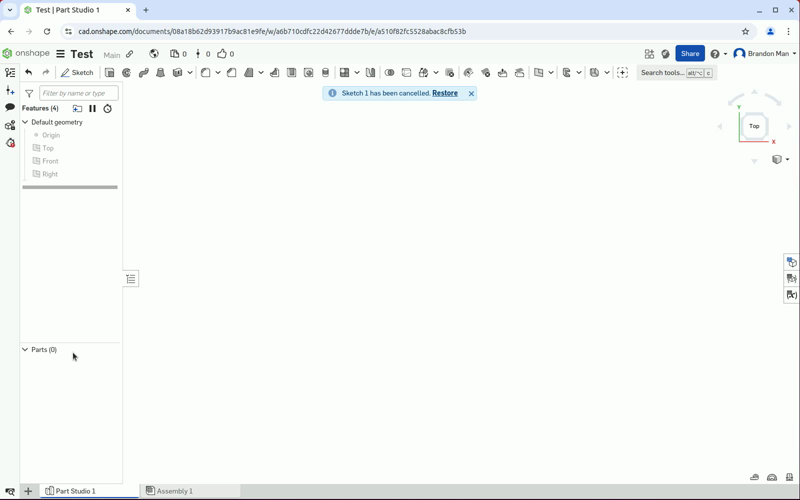
key(y)
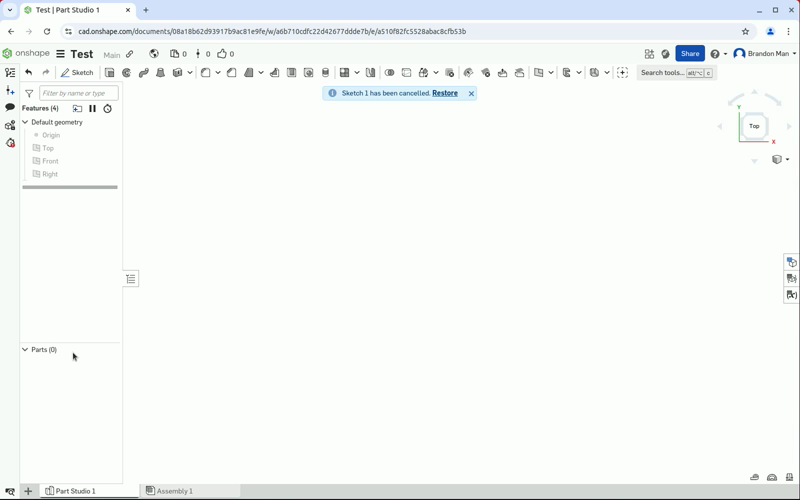
key(shift+p)
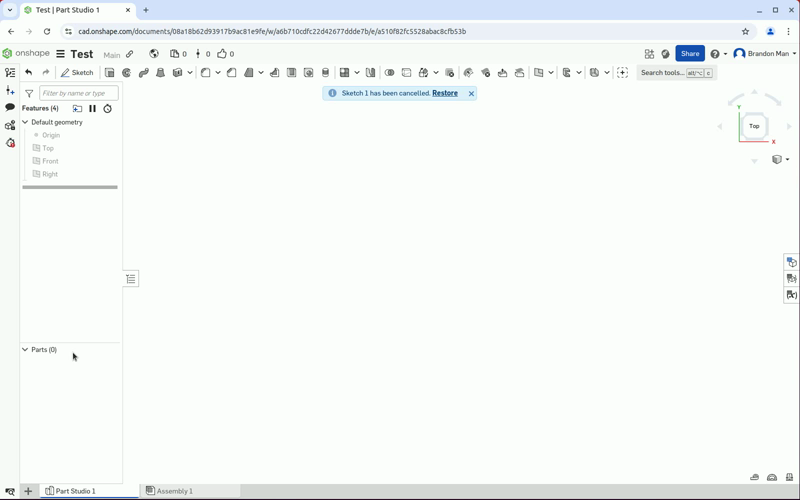
key(space)
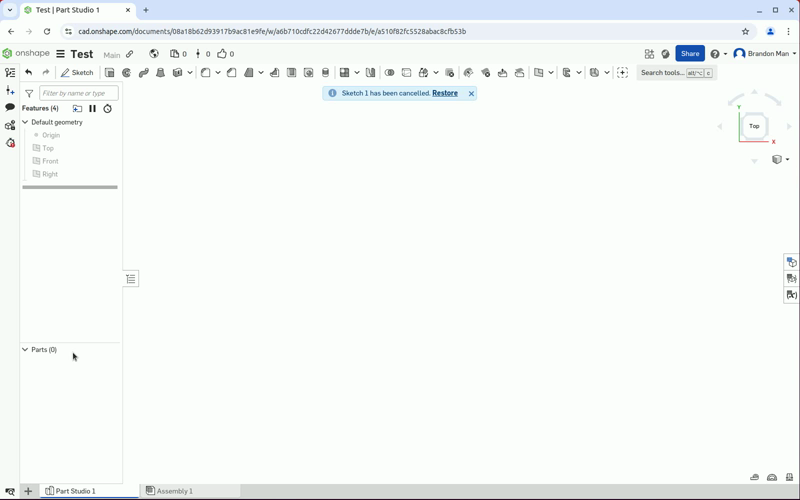
key_down(shift)
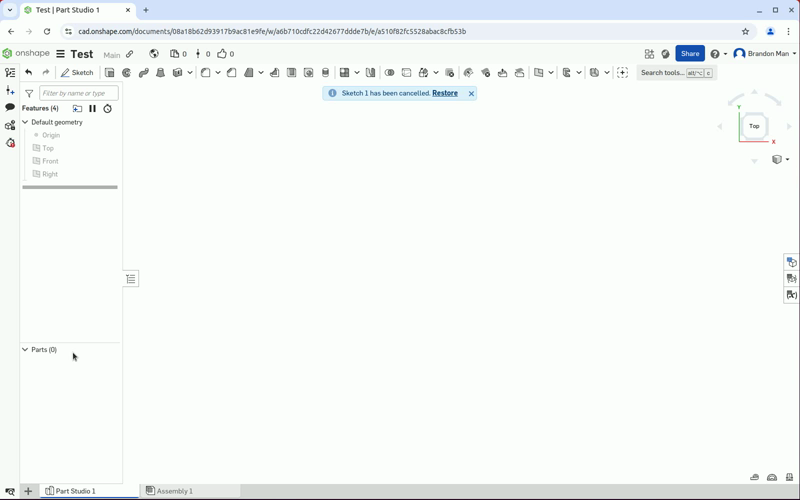
key(up)
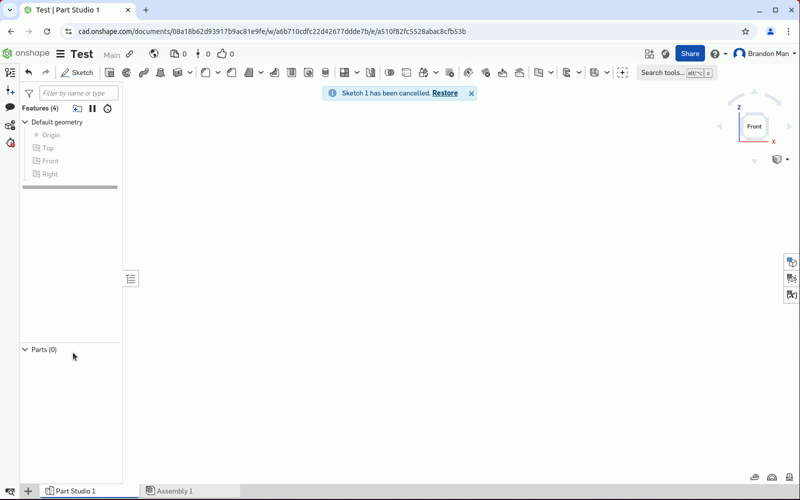
key_up(shift)
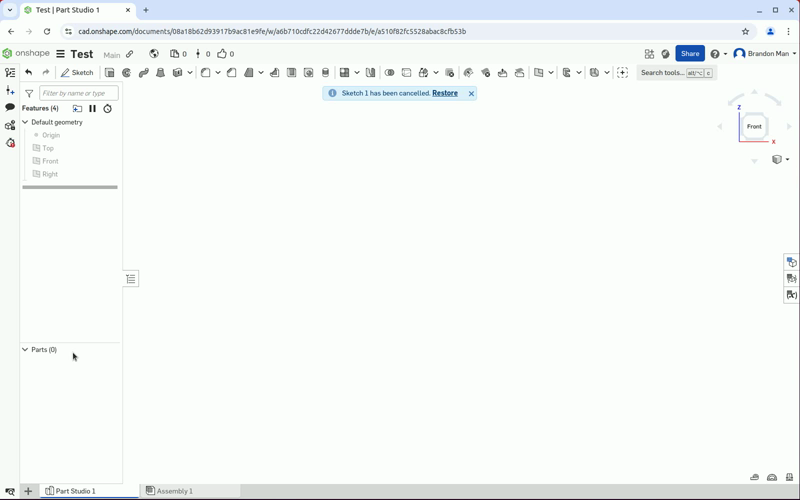
key(space)
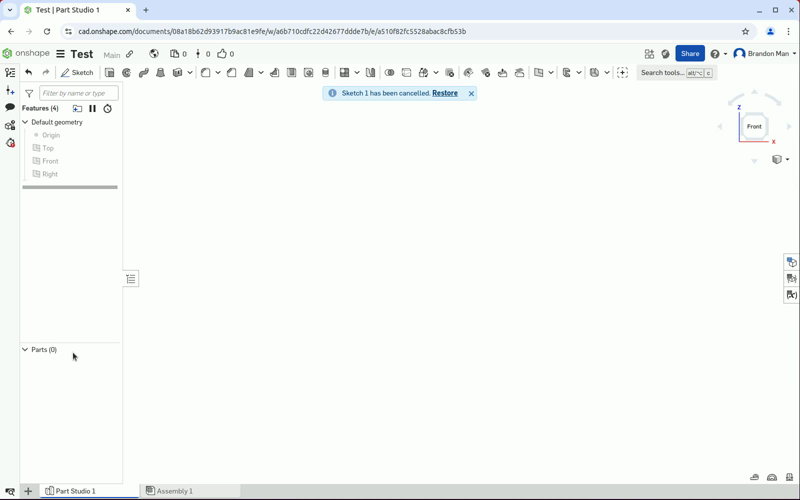
key_down(shift)
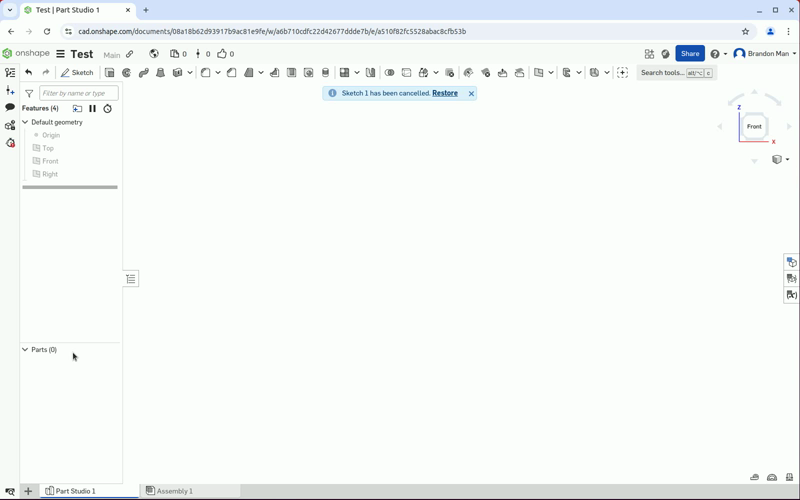
key(left)
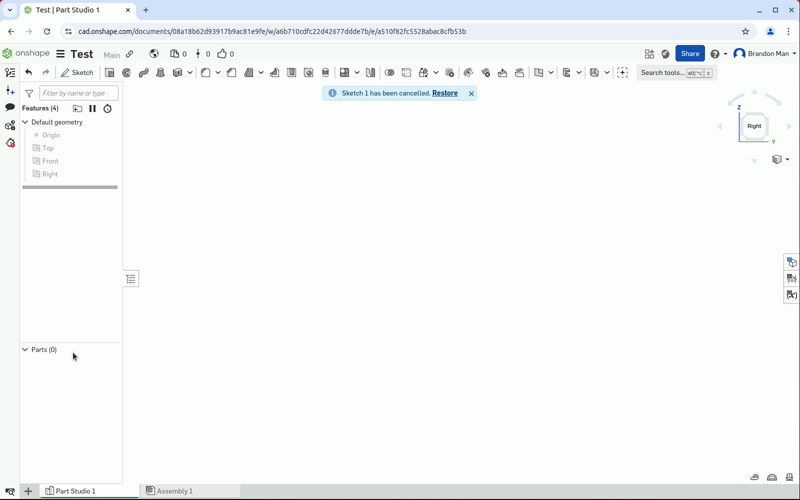
key_up(shift)
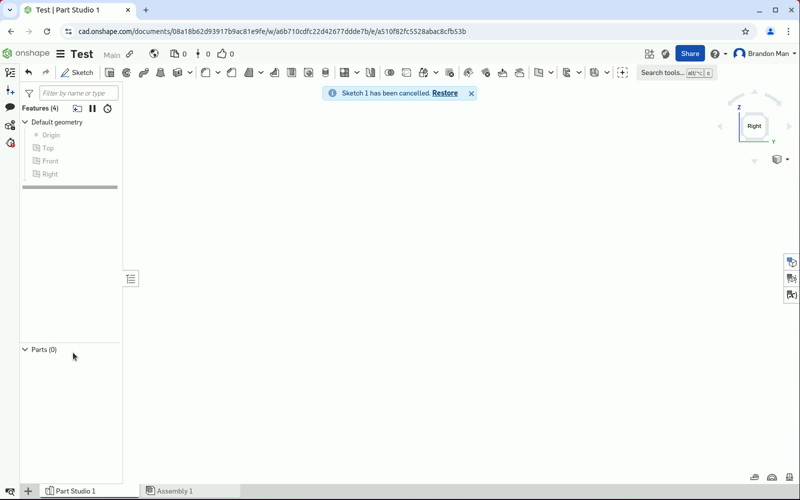
mouse_move(73, 352)
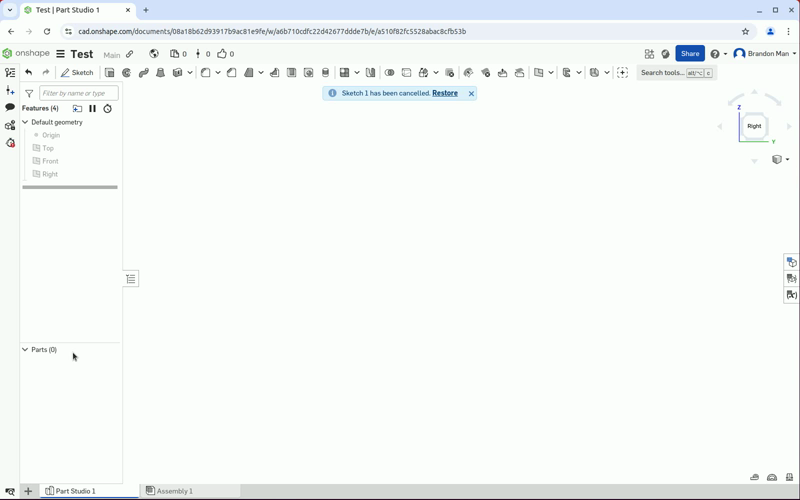
key(shift+y)
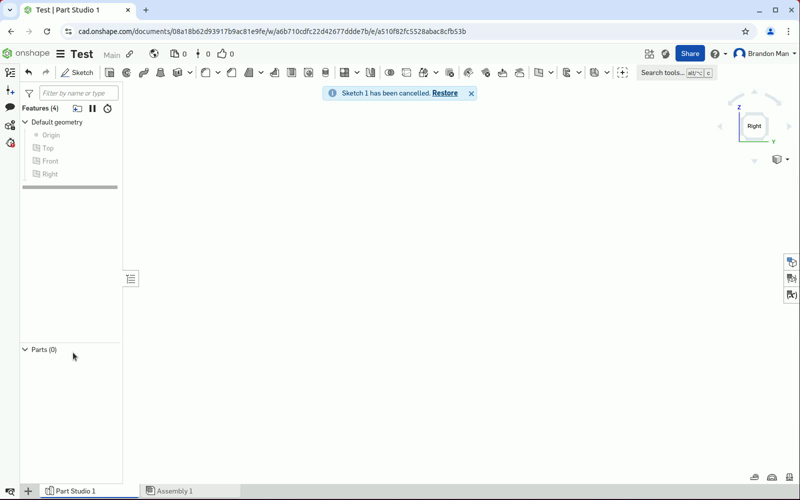
key(shift+s)
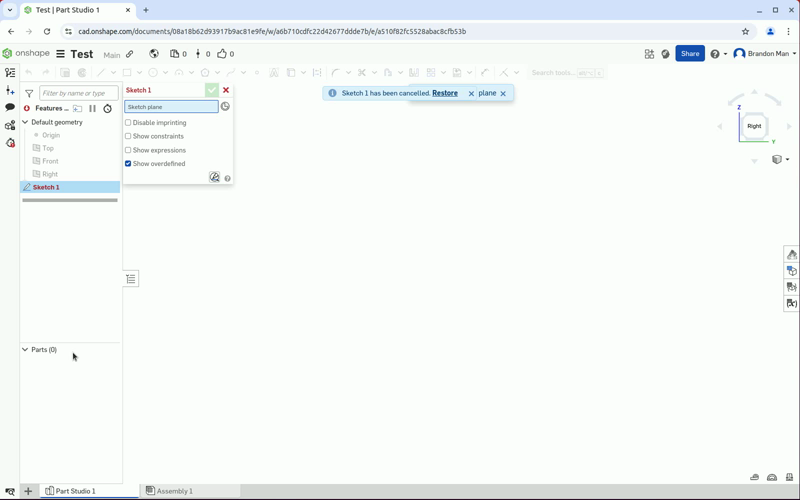
mouse_move(73, 176)
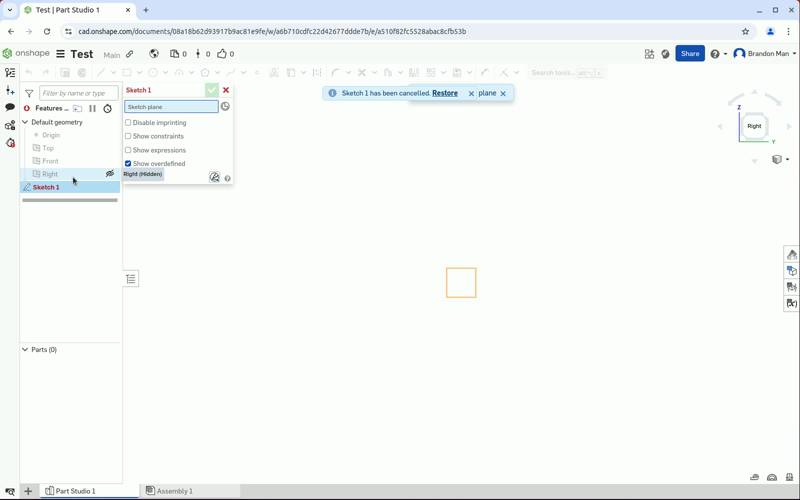
click(73, 176)
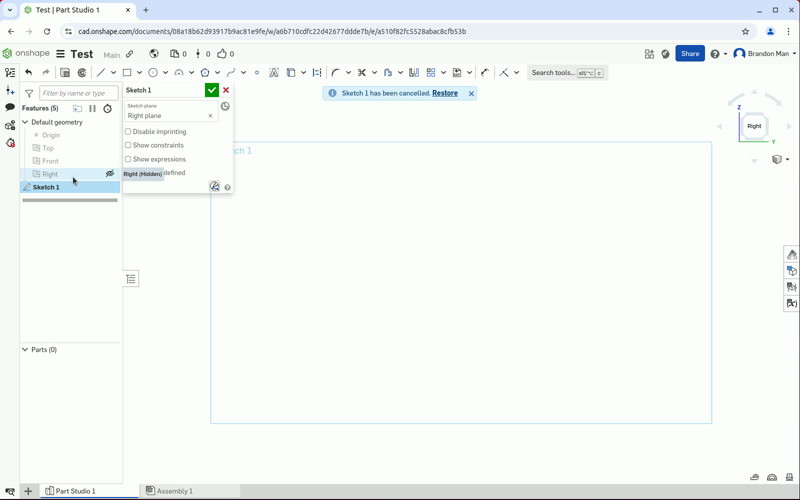
mouse_move(73, 352)
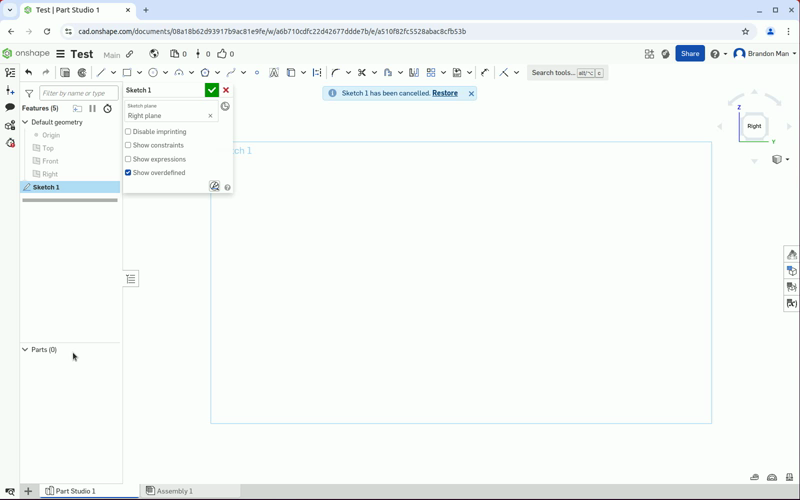
key(y)
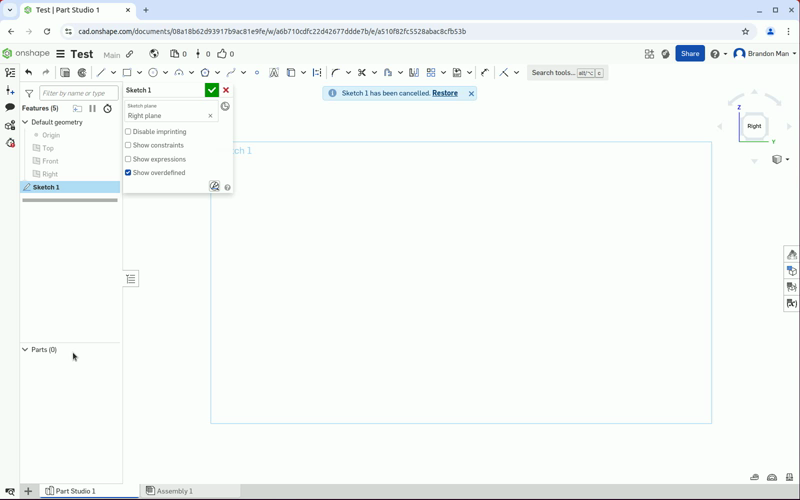
key(l)
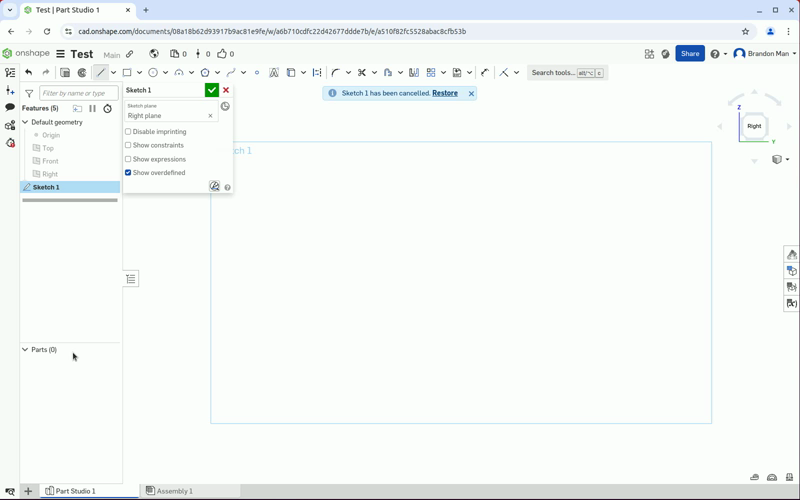
key_down(shift)
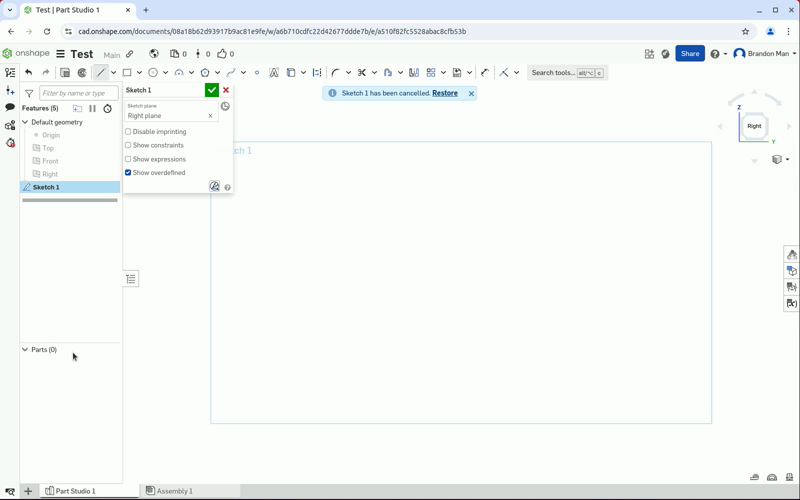
mouse_move(369, 317)
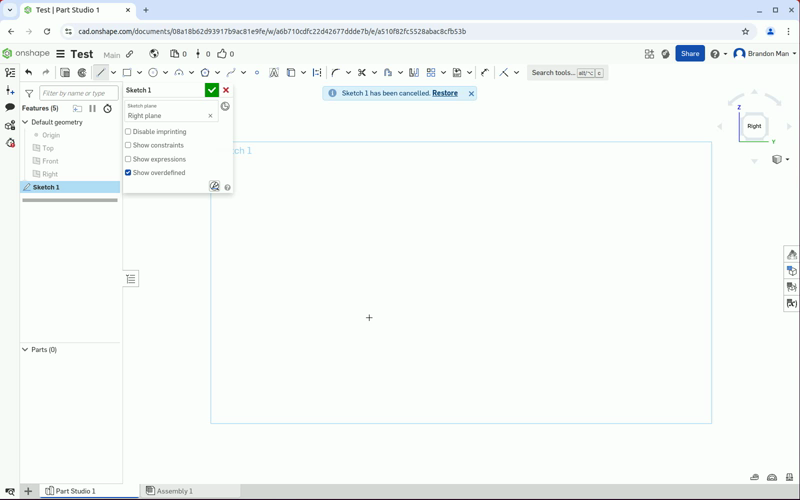
click(369, 317)
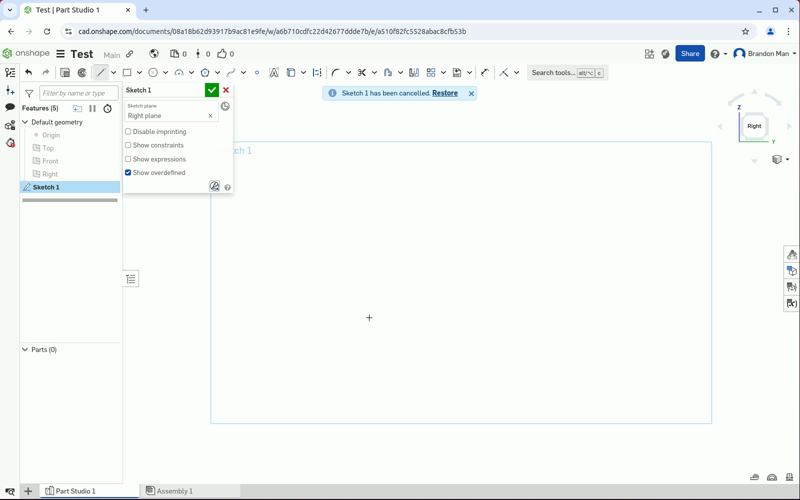
key_up(shift)
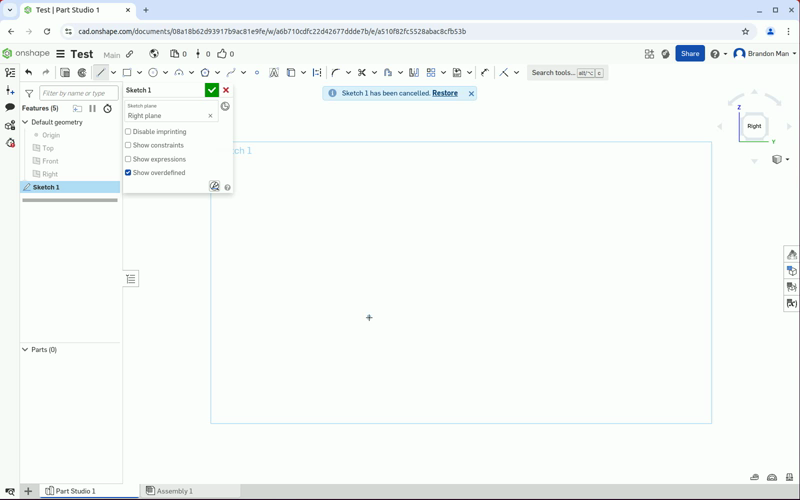
key_down(shift)
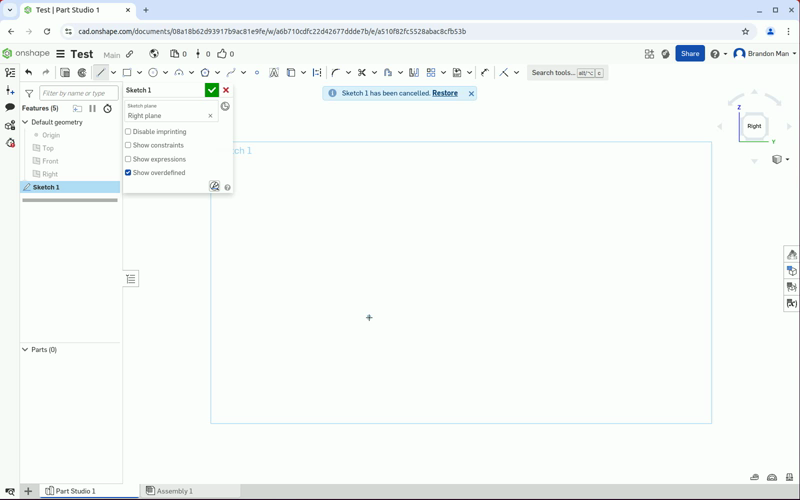
mouse_move(399, 317)
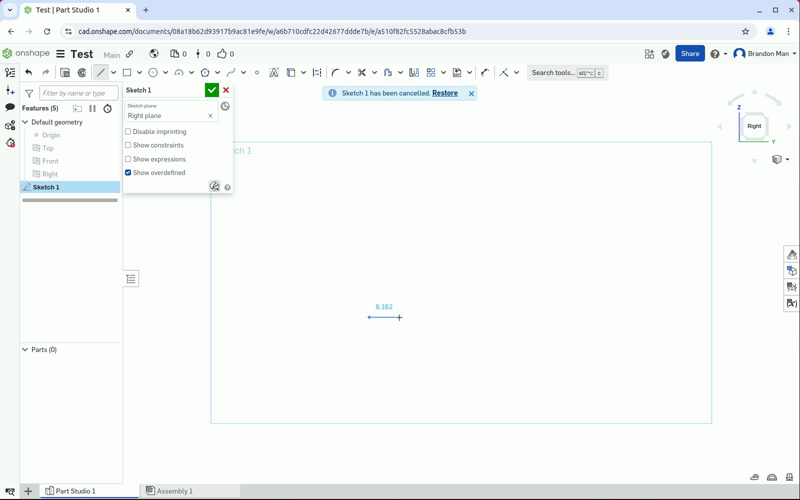
mouse_move(391, 317)
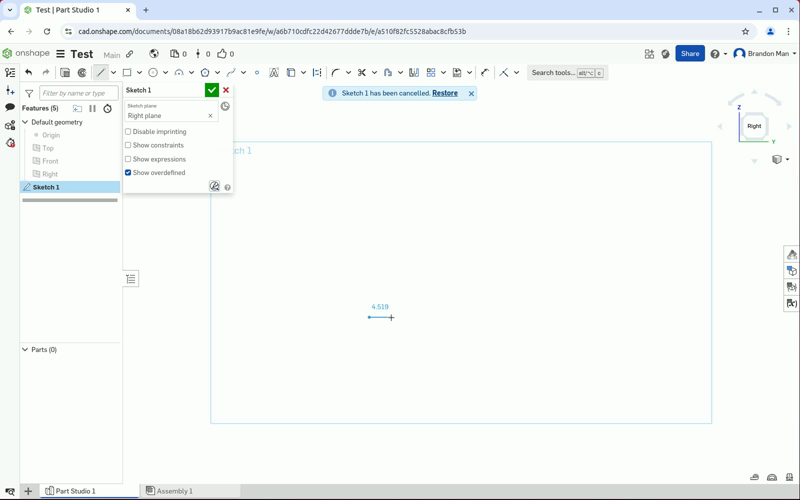
click(391, 317)
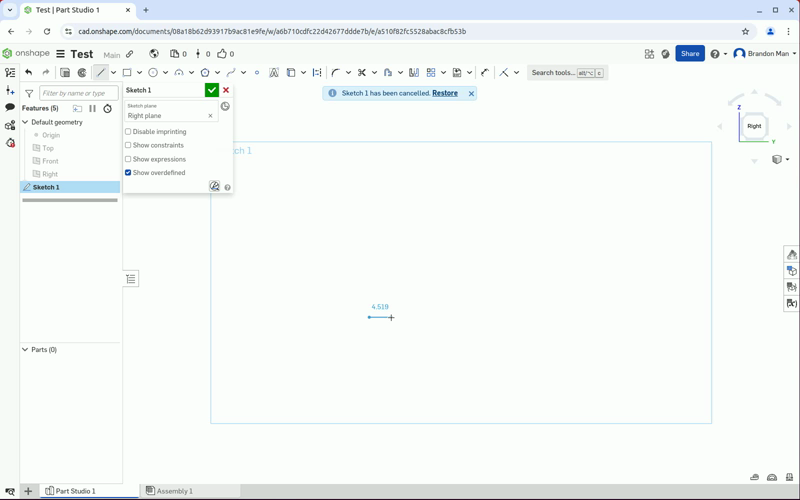
key_up(shift)
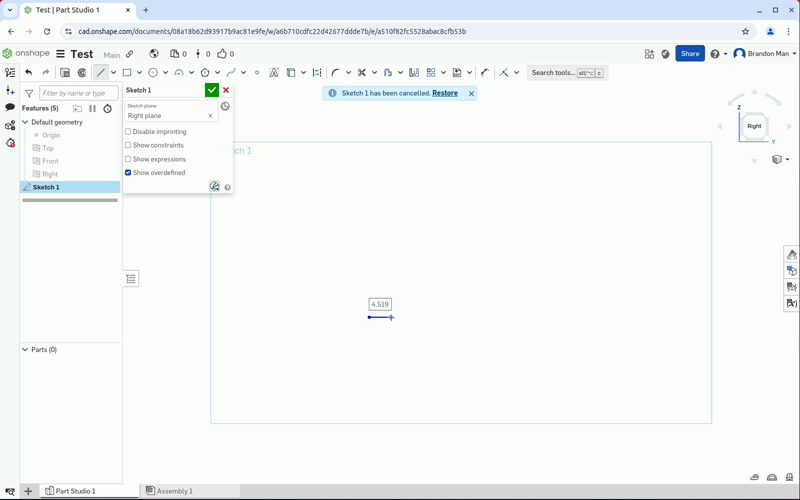
key(esc)
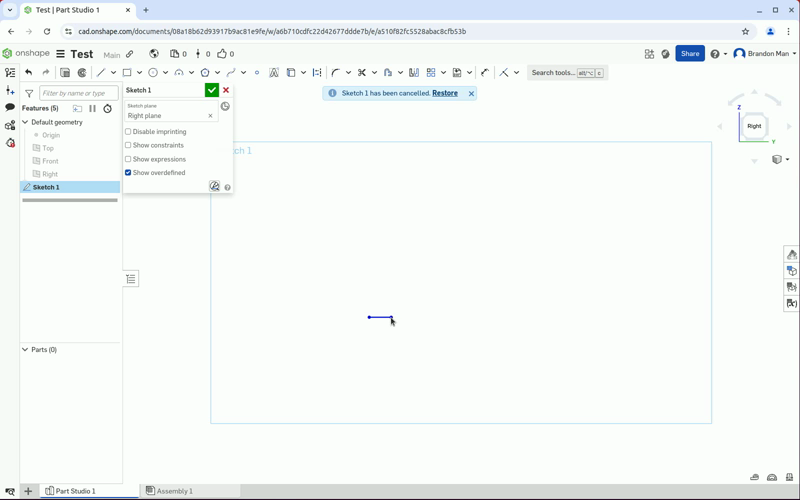
key(a)
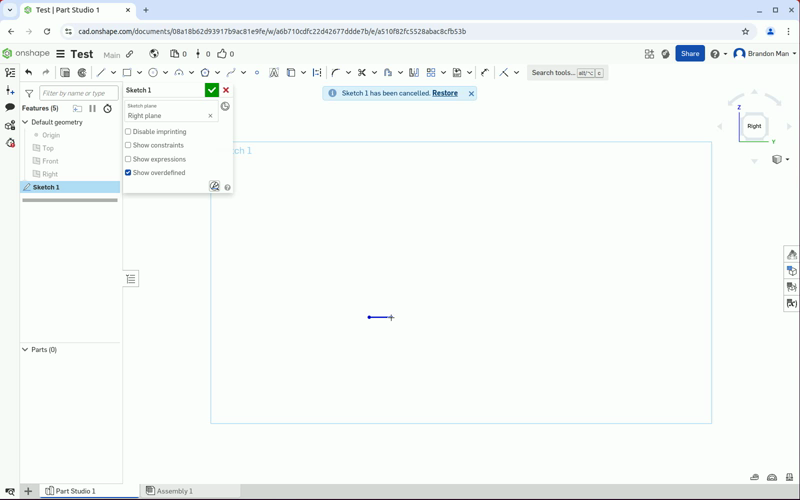
mouse_move(391, 317)
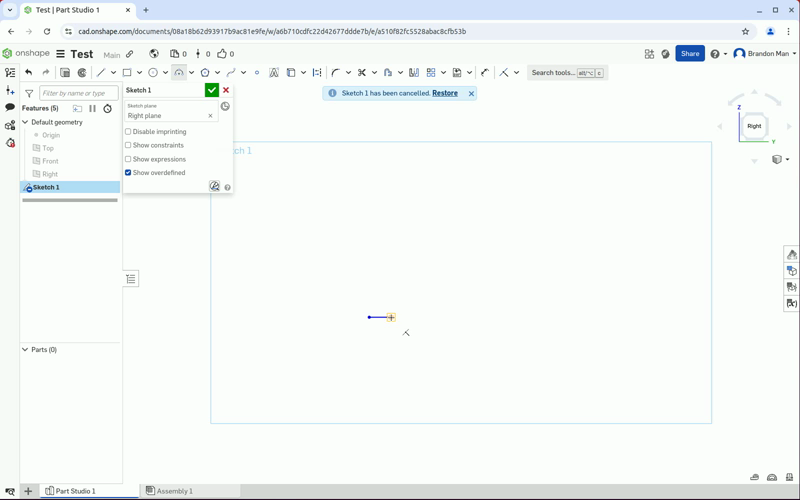
click(391, 317)
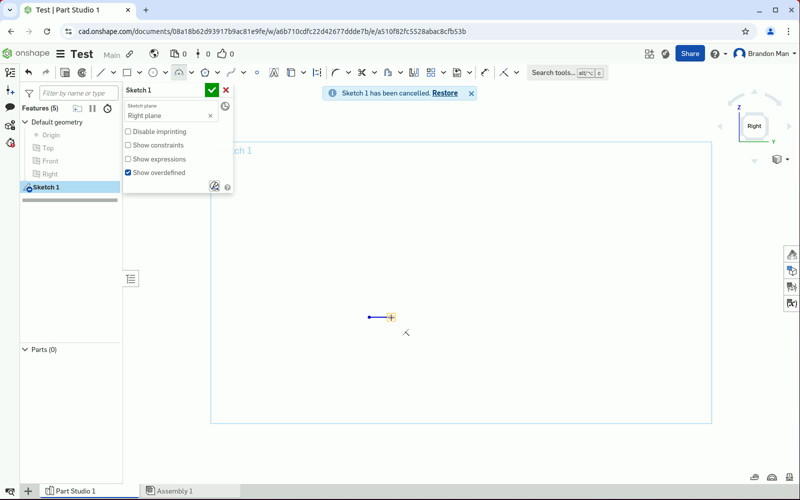
key_down(shift)
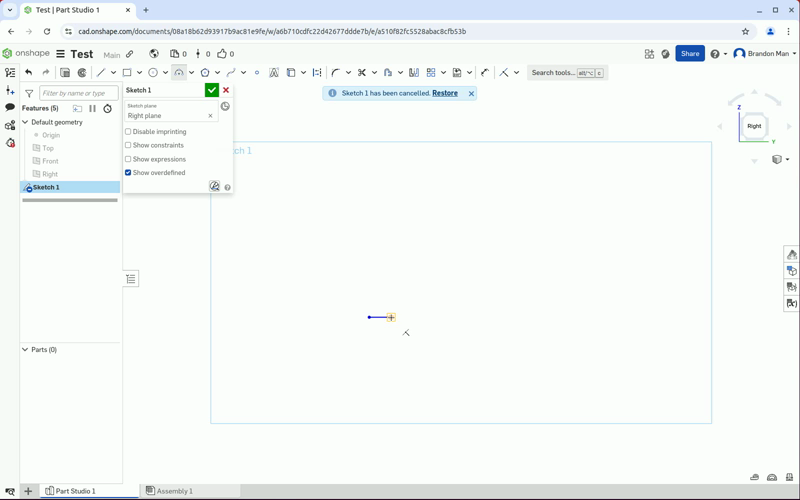
mouse_move(369, 295)
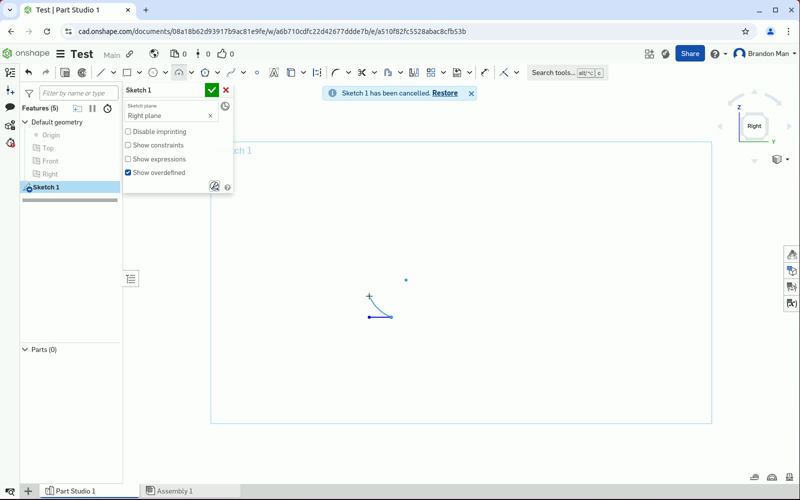
click(369, 295)
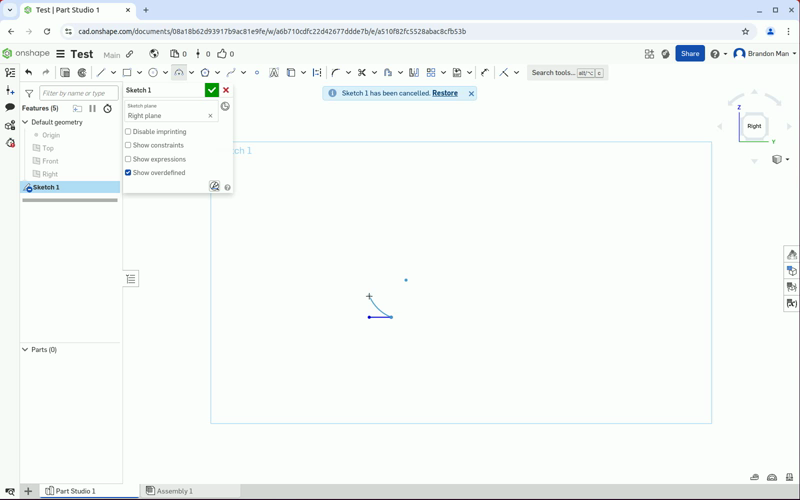
mouse_move(354, 332)
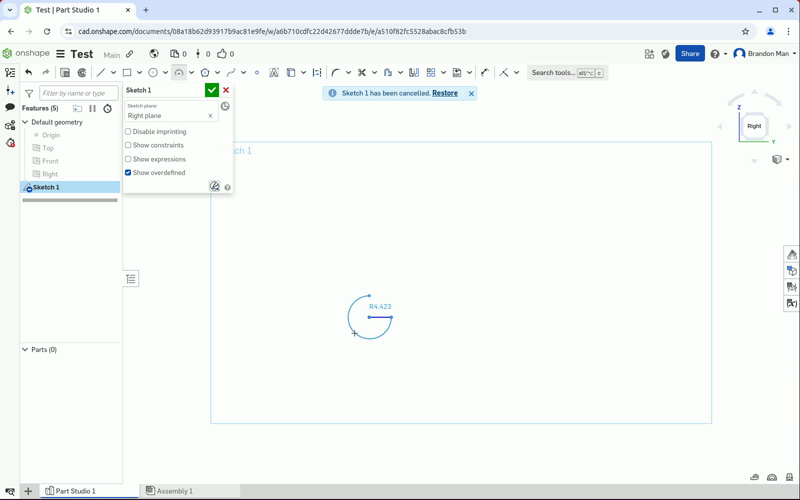
click(354, 332)
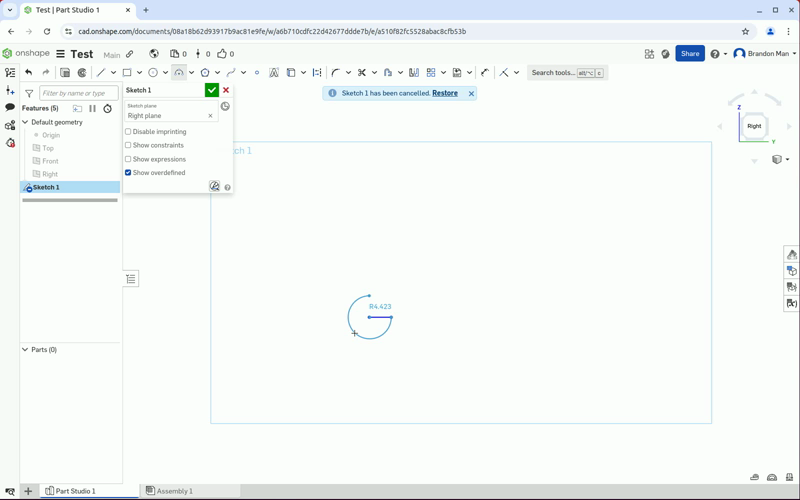
key_up(shift)
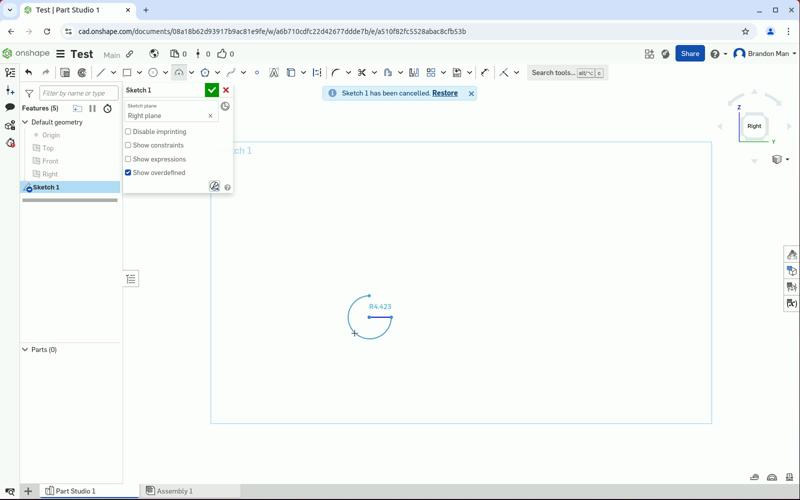
key(esc)
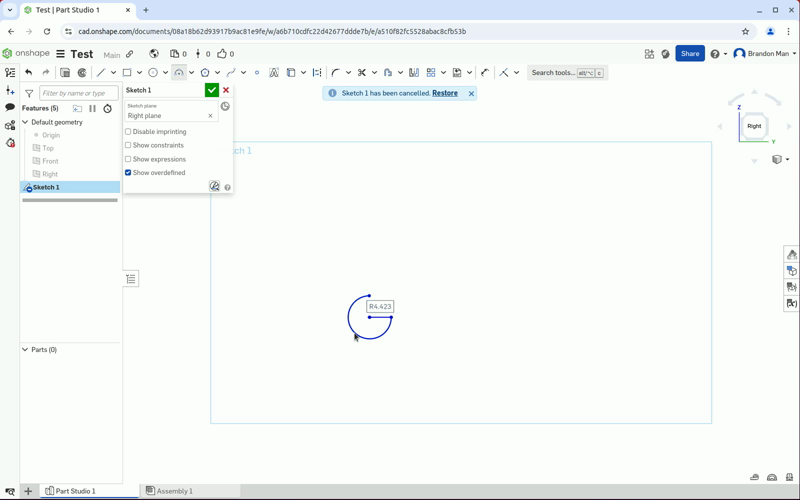
key(l)
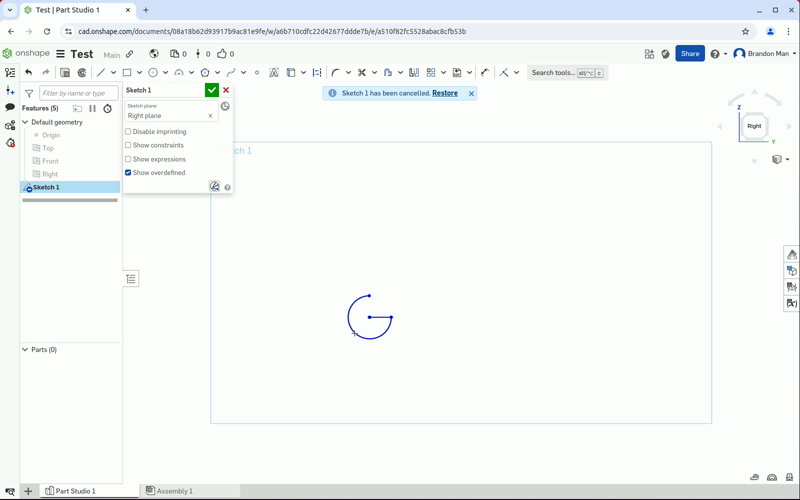
mouse_move(369, 295)
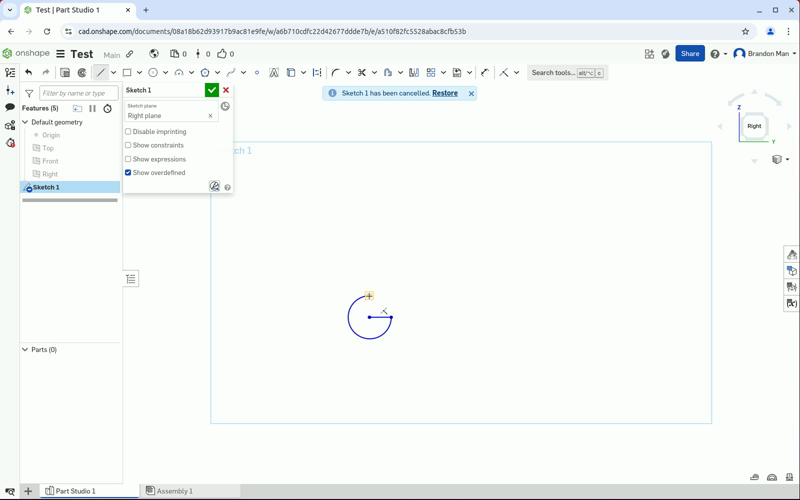
click(369, 295)
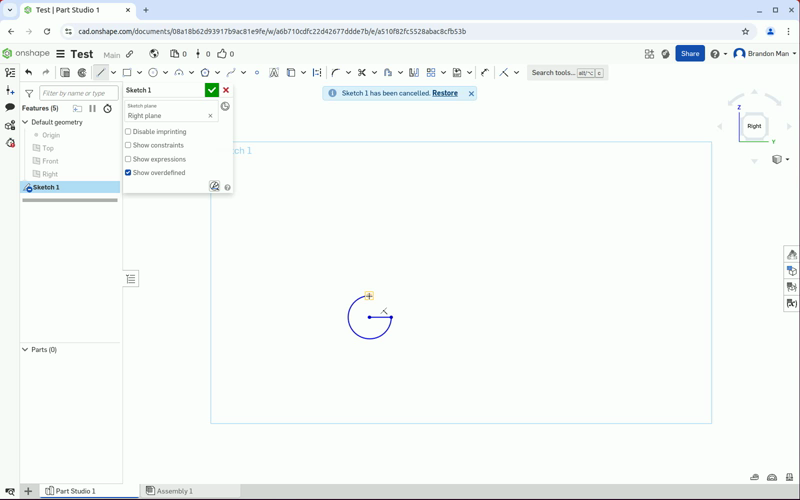
mouse_move(399, 295)
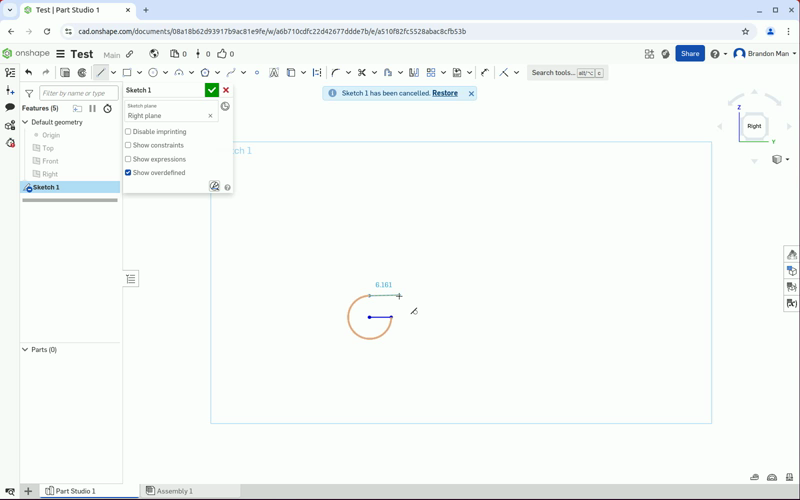
key_down(shift)
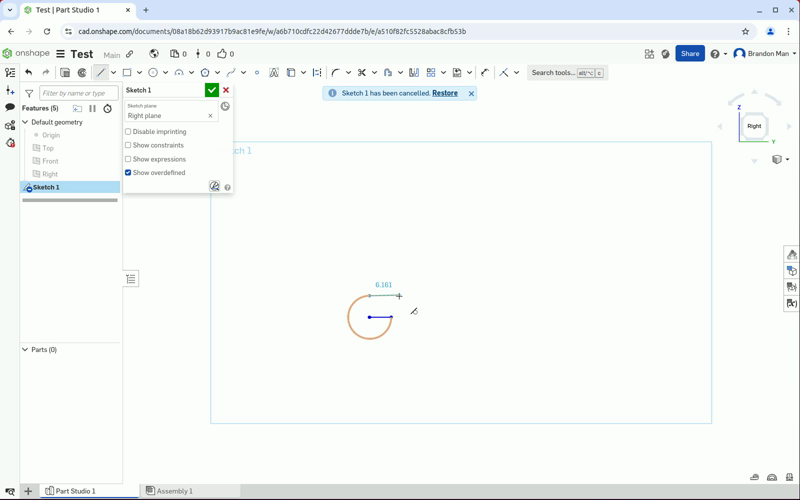
mouse_move(369, 317)
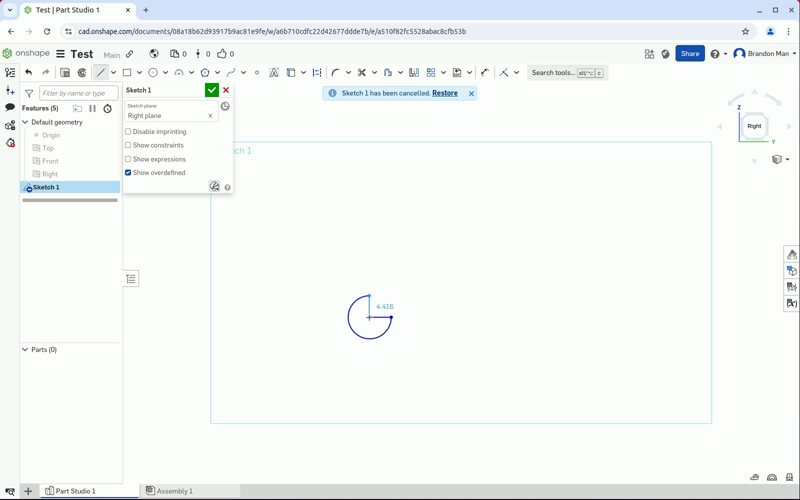
key_up(shift)
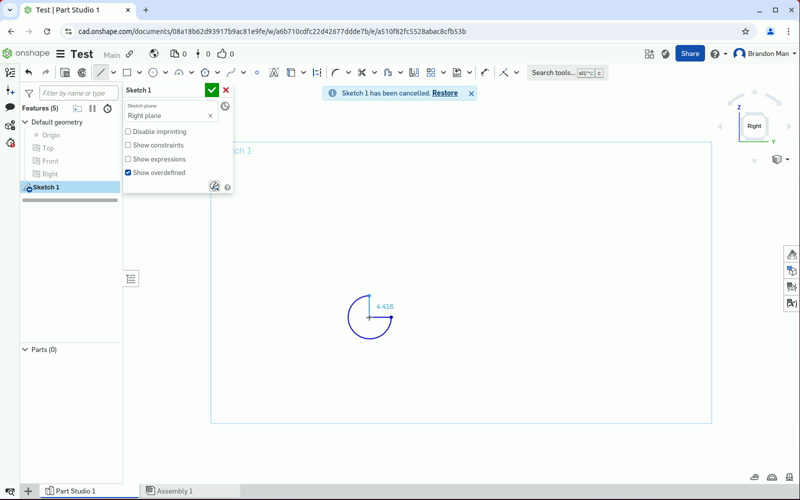
click(369, 317)
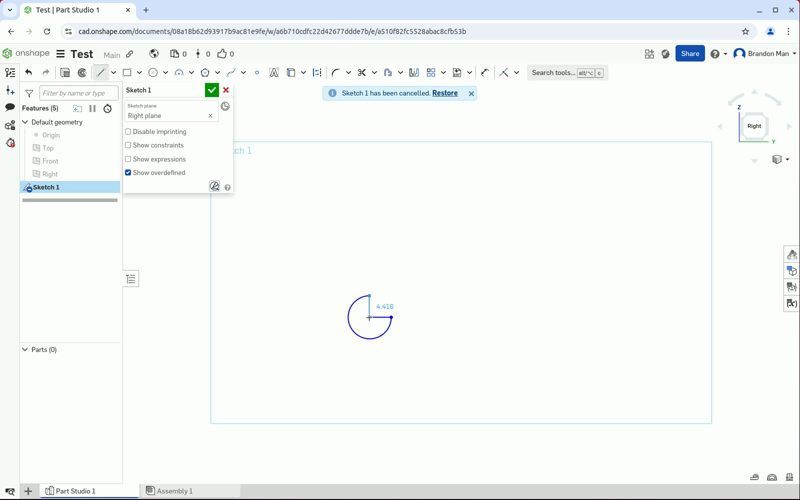
key(esc)
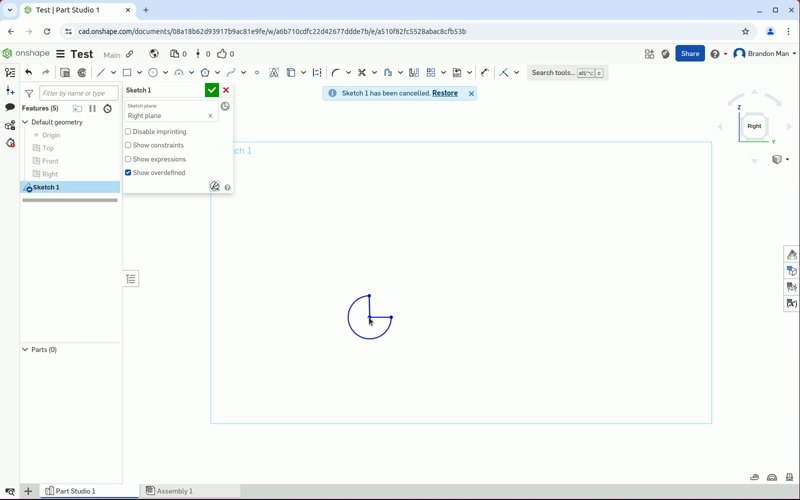
mouse_move(382, 332)
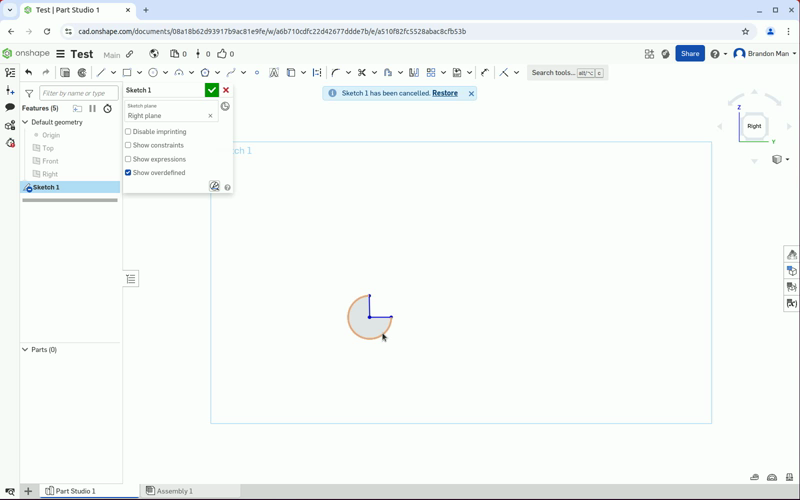
scroll(6)
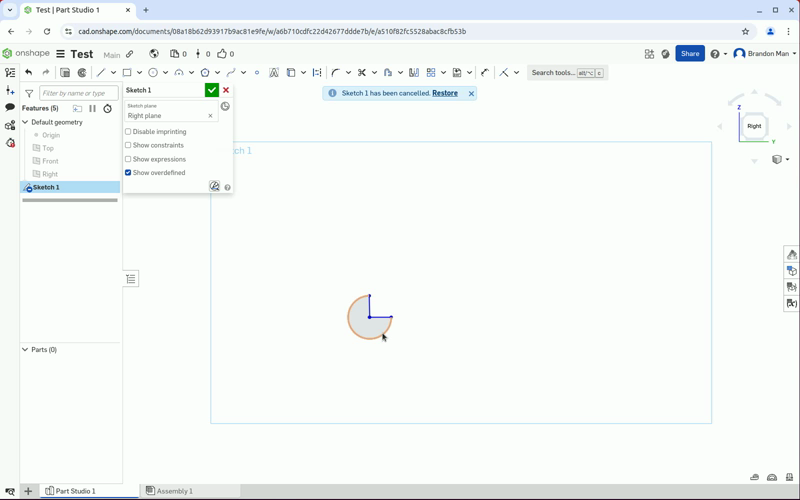
scroll(6)
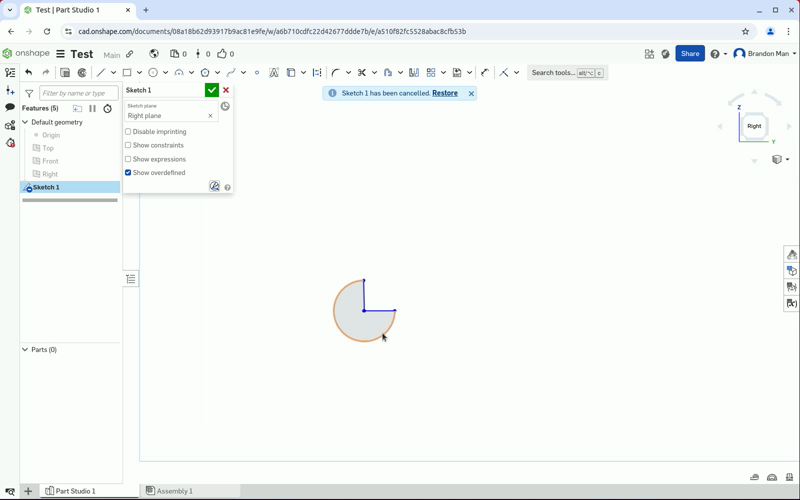
scroll(6)
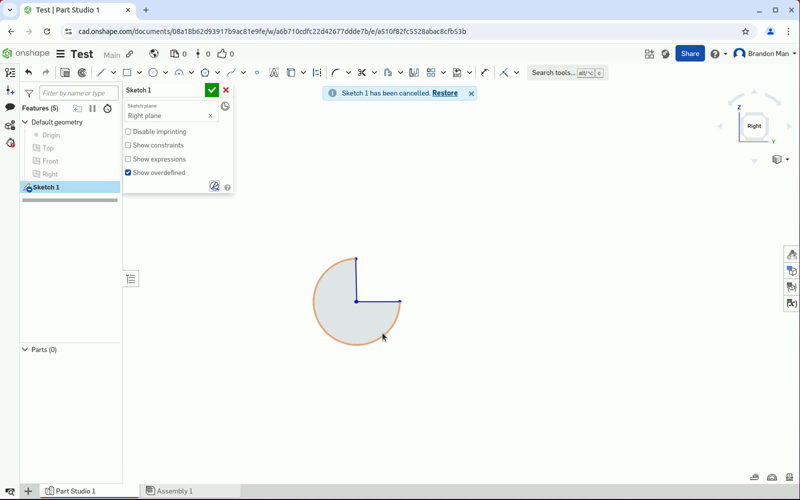
scroll(6)
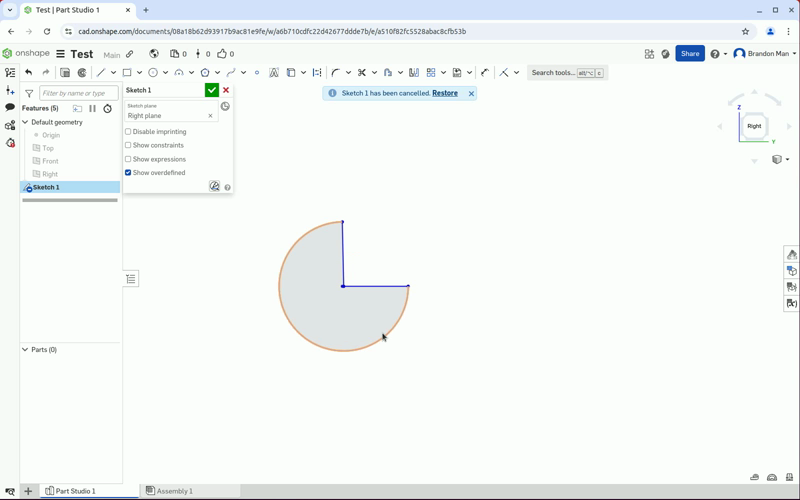
scroll(6)
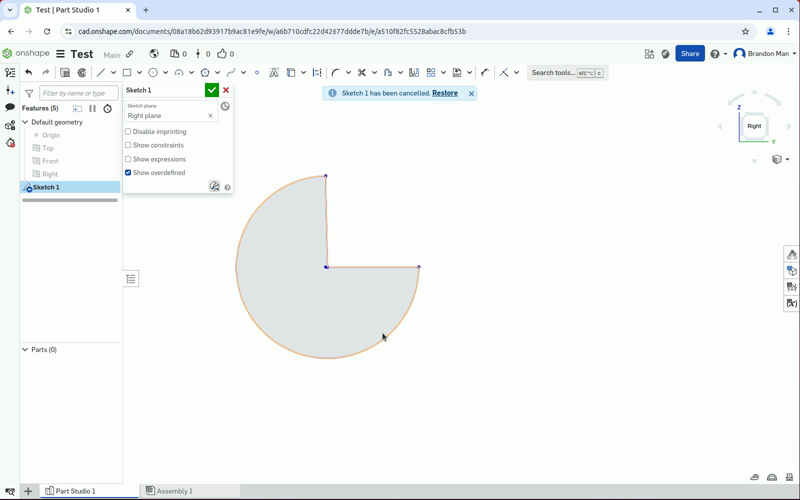
scroll(6)
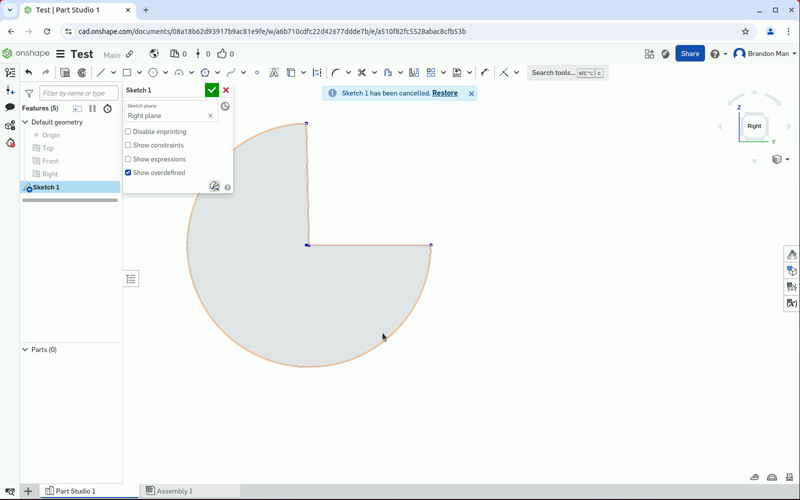
scroll(6)
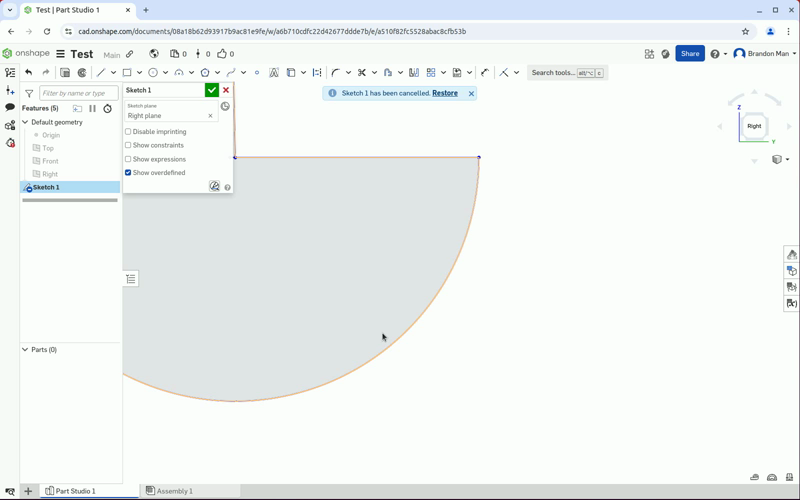
click(382, 332)
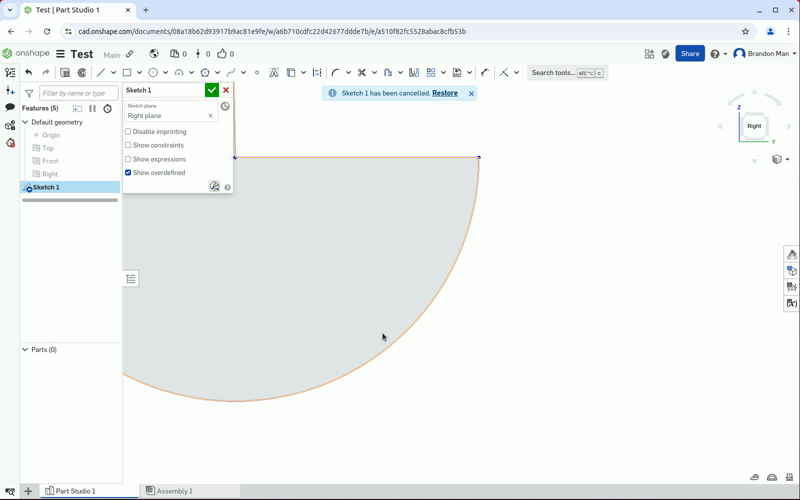
scroll(-6)
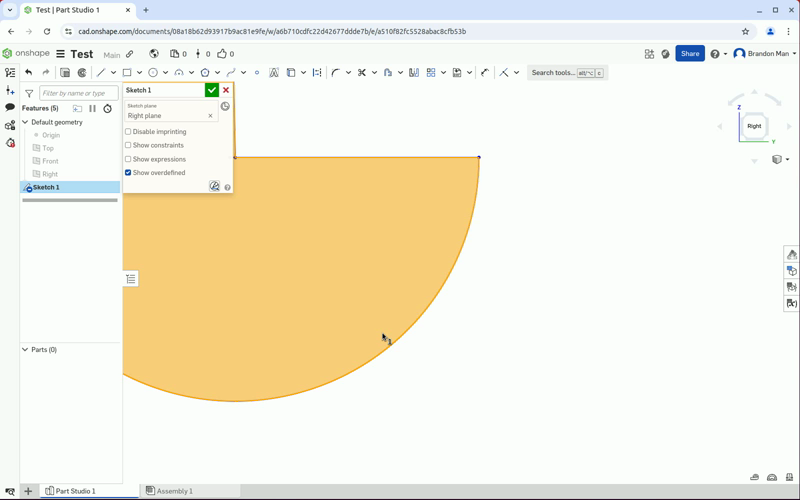
scroll(-6)
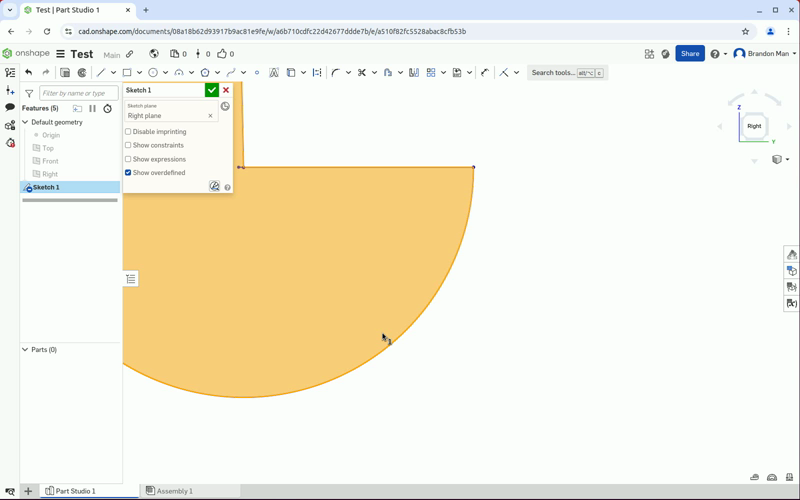
scroll(-6)
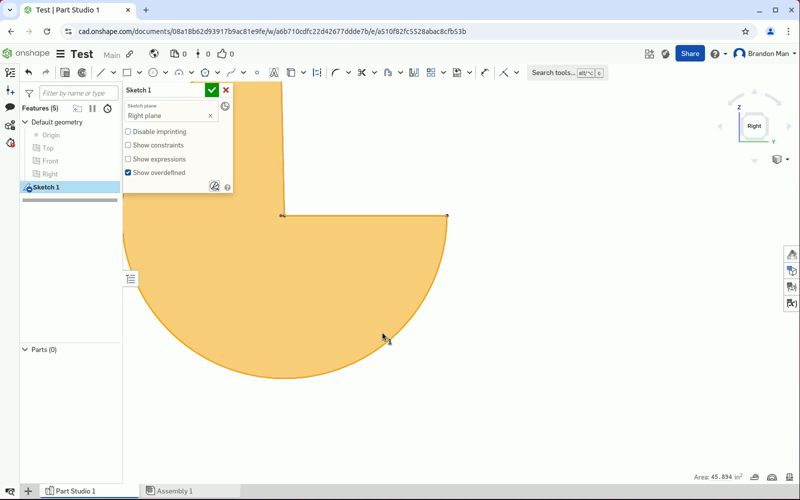
scroll(-6)
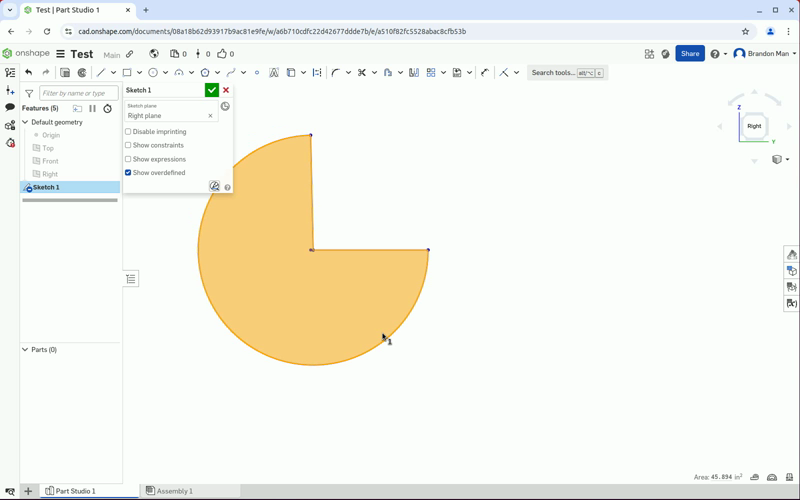
scroll(-6)
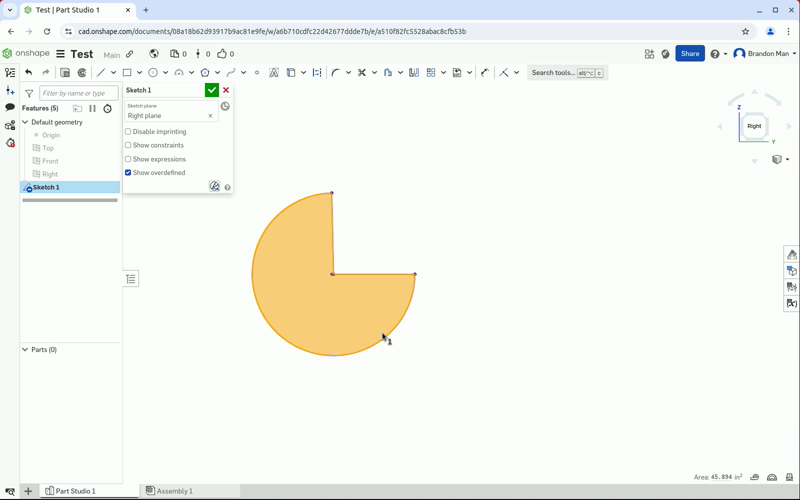
scroll(-6)
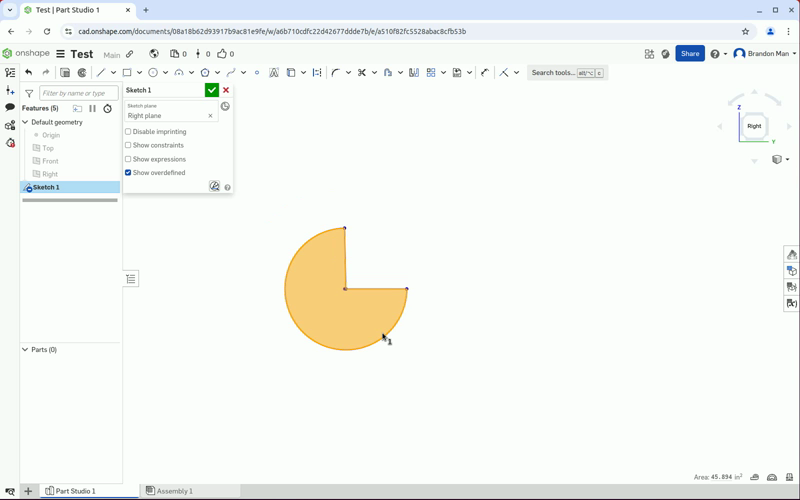
scroll(-6)
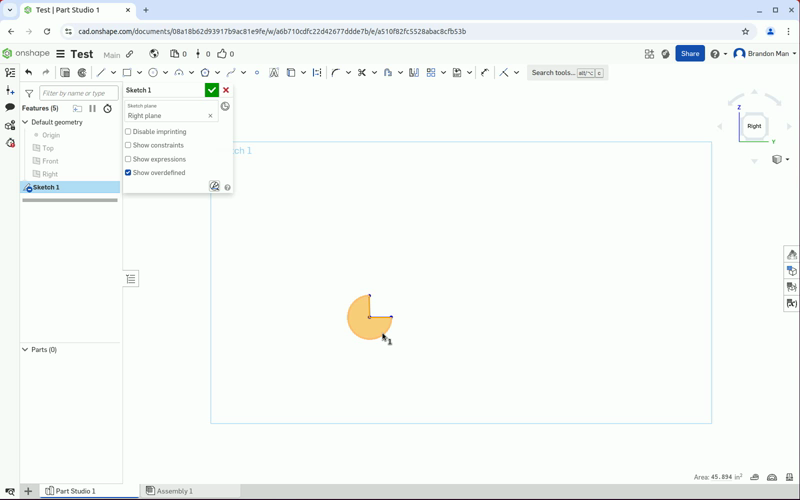
mouse_move(73, 352)
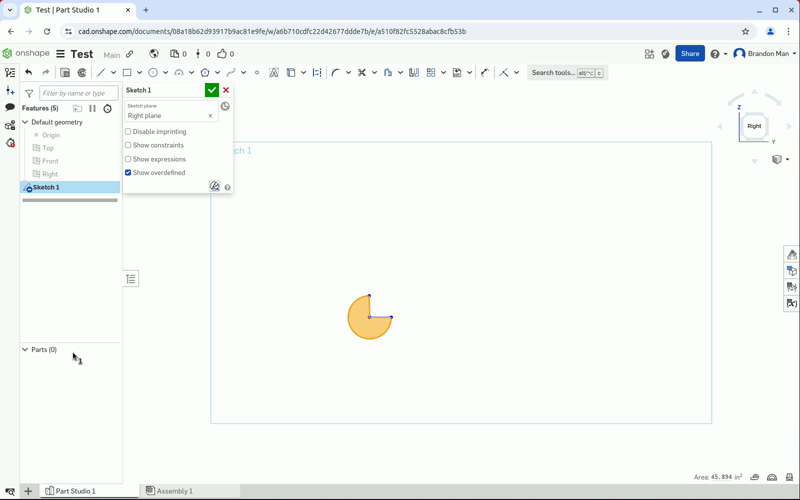
key(shift+y)
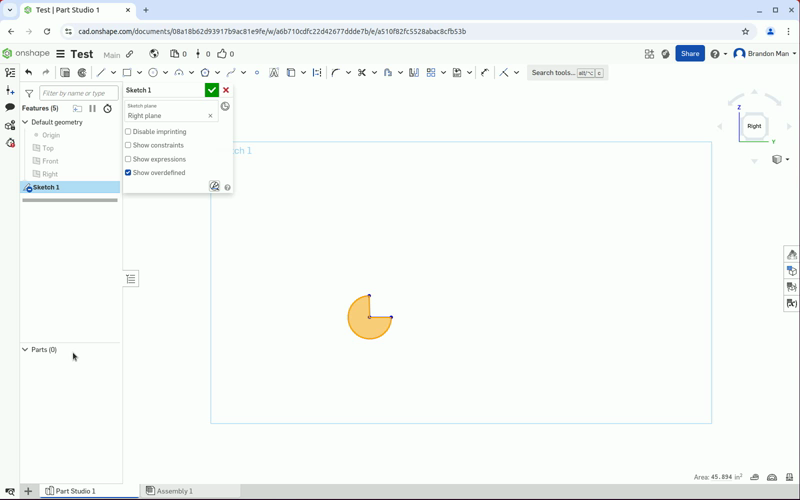
key(shift+e)
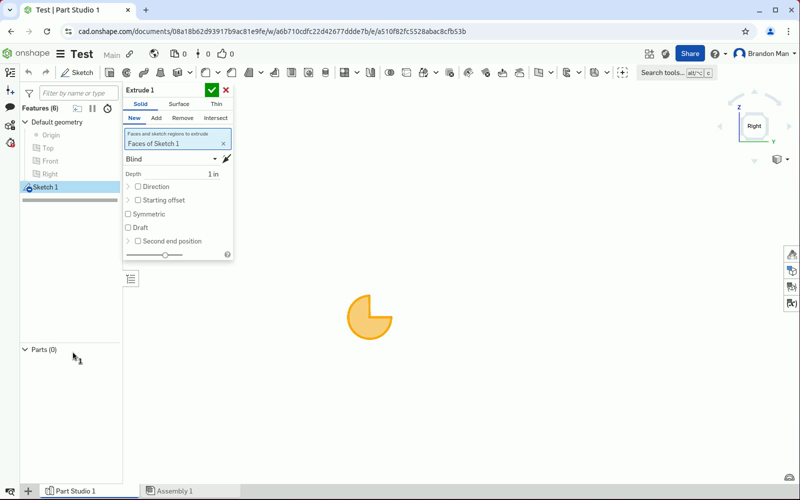
mouse_move(143, 106)
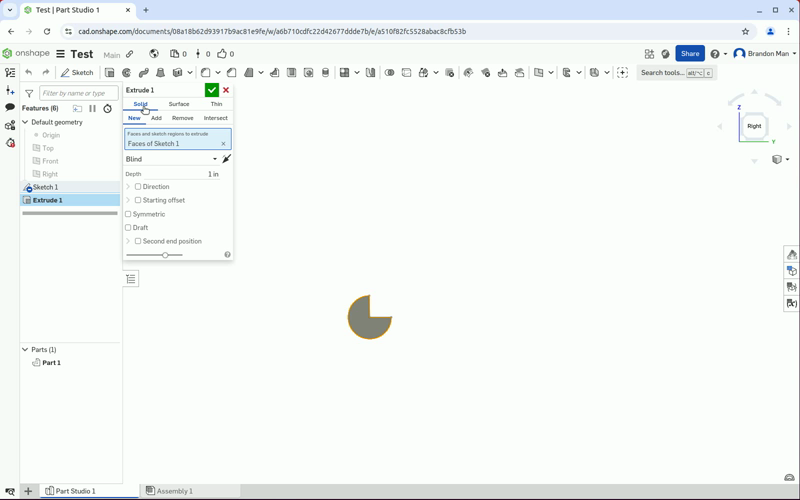
click(143, 106)
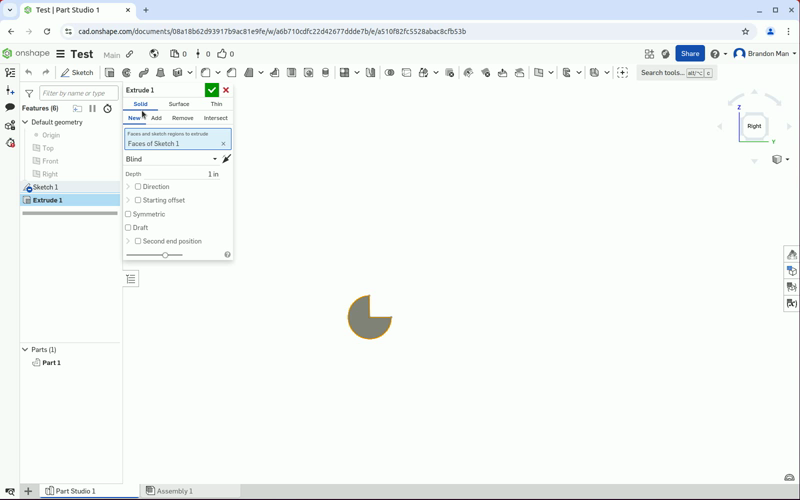
mouse_move(137, 120)
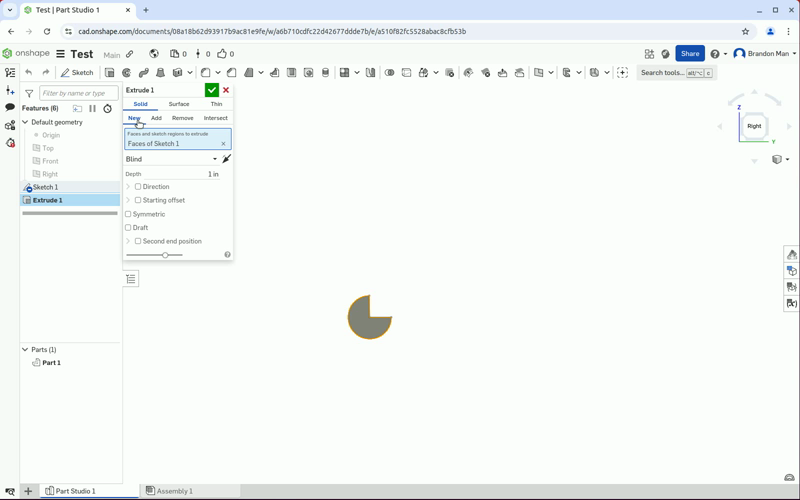
click(137, 120)
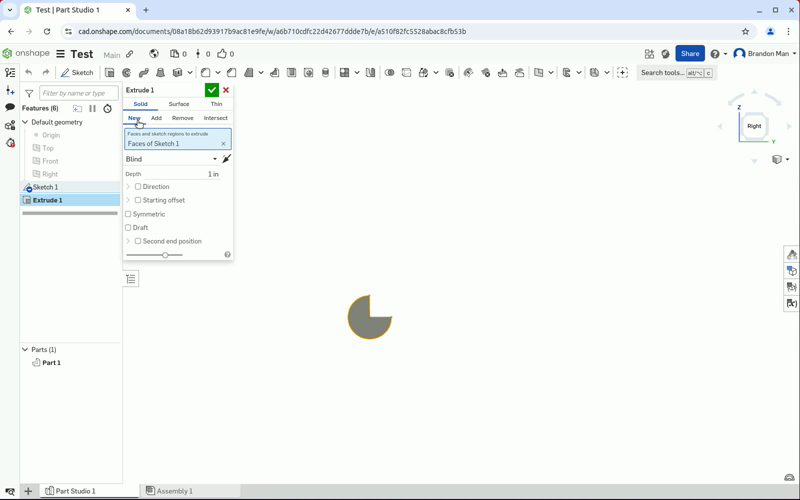
key(tab, 4)
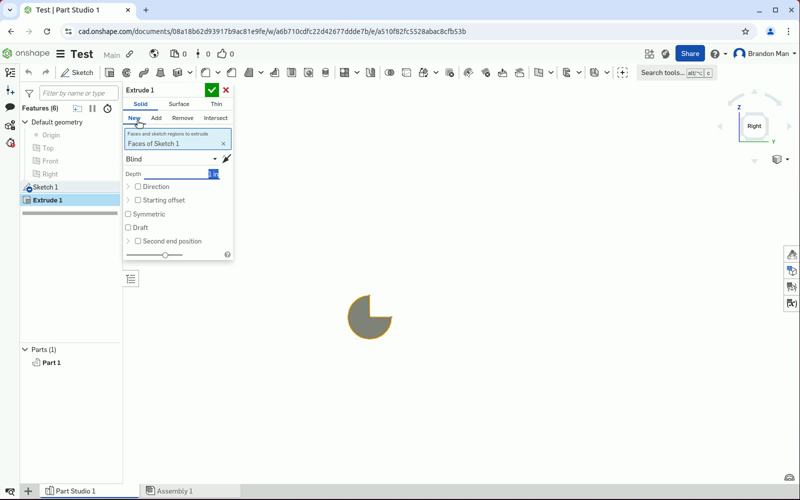
text(4.333)
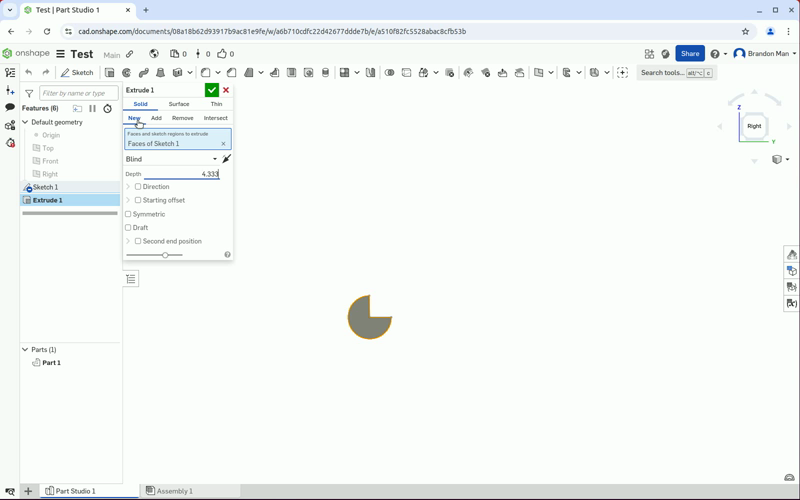
key(enter)
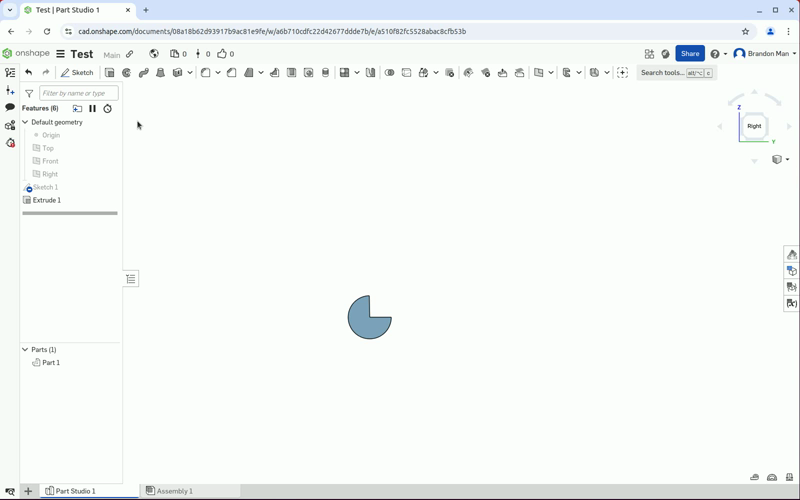
key(shift+h)
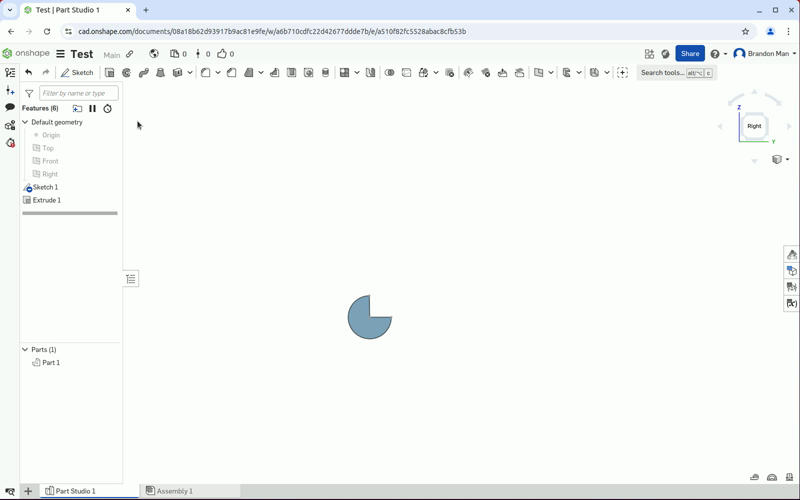
key(shift+h)
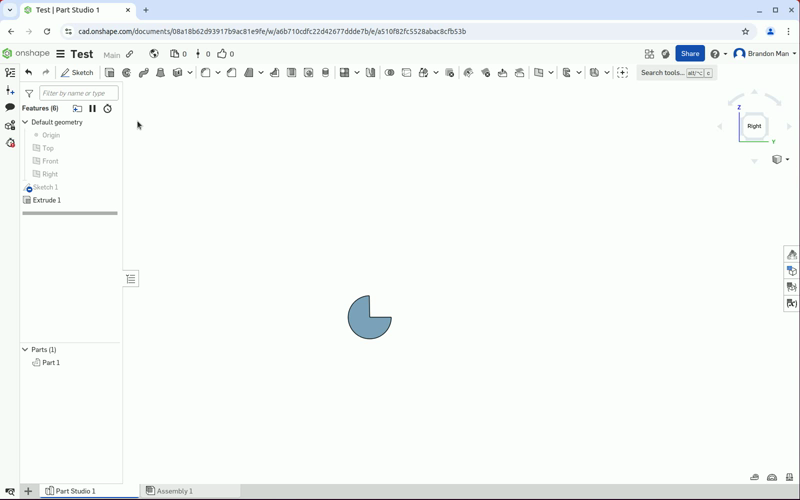
mouse_move(73, 189)
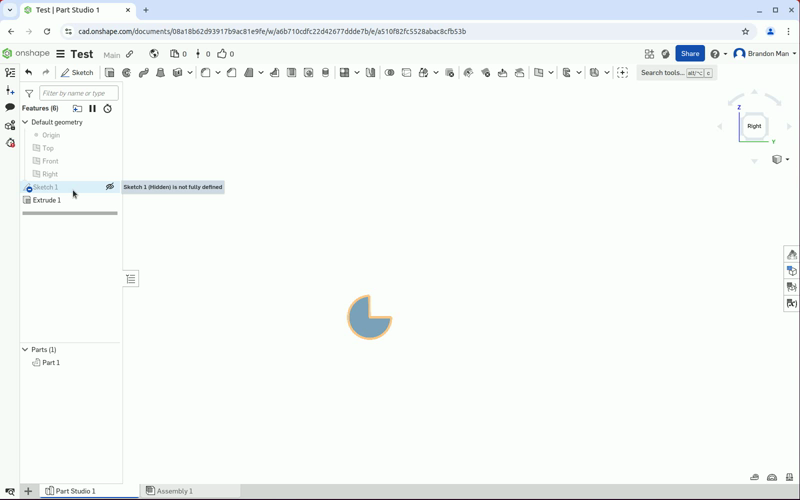
click(73, 189)
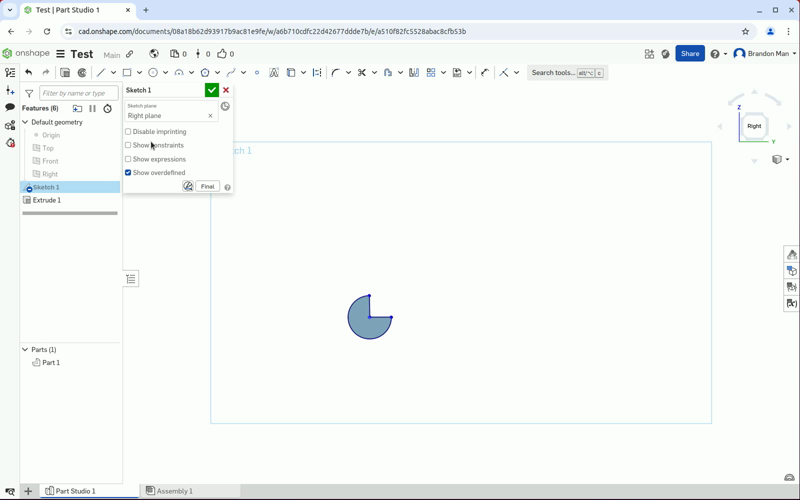
mouse_move(229, 92)
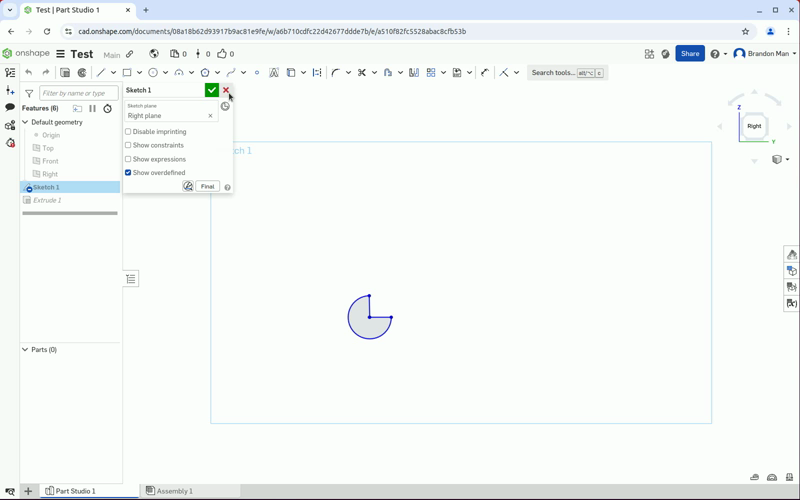
click(229, 92)
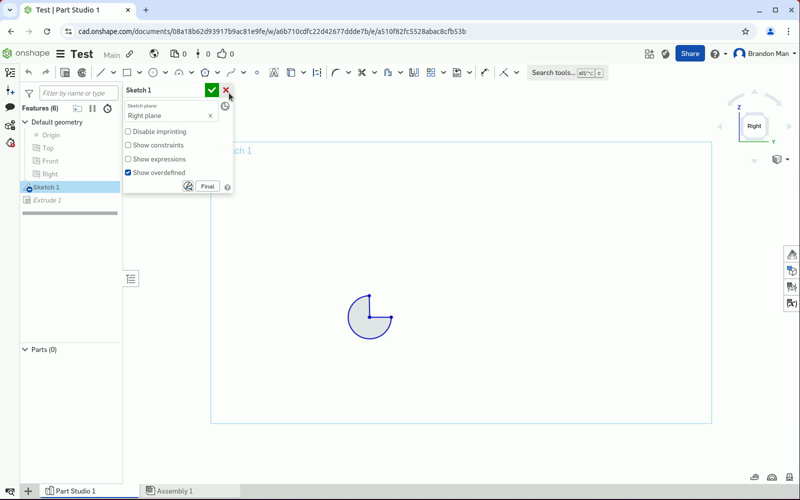
key(shift+s)
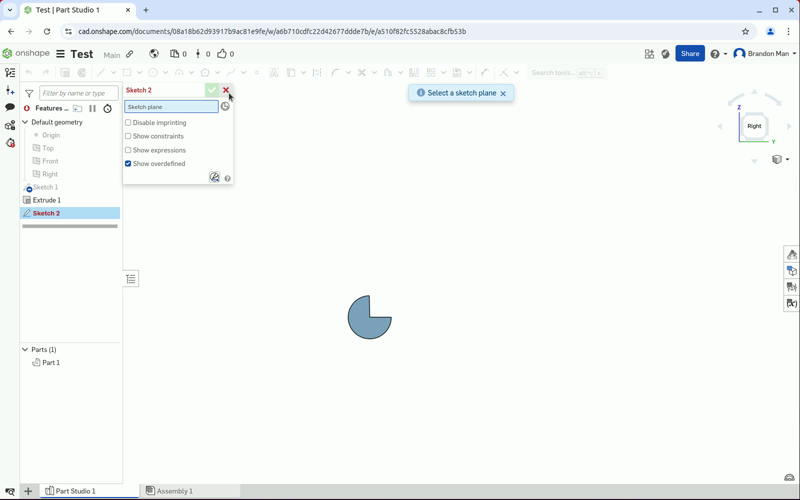
mouse_move(73, 176)
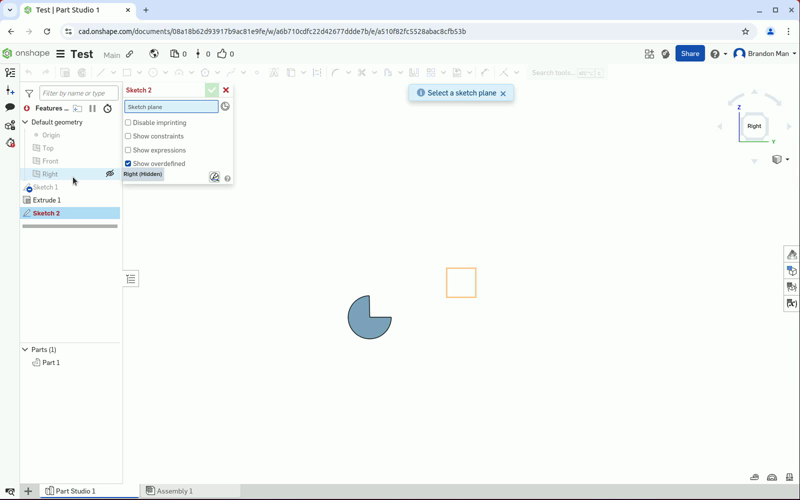
click(73, 176)
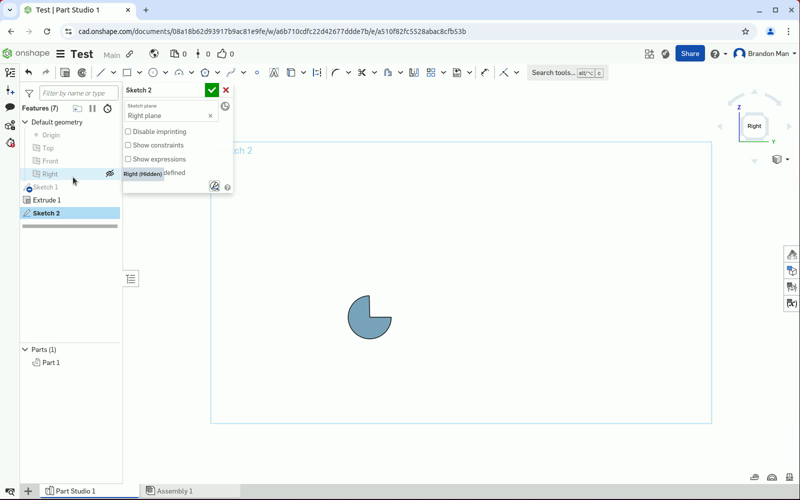
mouse_move(73, 352)
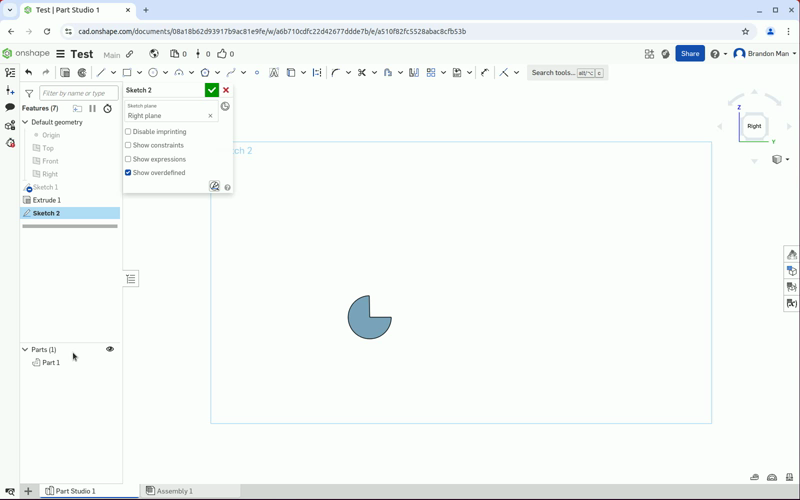
key(y)
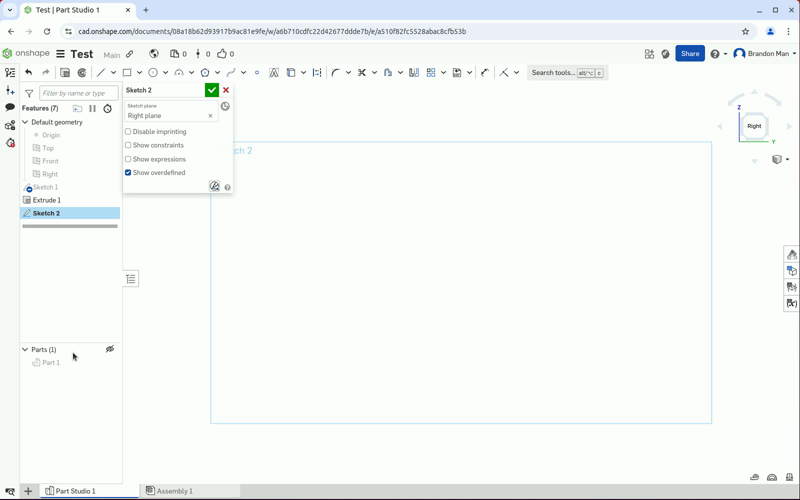
key(l)
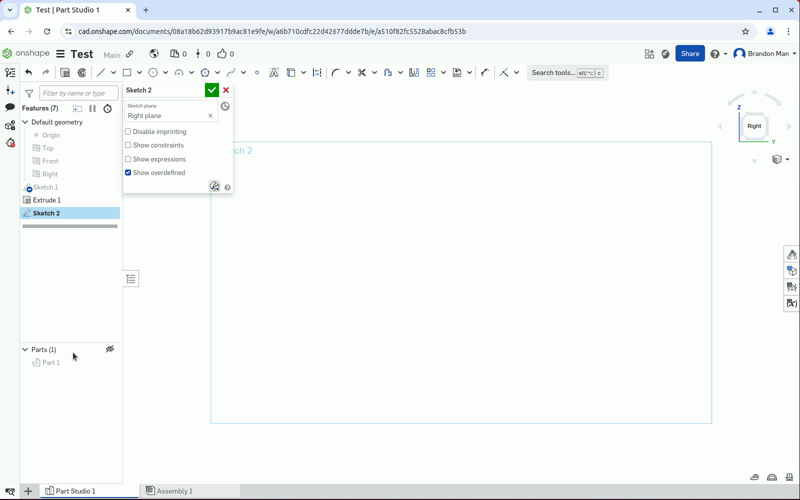
key_down(shift)
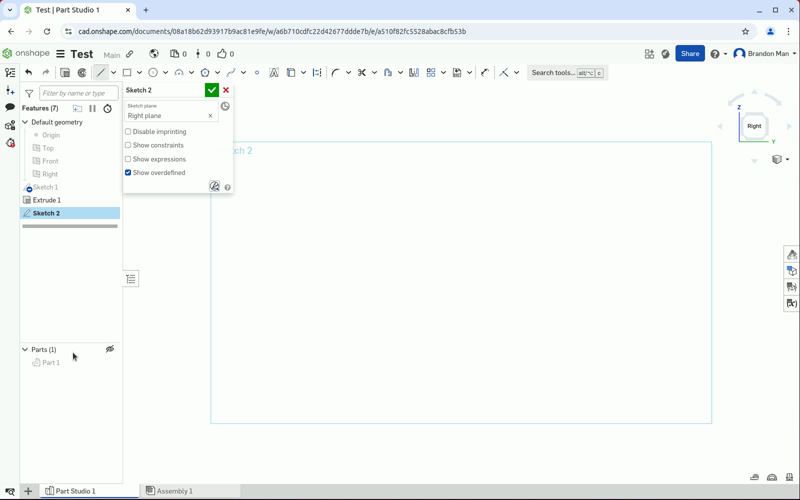
mouse_move(369, 317)
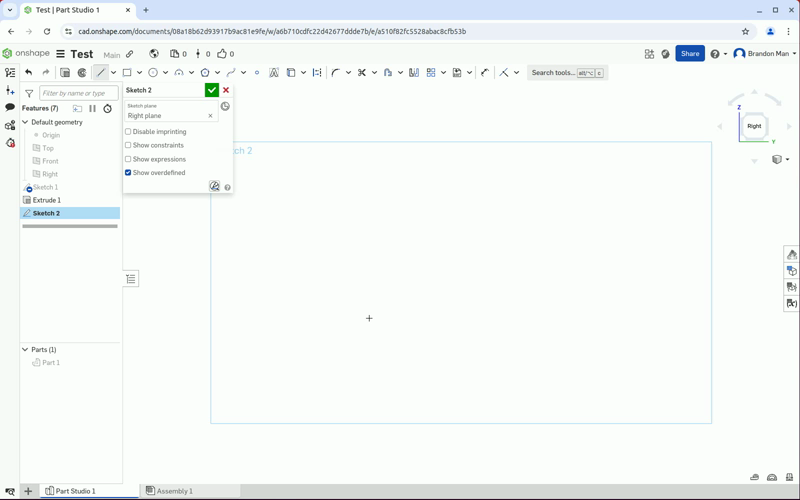
click(369, 317)
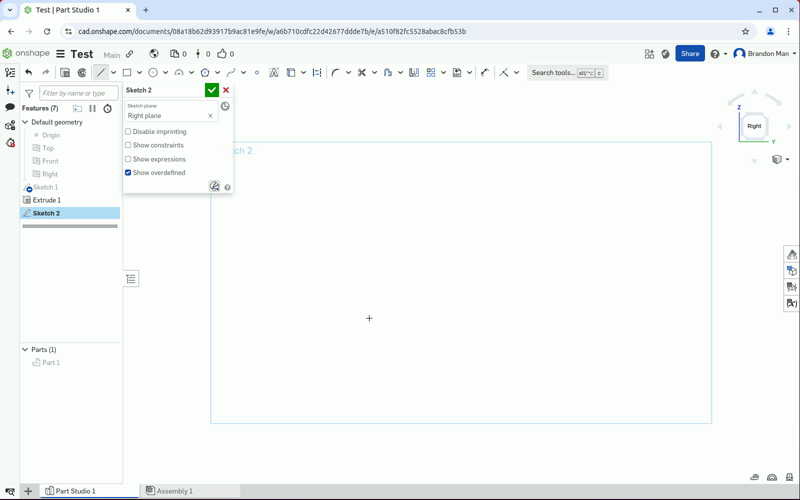
key_up(shift)
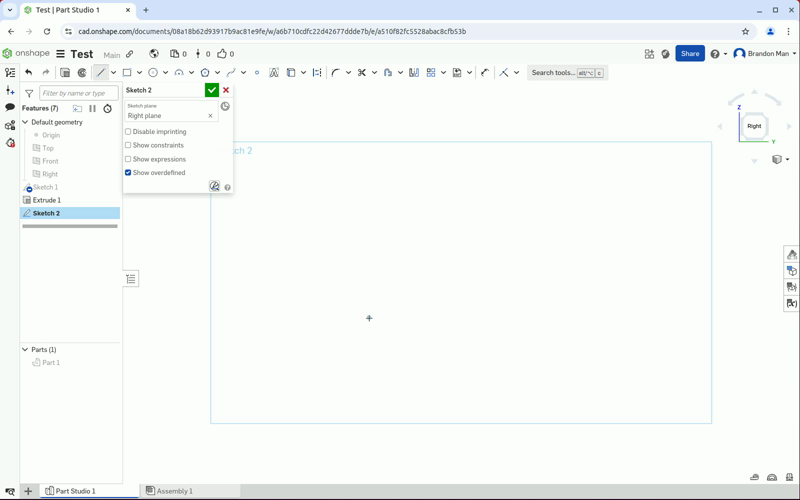
key_down(shift)
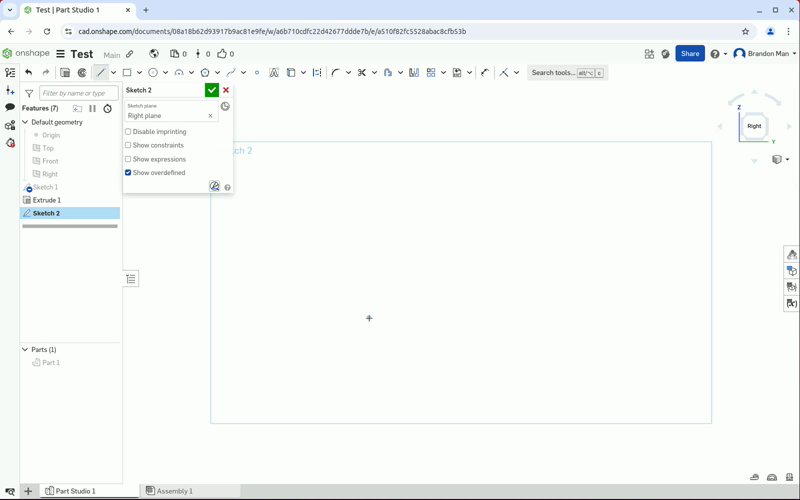
mouse_move(399, 317)
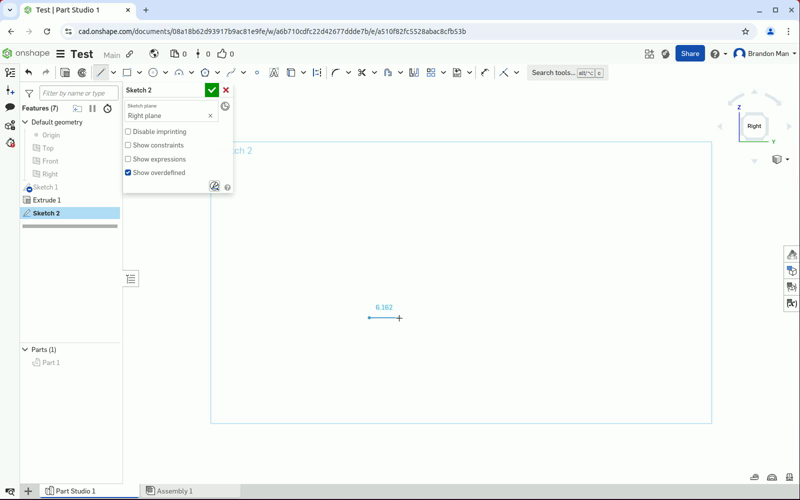
mouse_move(391, 317)
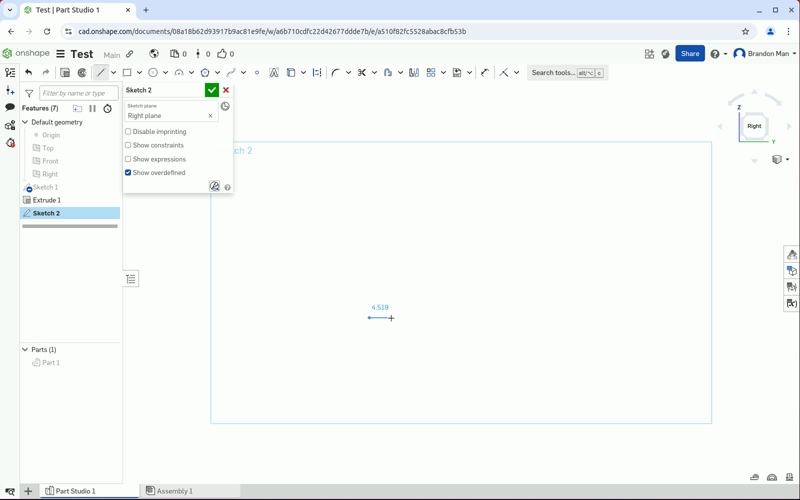
click(391, 317)
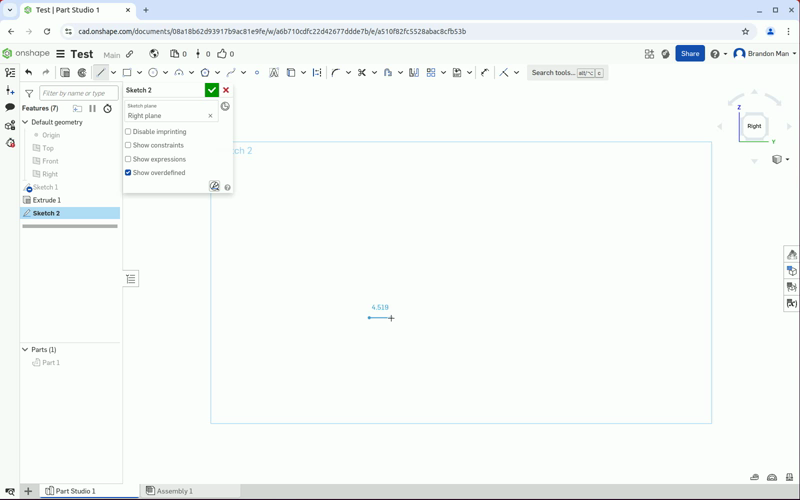
key_up(shift)
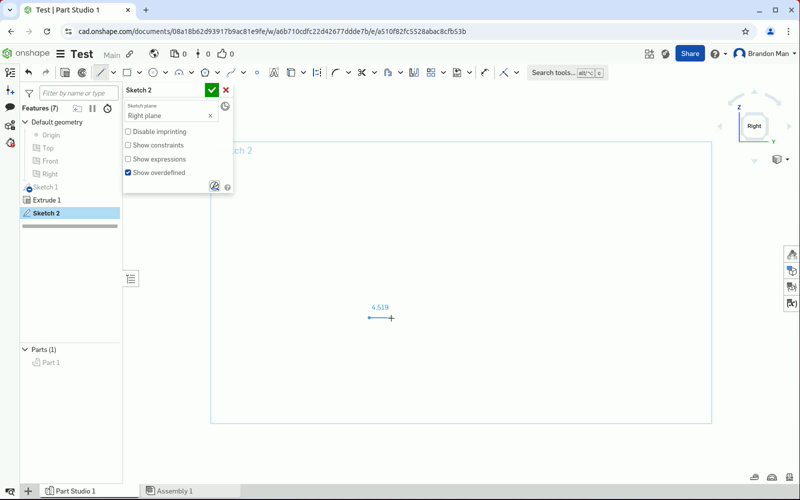
key(esc)
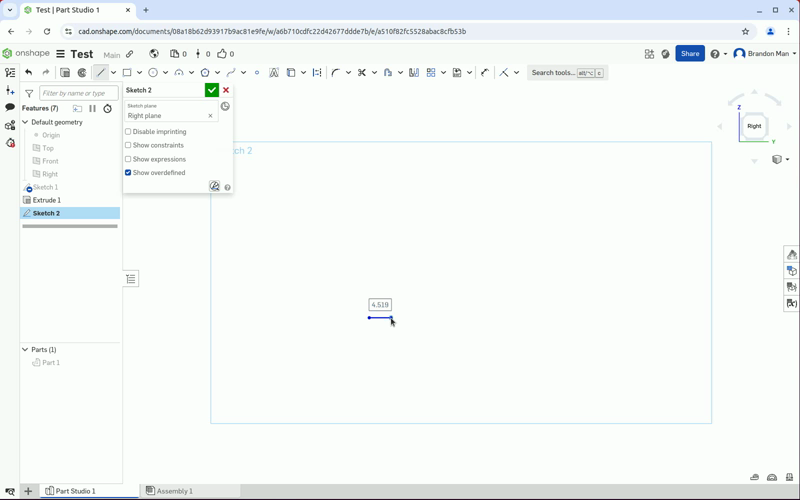
key(a)
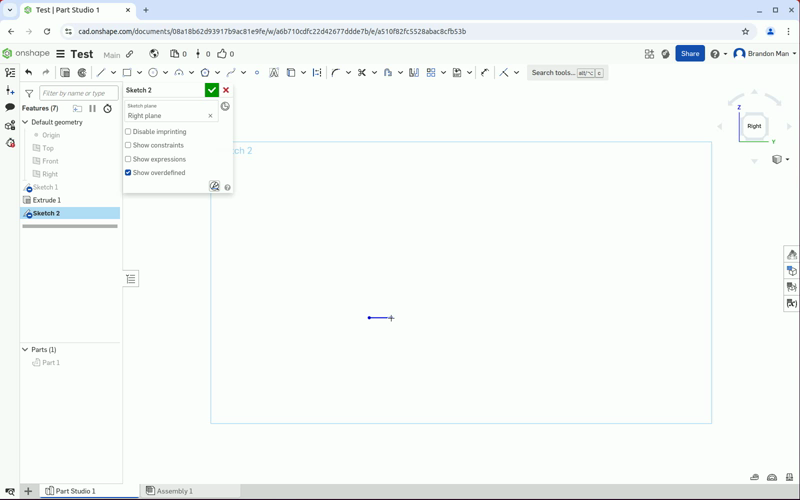
mouse_move(391, 317)
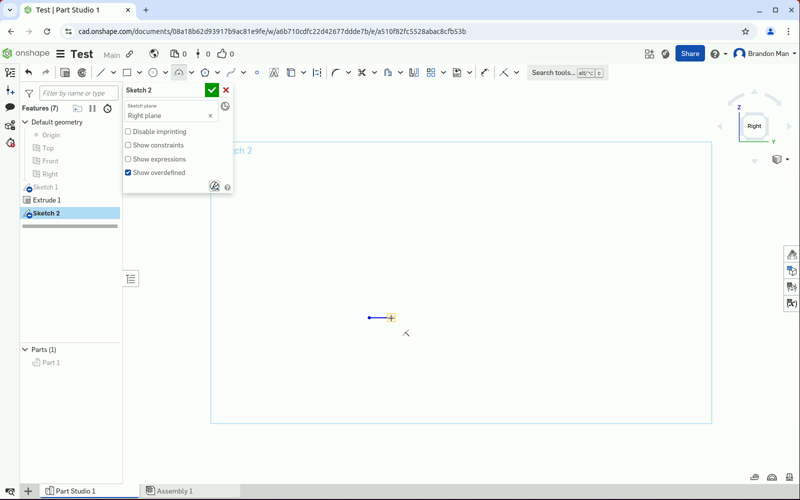
click(391, 317)
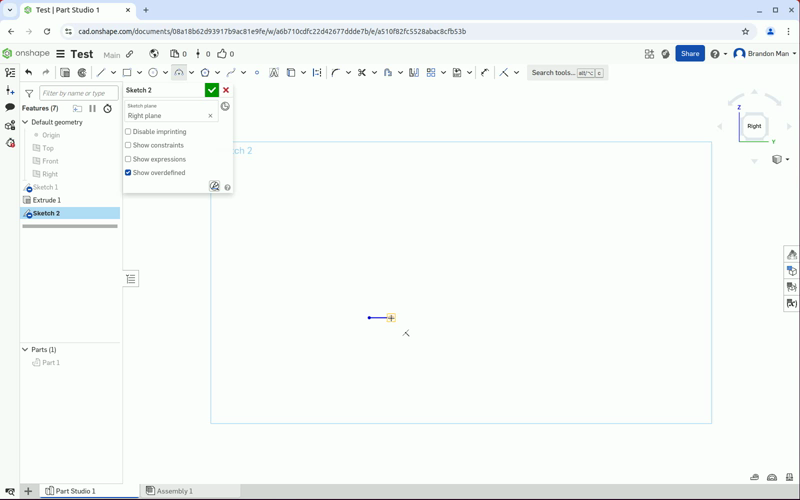
key_down(shift)
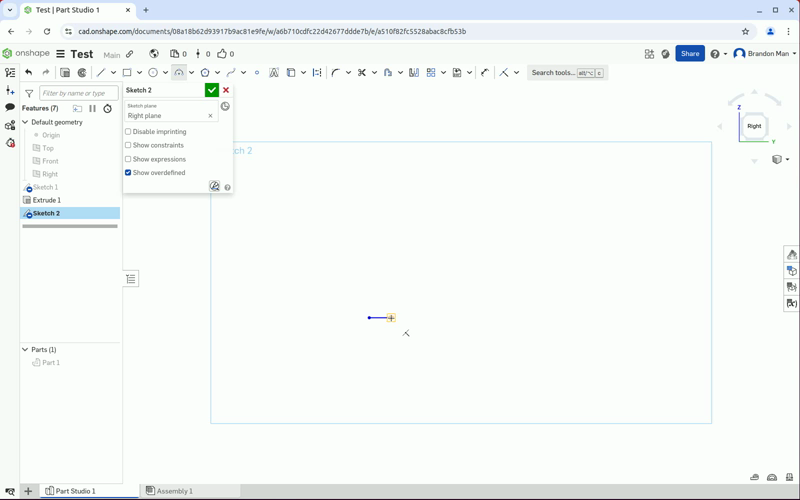
mouse_move(369, 295)
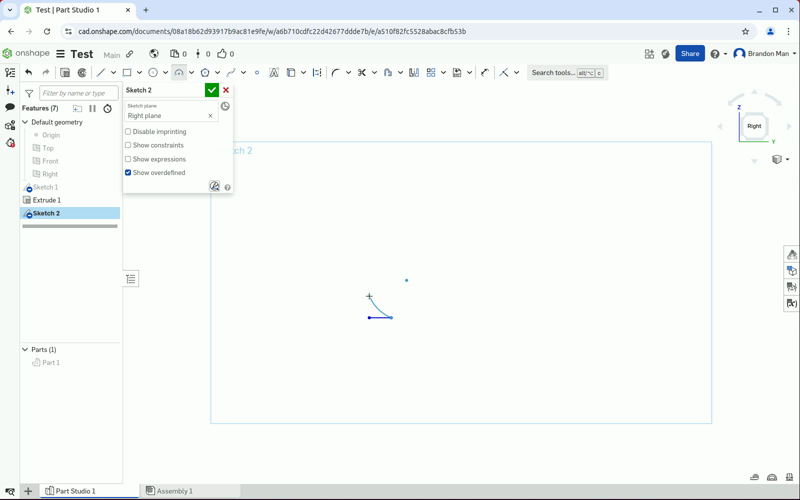
click(369, 295)
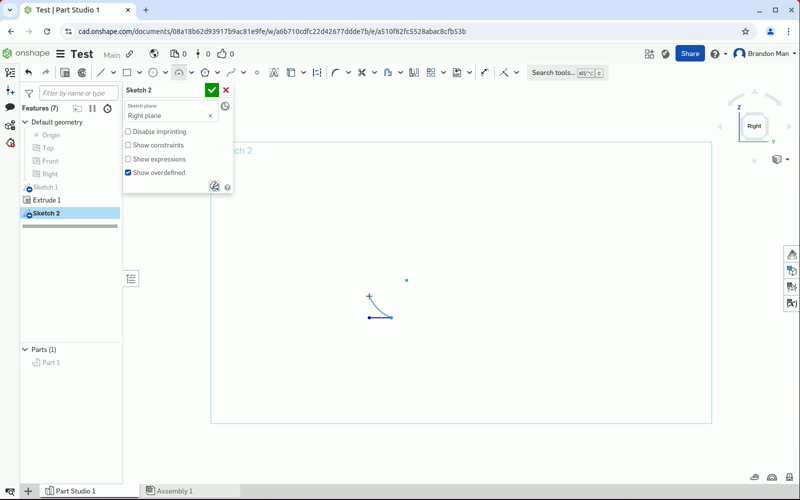
mouse_move(384, 302)
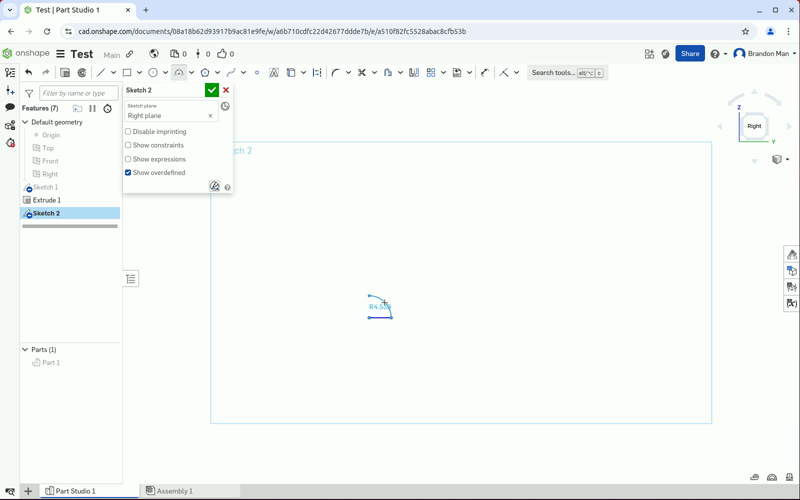
click(384, 302)
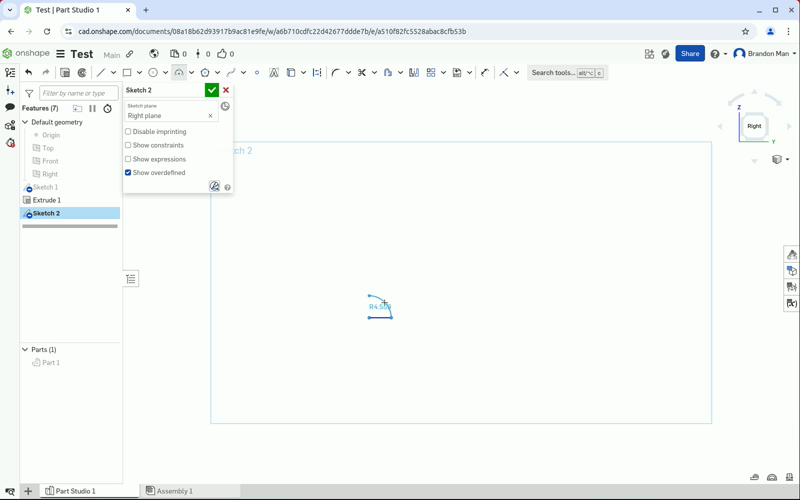
key_up(shift)
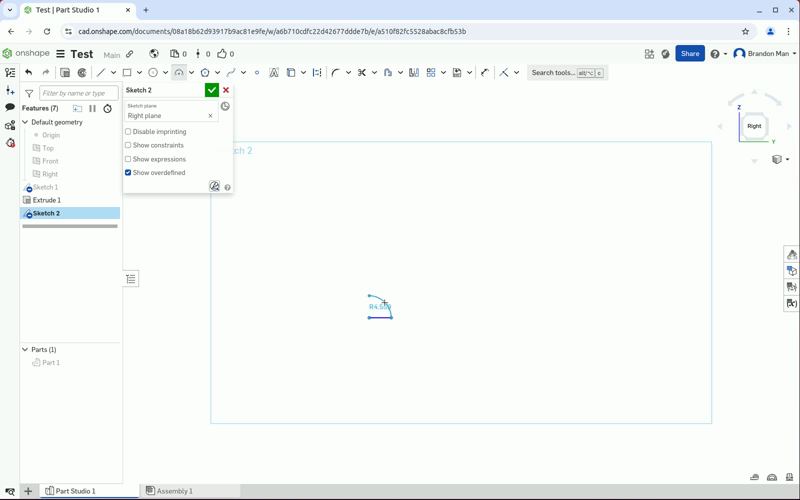
key(esc)
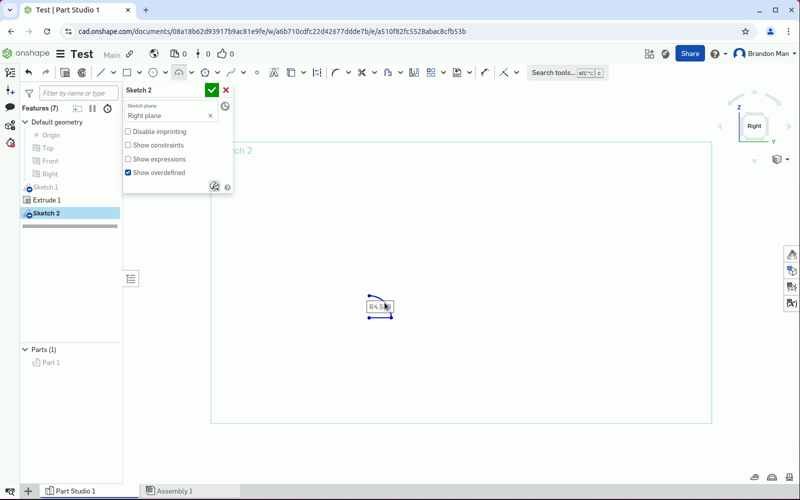
key(l)
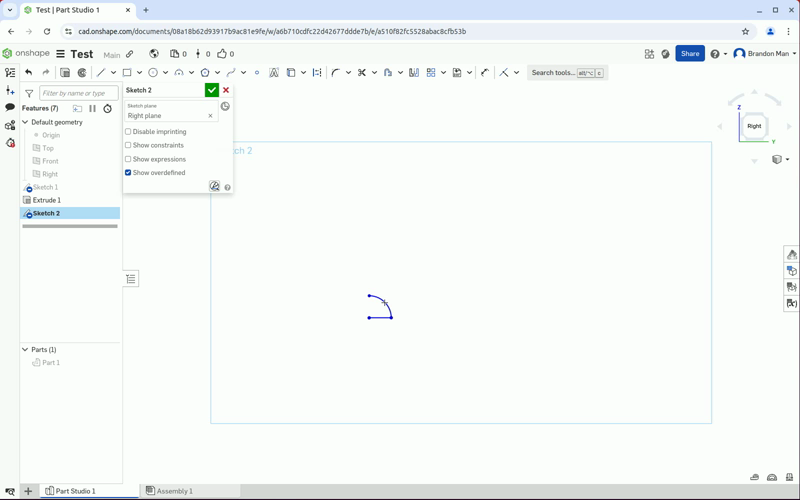
mouse_move(369, 295)
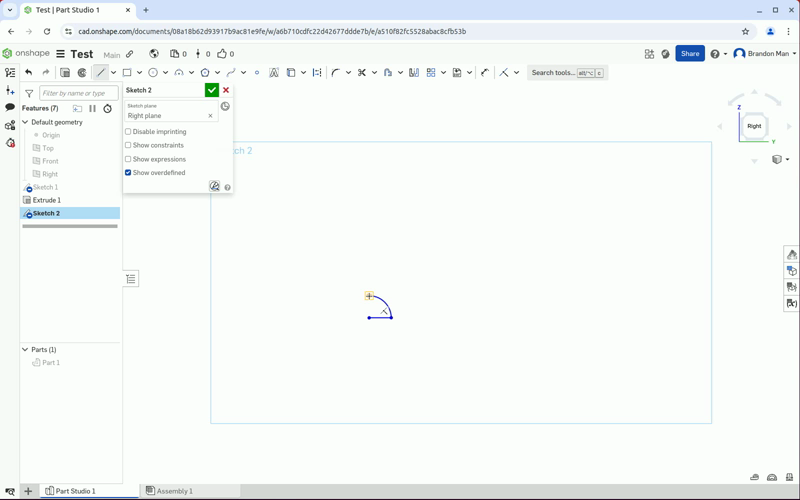
click(369, 295)
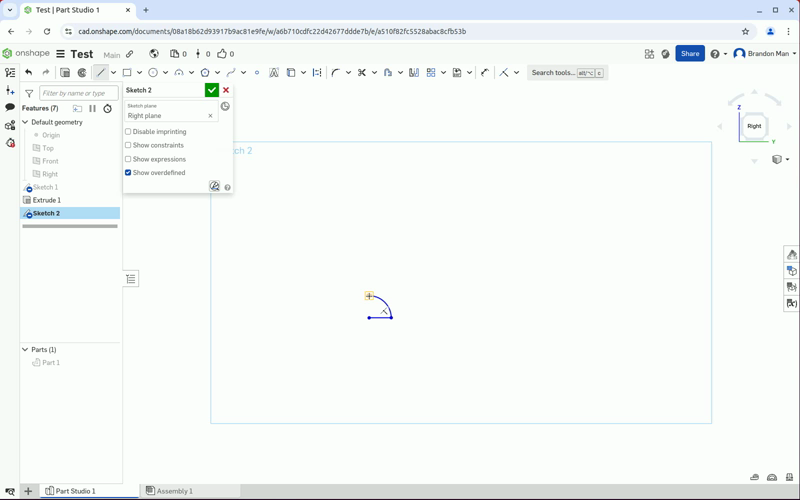
mouse_move(399, 295)
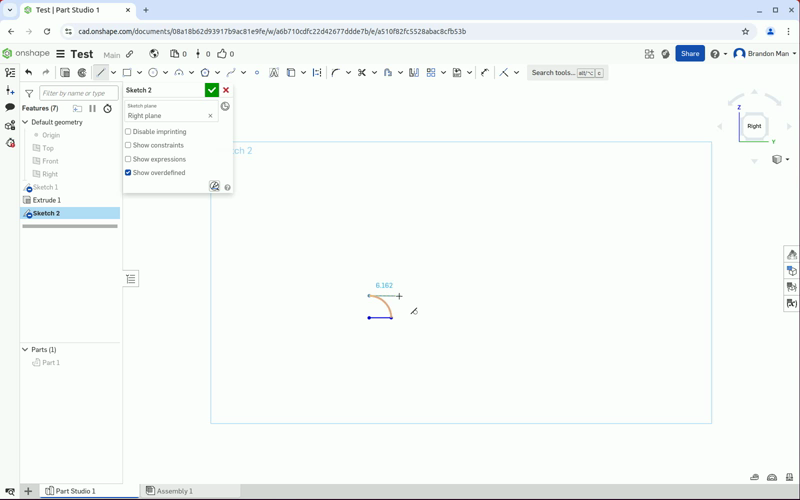
key_down(shift)
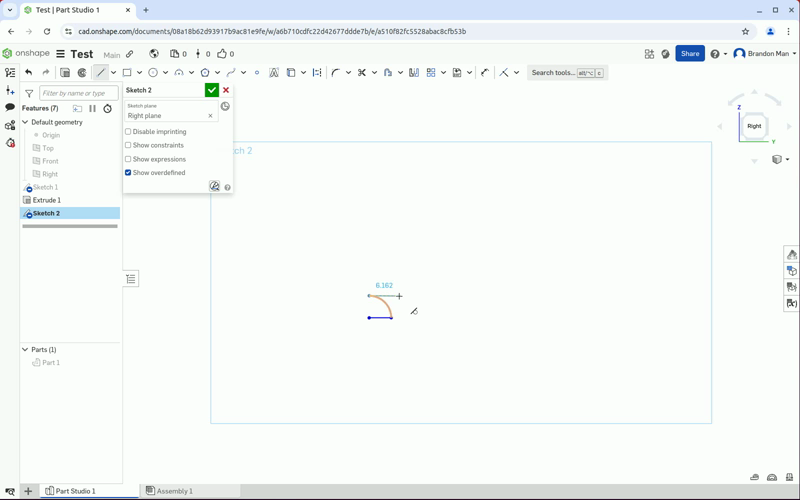
mouse_move(369, 317)
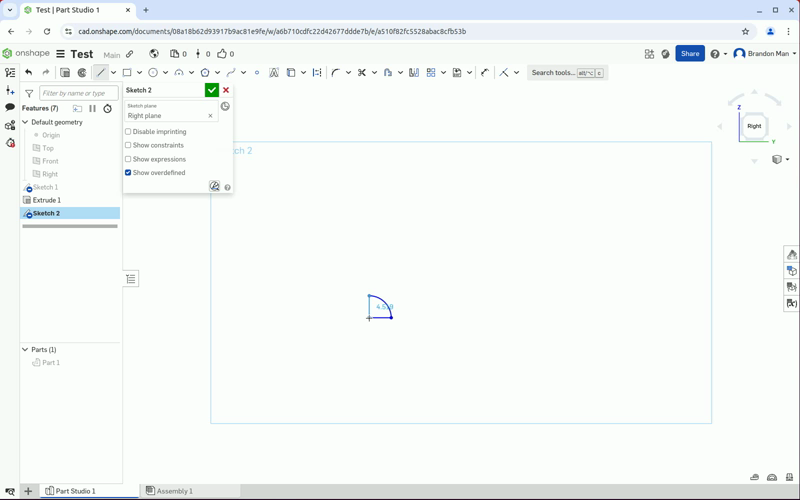
key_up(shift)
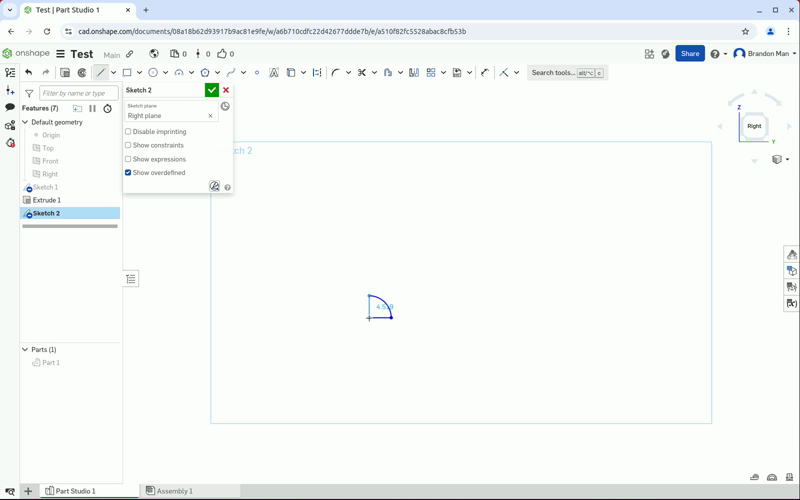
click(369, 317)
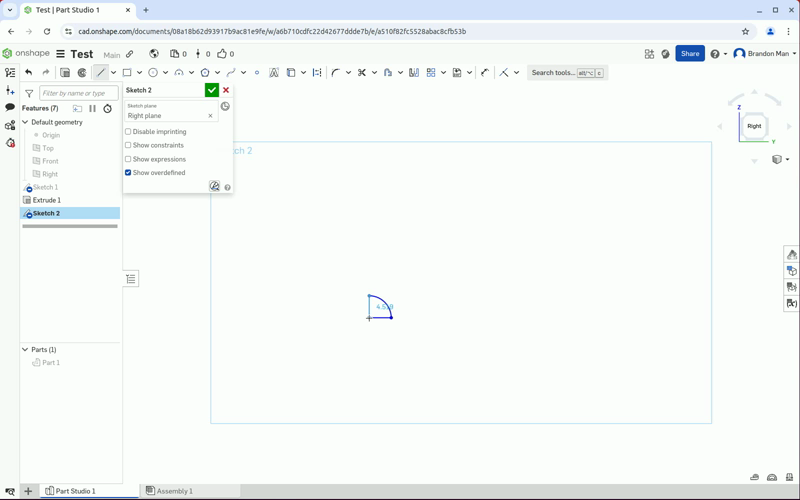
key(esc)
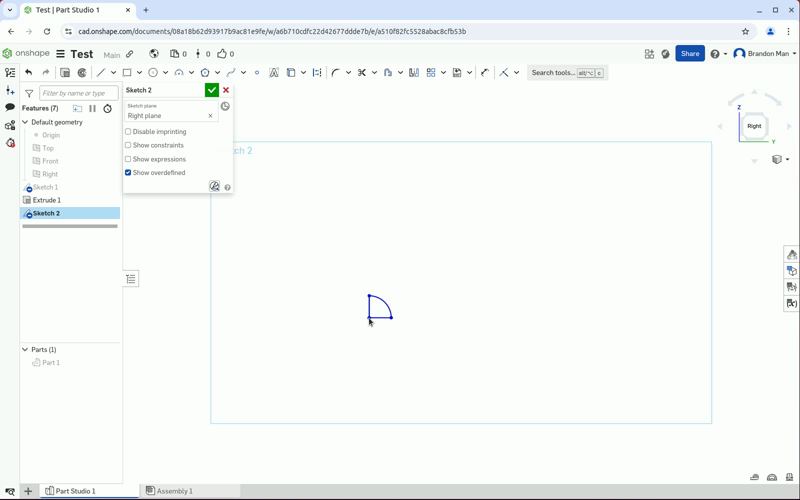
mouse_move(372, 303)
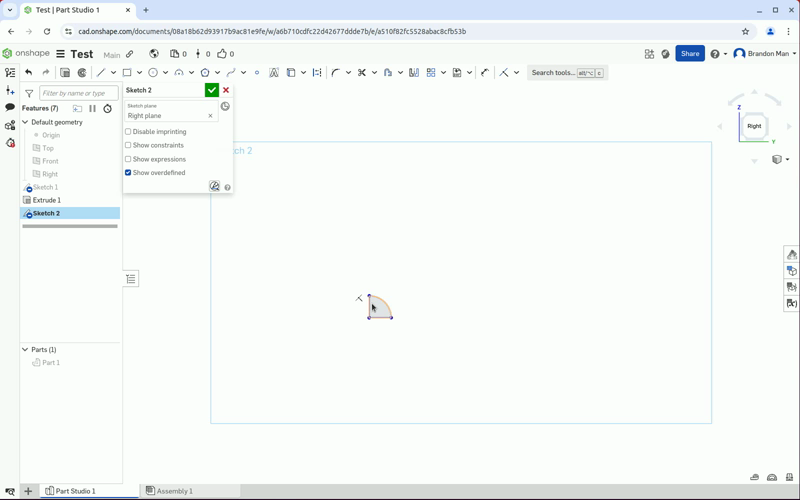
scroll(6)
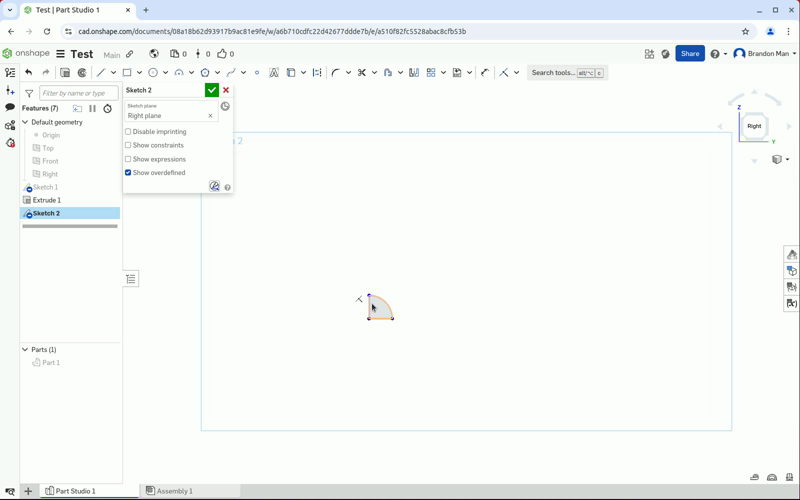
scroll(6)
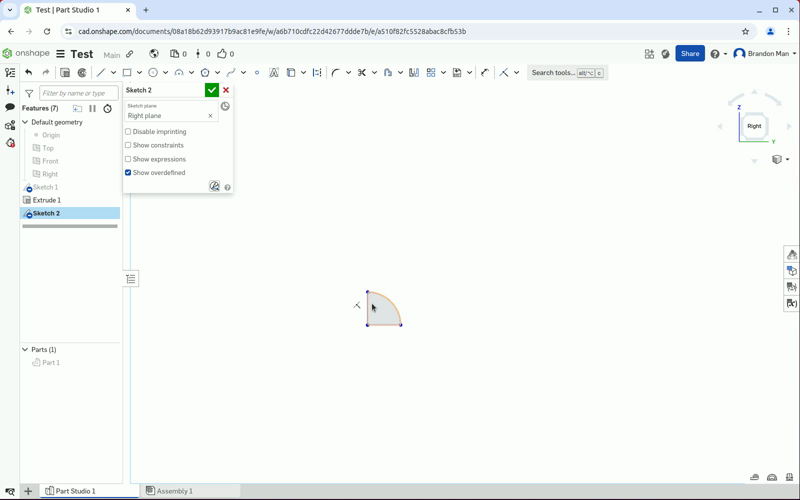
scroll(6)
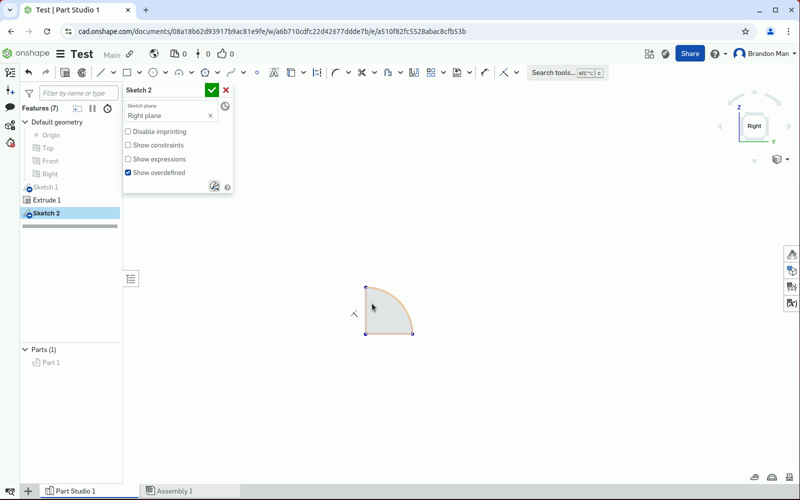
scroll(6)
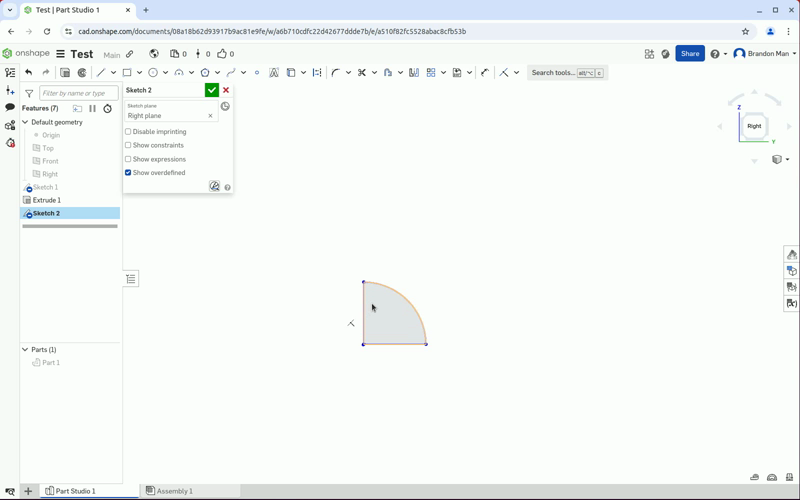
scroll(6)
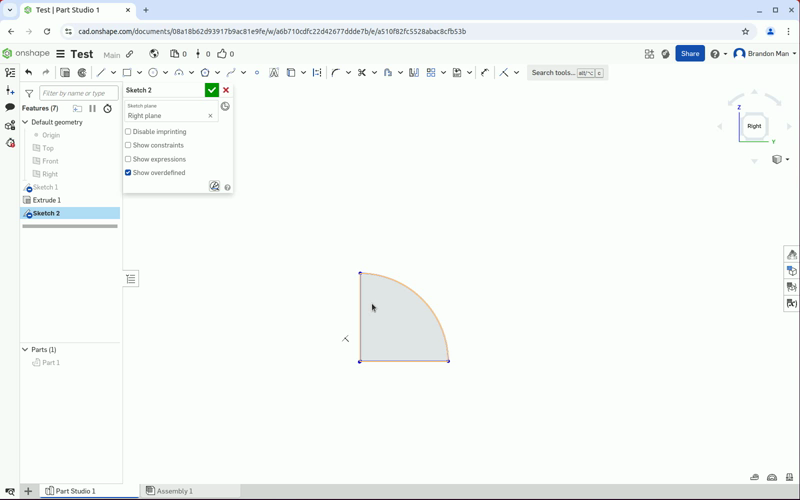
scroll(6)
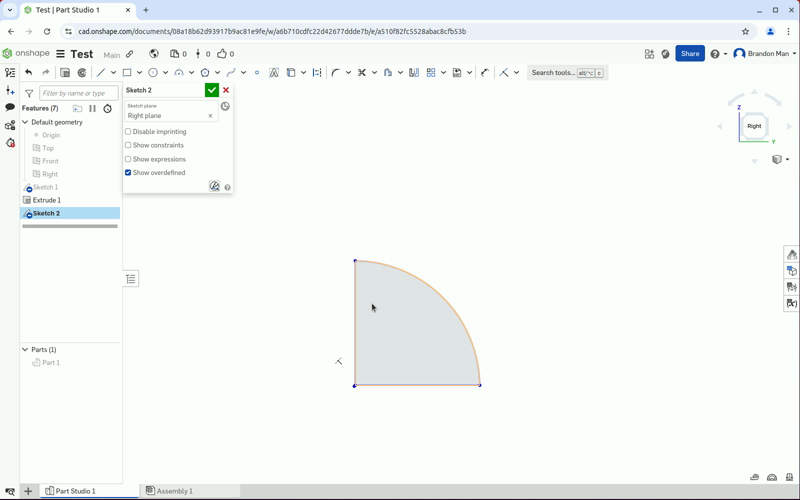
scroll(6)
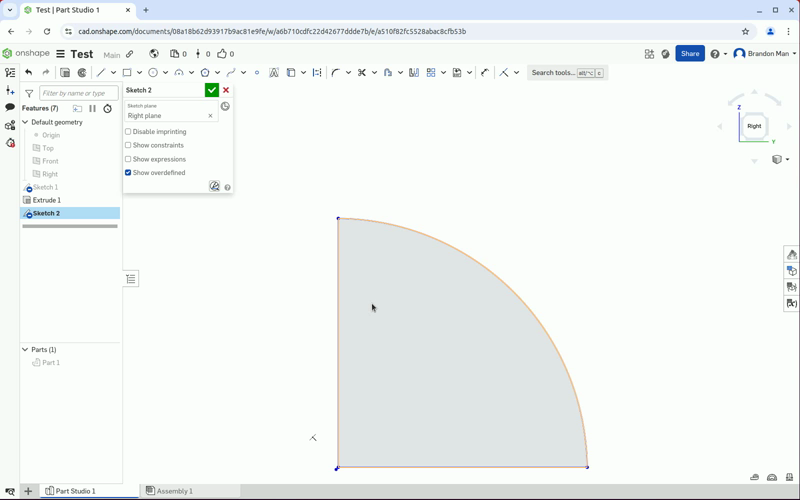
click(372, 303)
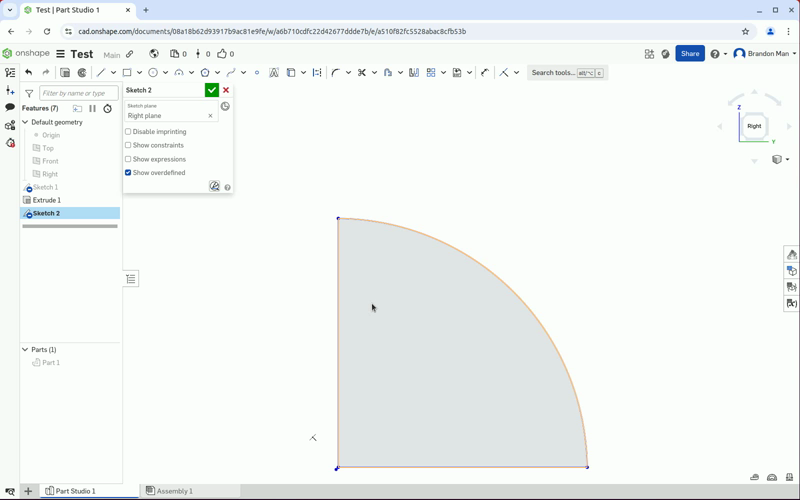
scroll(-6)
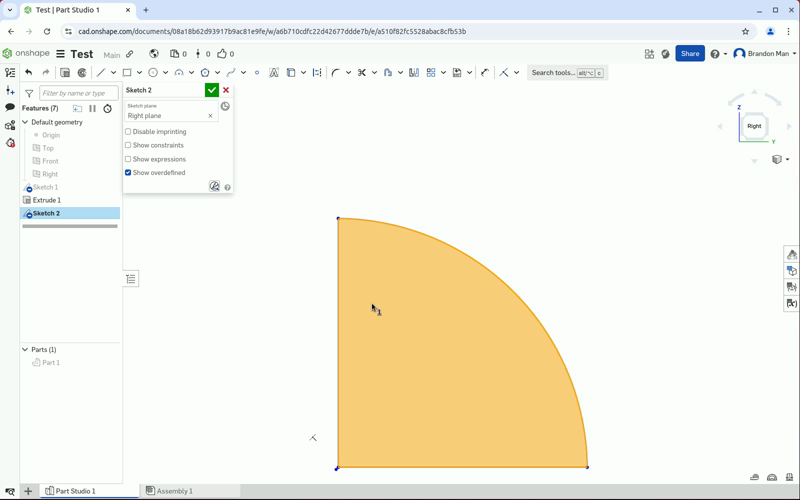
scroll(-6)
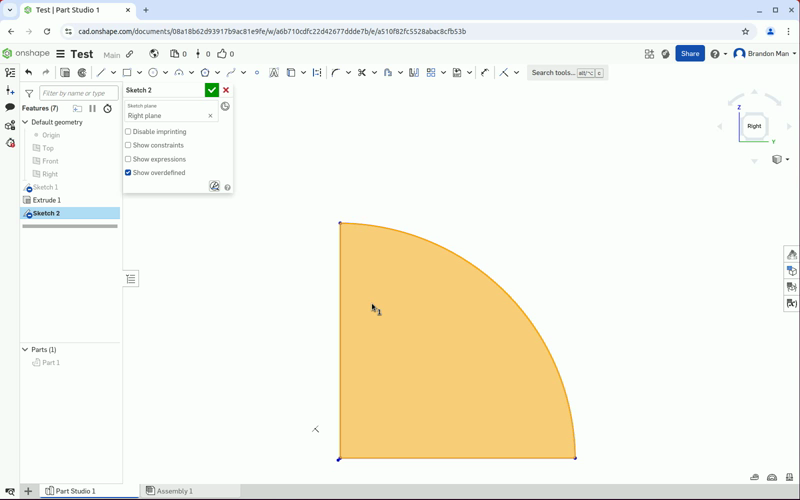
scroll(-6)
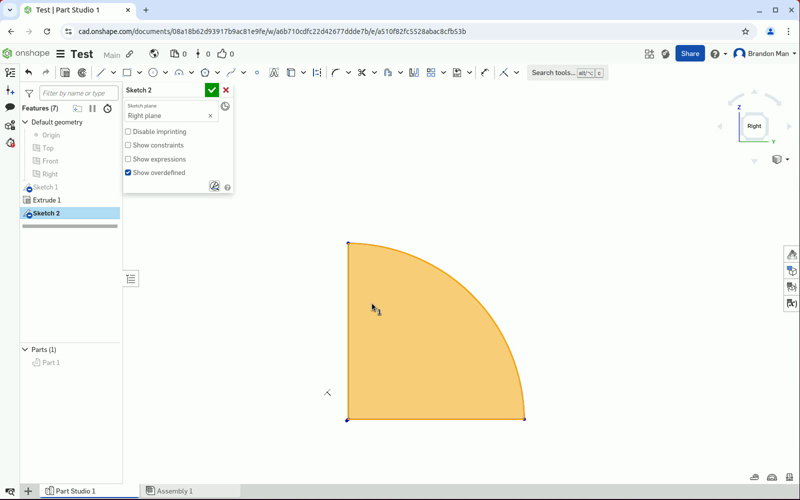
scroll(-6)
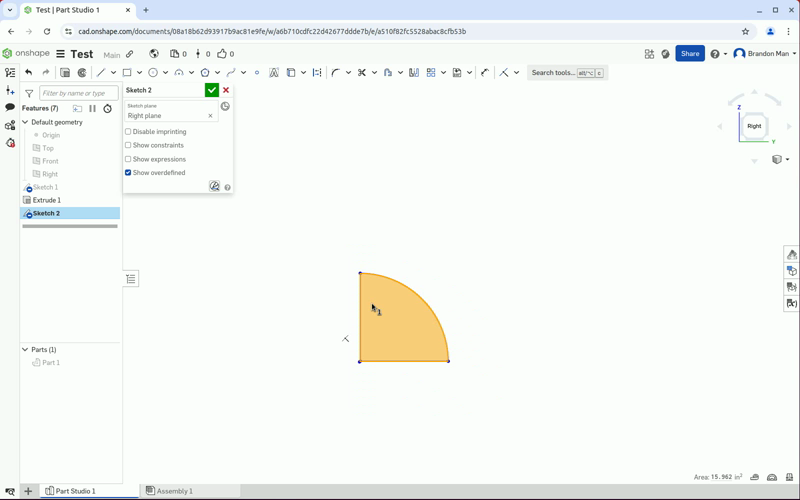
scroll(-6)
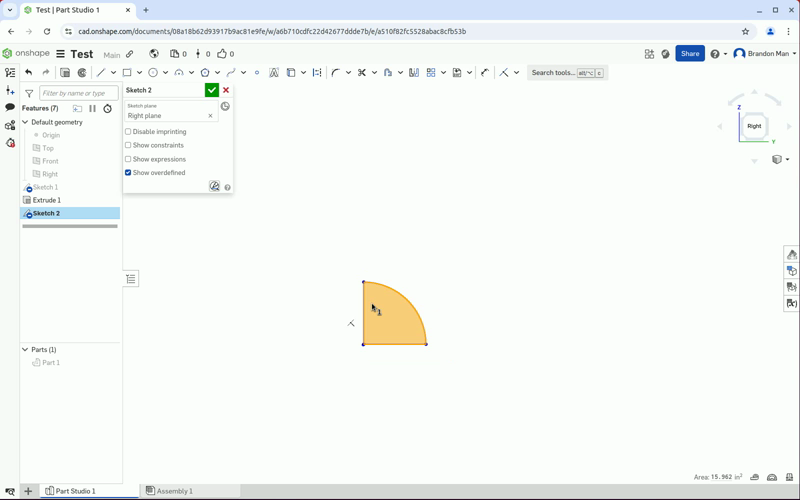
scroll(-6)
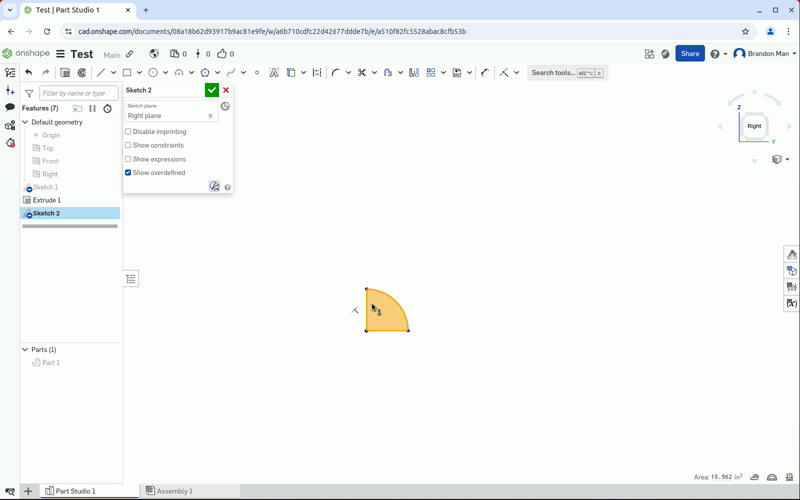
scroll(-6)
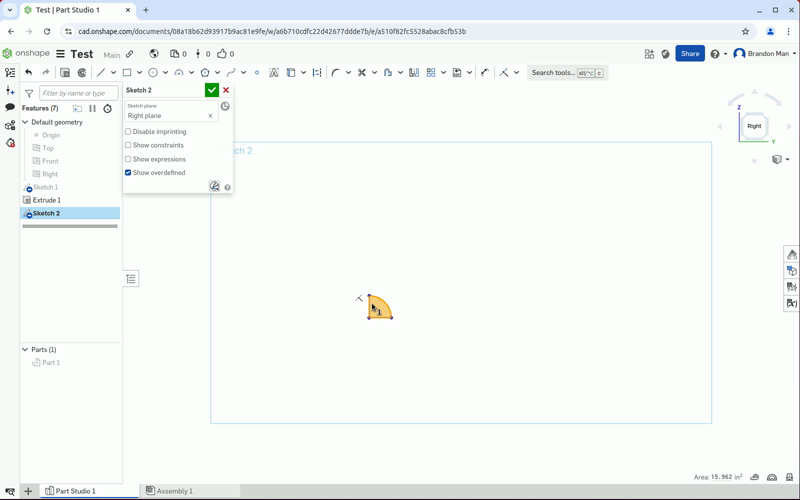
mouse_move(73, 352)
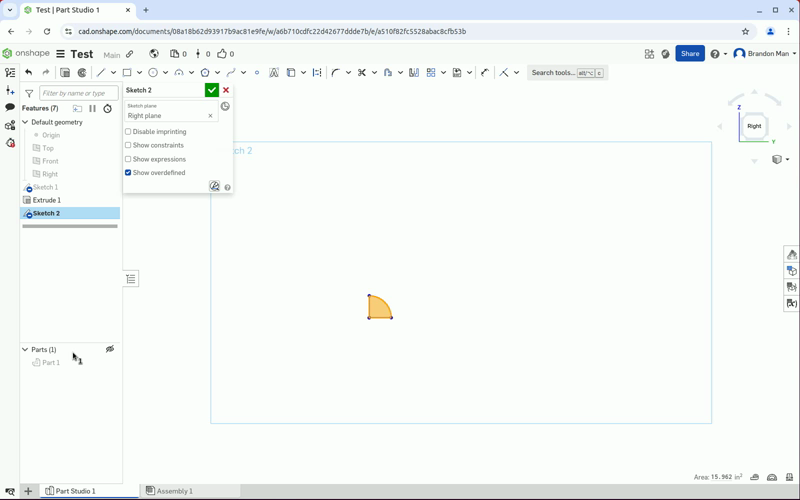
key(shift+y)
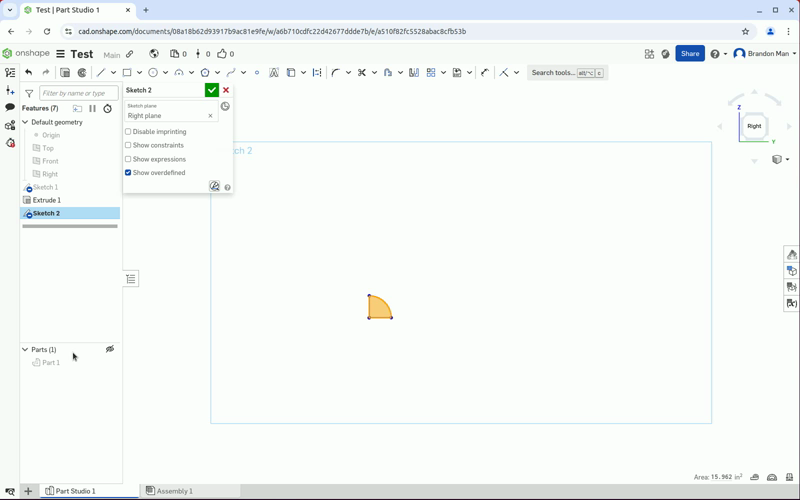
key(shift+e)
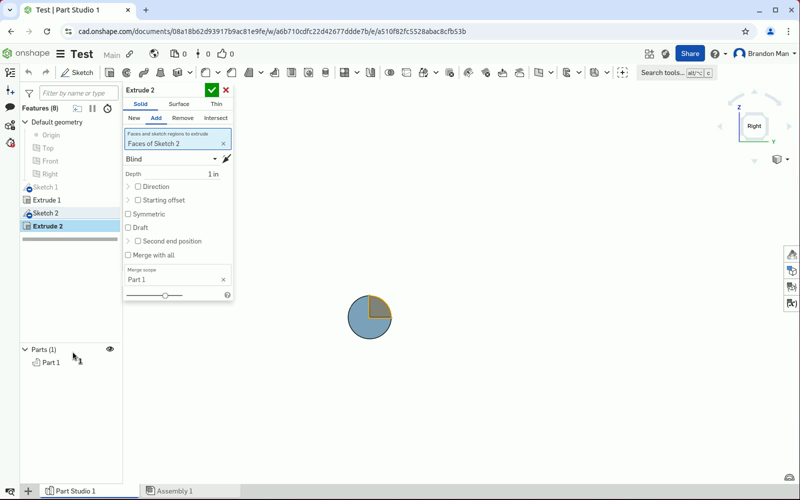
mouse_move(143, 106)
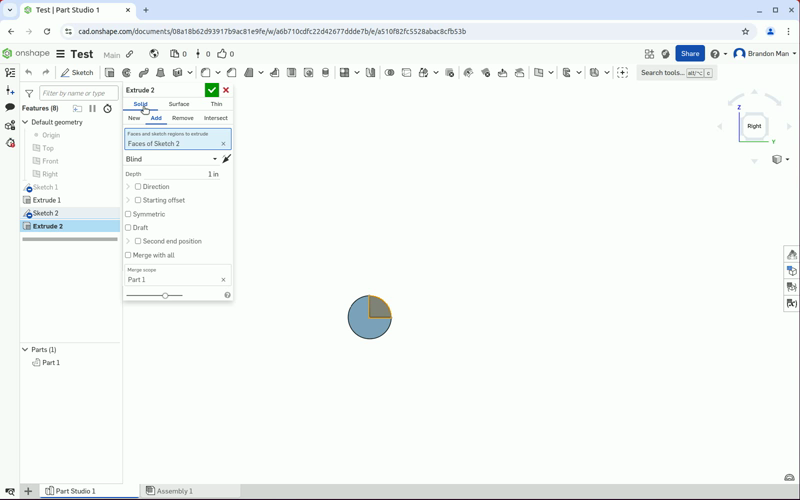
click(143, 106)
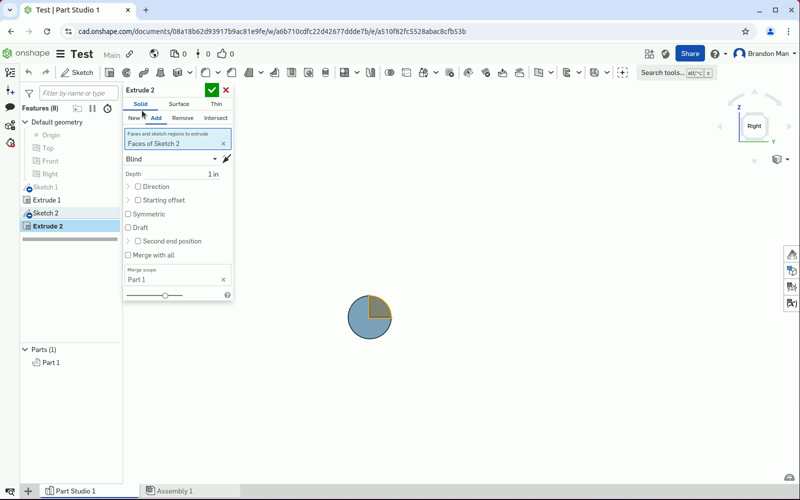
mouse_move(137, 120)
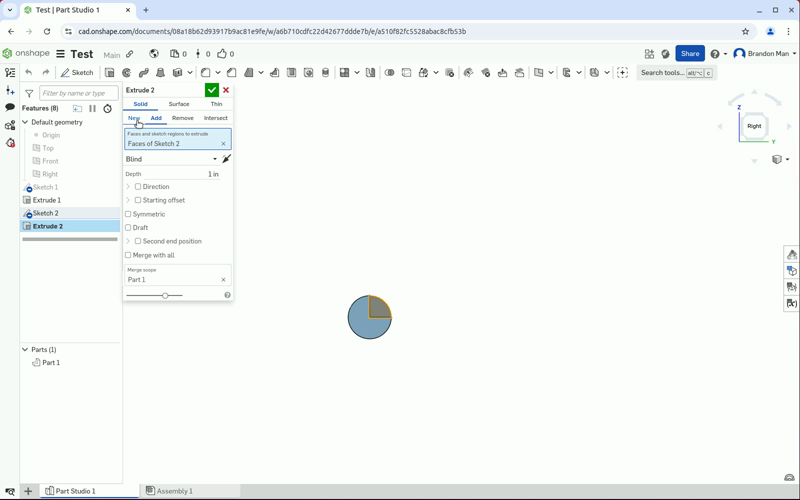
click(137, 120)
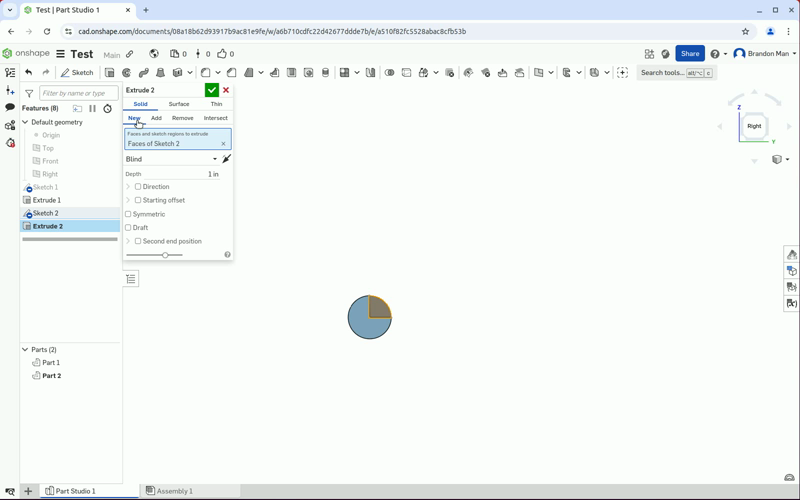
key(tab, 4)
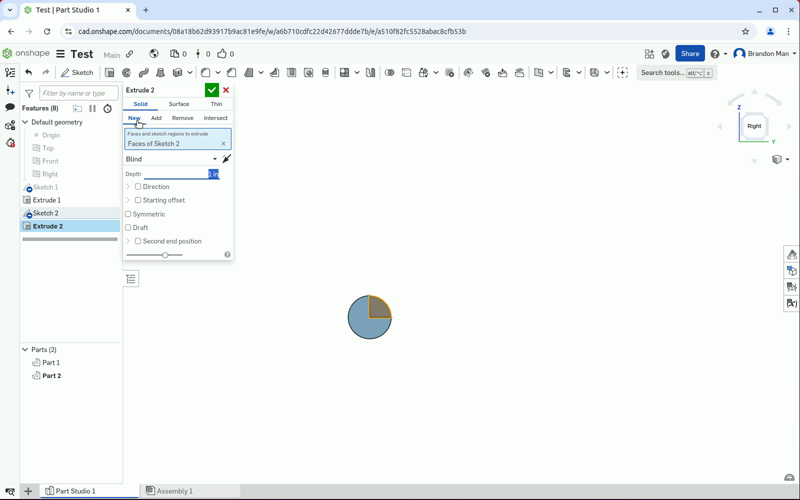
text(4.333)
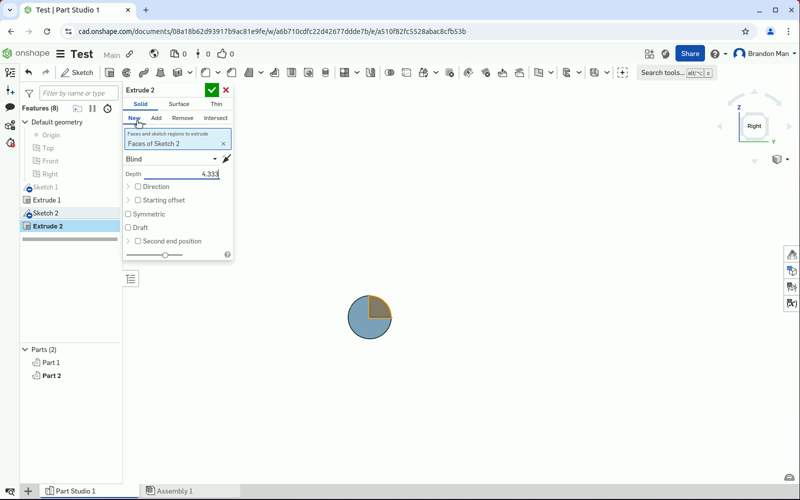
key(enter)
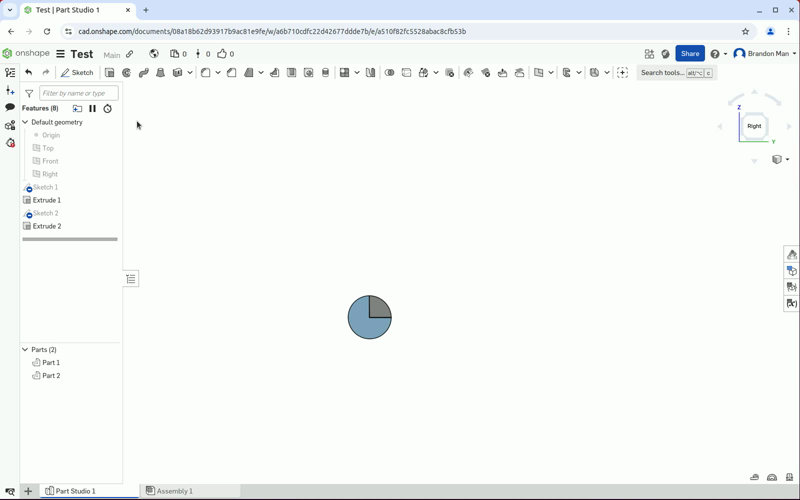
key(shift+h)
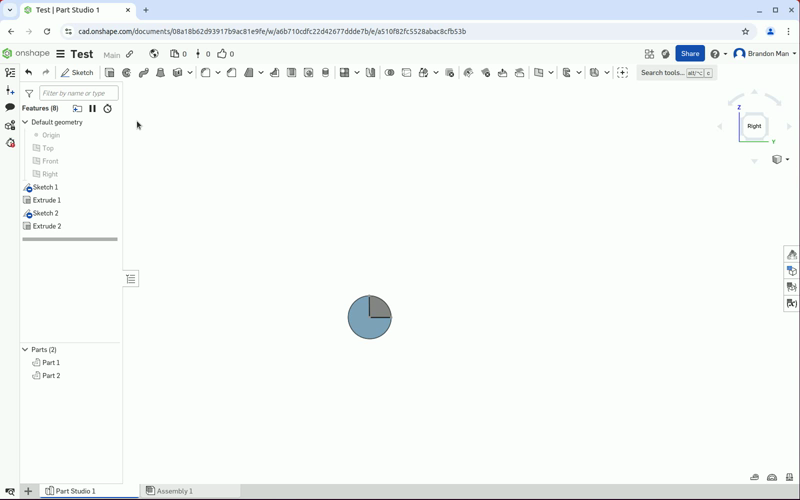
key(shift+h)
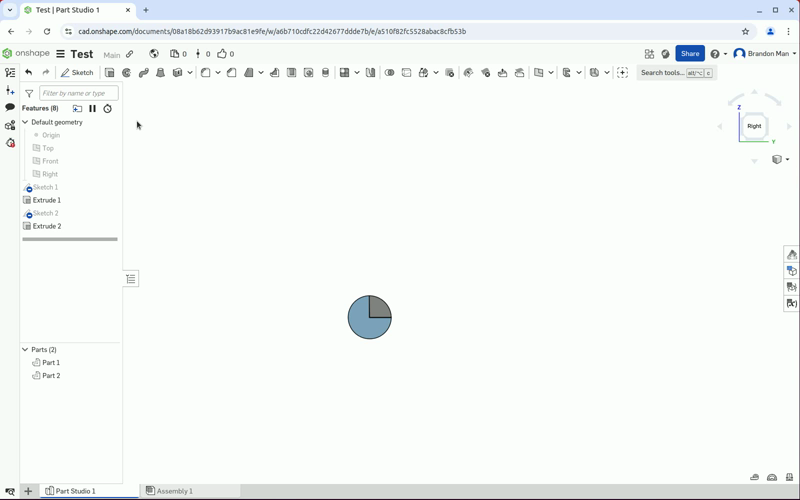
mouse_move(73, 189)
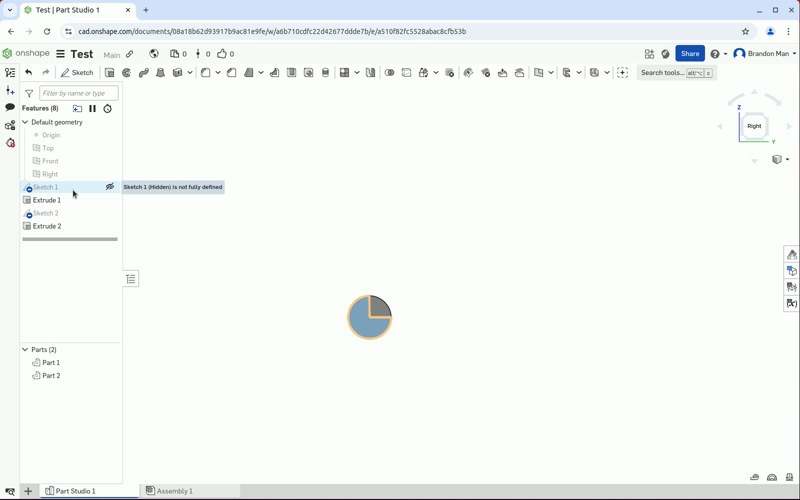
click(73, 189)
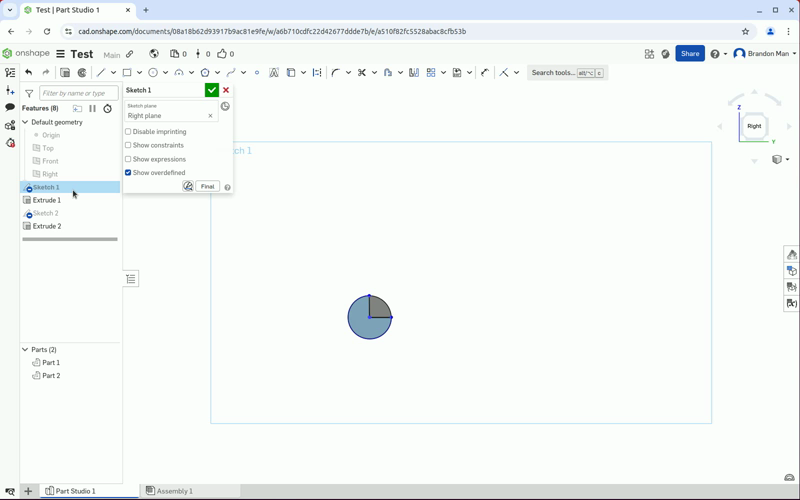
mouse_move(229, 92)
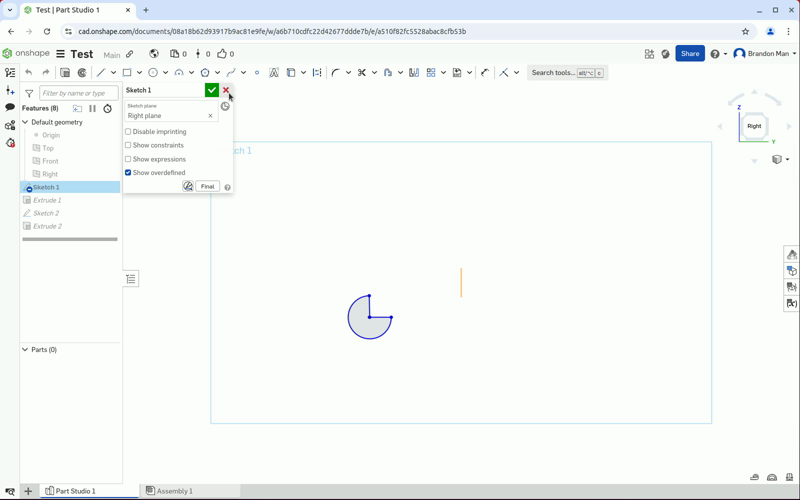
click(229, 92)
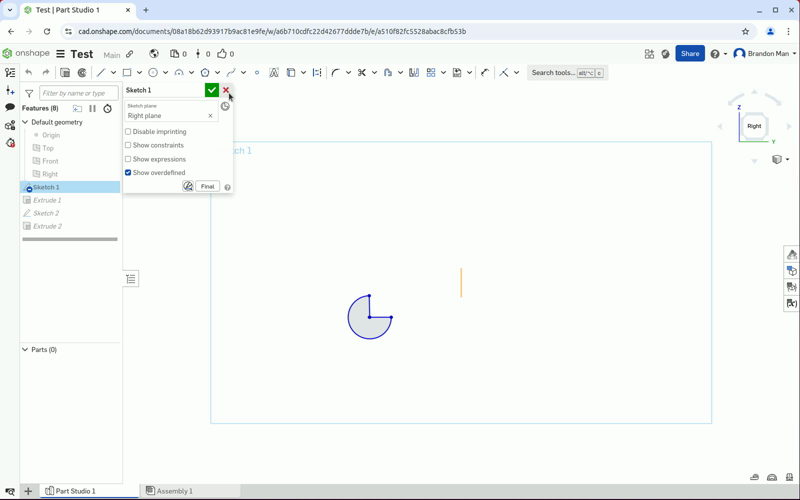
key(shift+s)
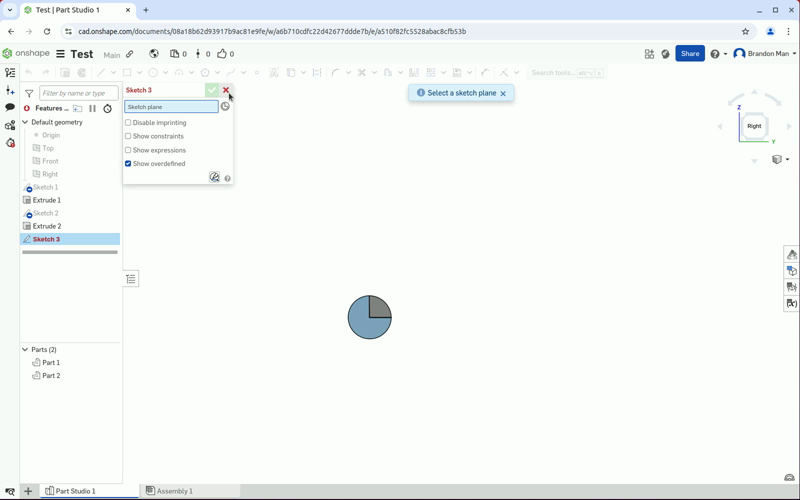
mouse_move(73, 176)
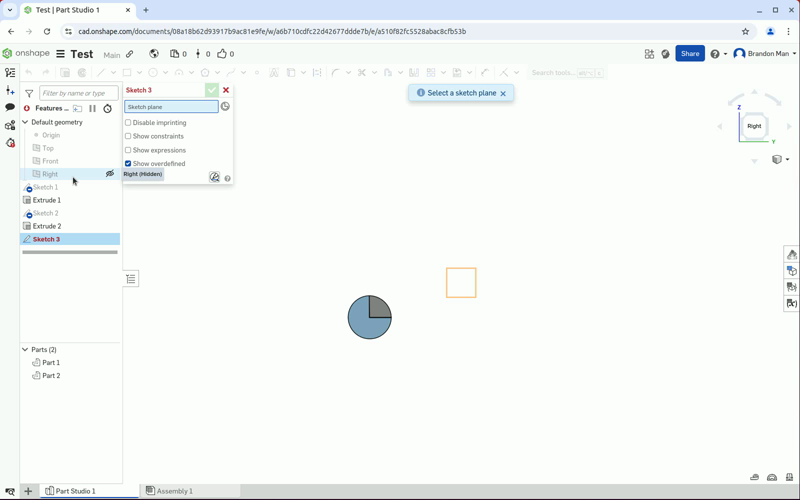
click(73, 176)
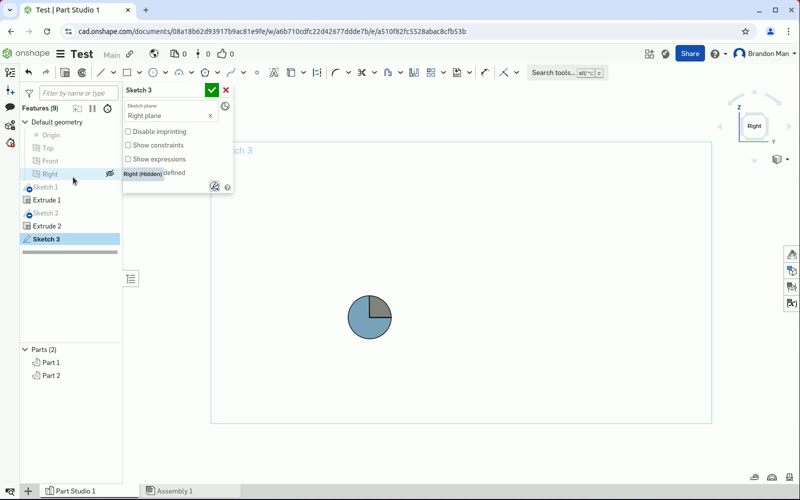
mouse_move(73, 352)
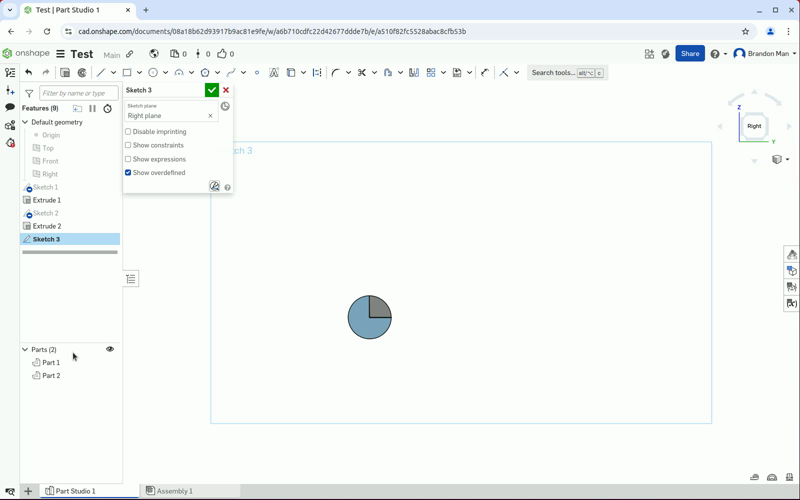
key(y)
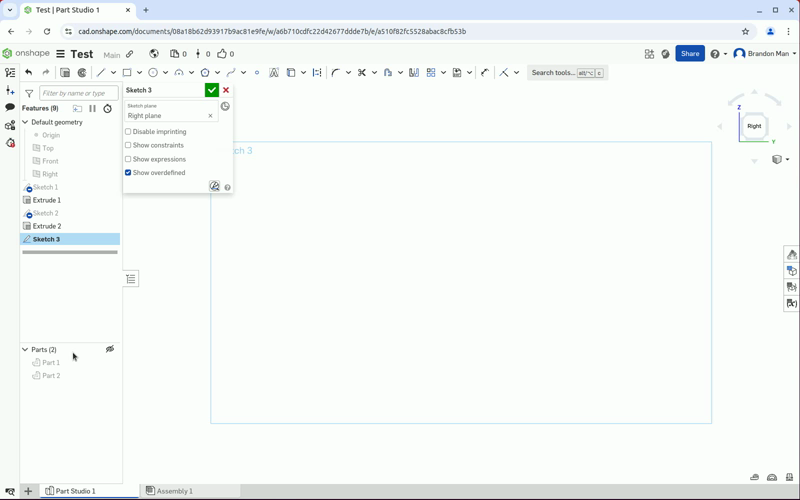
key(a)
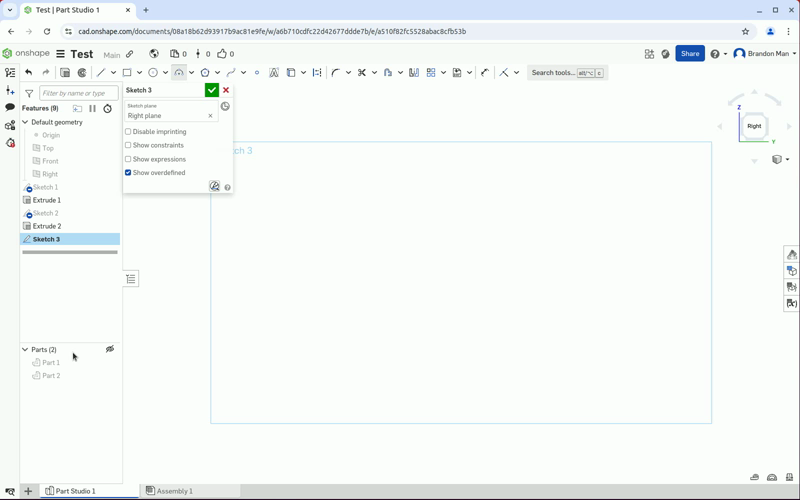
key_down(shift)
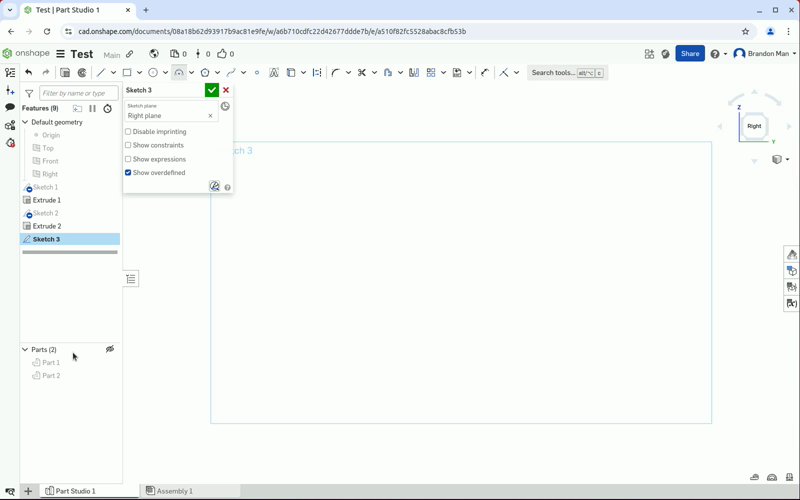
mouse_move(369, 296)
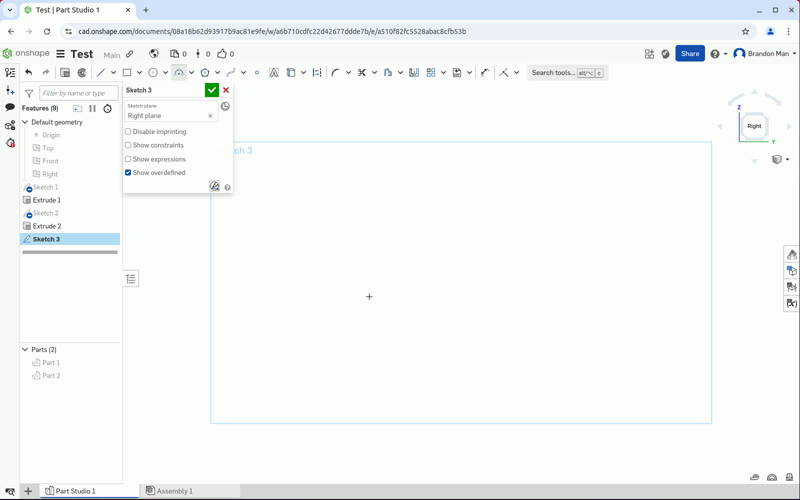
click(369, 296)
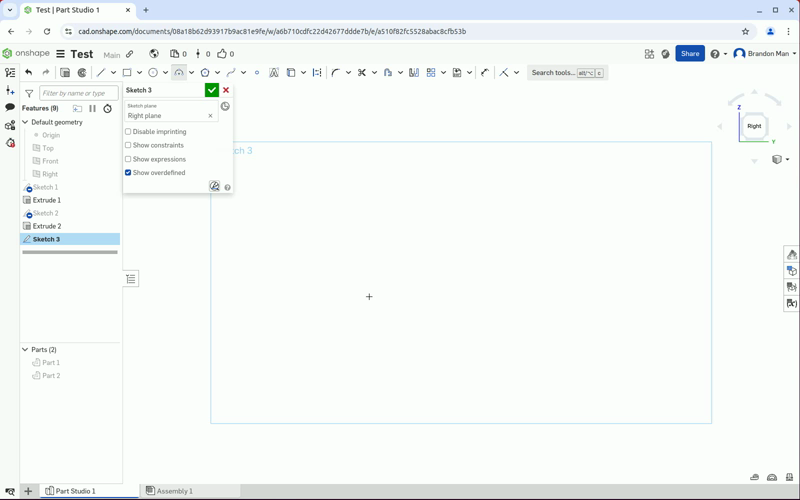
key_up(shift)
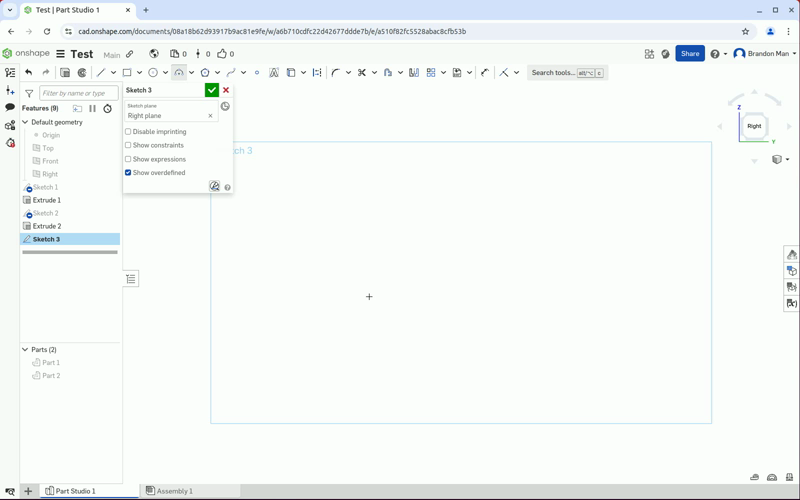
key_down(shift)
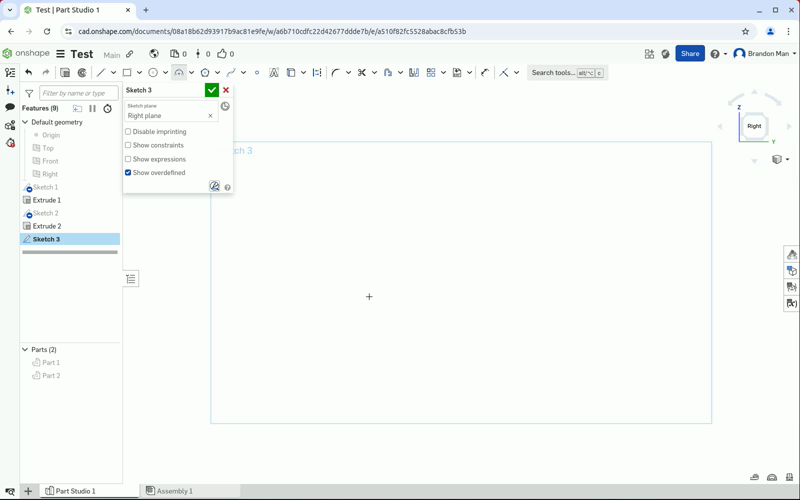
mouse_move(390, 317)
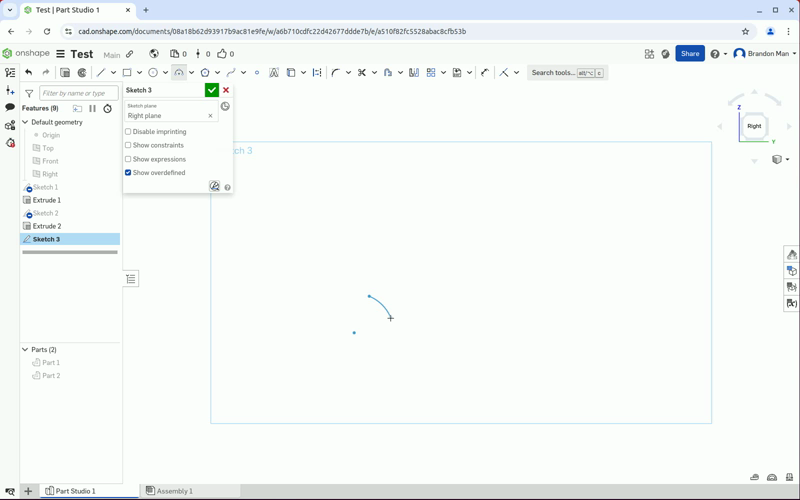
click(390, 317)
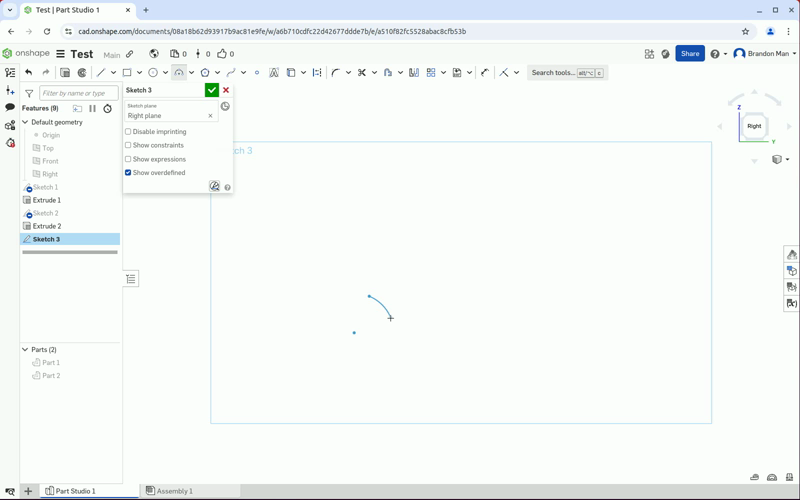
mouse_move(384, 302)
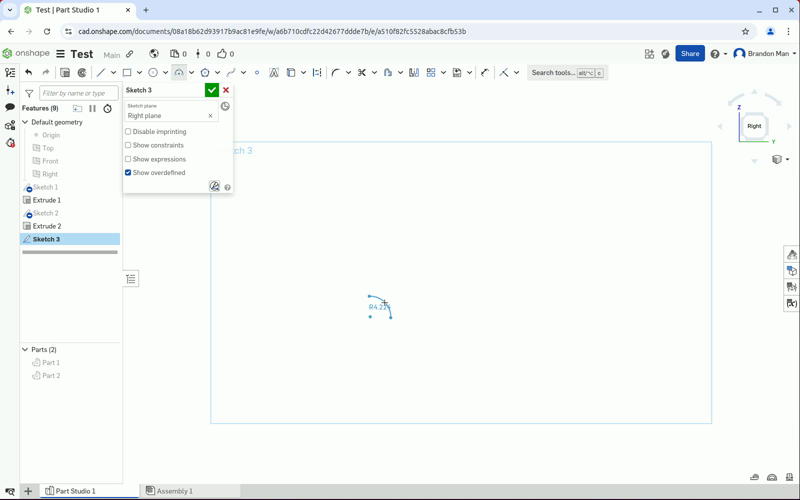
click(384, 302)
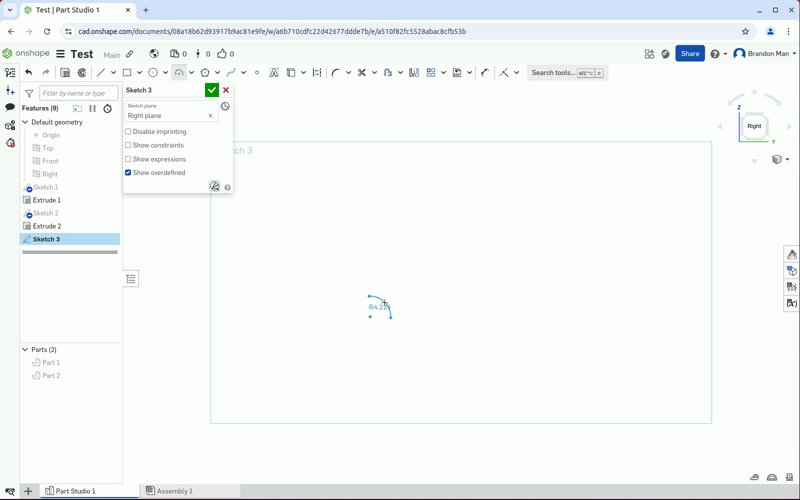
key_up(shift)
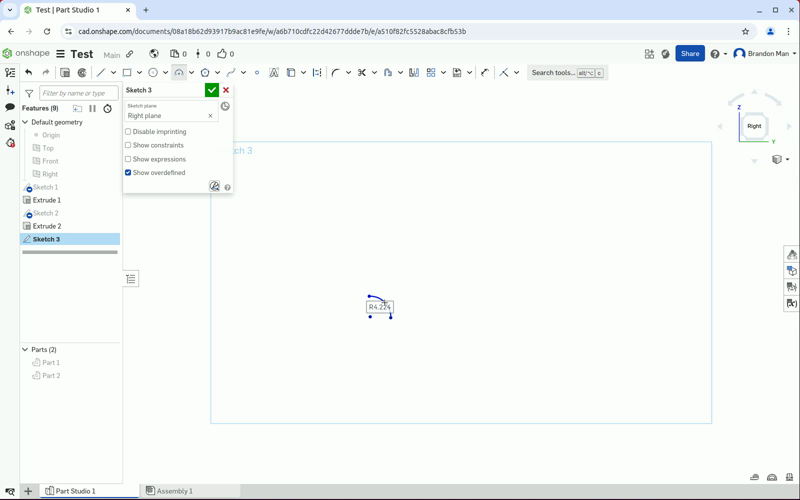
key(esc)
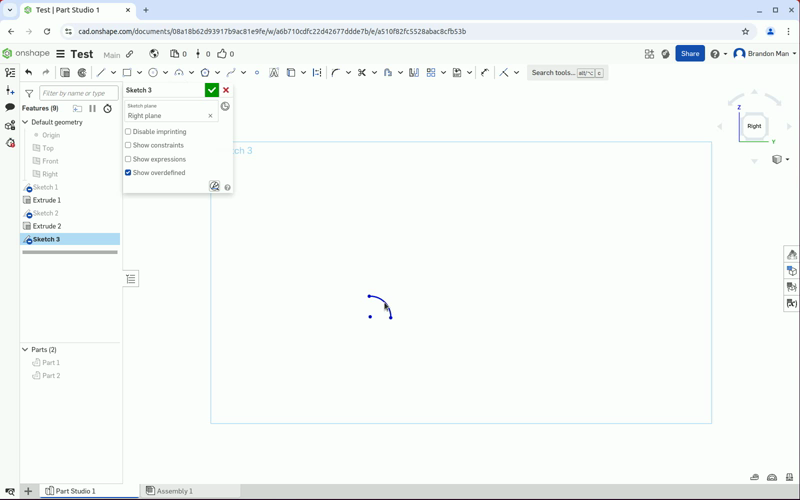
key(l)
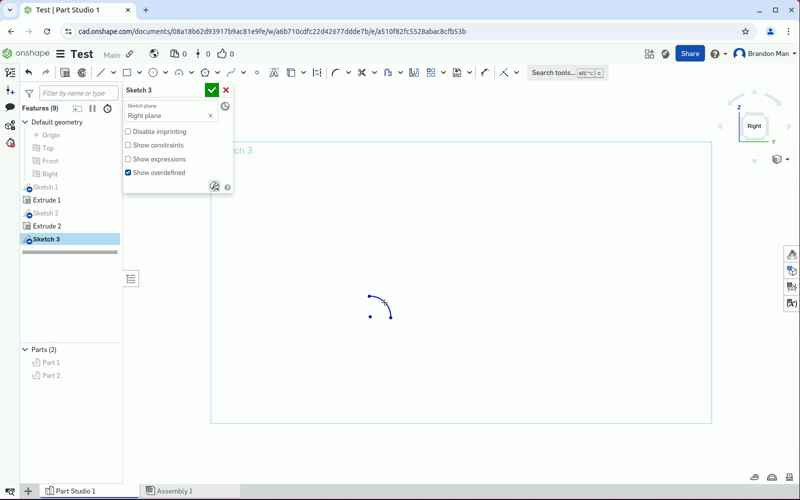
mouse_move(390, 317)
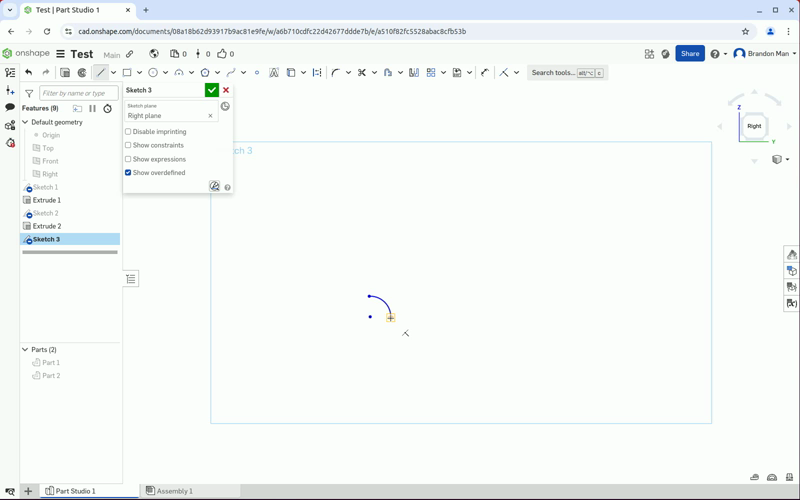
click(390, 317)
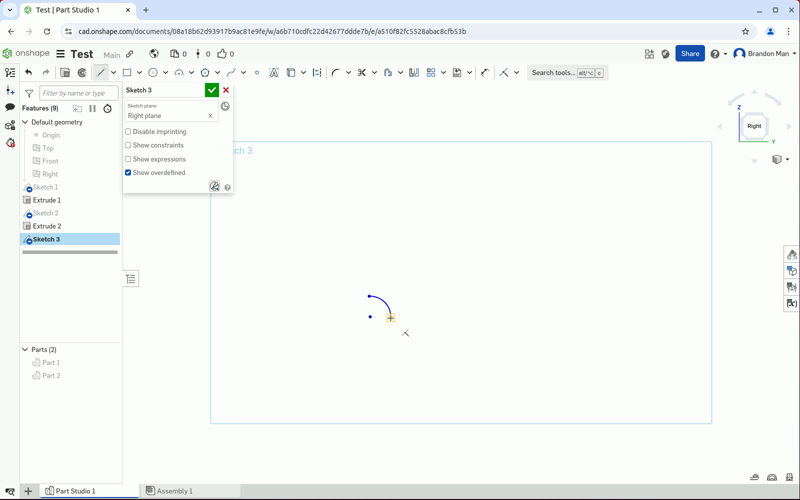
key_down(shift)
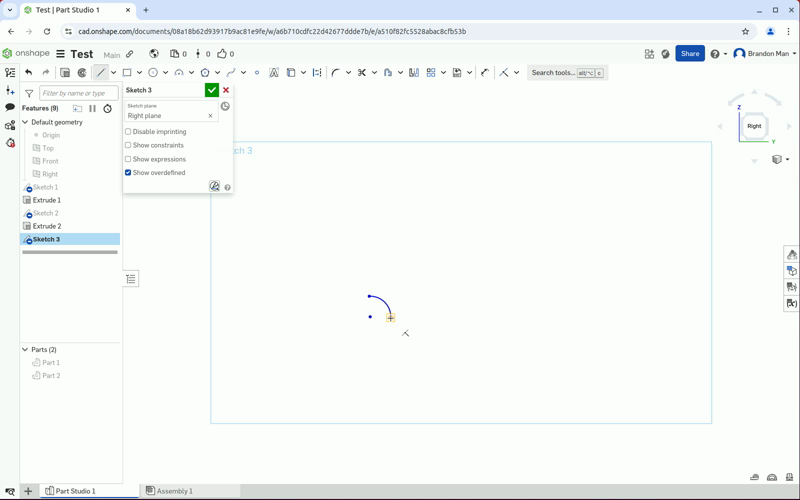
mouse_move(494, 317)
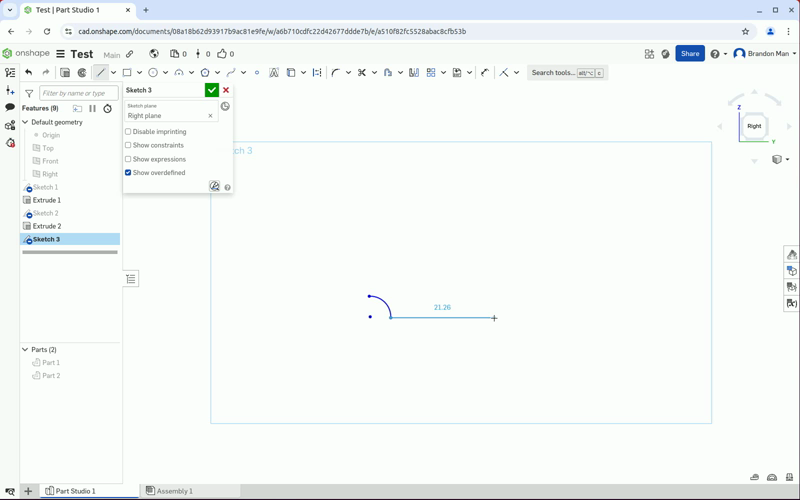
click(494, 317)
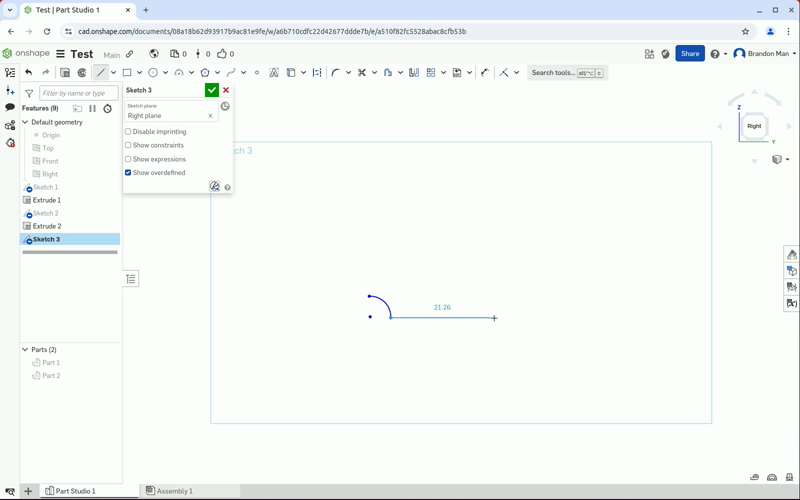
key_up(shift)
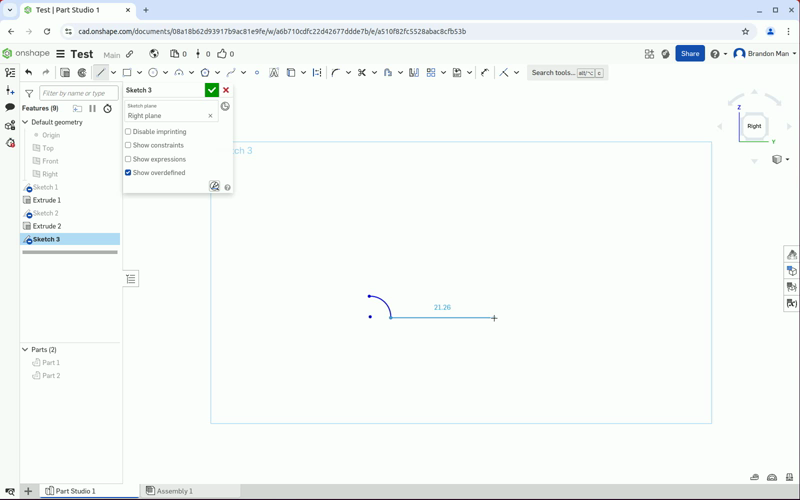
key(esc)
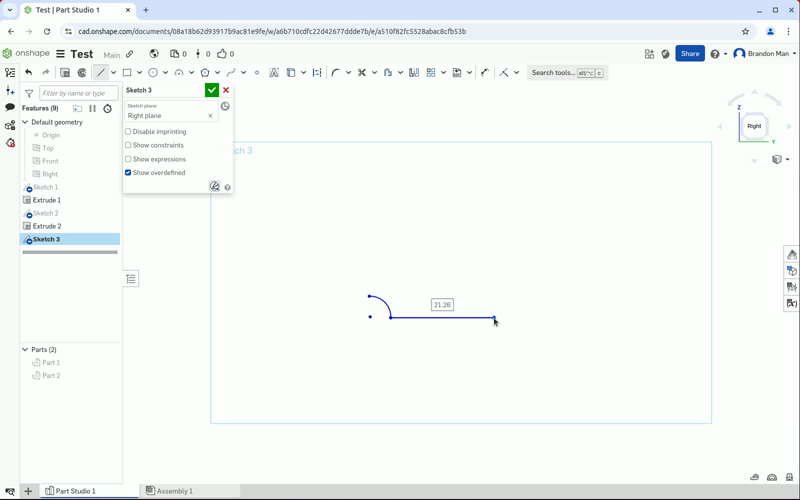
key(a)
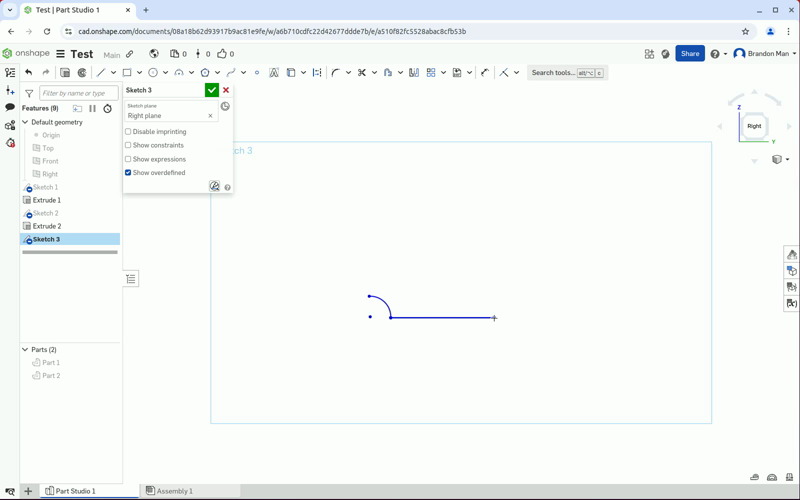
mouse_move(494, 317)
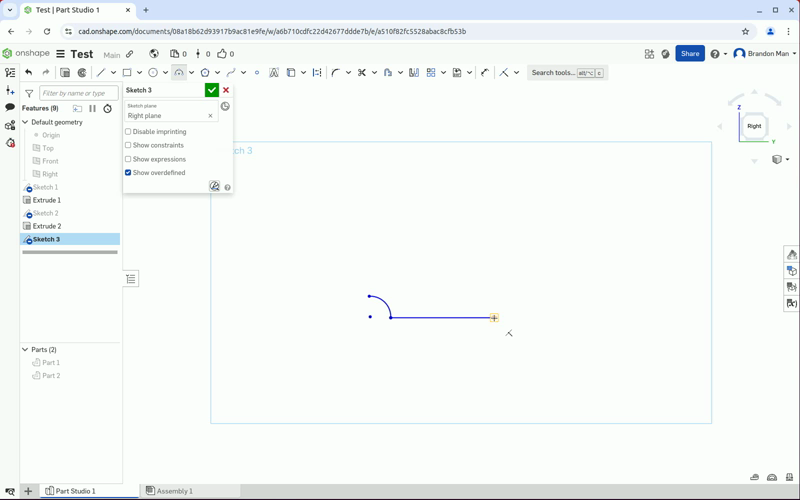
click(494, 317)
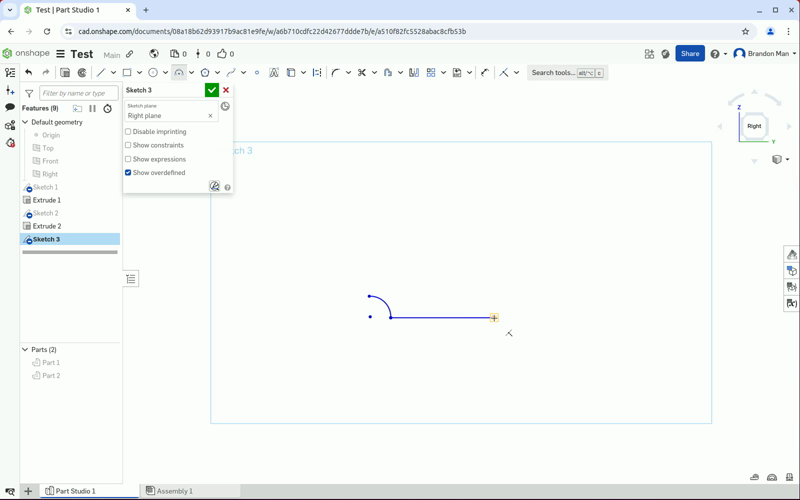
key_down(shift)
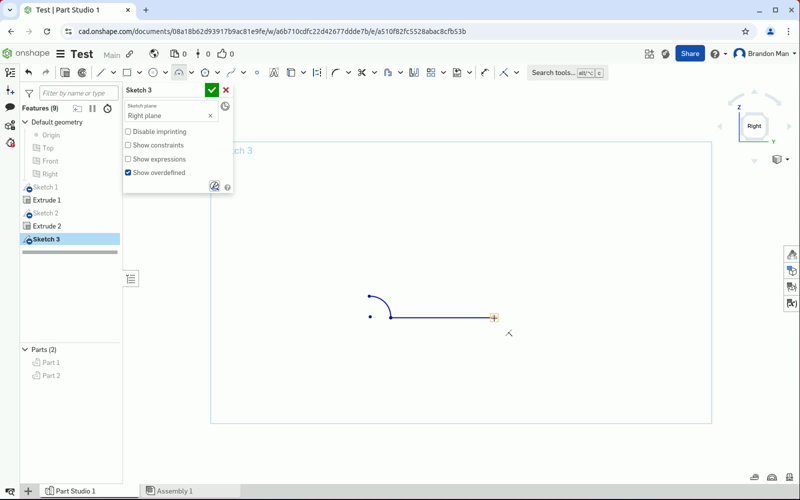
mouse_move(515, 296)
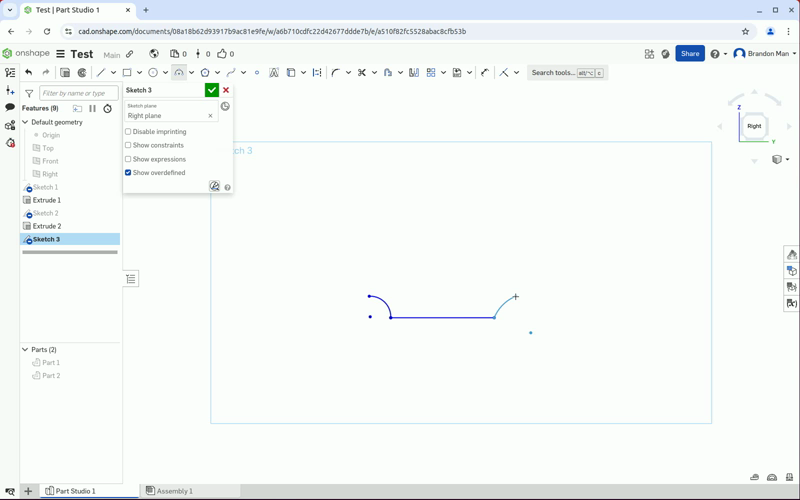
click(515, 296)
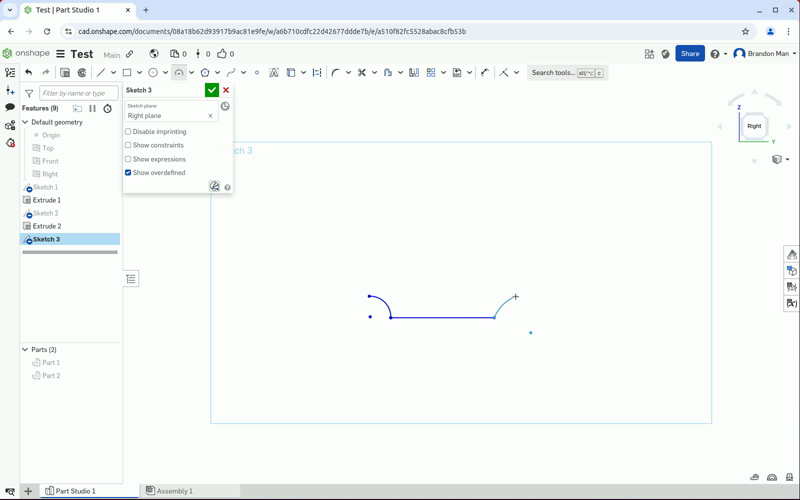
mouse_move(500, 302)
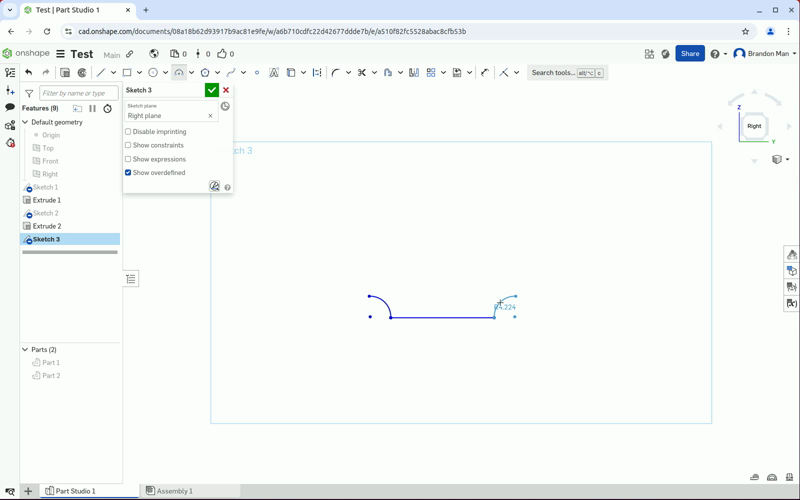
click(500, 302)
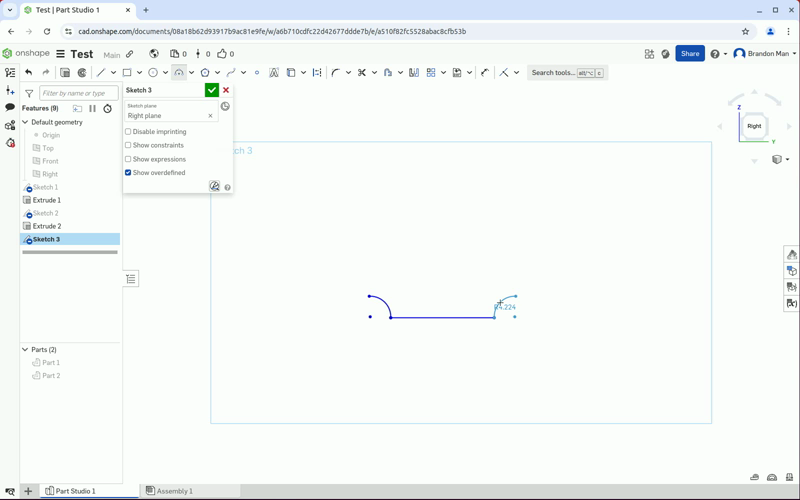
key_up(shift)
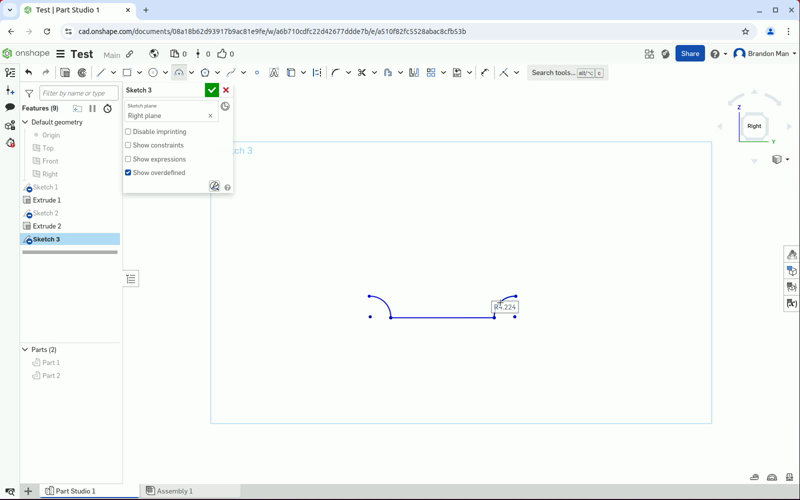
key(esc)
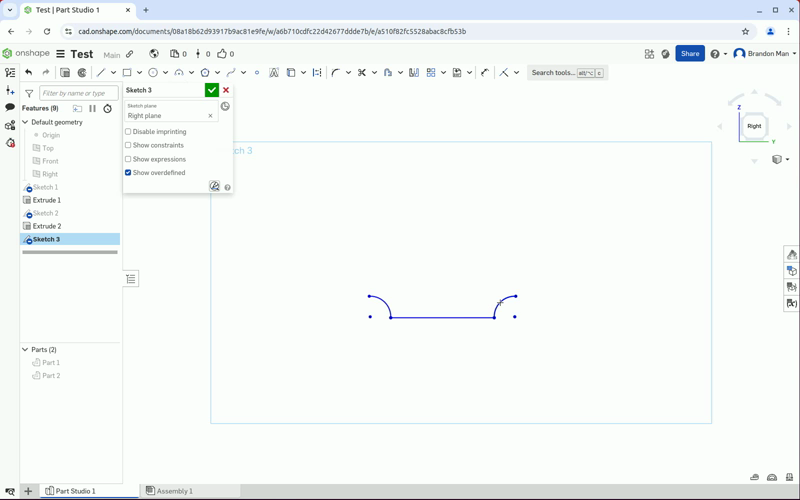
key(l)
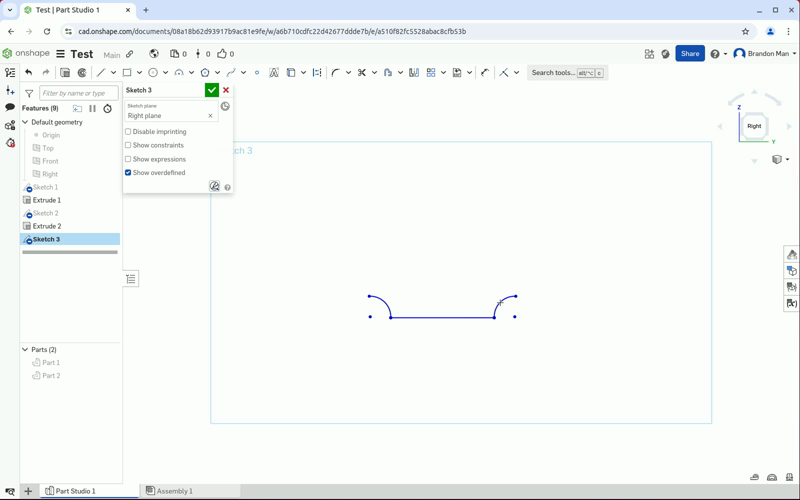
mouse_move(515, 296)
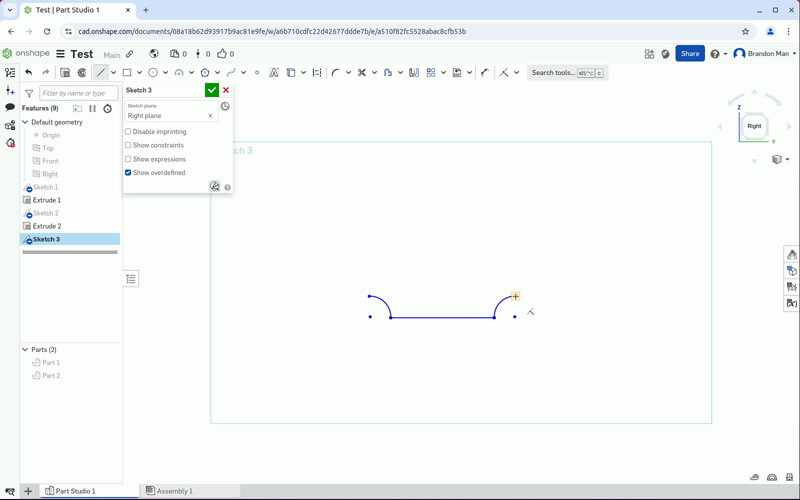
click(515, 296)
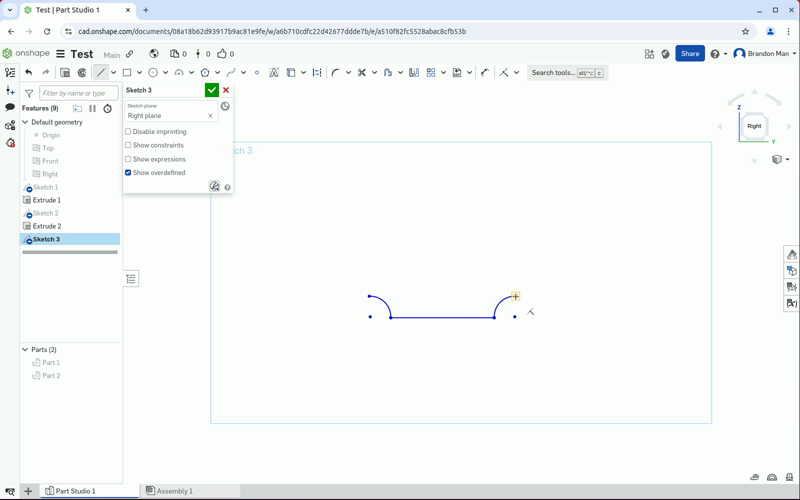
key_down(shift)
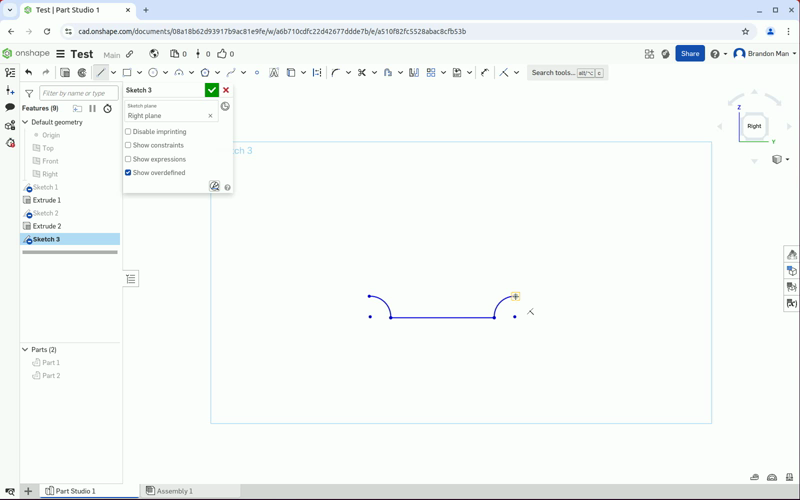
mouse_move(545, 296)
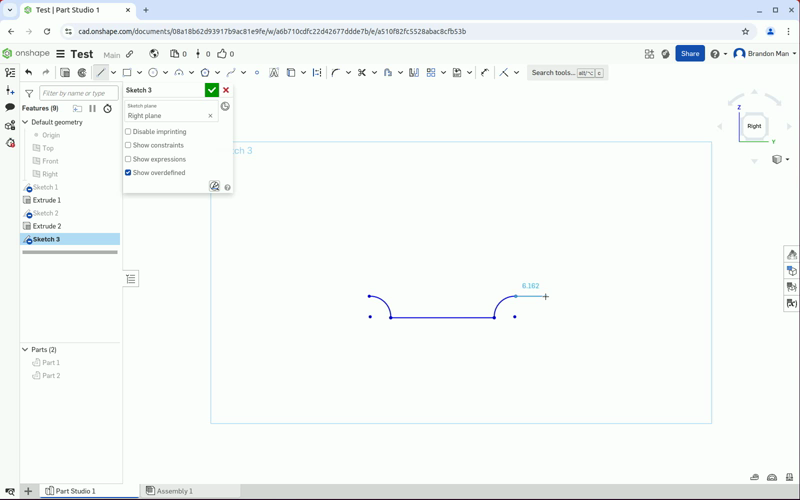
mouse_move(515, 245)
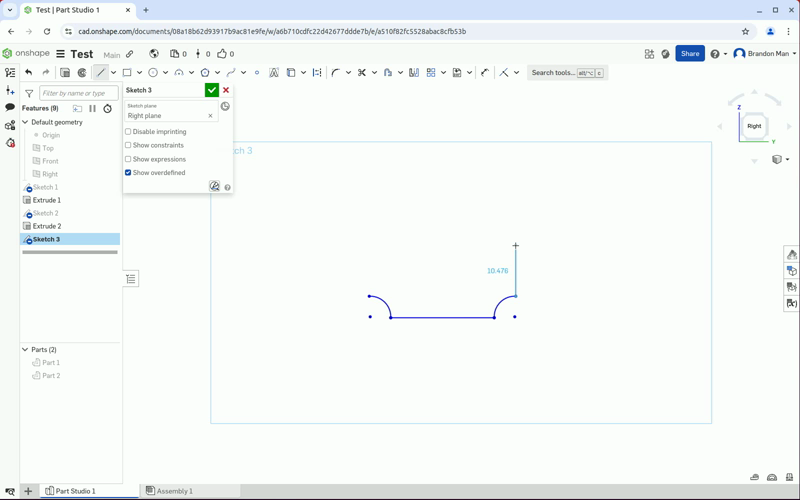
click(515, 245)
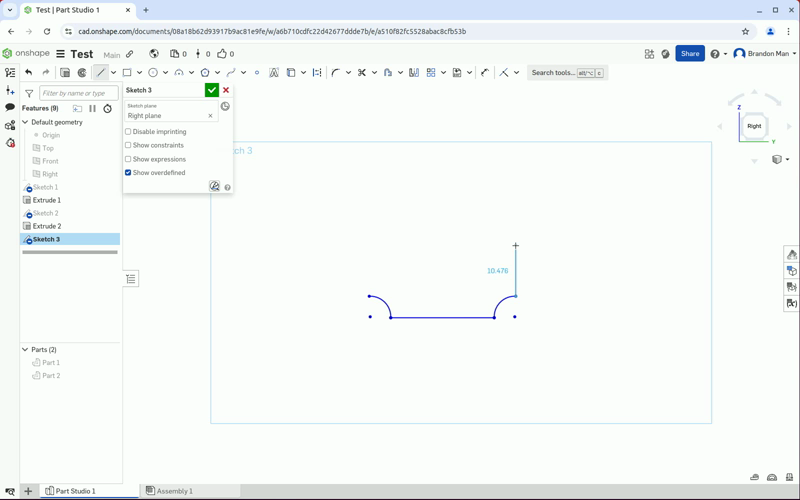
key_up(shift)
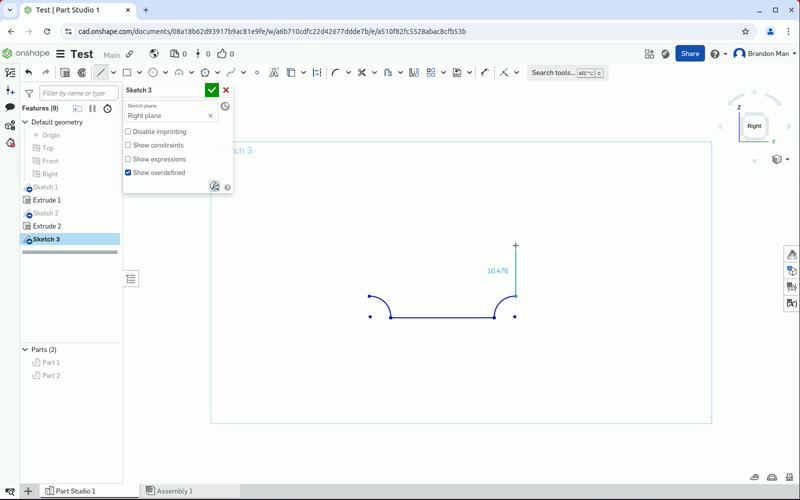
key_down(shift)
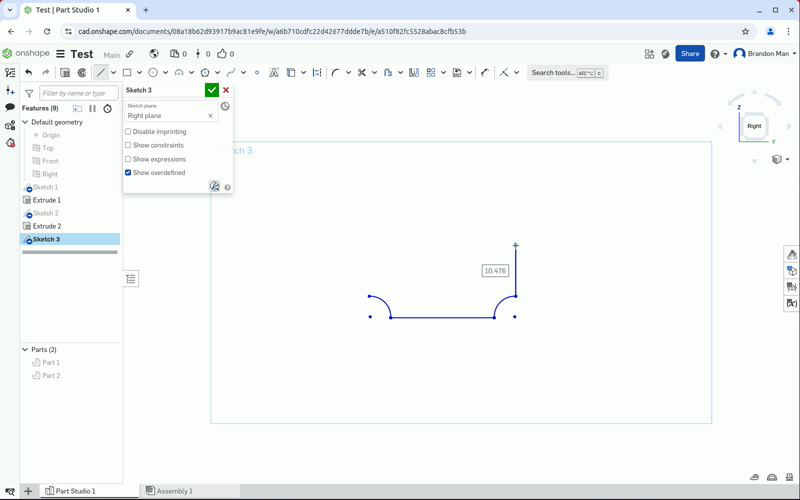
mouse_move(455, 270)
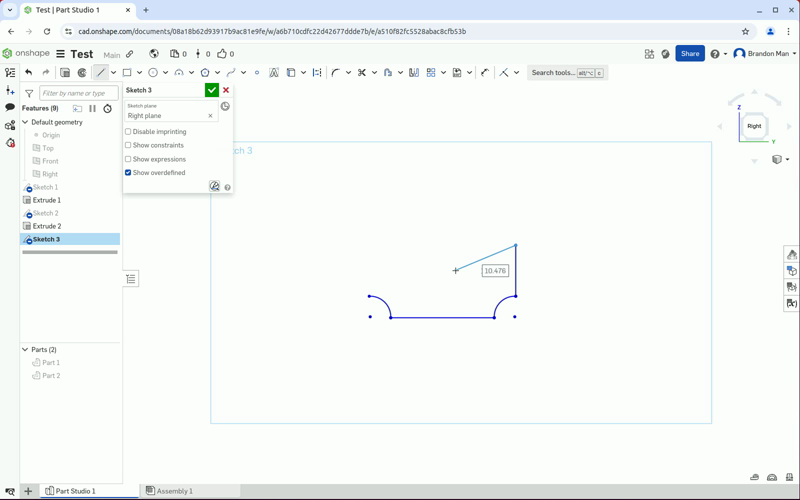
click(455, 270)
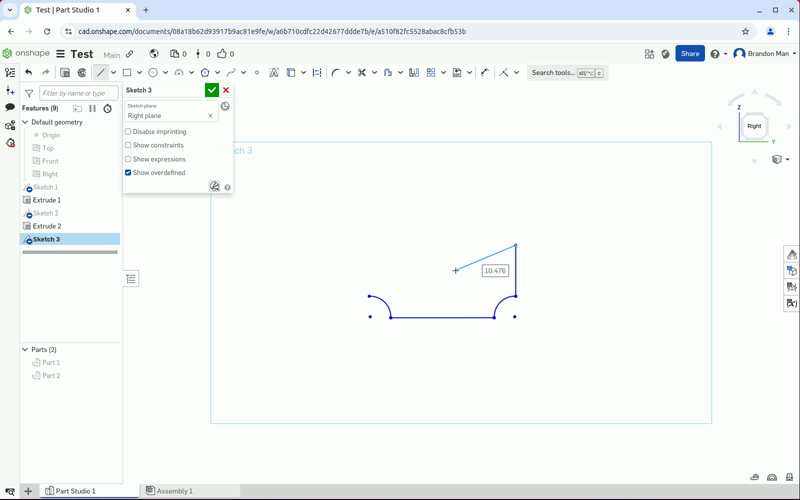
key_up(shift)
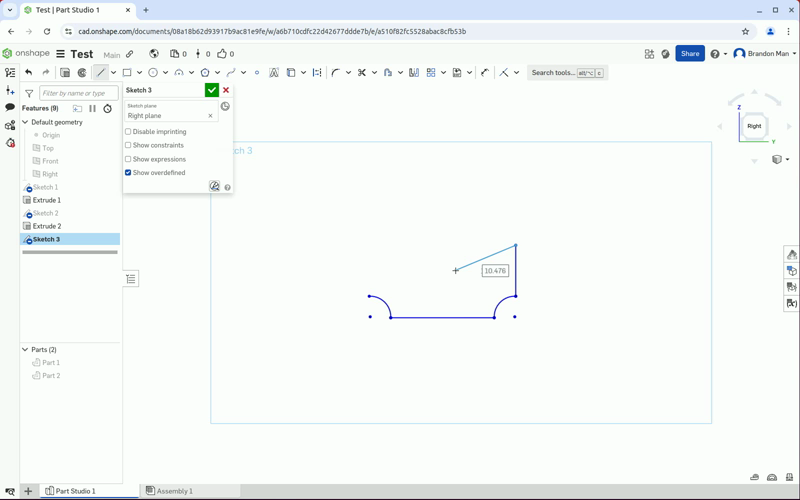
key_down(shift)
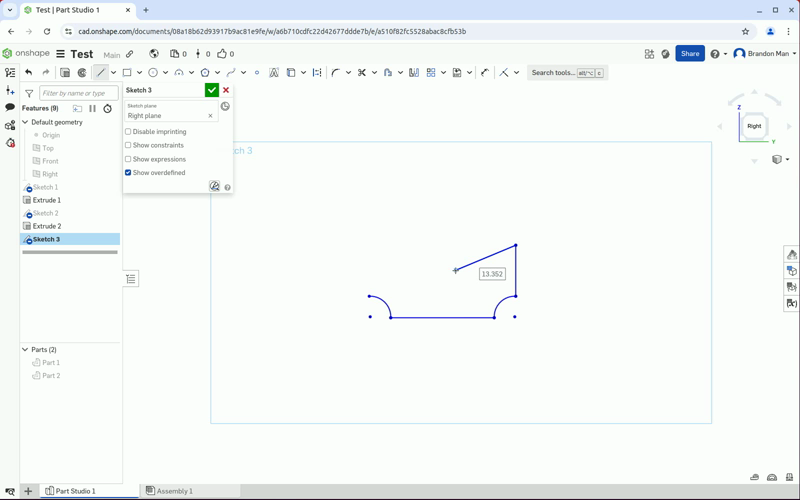
mouse_move(485, 270)
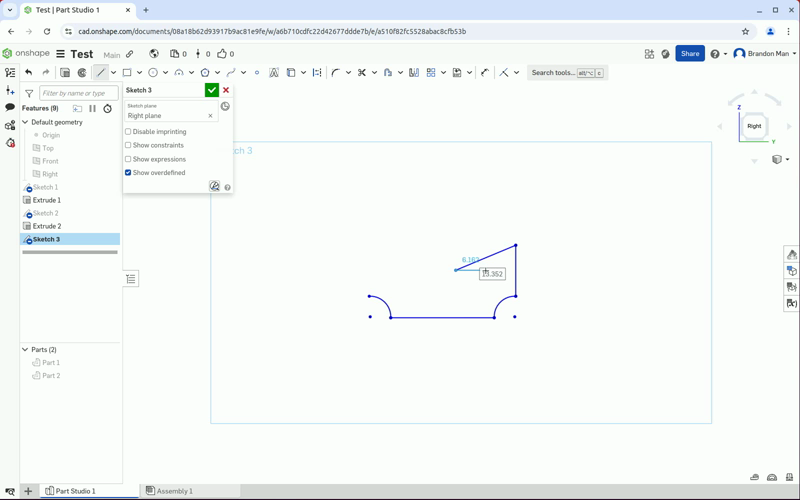
mouse_move(423, 270)
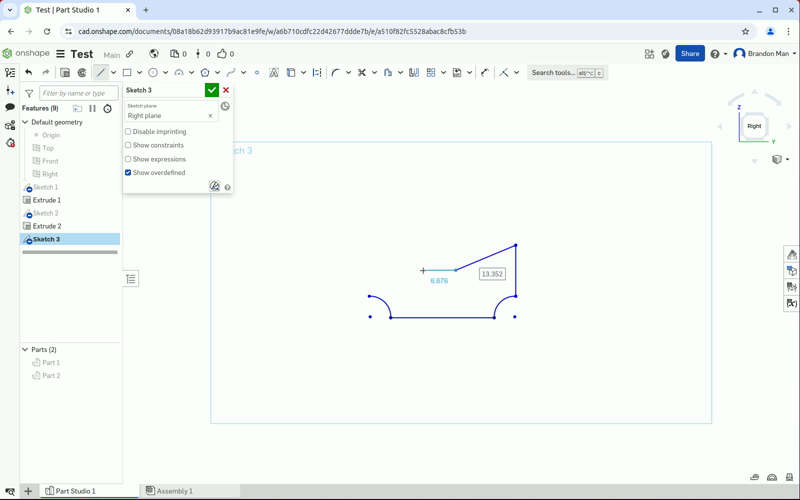
click(423, 270)
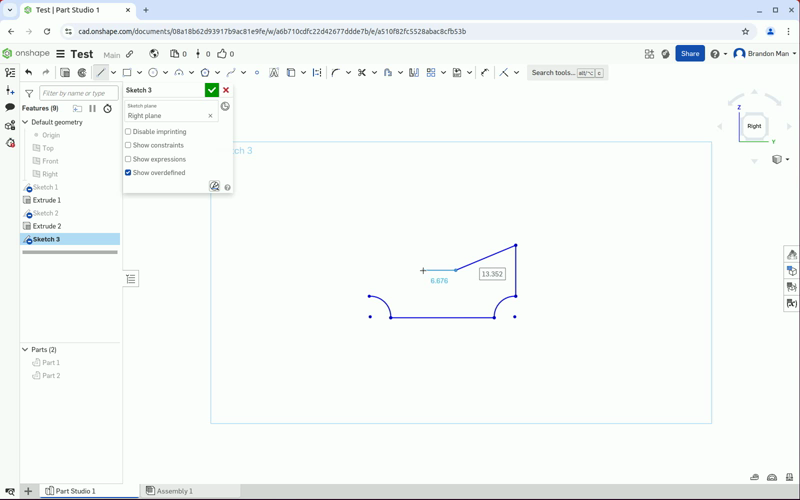
key_up(shift)
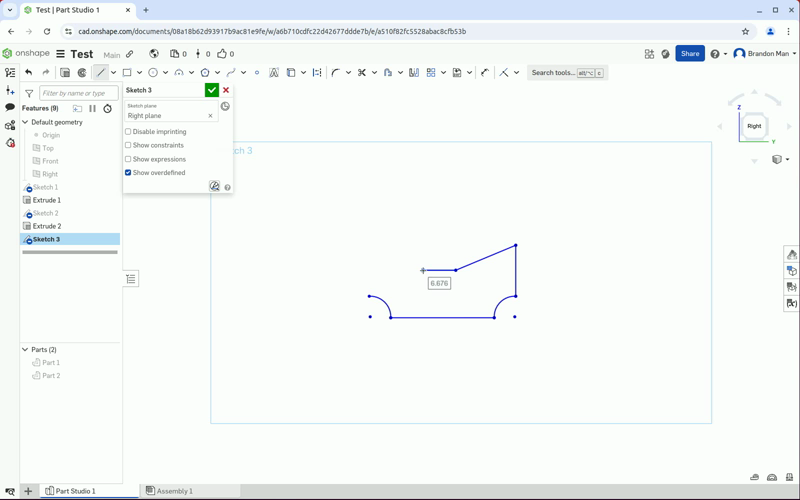
key_down(shift)
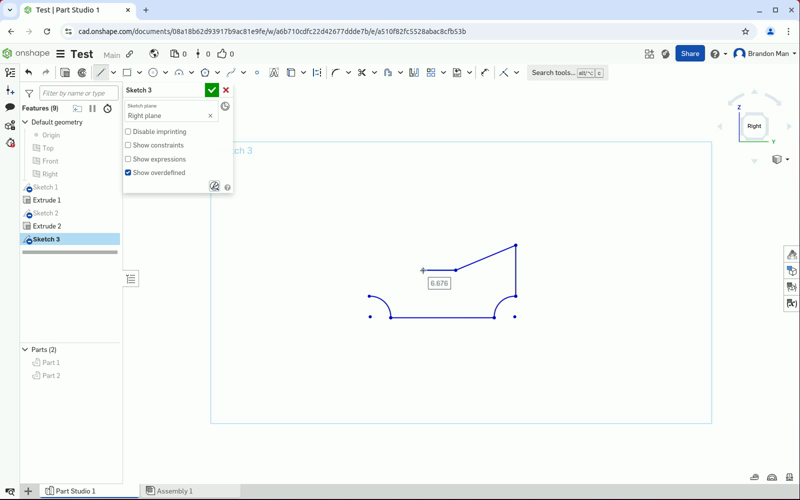
mouse_move(453, 270)
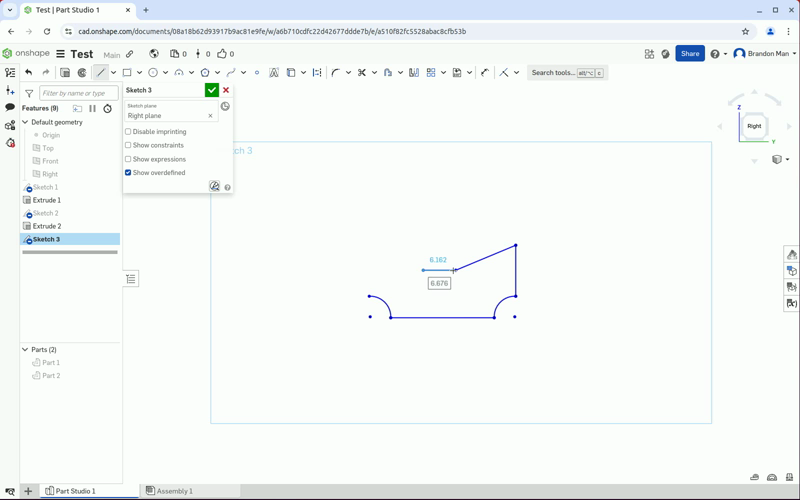
mouse_move(395, 245)
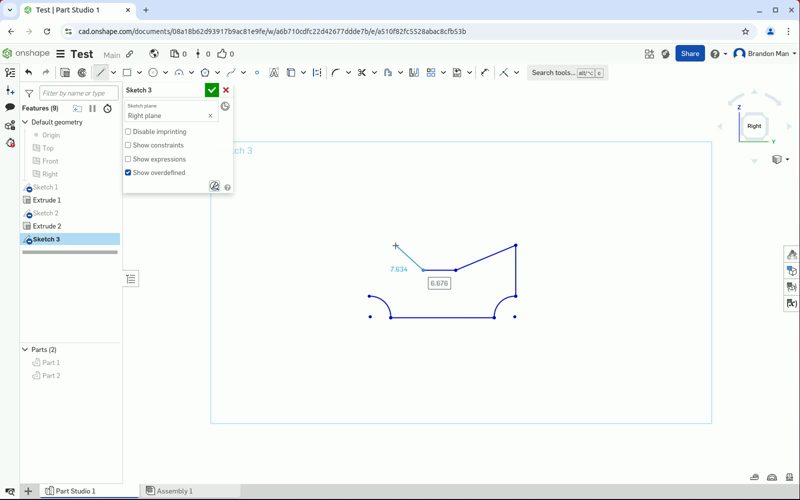
click(395, 245)
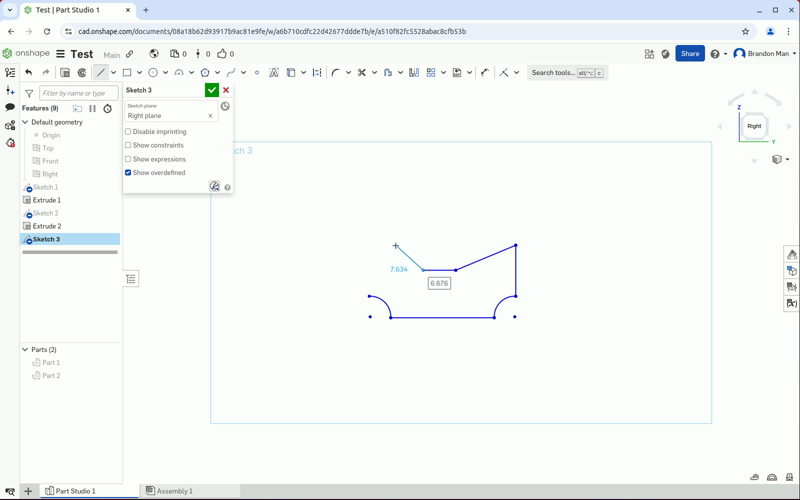
key_up(shift)
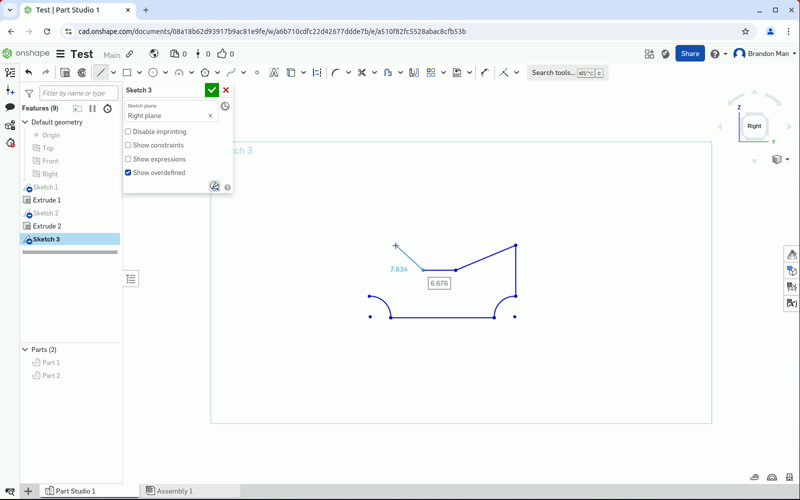
key_down(shift)
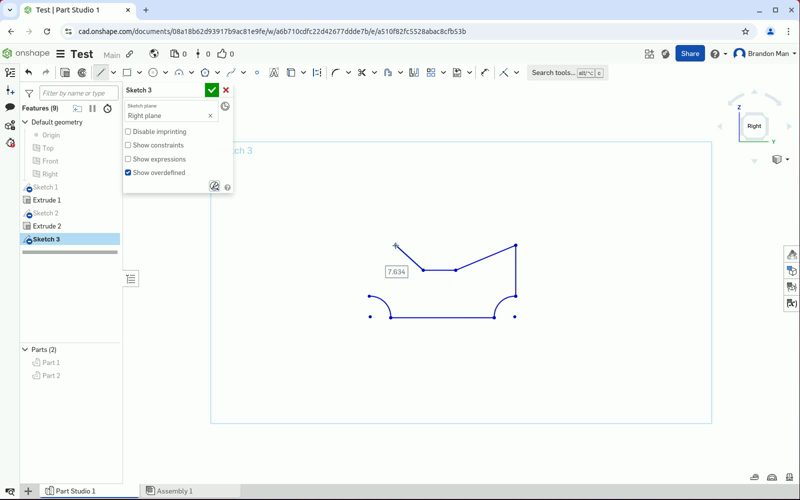
mouse_move(425, 245)
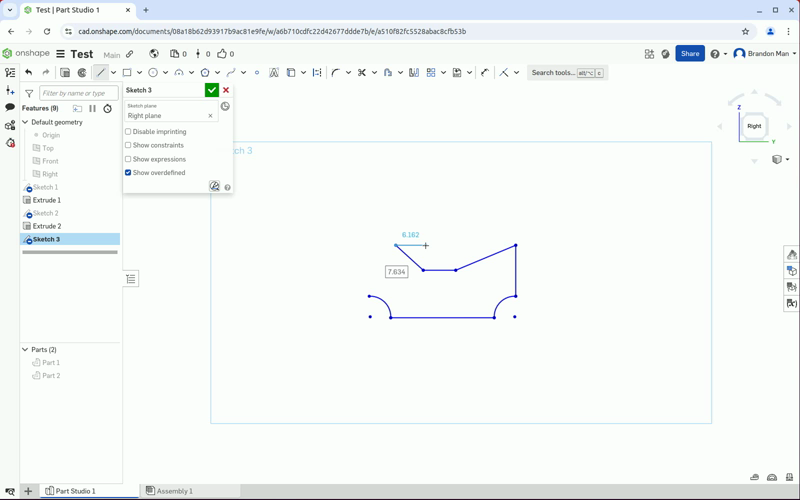
mouse_move(369, 245)
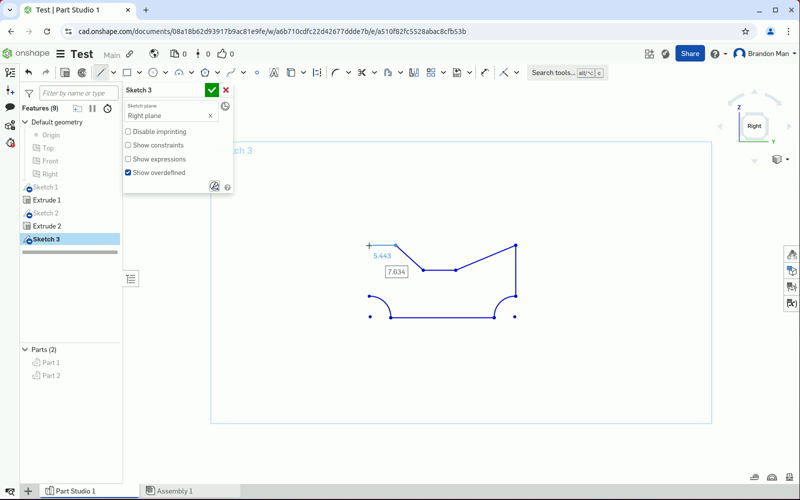
click(369, 245)
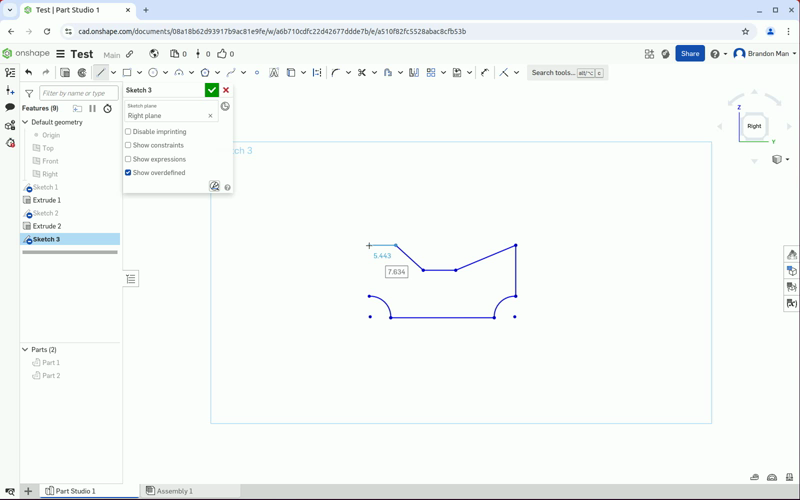
key_up(shift)
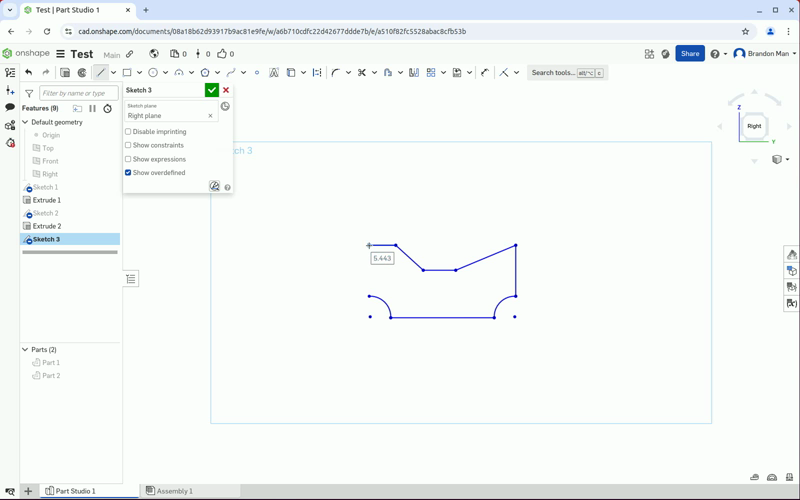
mouse_move(399, 245)
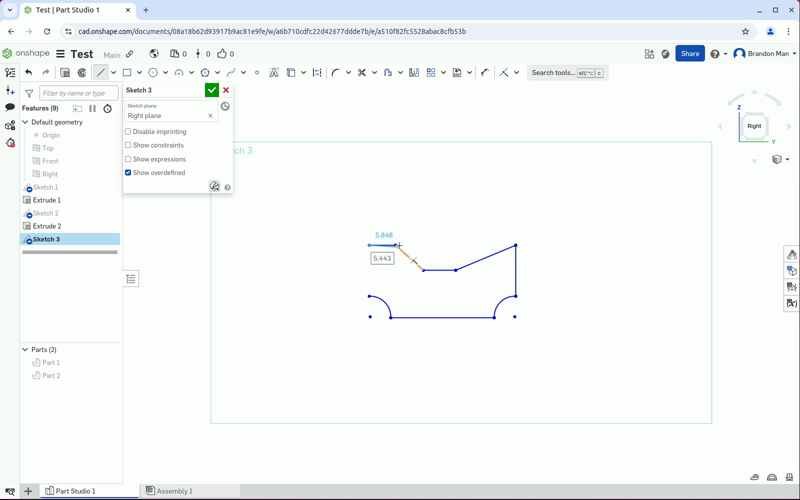
key_down(shift)
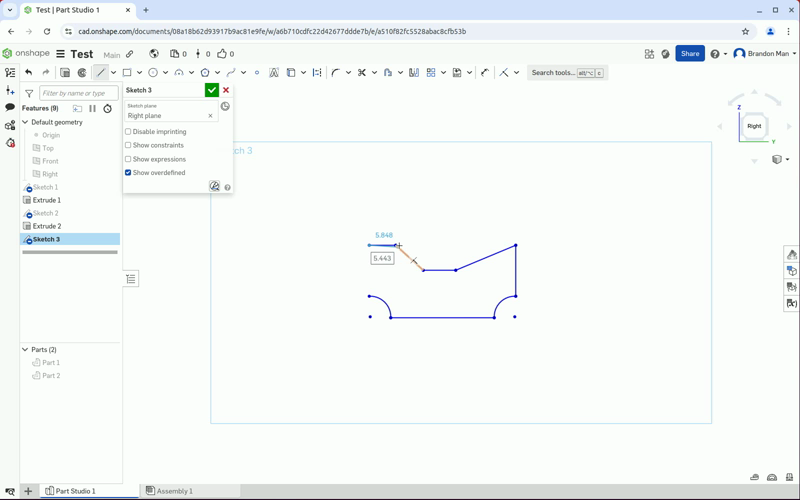
mouse_move(369, 296)
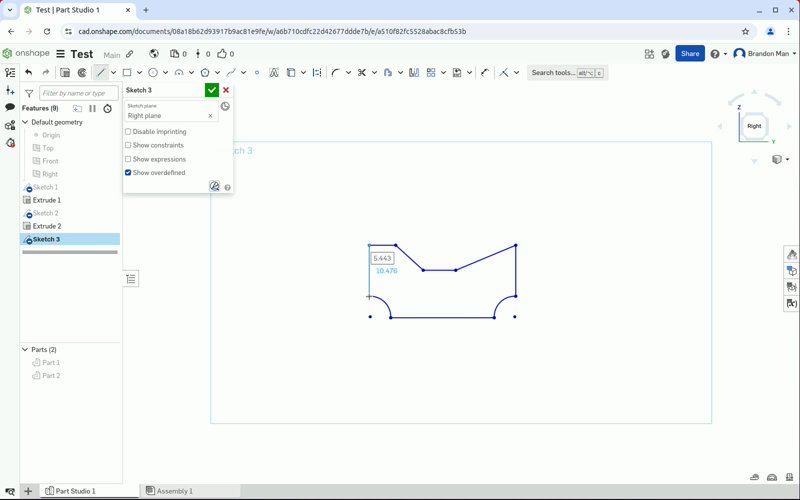
key_up(shift)
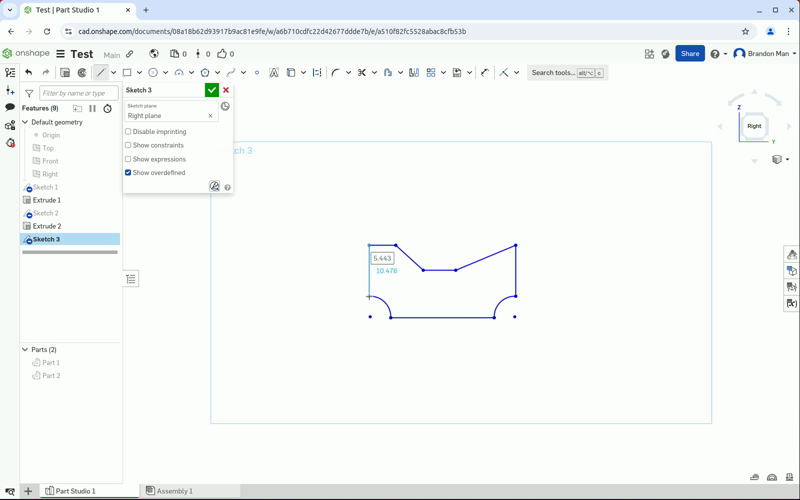
click(369, 296)
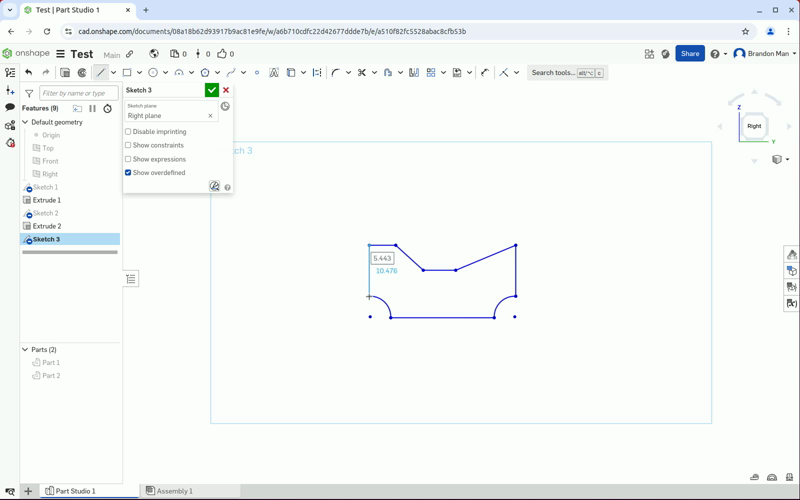
key(esc)
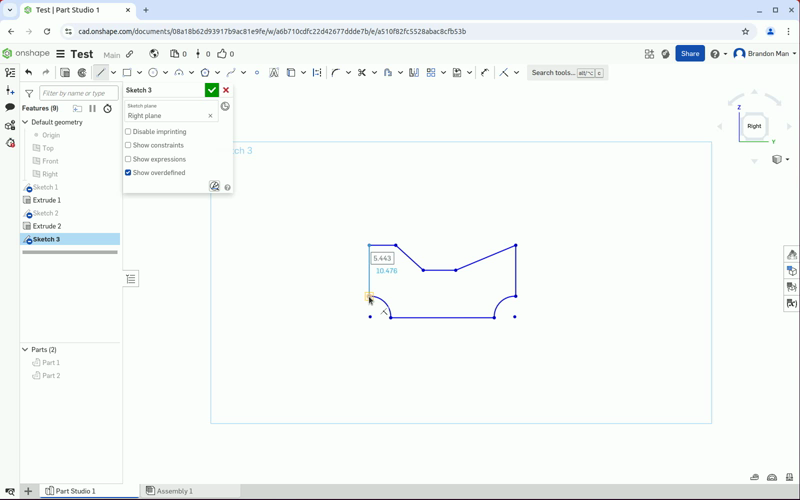
mouse_move(389, 300)
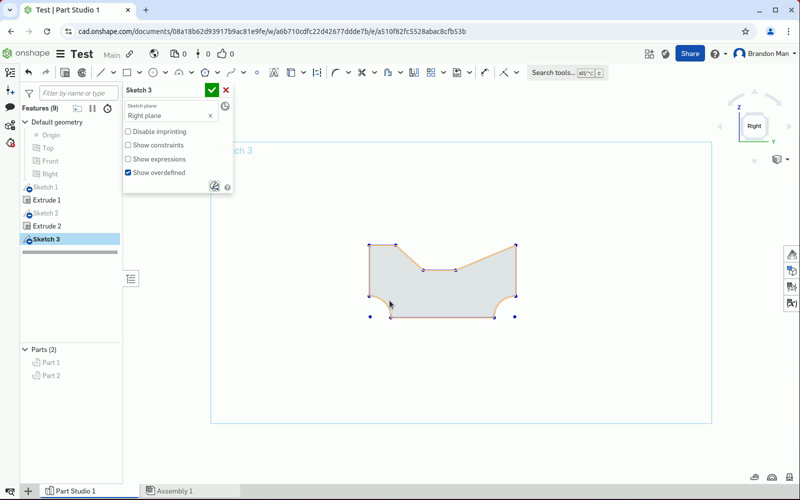
click(389, 300)
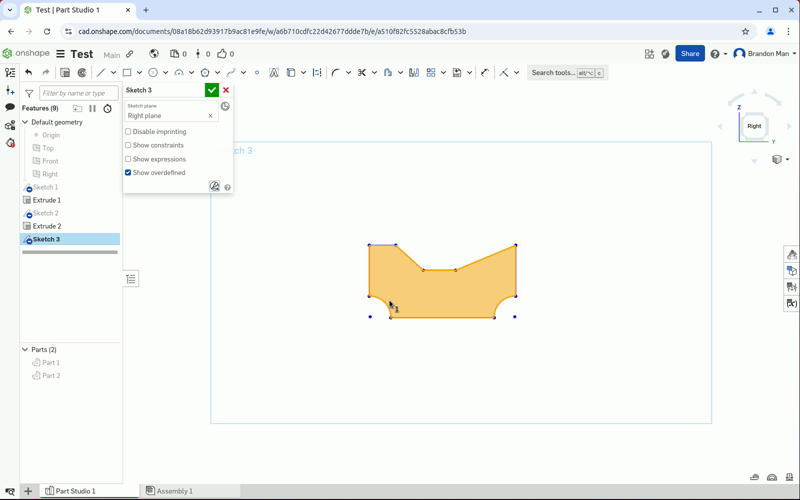
mouse_move(73, 352)
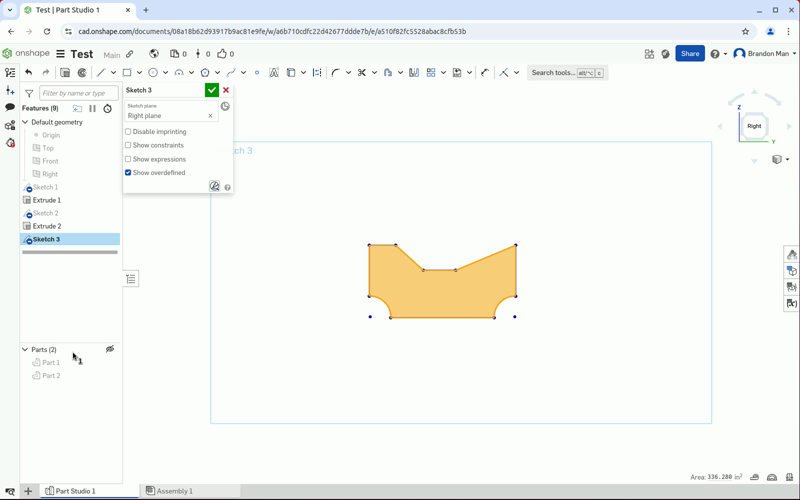
key(shift+y)
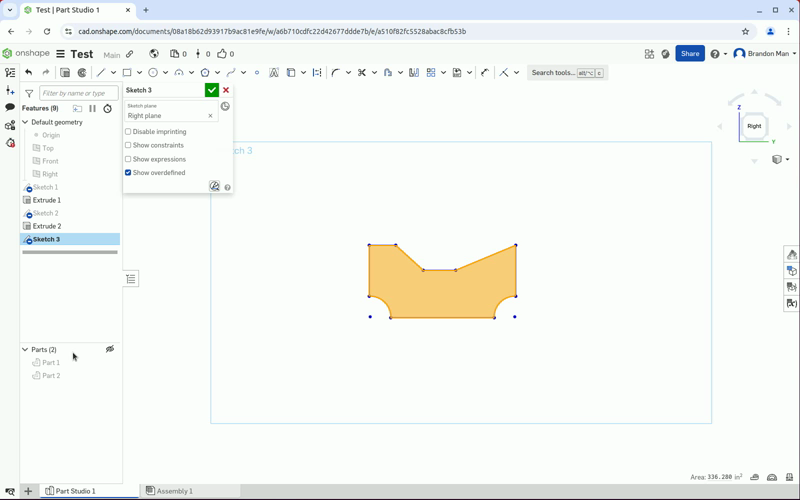
key(shift+e)
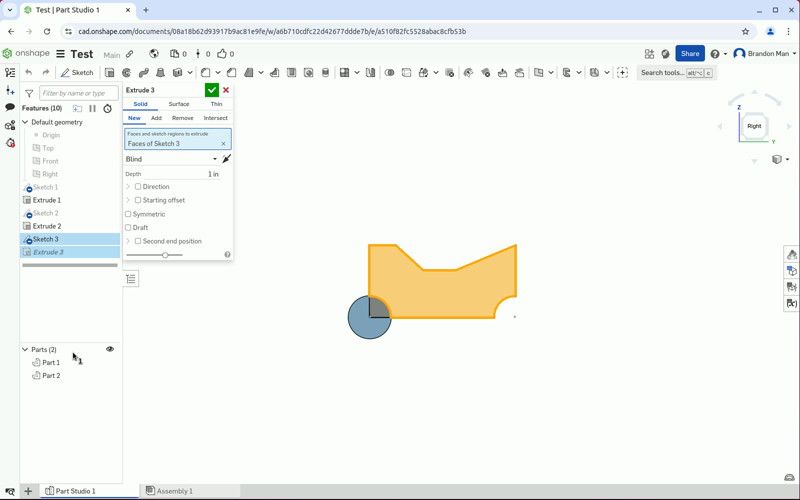
mouse_move(143, 106)
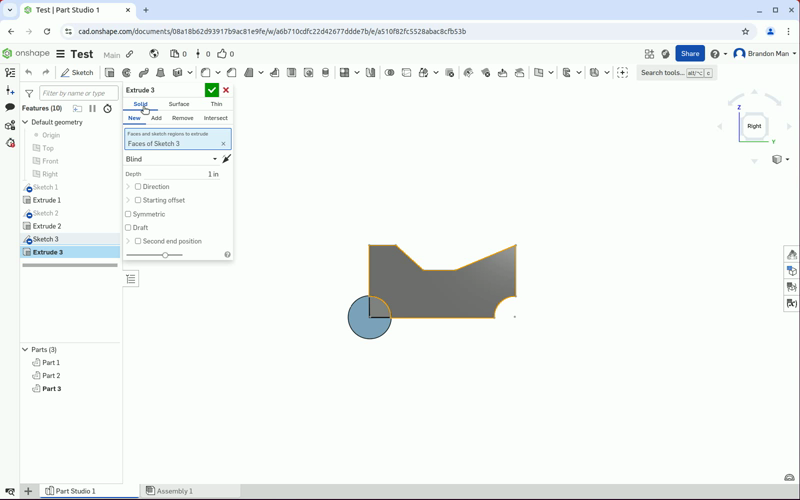
click(143, 106)
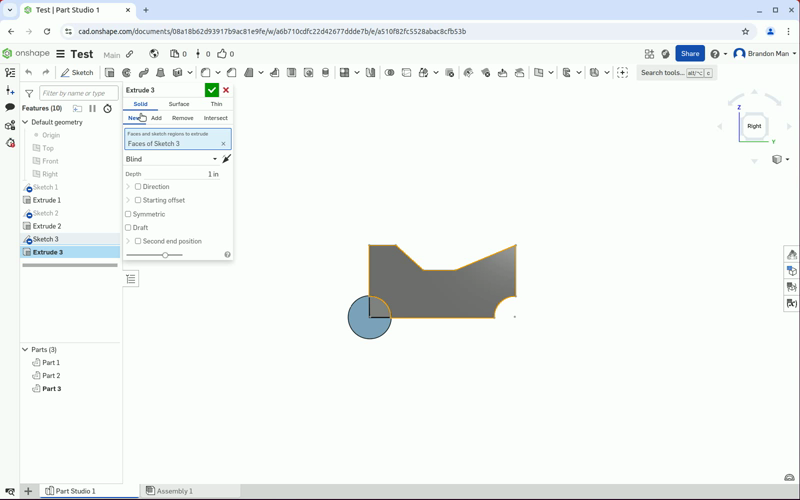
mouse_move(137, 120)
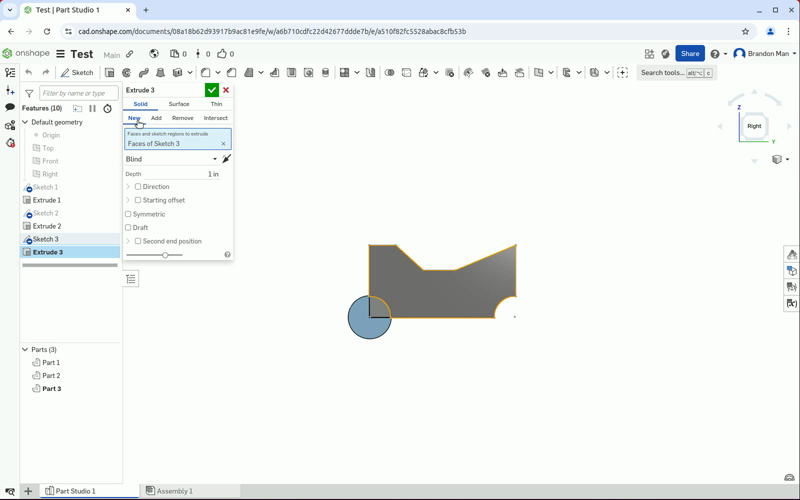
click(137, 120)
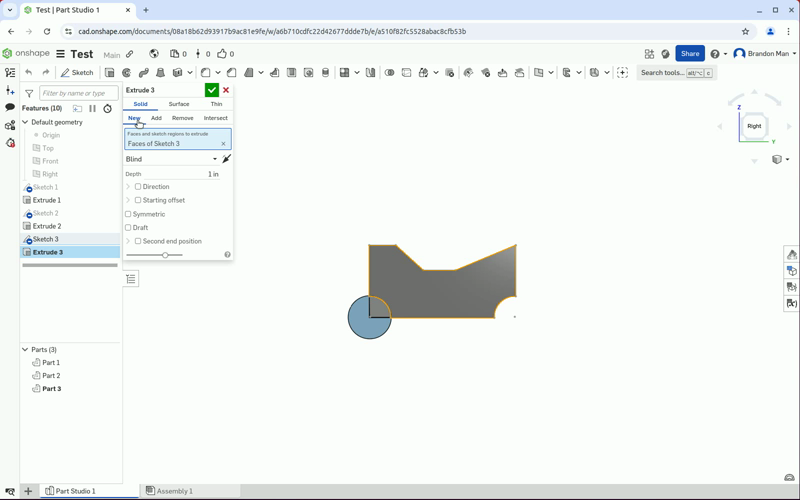
key(tab, 4)
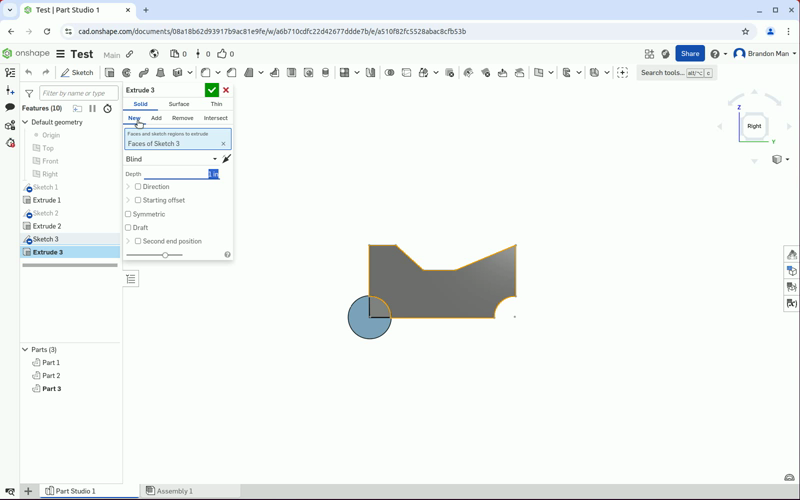
text(4.333)
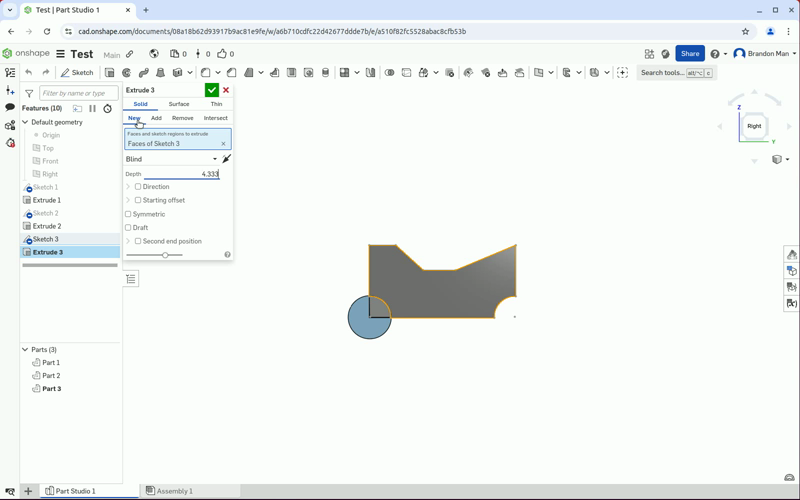
key(enter)
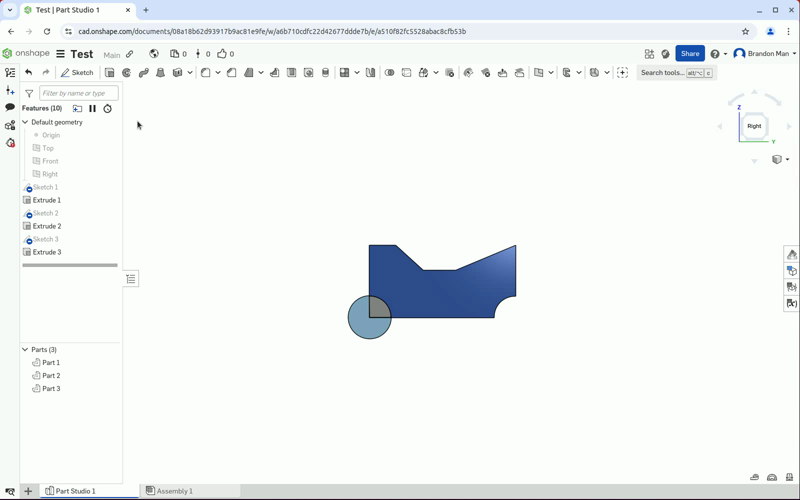
key(shift+h)
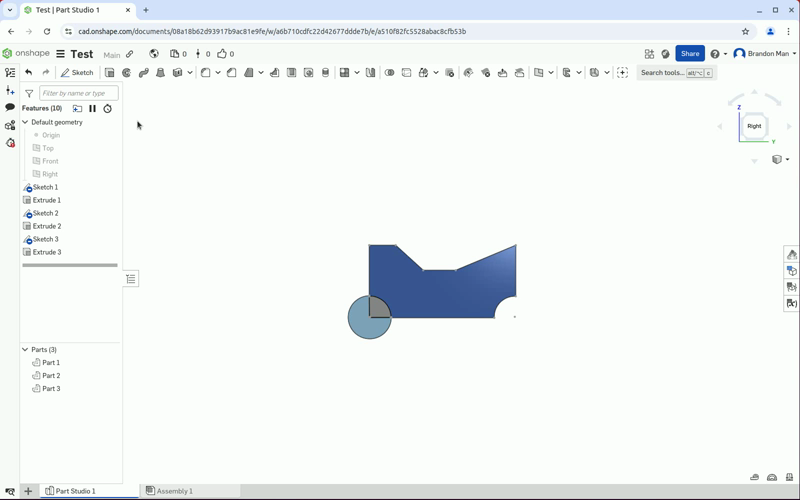
key(shift+h)
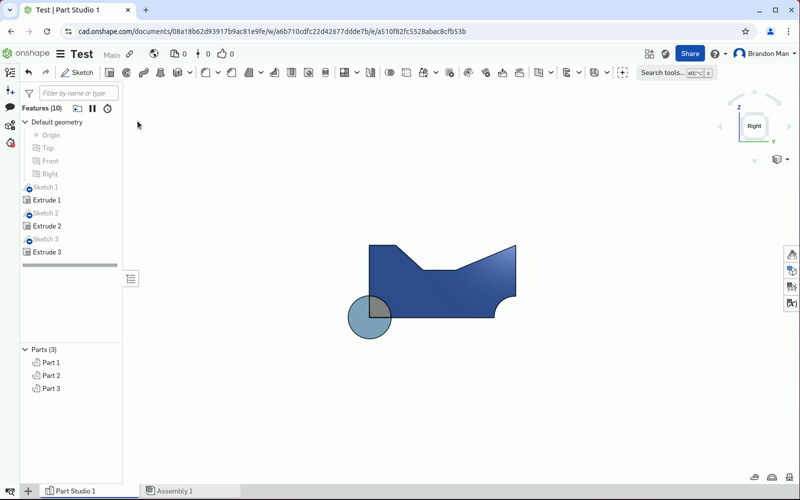
mouse_move(73, 189)
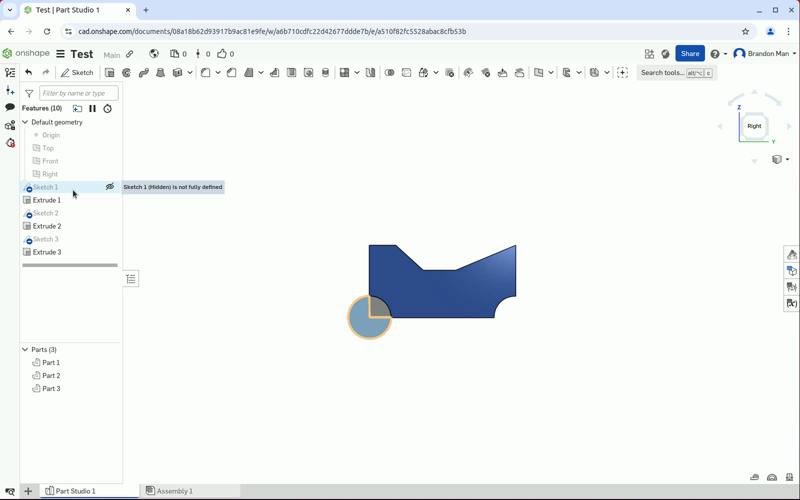
click(73, 189)
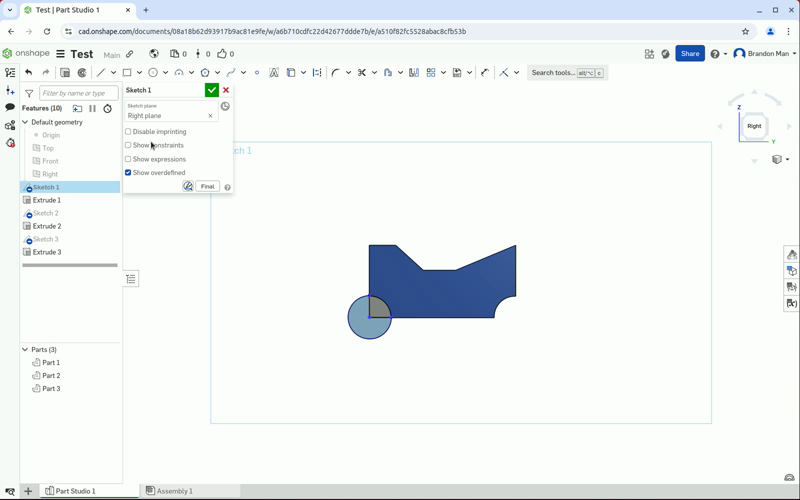
mouse_move(229, 92)
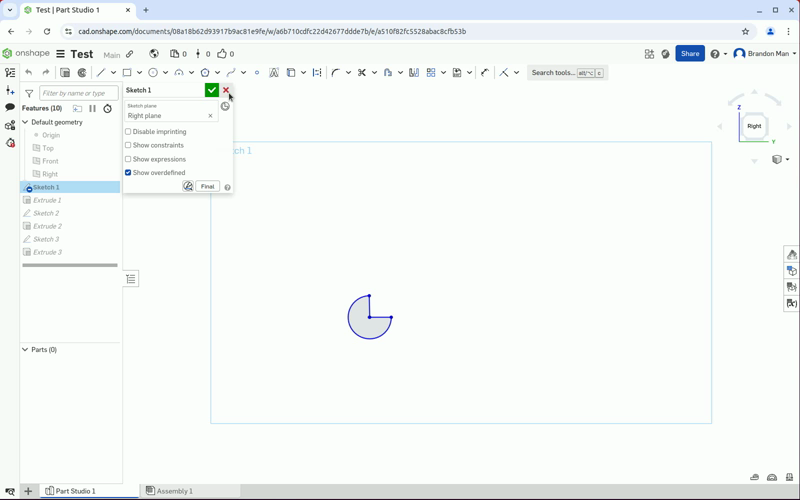
click(229, 92)
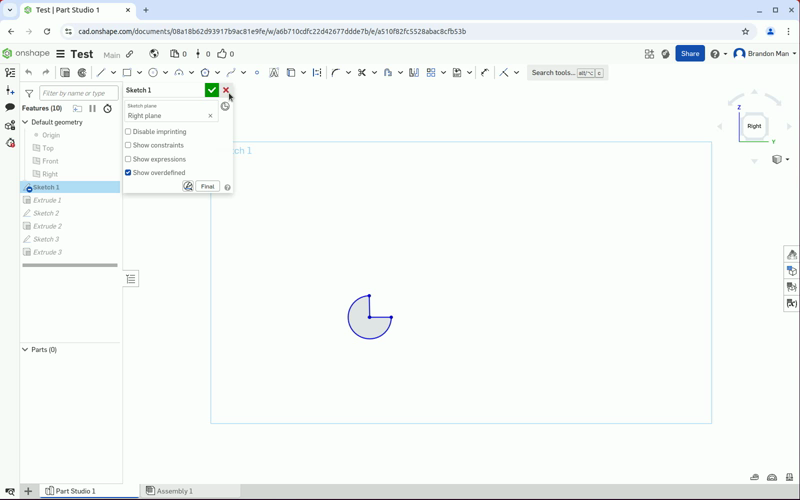
key(shift+s)
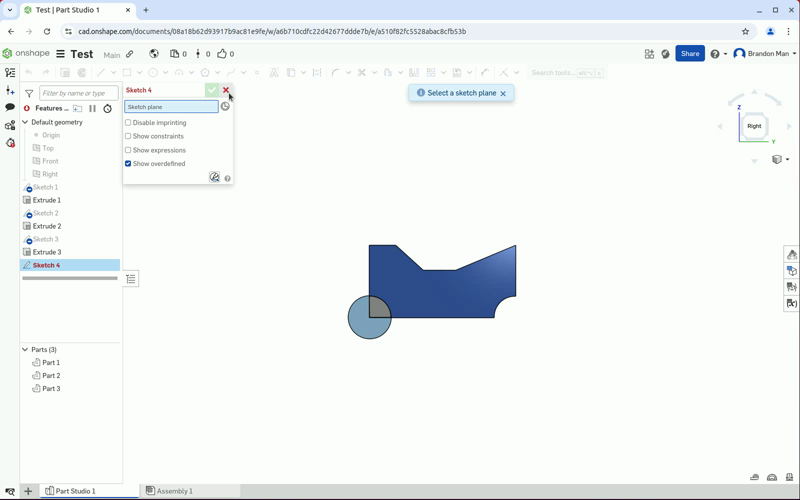
mouse_move(73, 176)
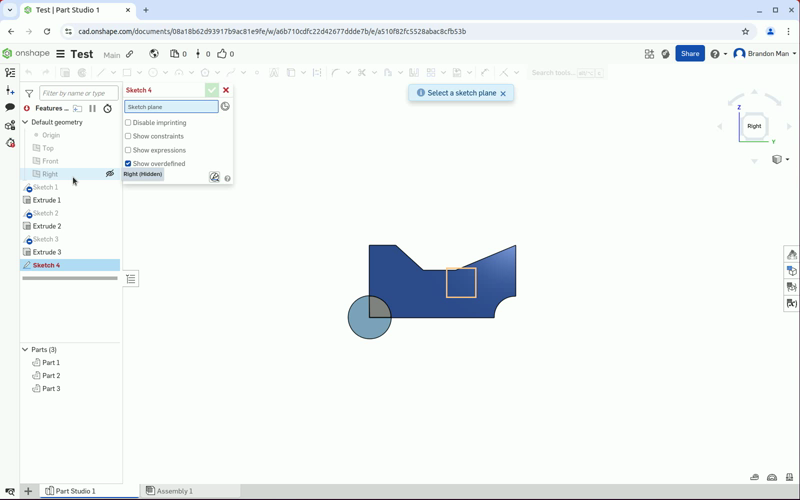
click(73, 176)
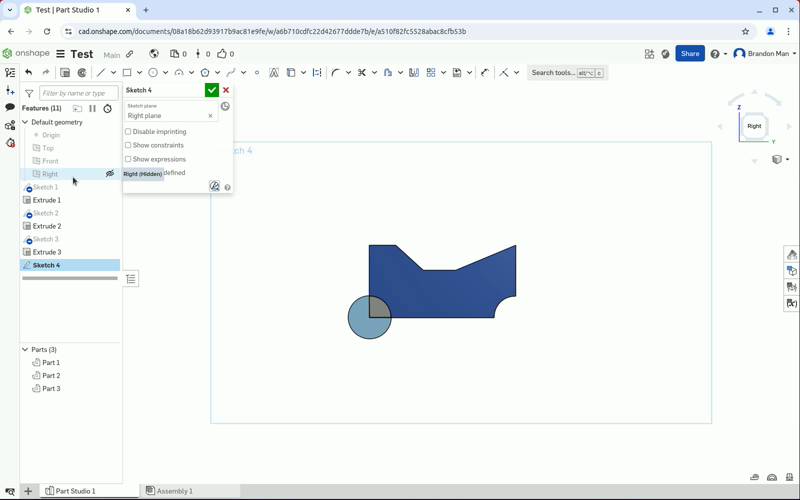
mouse_move(73, 352)
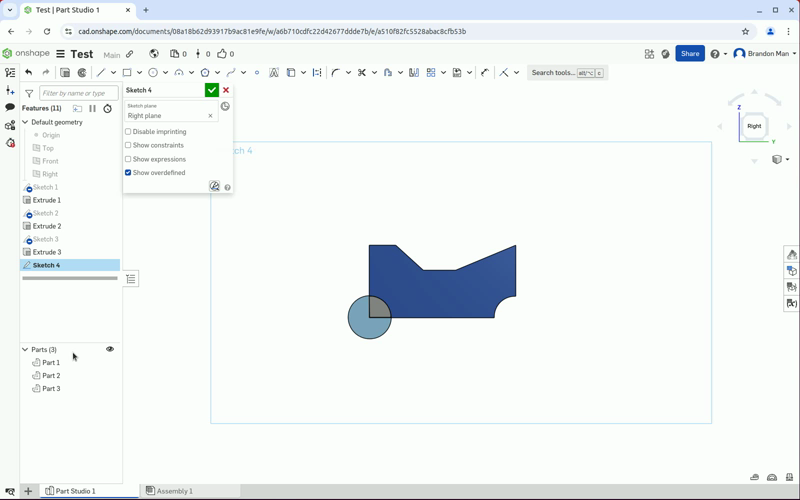
key(y)
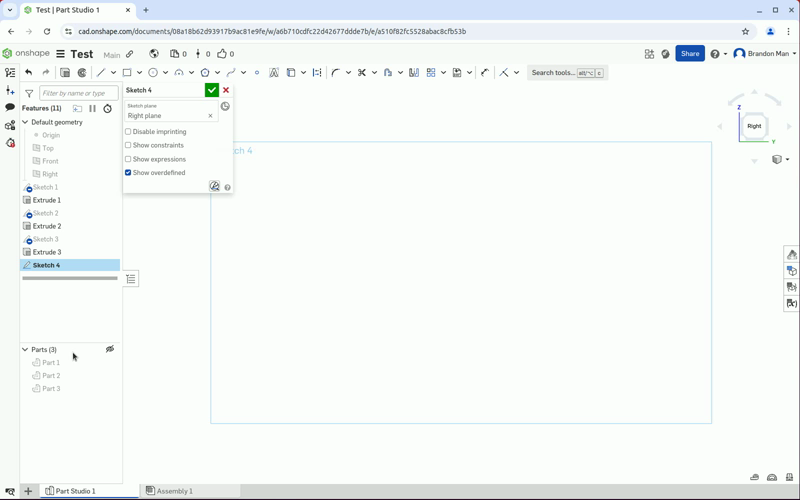
key(a)
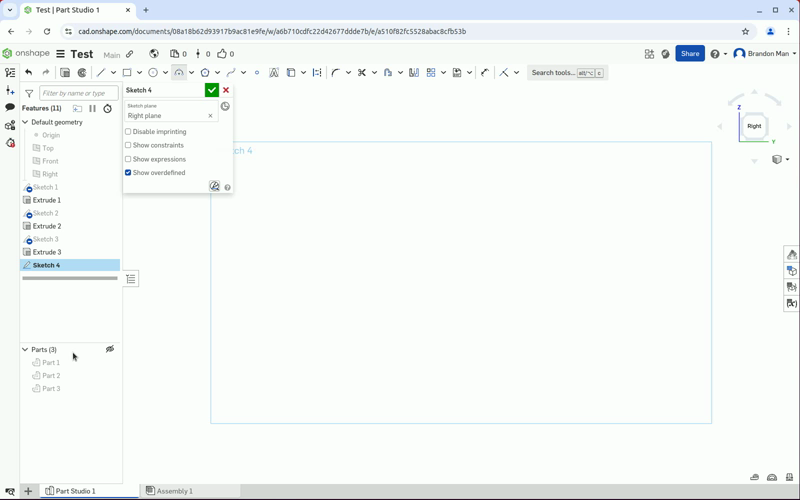
key_down(shift)
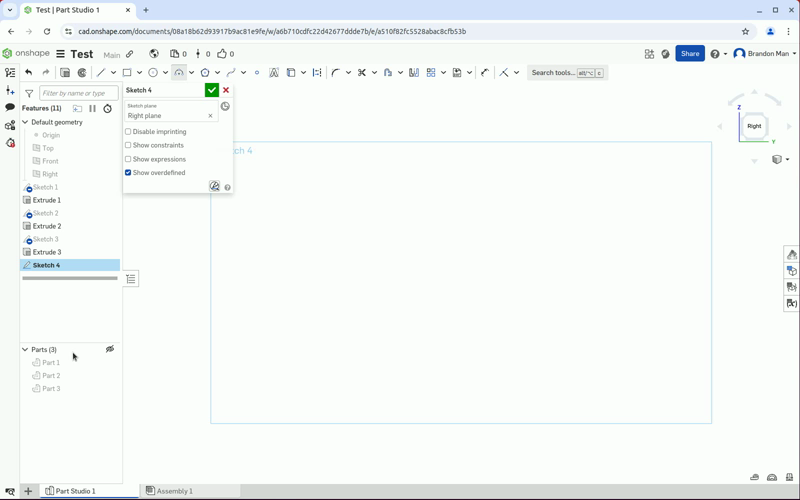
mouse_move(493, 316)
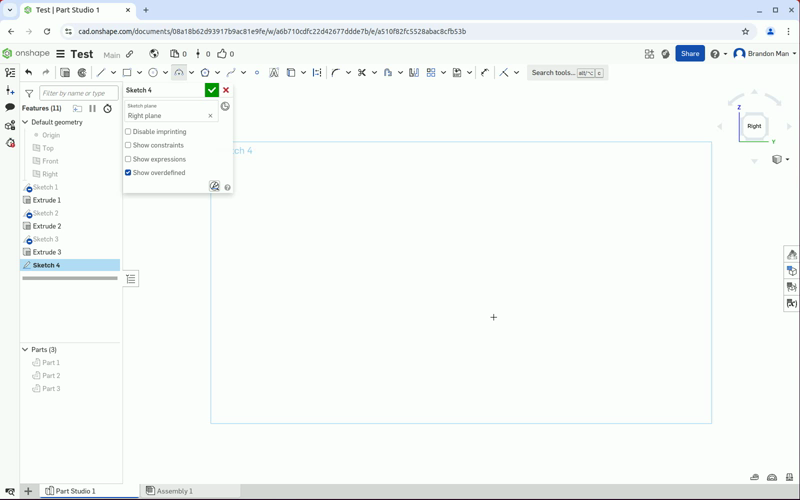
click(493, 316)
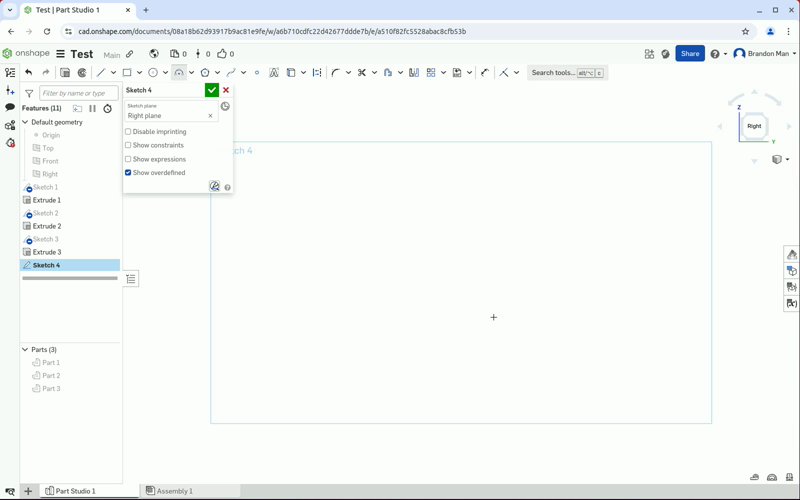
key_up(shift)
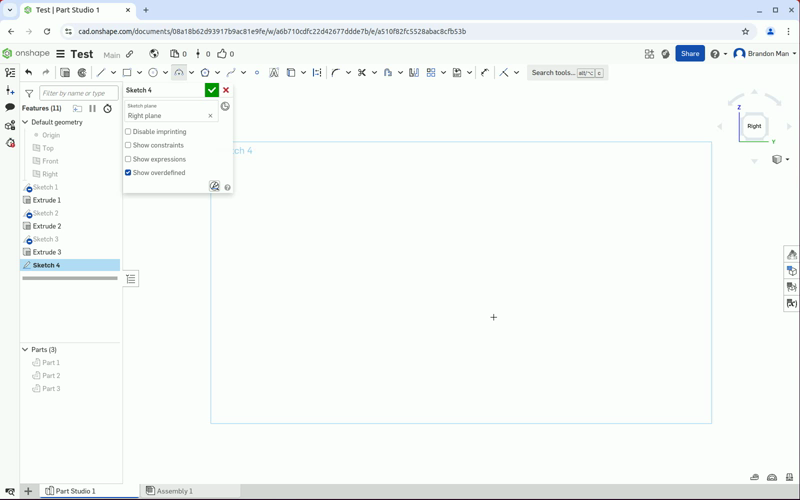
key_down(shift)
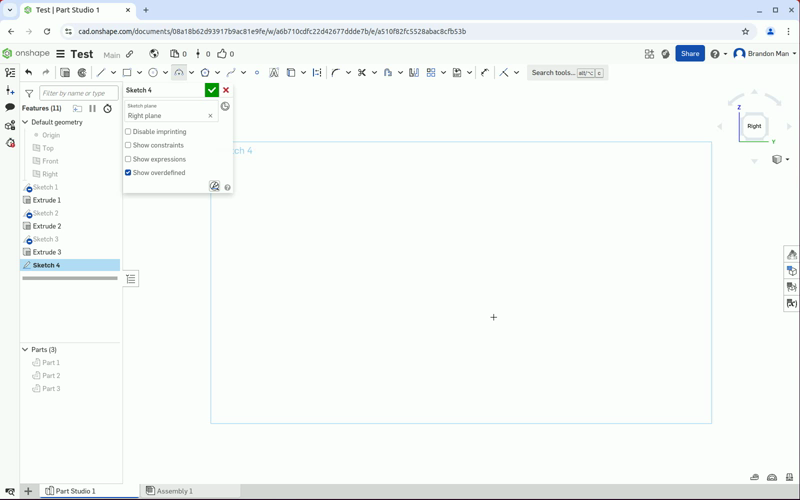
mouse_move(515, 295)
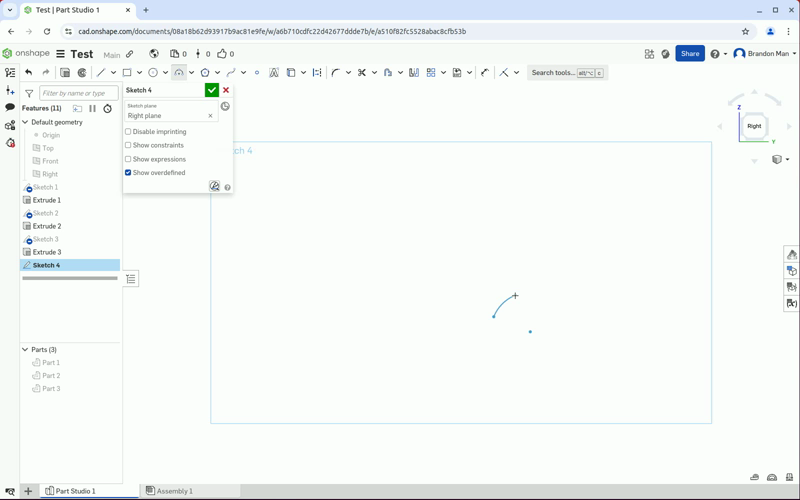
click(515, 295)
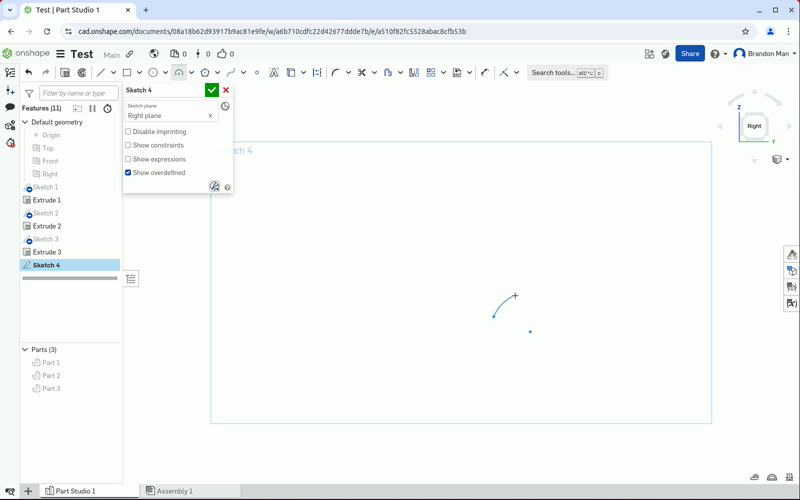
mouse_move(530, 332)
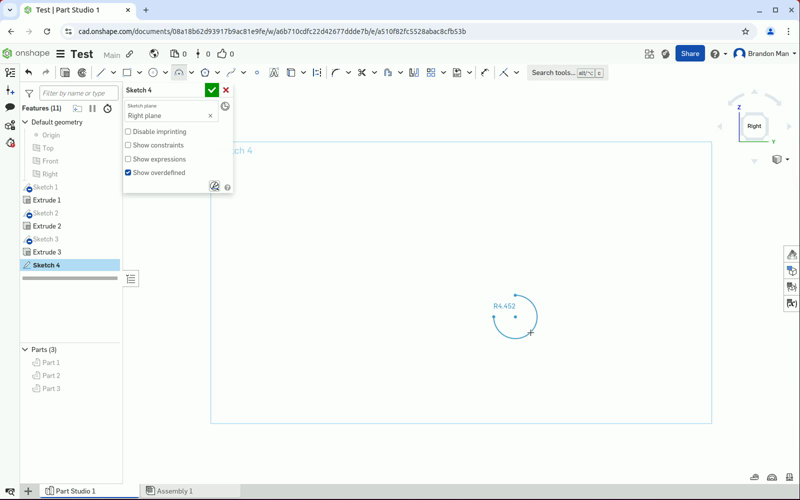
click(530, 332)
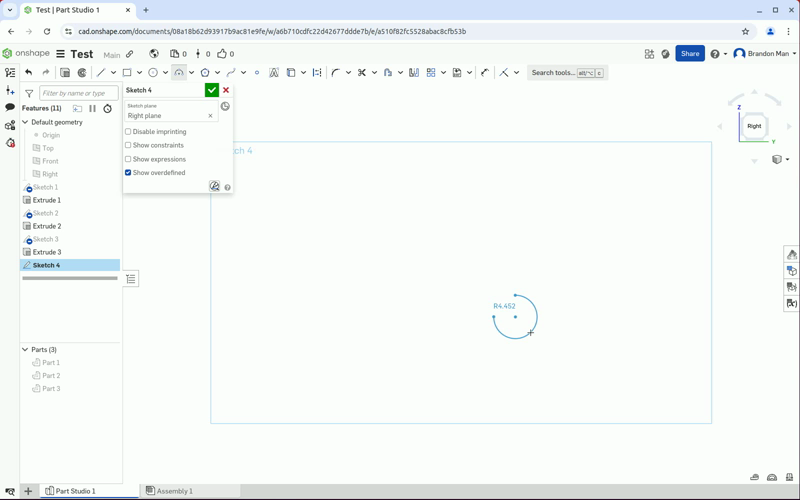
key_up(shift)
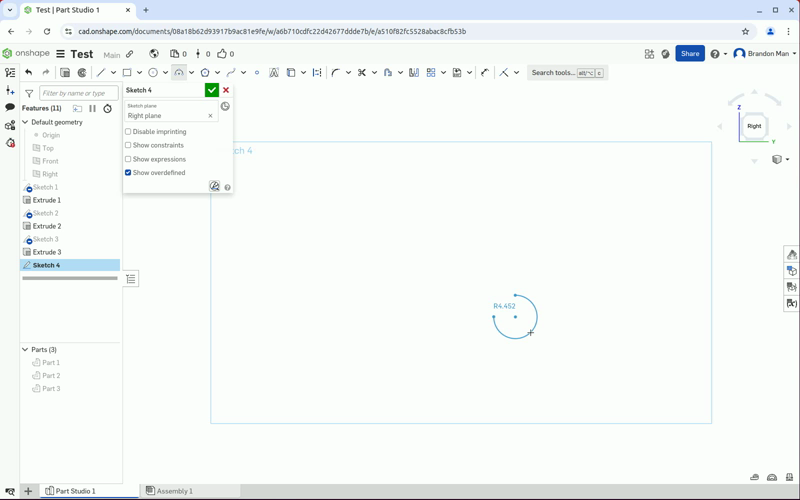
key(esc)
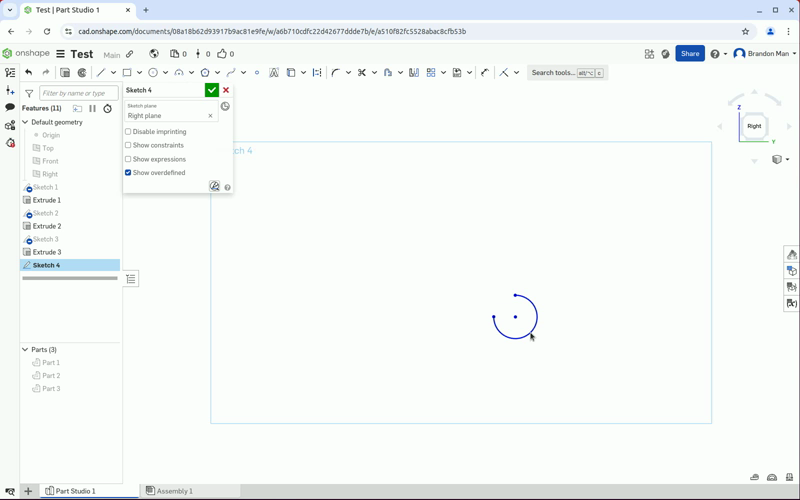
key(l)
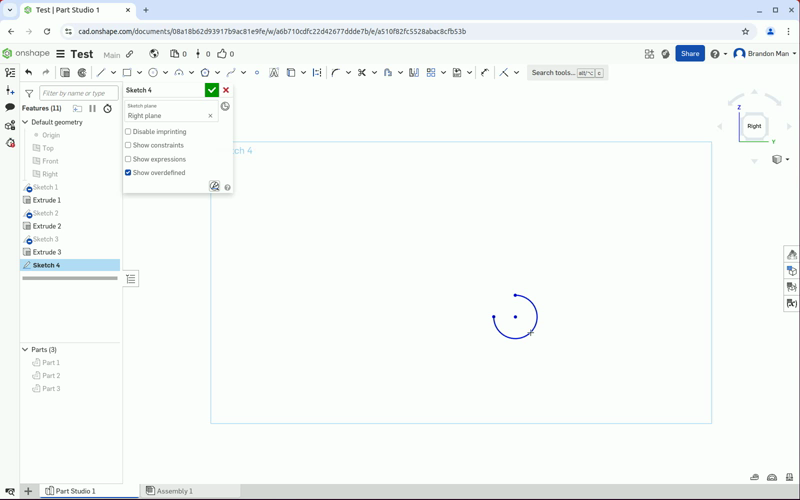
mouse_move(515, 295)
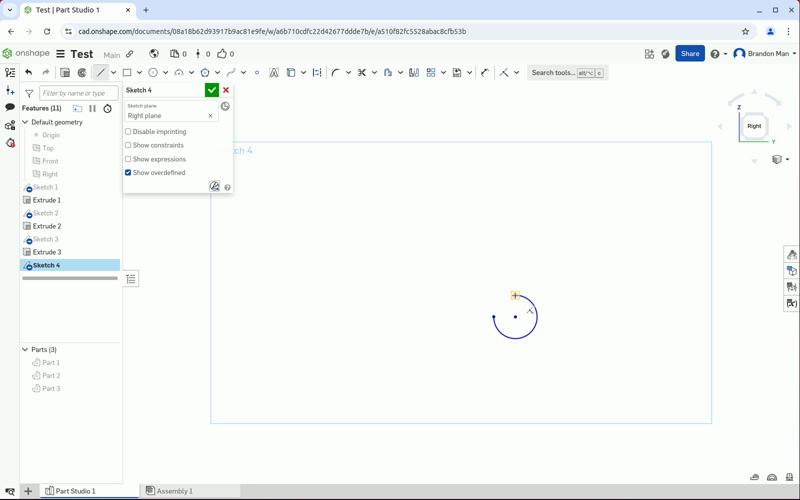
click(515, 295)
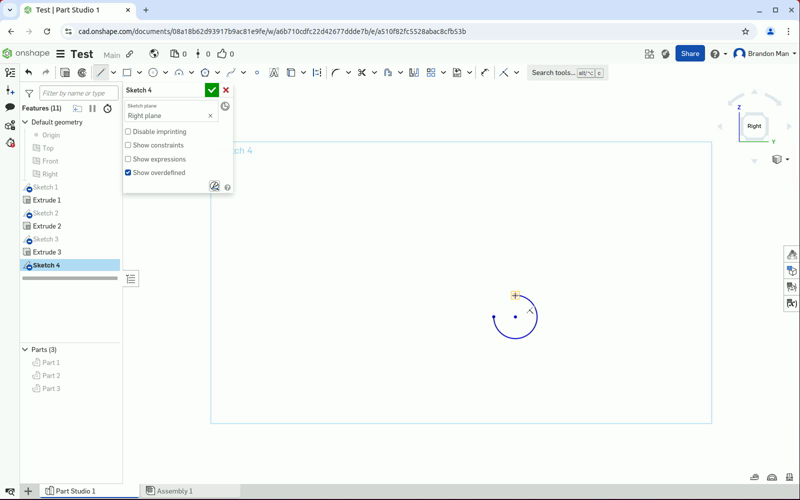
key_down(shift)
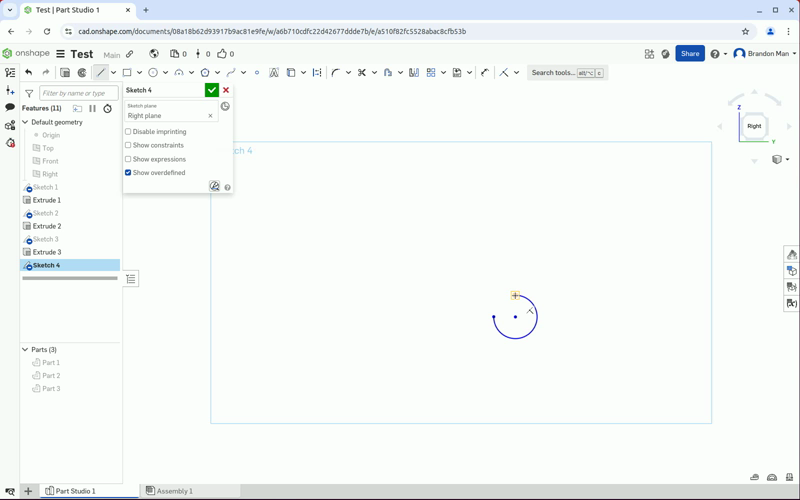
mouse_move(545, 295)
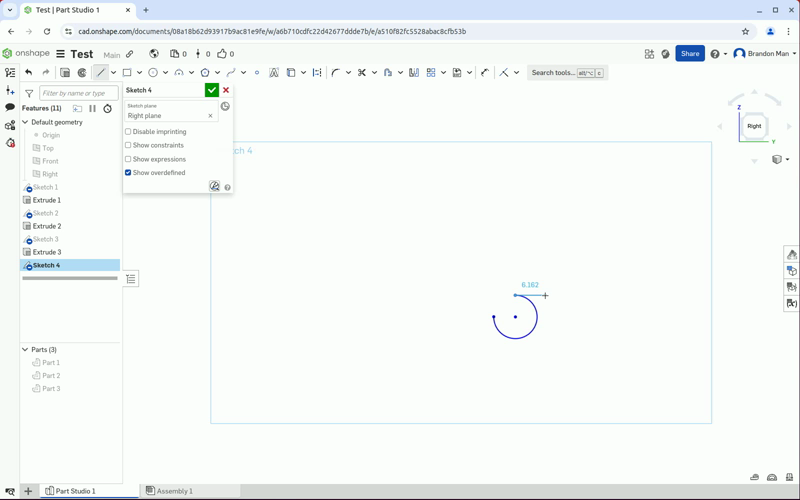
mouse_move(515, 316)
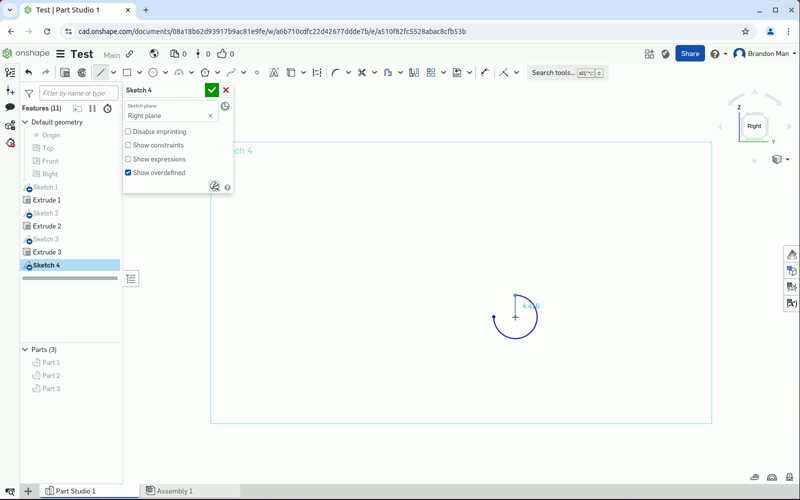
click(515, 316)
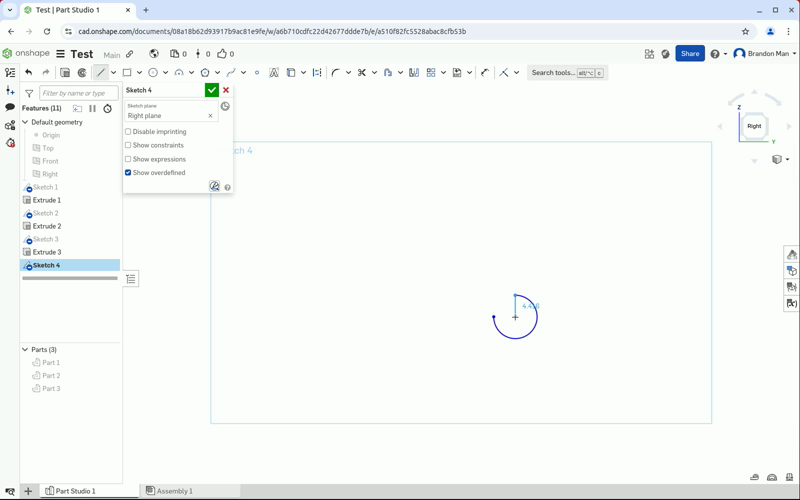
key_up(shift)
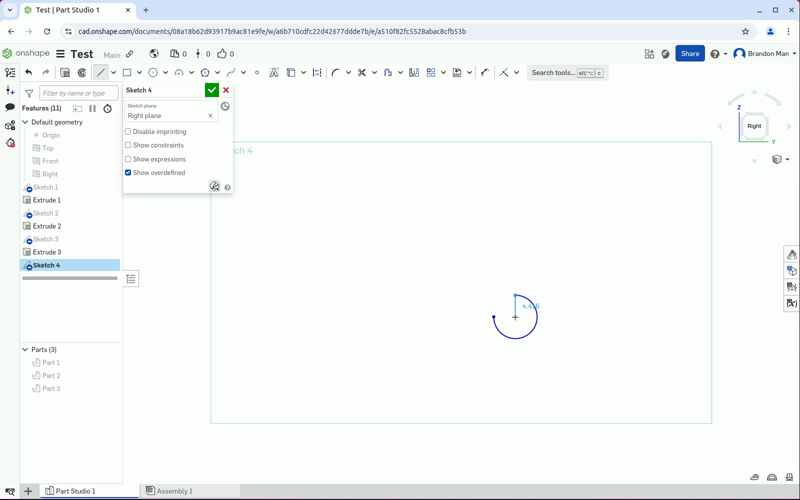
mouse_move(545, 316)
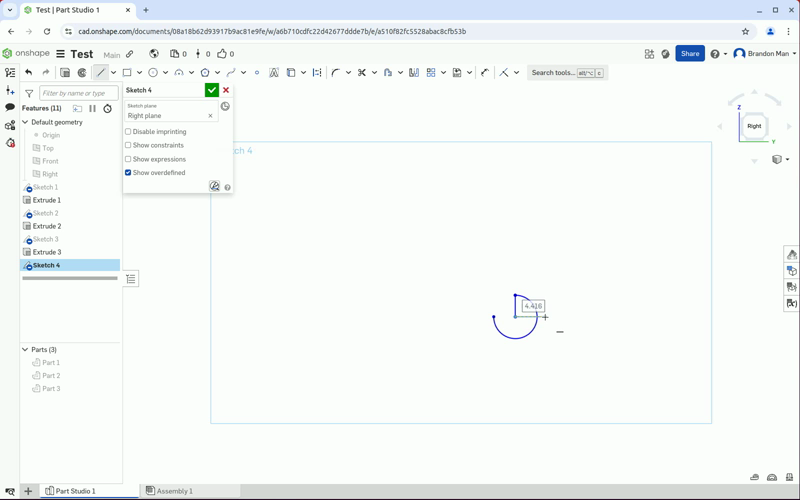
key_down(shift)
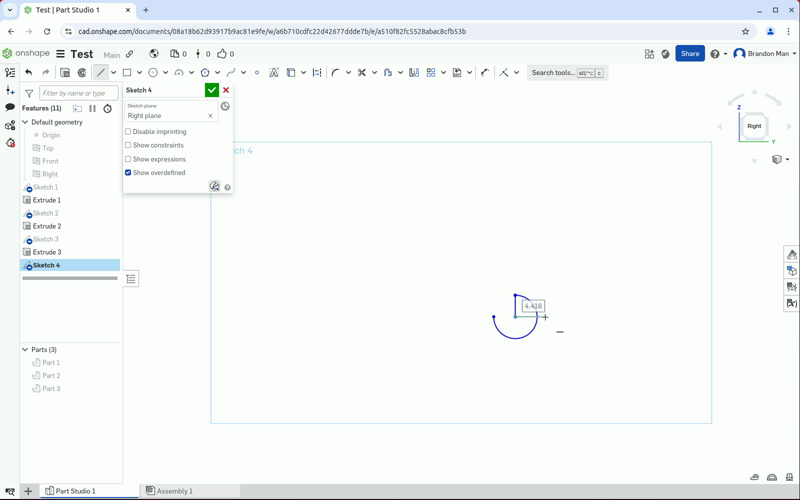
mouse_move(493, 316)
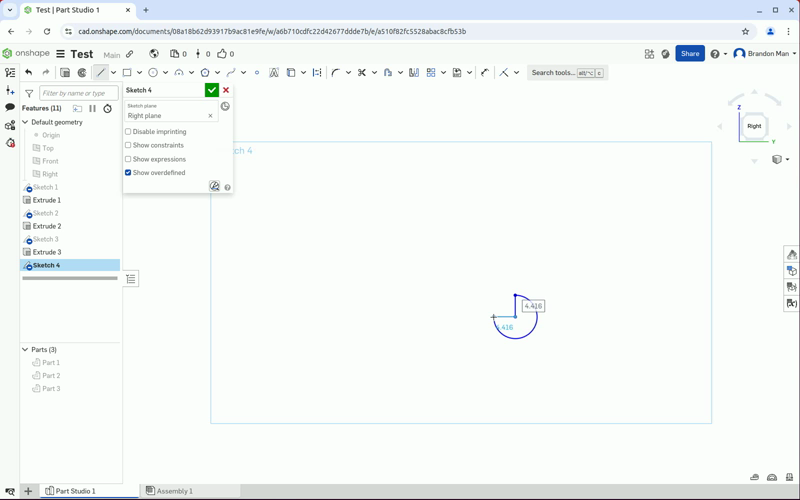
key_up(shift)
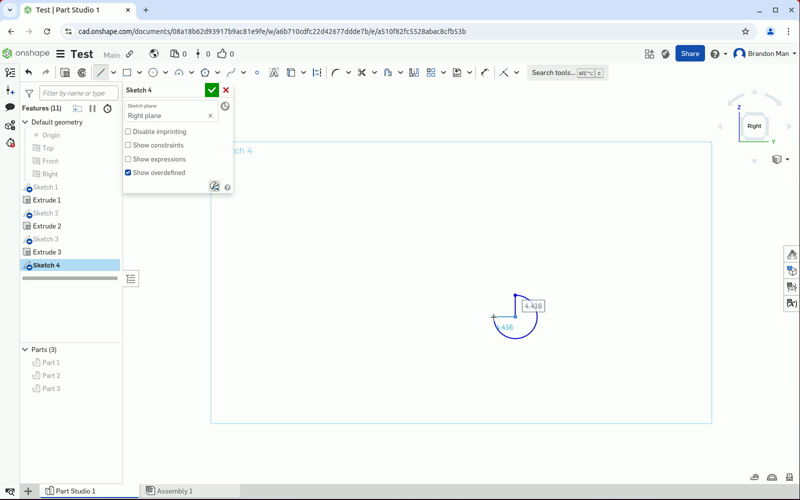
click(493, 316)
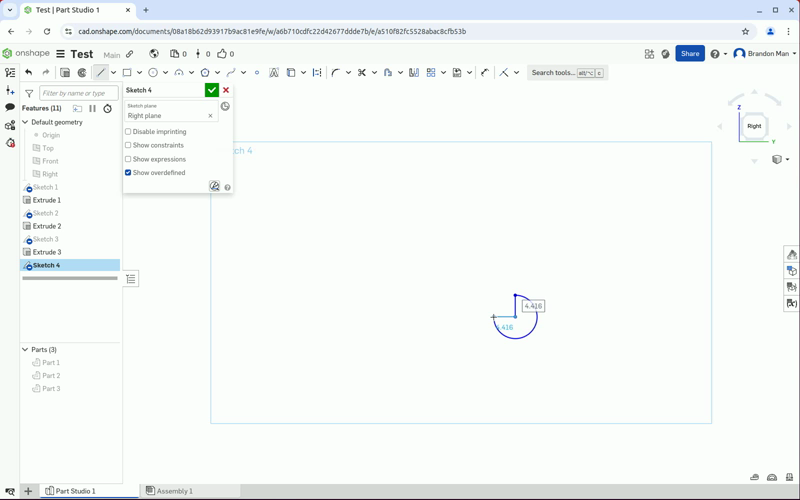
key(esc)
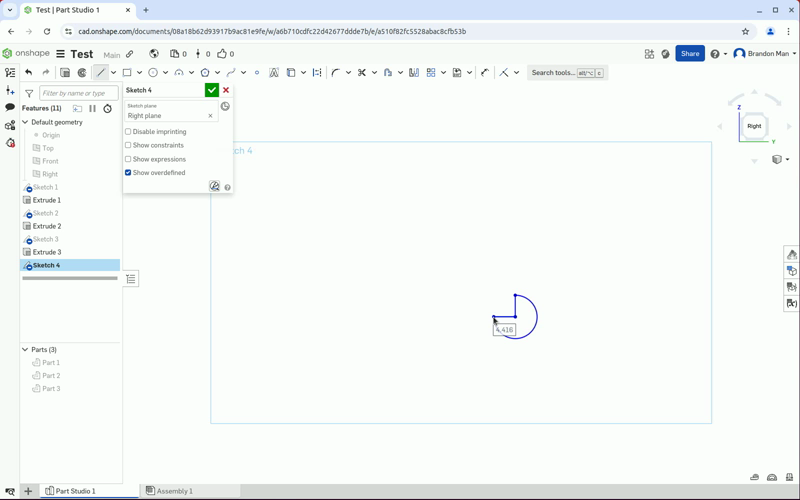
mouse_move(517, 333)
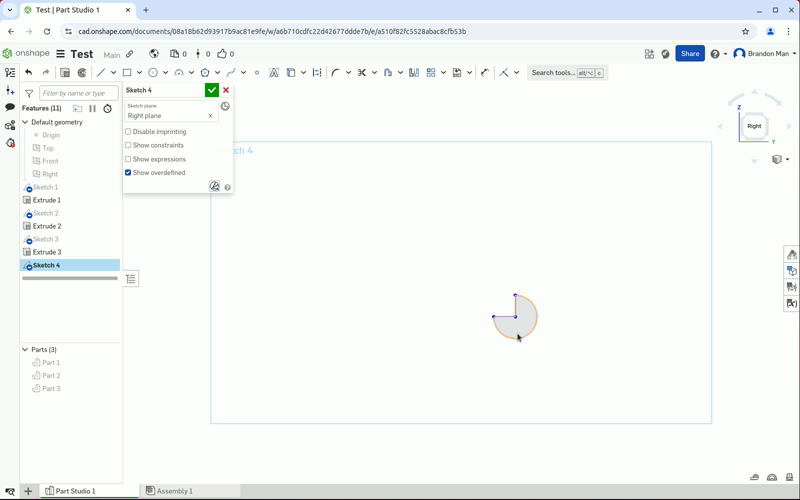
scroll(6)
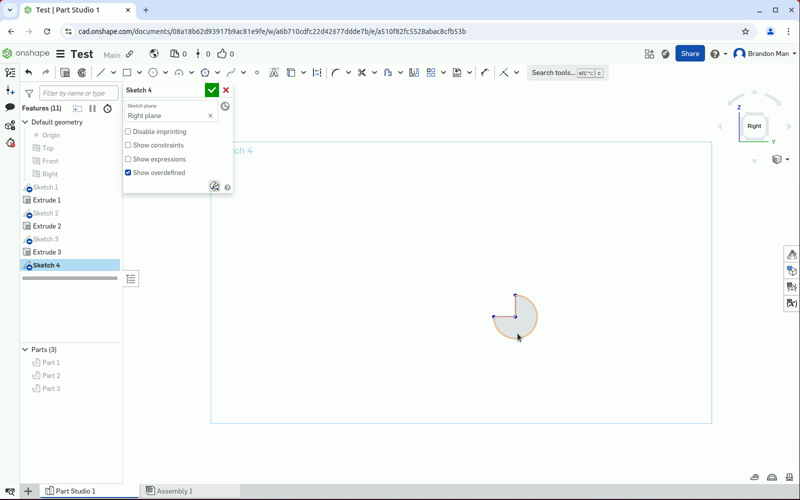
scroll(6)
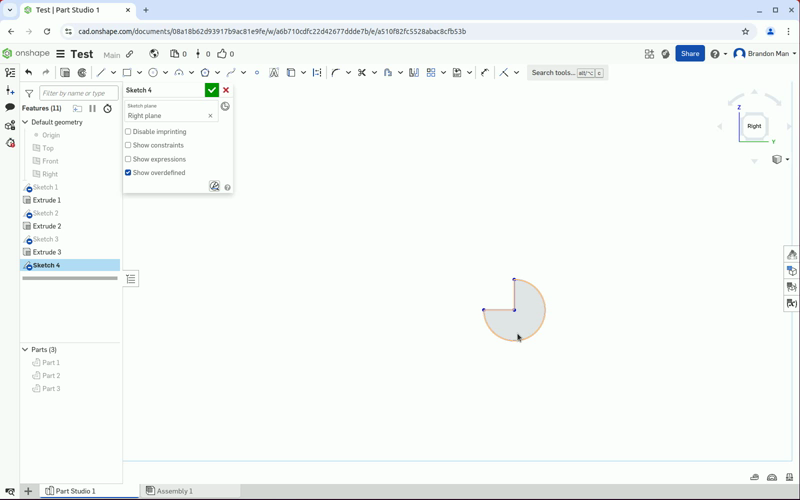
scroll(6)
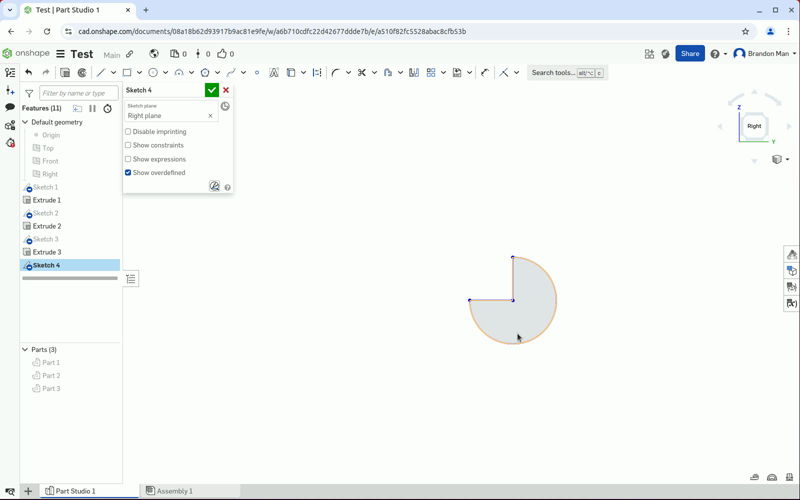
scroll(6)
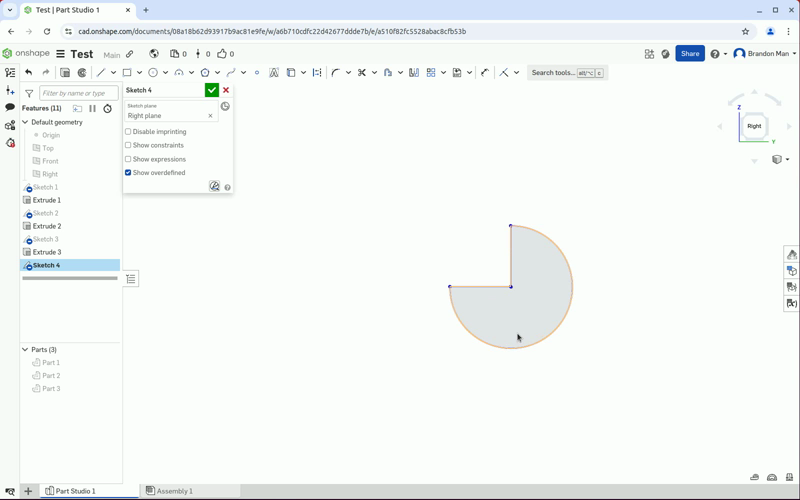
scroll(6)
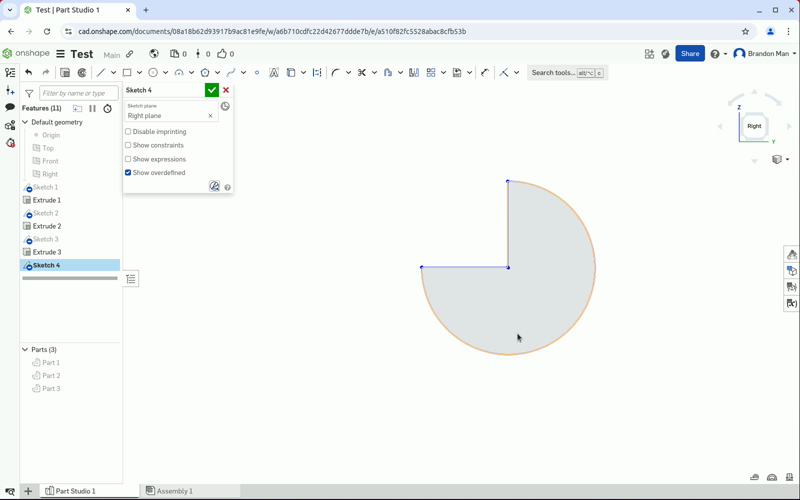
scroll(6)
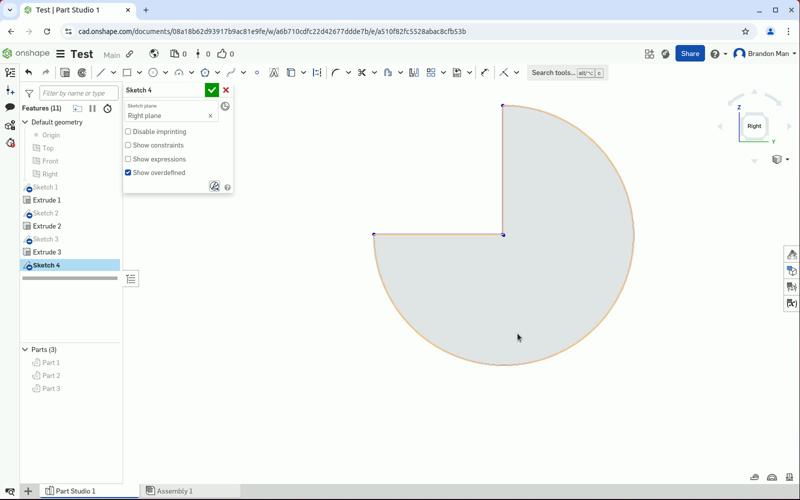
scroll(6)
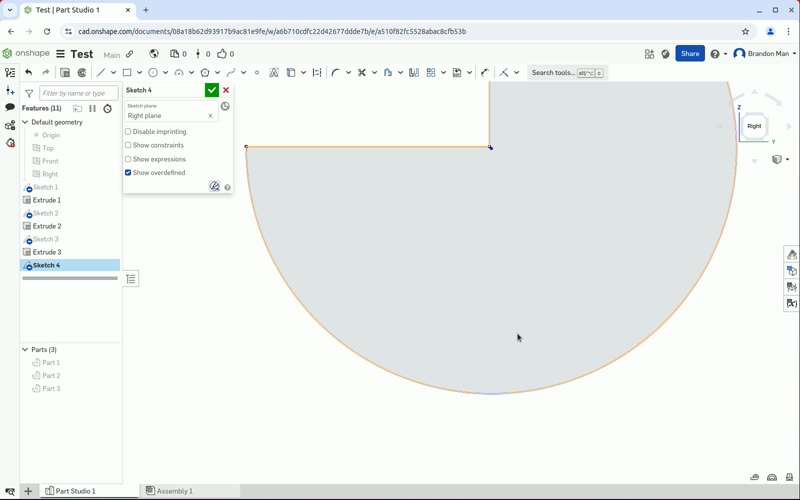
click(517, 333)
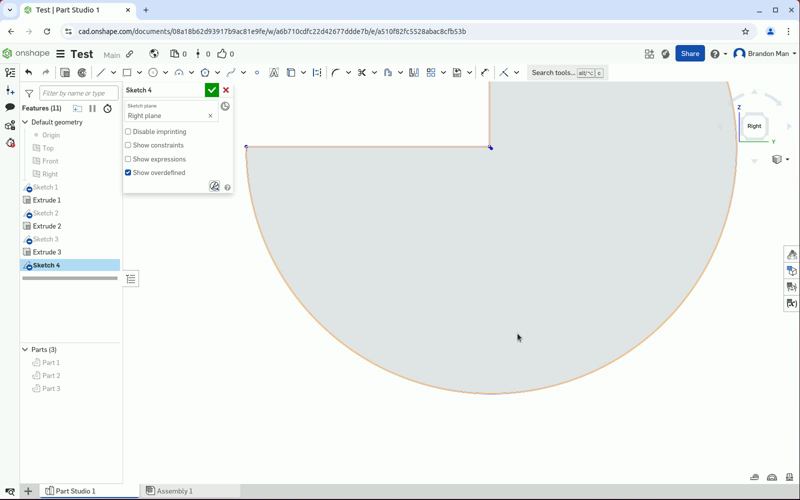
scroll(-6)
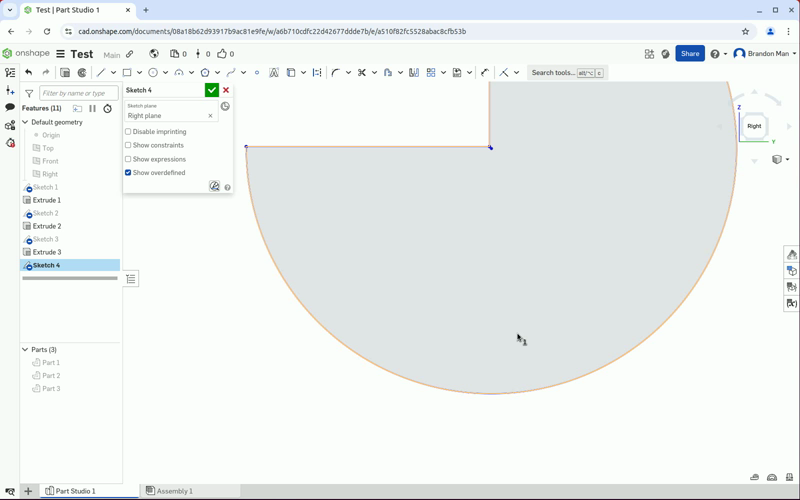
scroll(-6)
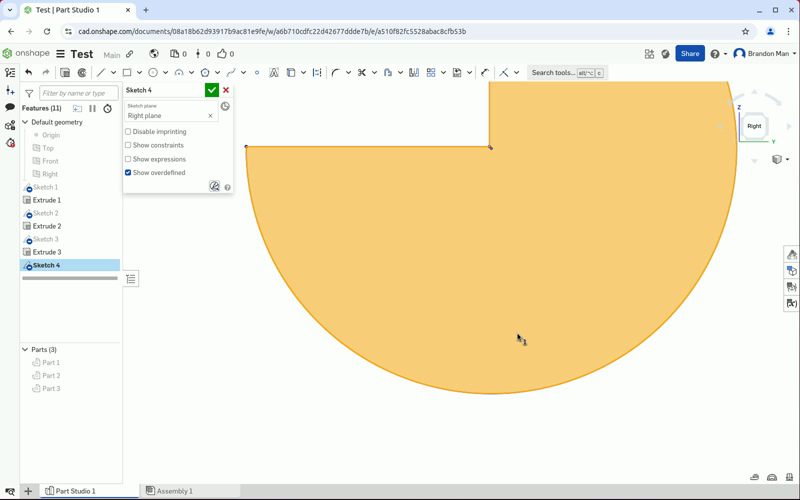
scroll(-6)
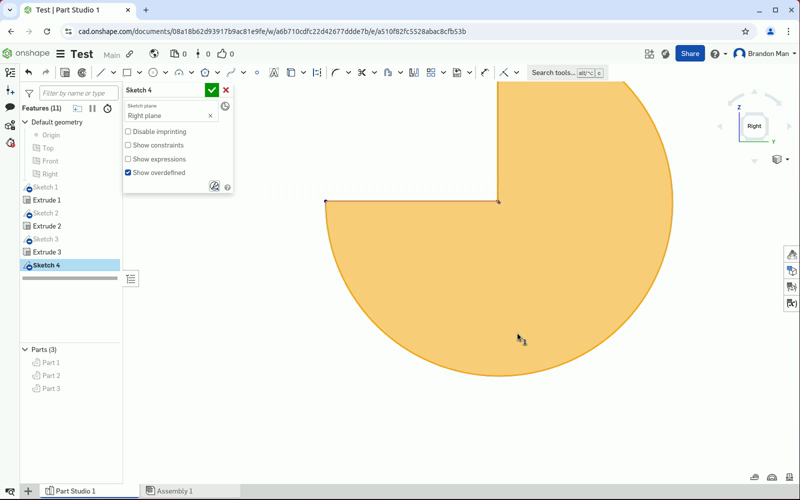
scroll(-6)
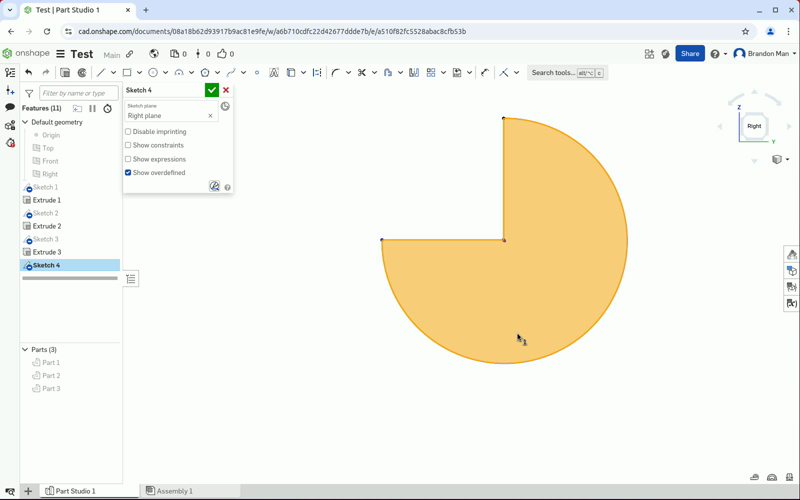
scroll(-6)
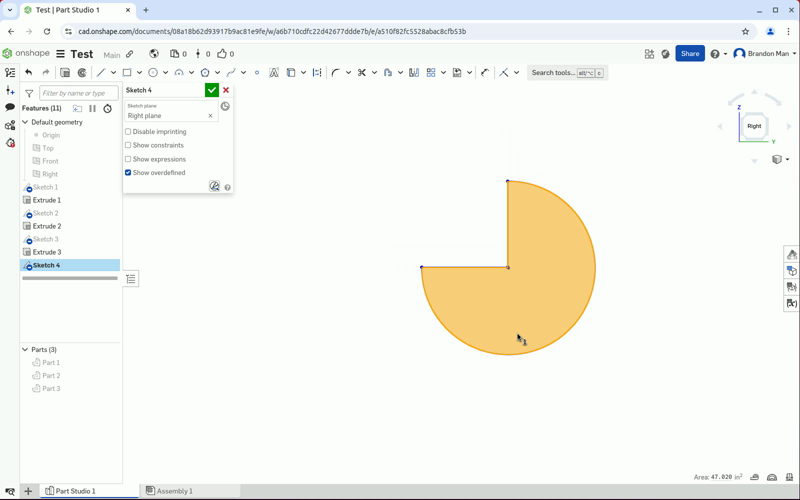
scroll(-6)
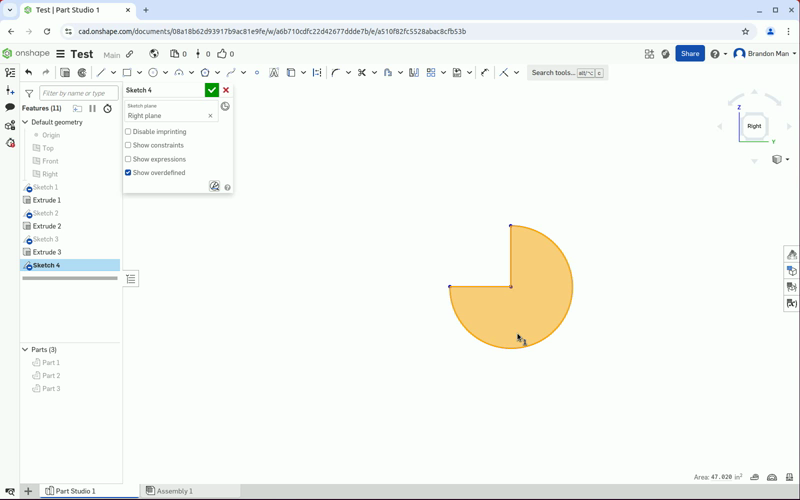
scroll(-6)
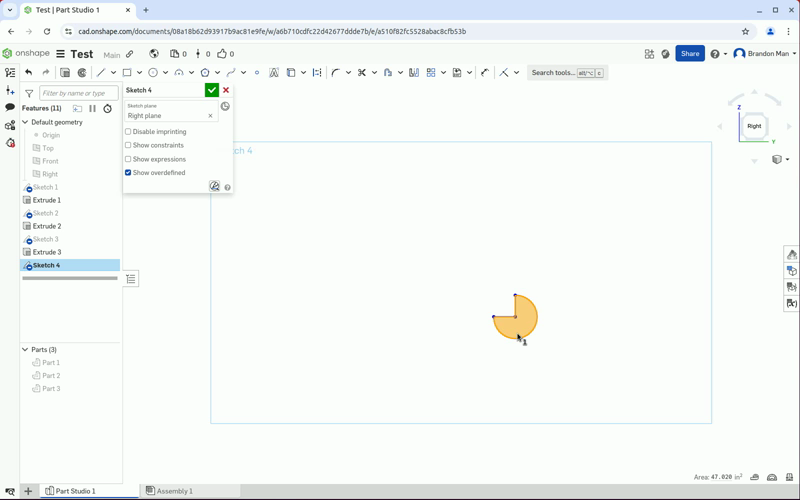
mouse_move(73, 352)
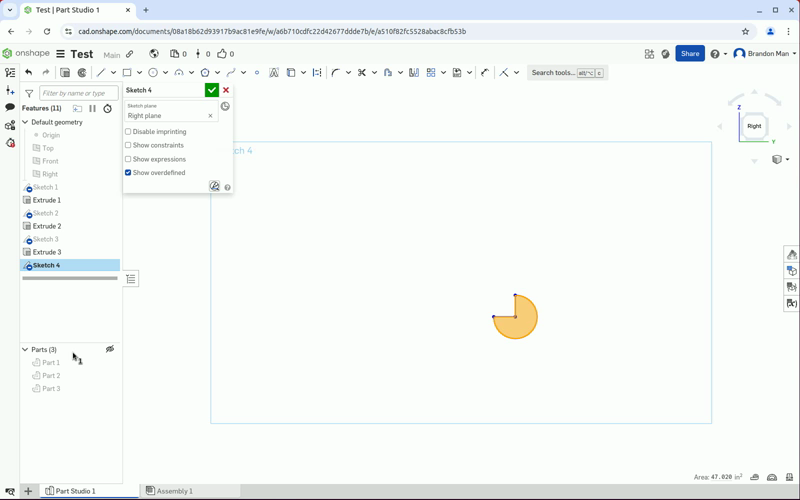
key(shift+y)
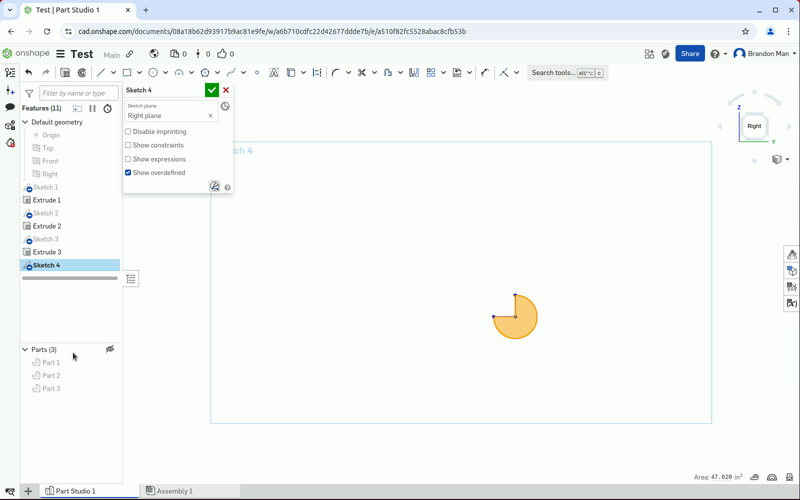
key(shift+e)
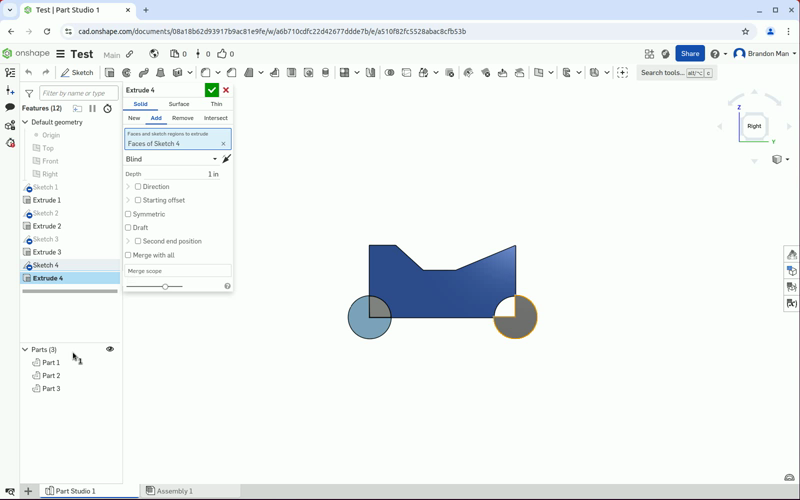
mouse_move(143, 106)
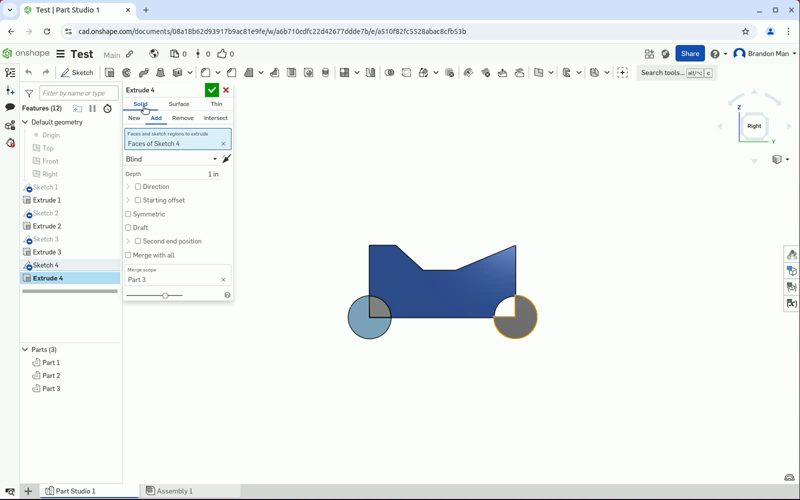
click(143, 106)
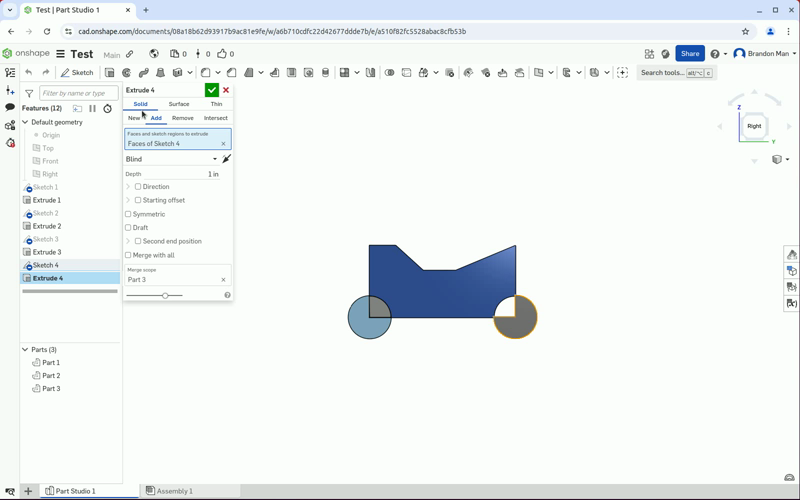
mouse_move(137, 120)
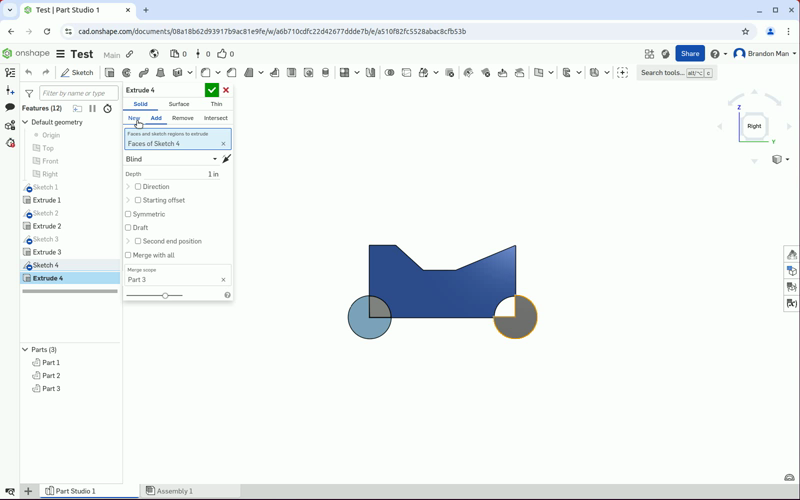
click(137, 120)
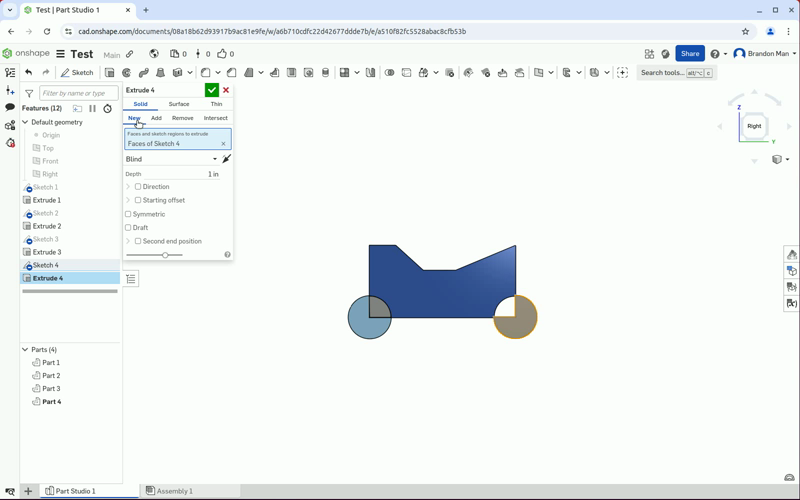
key(tab, 4)
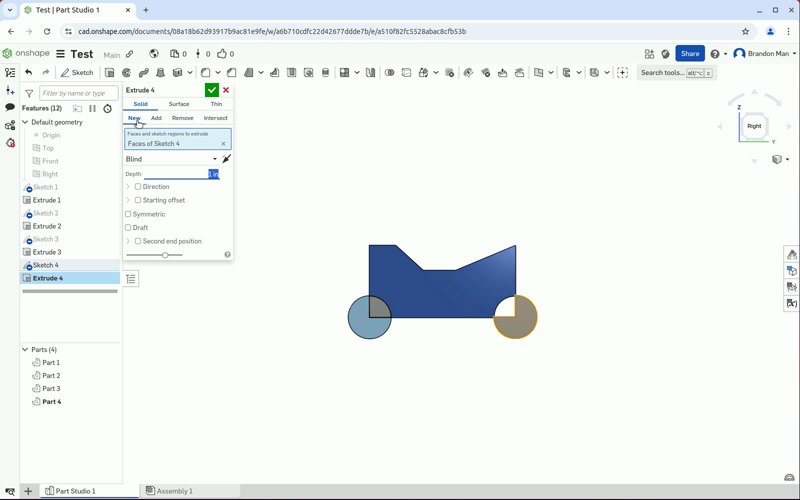
text(4.333)
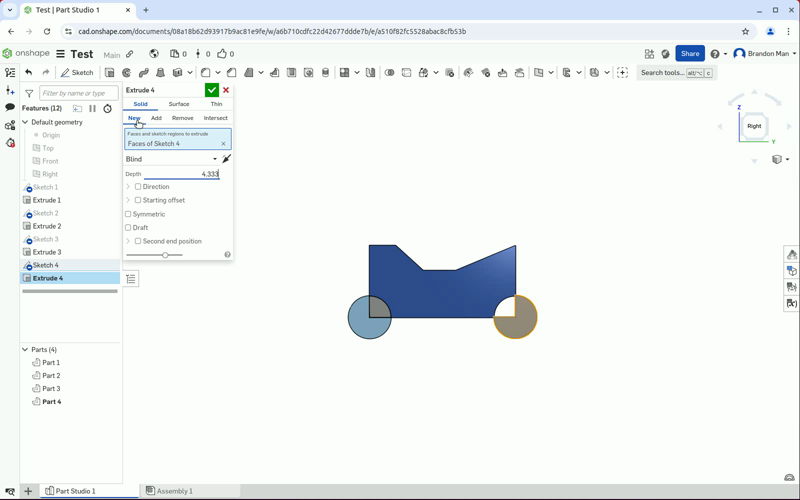
key(enter)
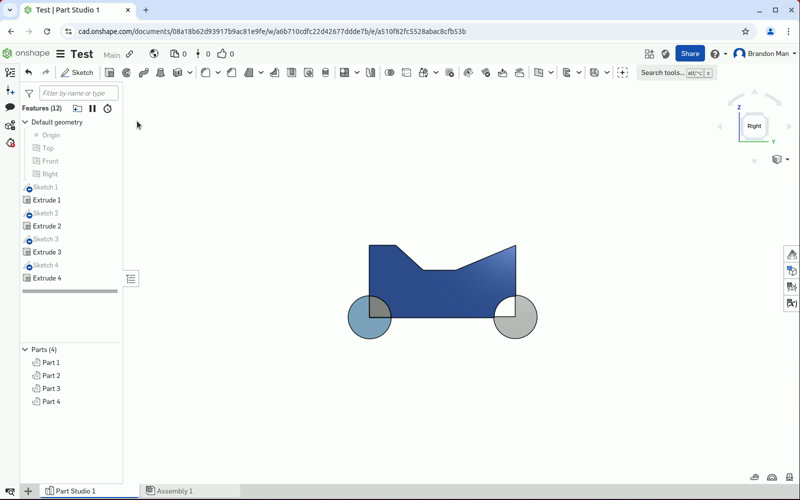
key(shift+h)
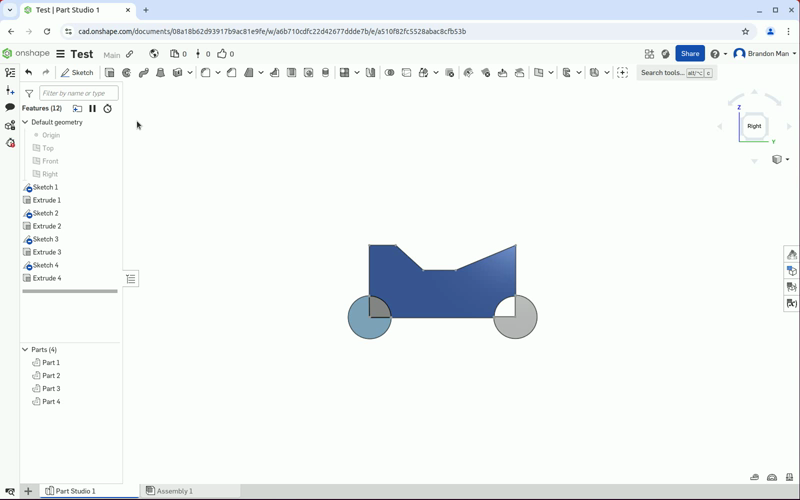
key(shift+h)
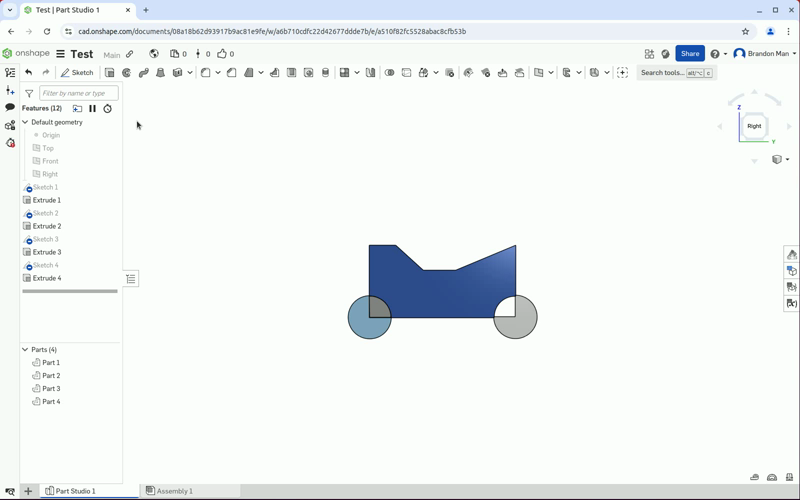
mouse_move(73, 189)
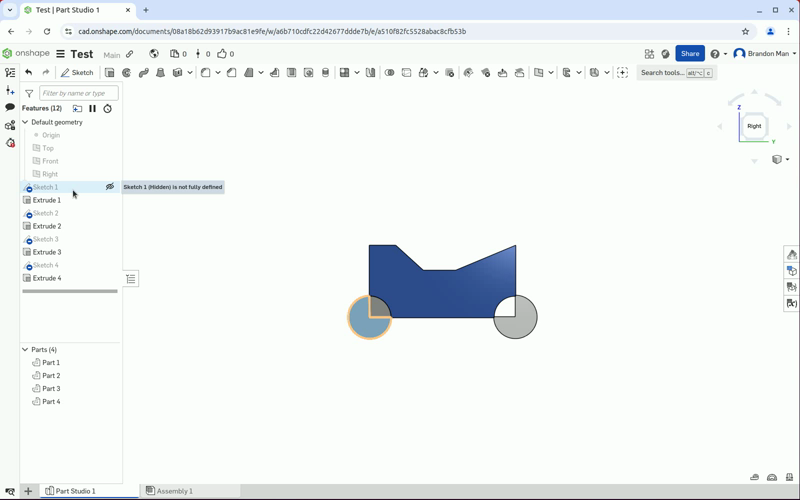
click(73, 189)
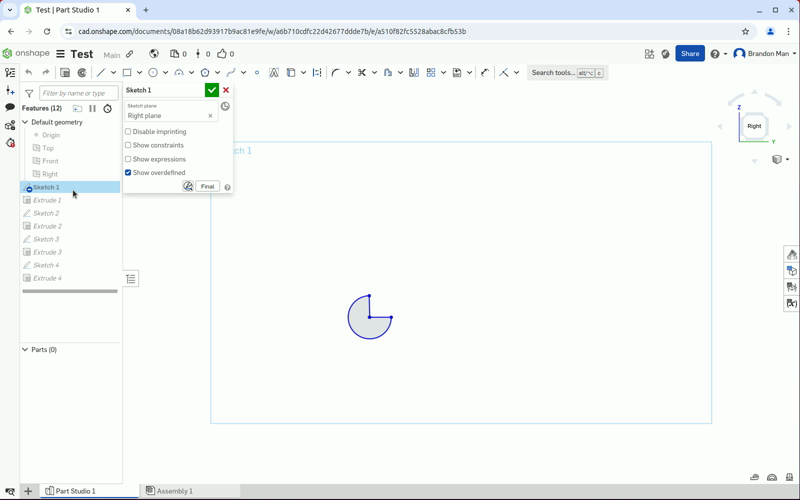
mouse_move(229, 92)
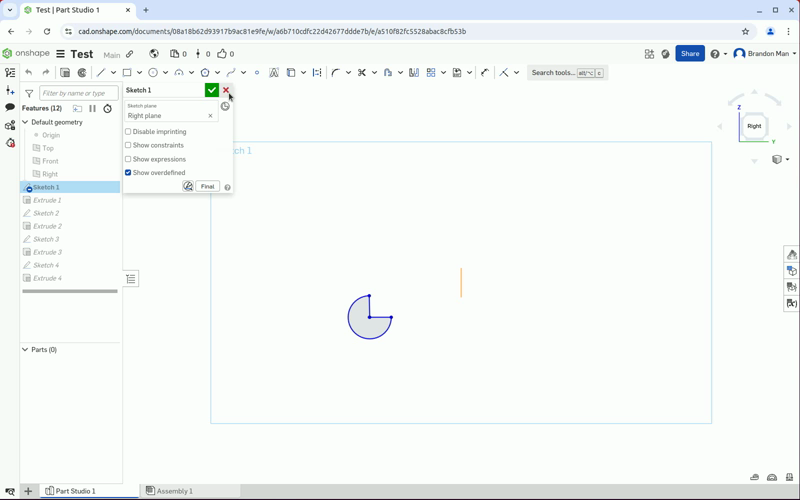
click(229, 92)
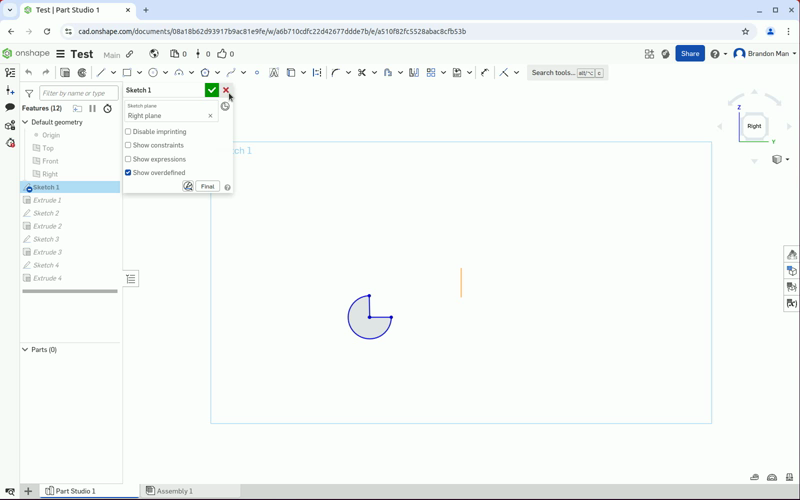
key(shift+s)
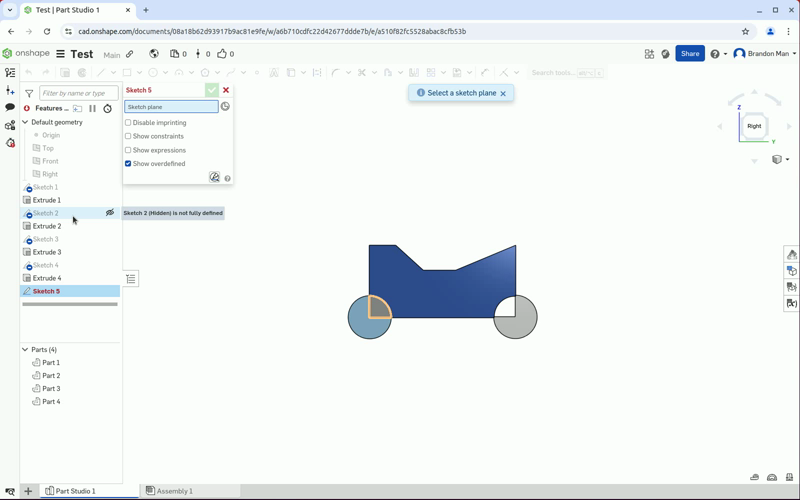
scroll(3)
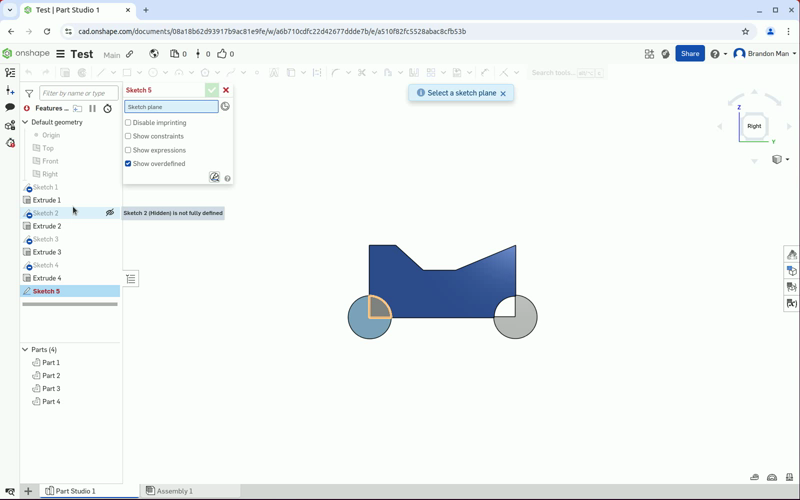
mouse_move(73, 176)
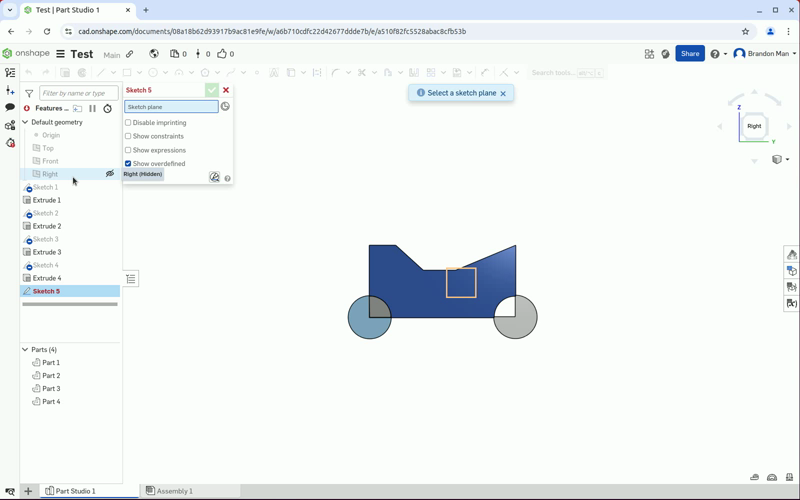
click(73, 176)
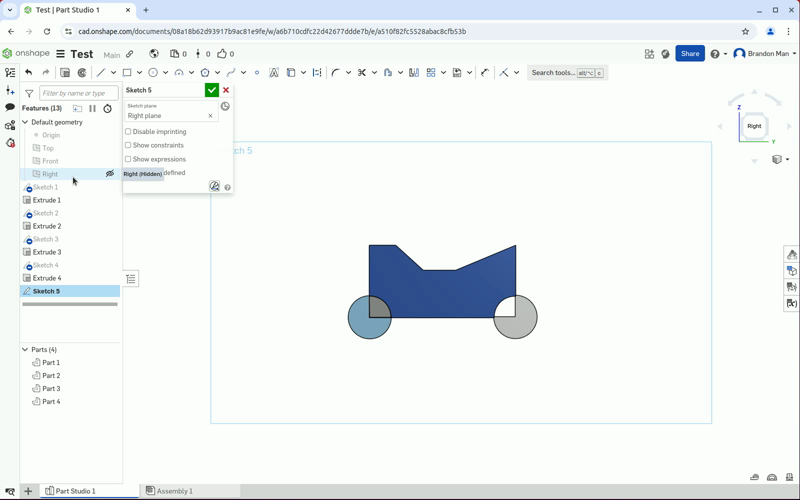
mouse_move(73, 352)
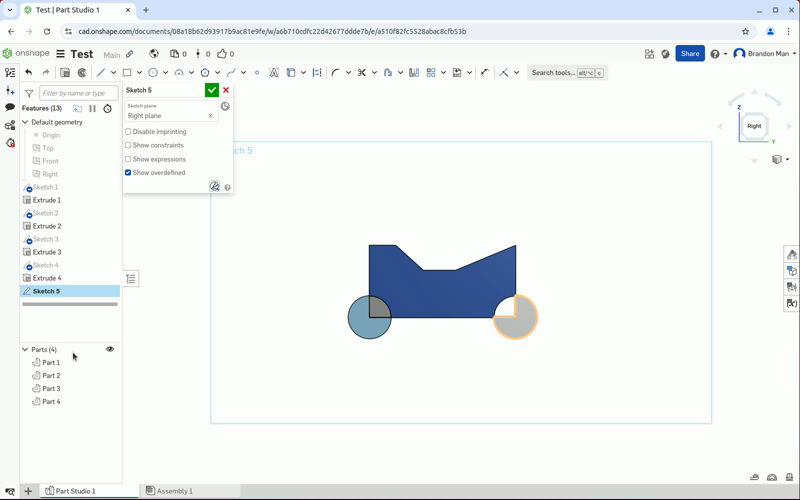
key(y)
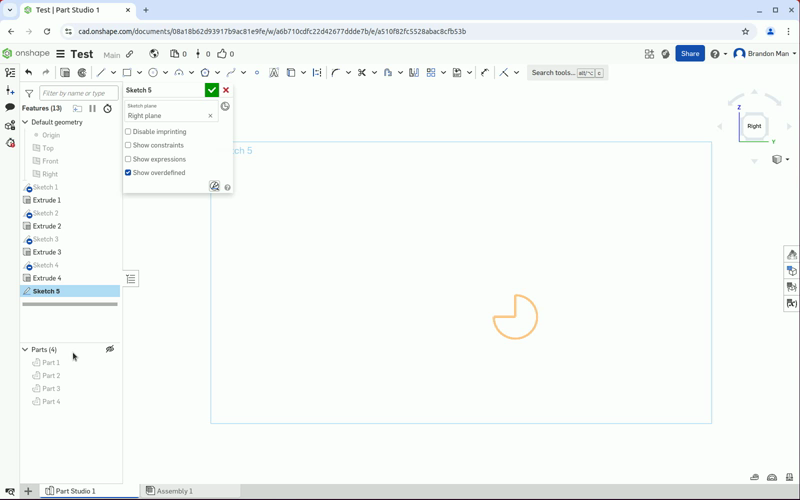
key(l)
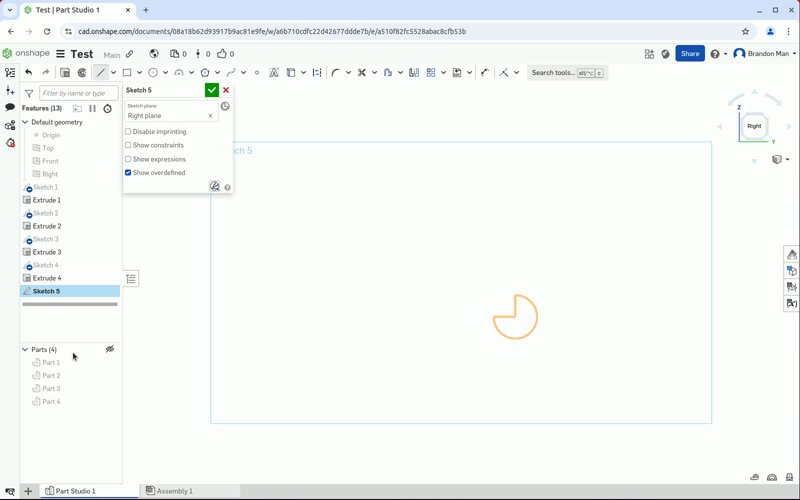
key_down(shift)
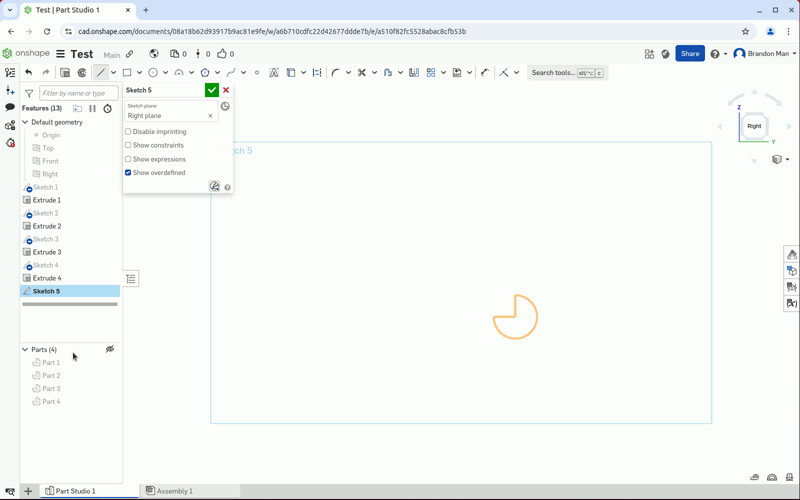
mouse_move(493, 316)
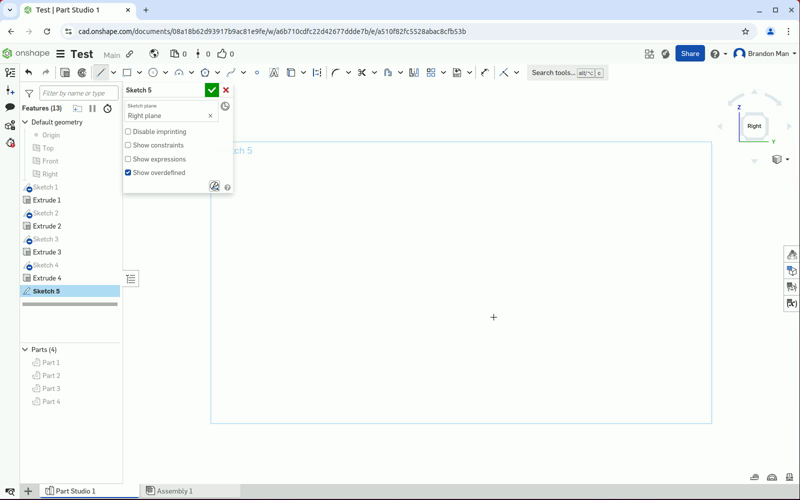
click(493, 316)
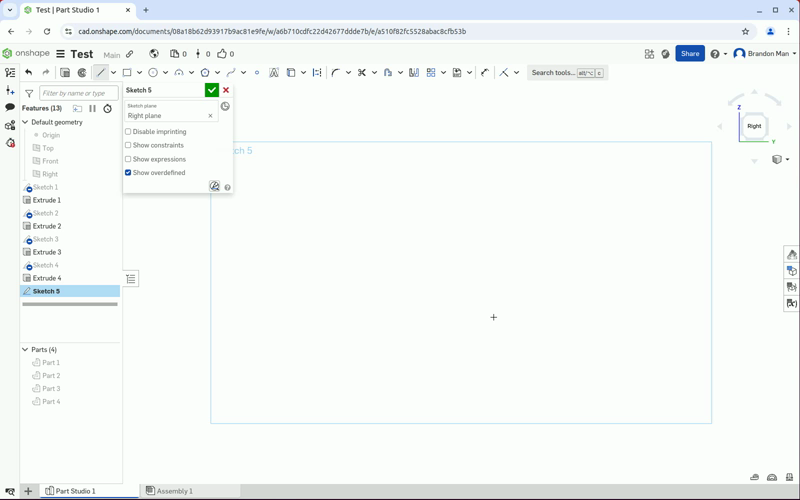
key_up(shift)
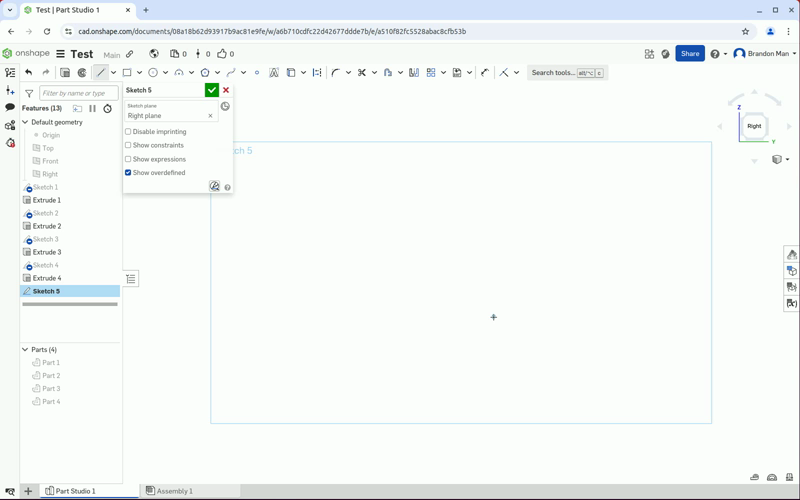
key_down(shift)
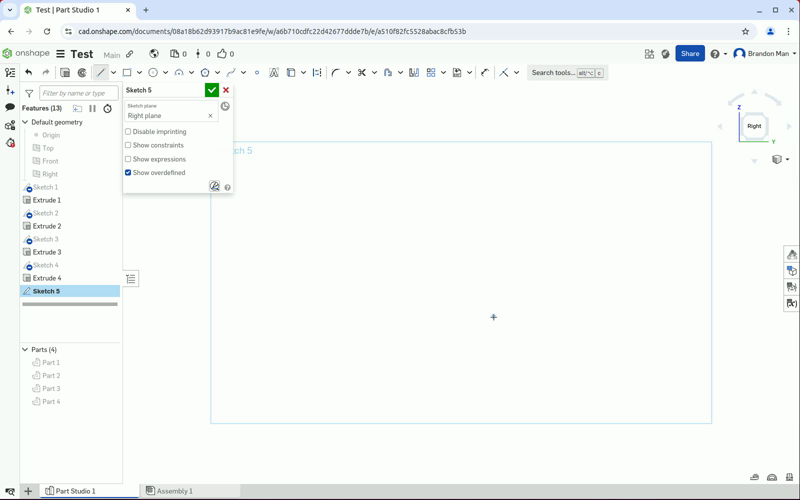
mouse_move(523, 316)
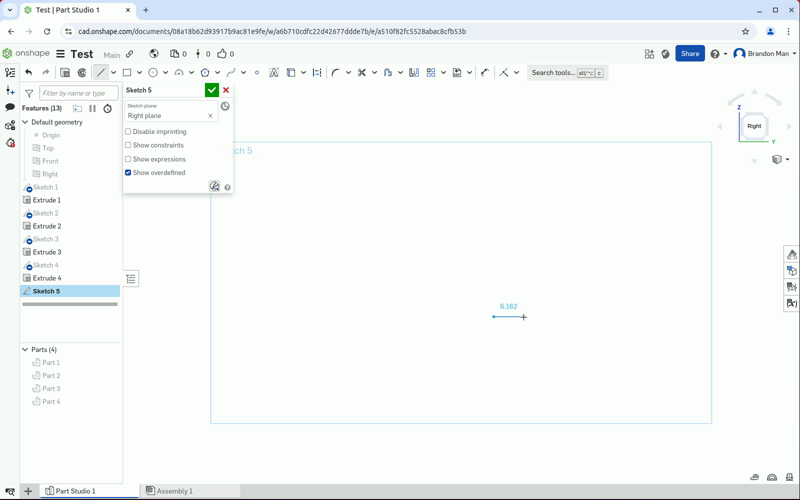
mouse_move(515, 316)
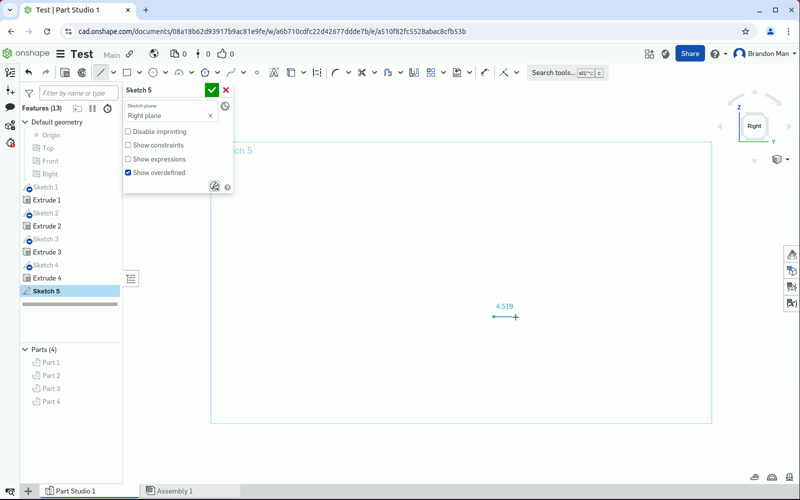
click(515, 316)
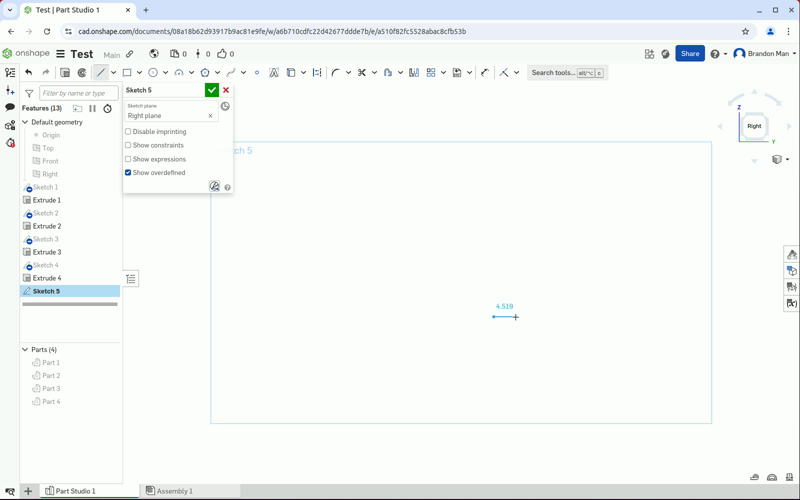
key_up(shift)
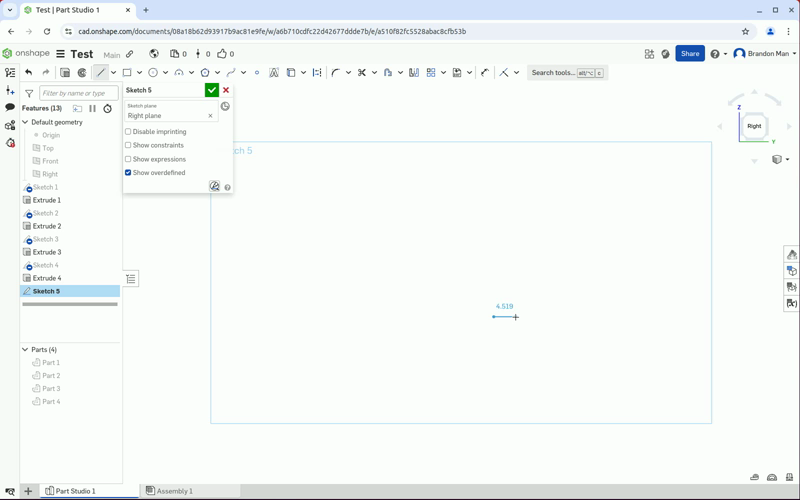
key_down(shift)
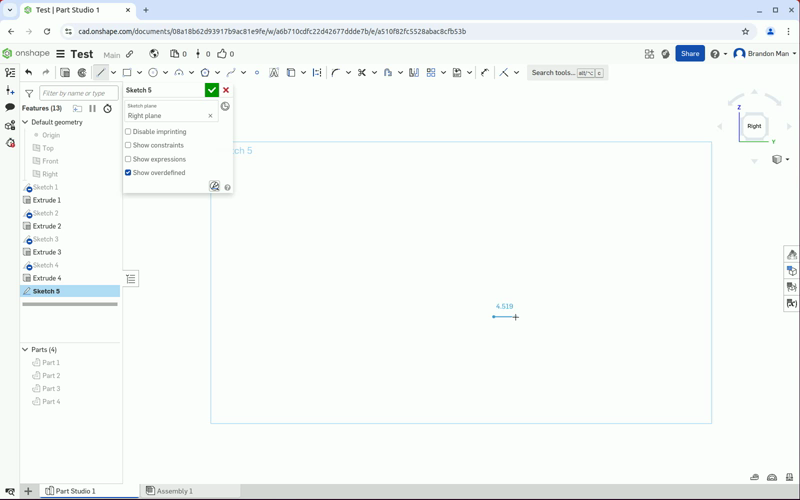
mouse_move(545, 316)
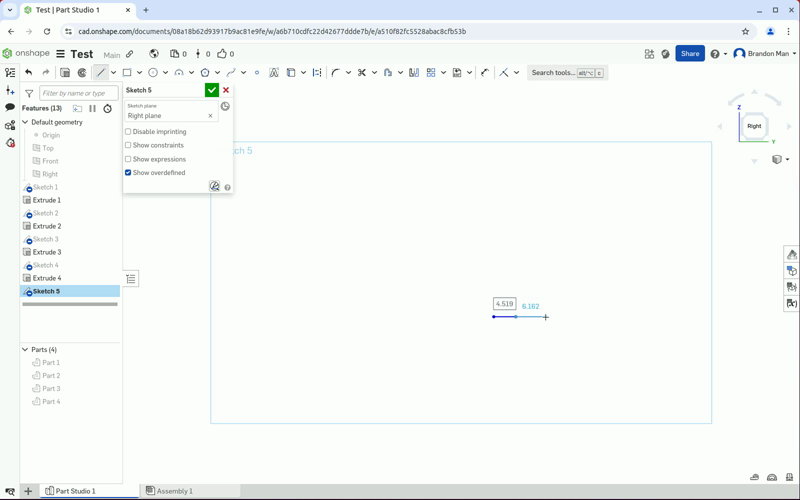
mouse_move(515, 294)
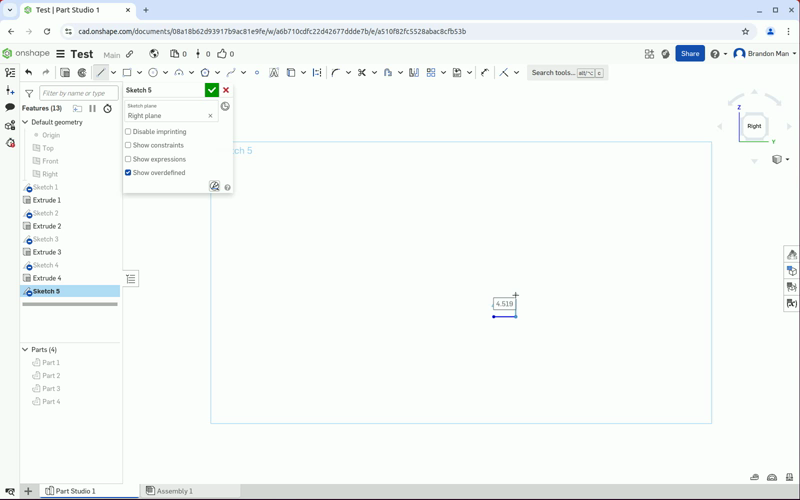
click(515, 294)
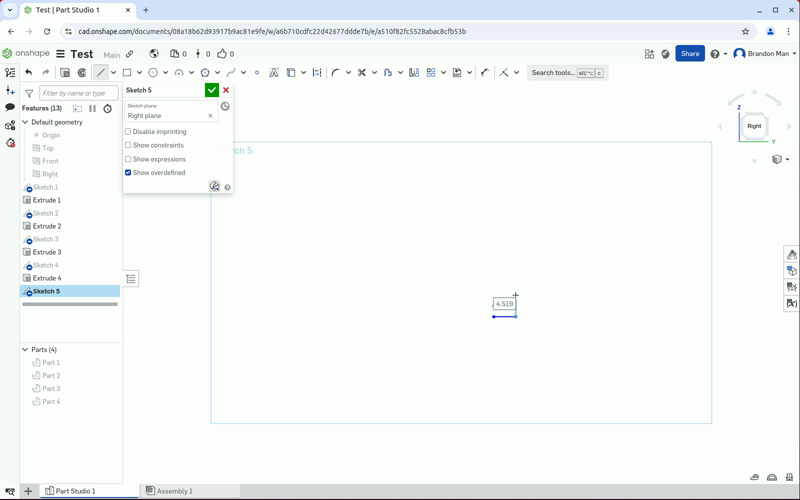
key_up(shift)
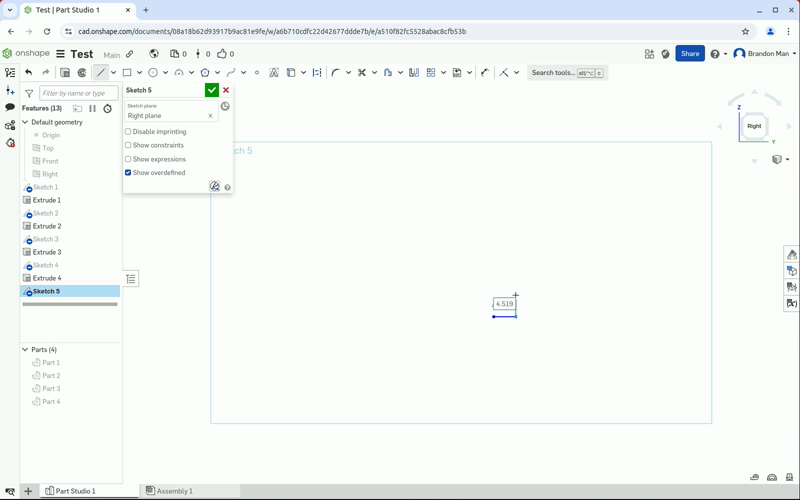
key(esc)
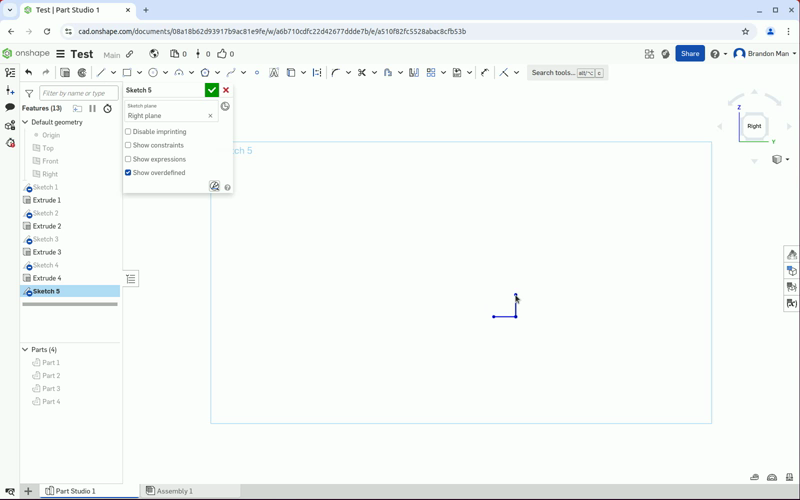
key(a)
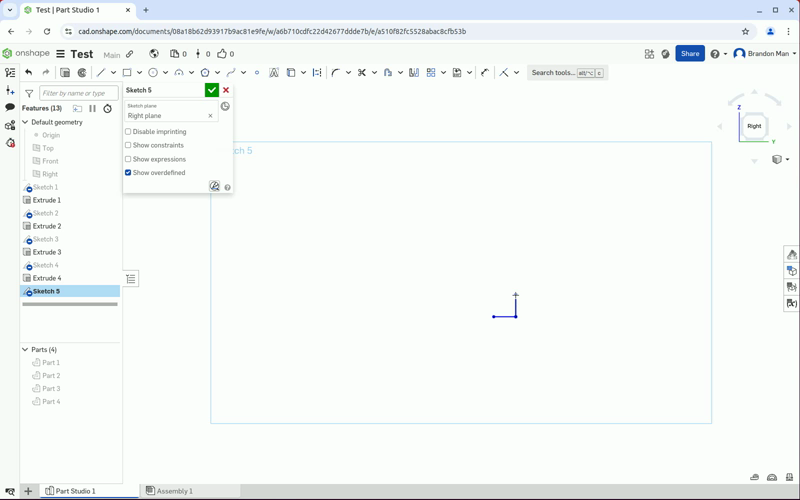
mouse_move(515, 294)
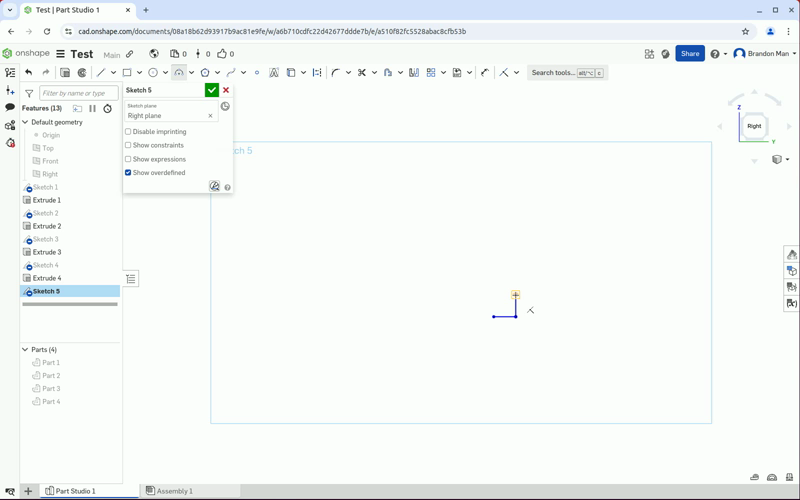
click(515, 294)
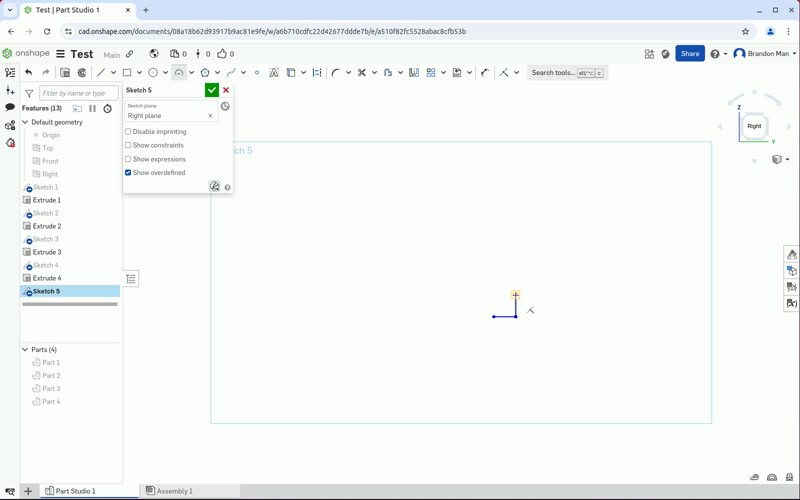
mouse_move(493, 316)
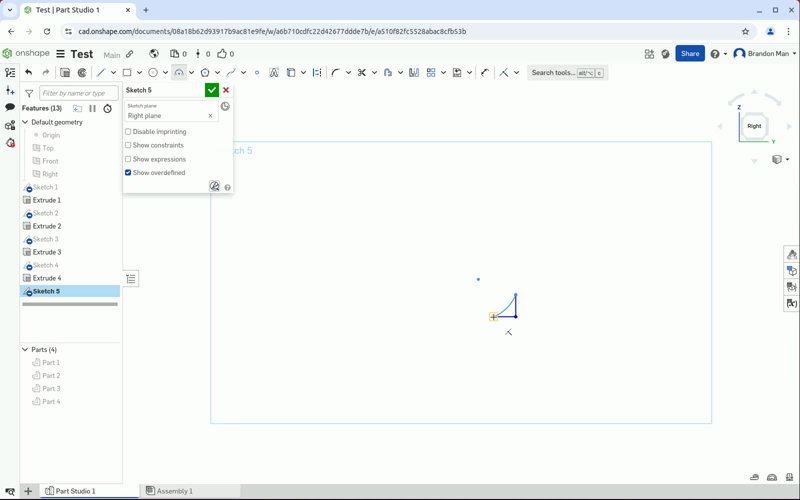
click(493, 316)
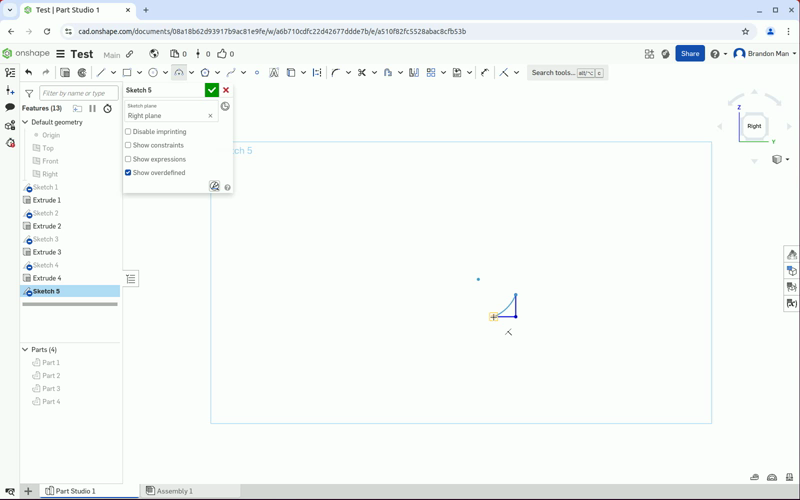
key_down(shift)
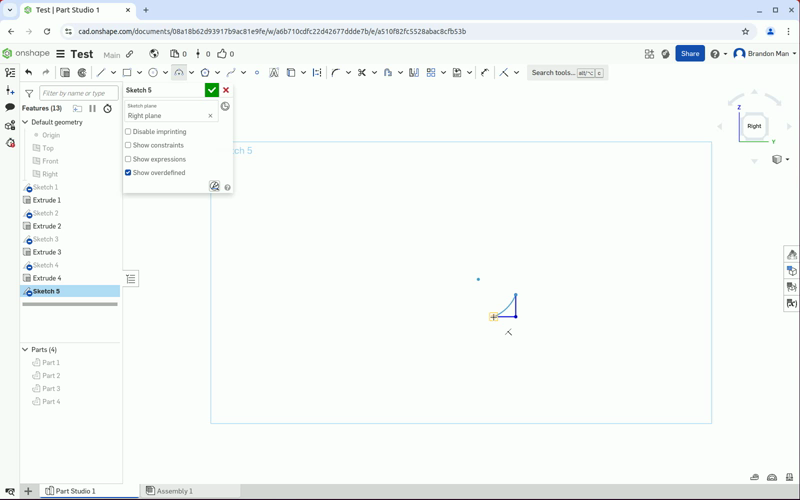
mouse_move(500, 301)
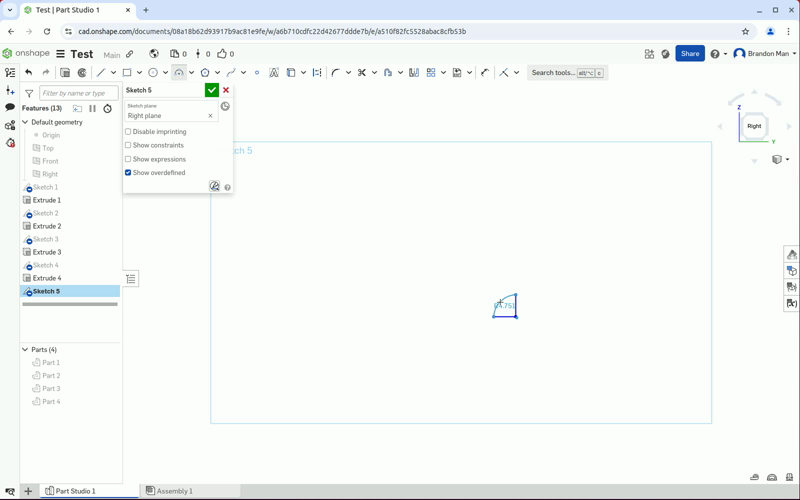
click(500, 301)
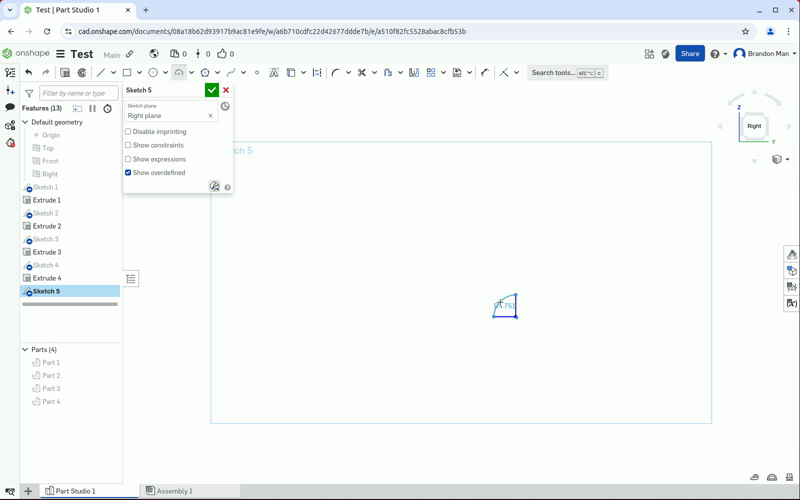
key_up(shift)
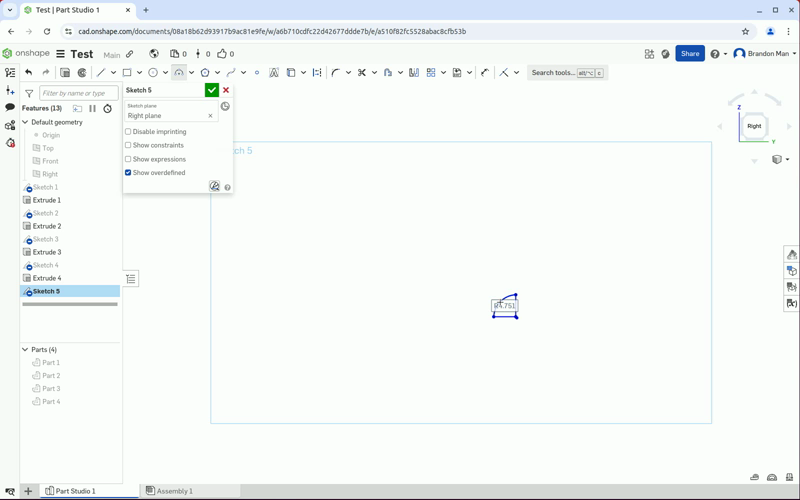
key(esc)
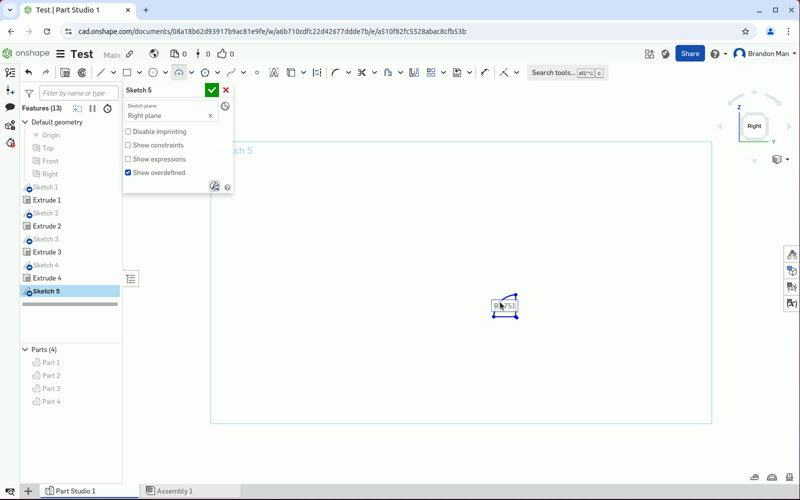
mouse_move(499, 310)
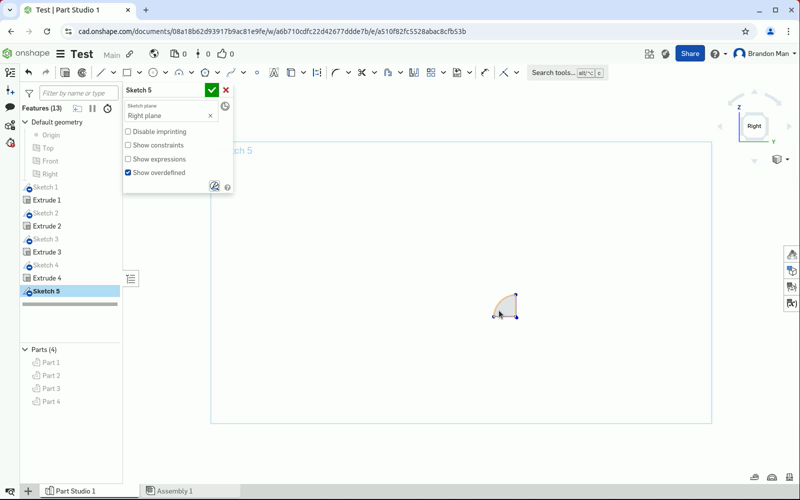
scroll(6)
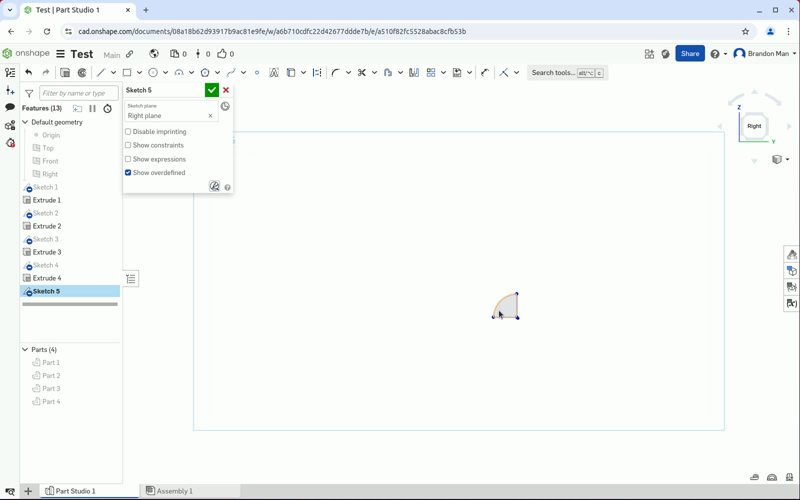
scroll(6)
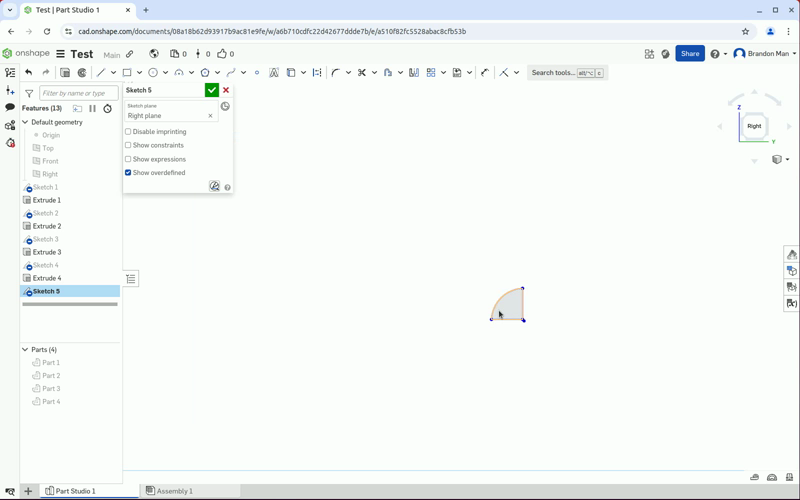
scroll(6)
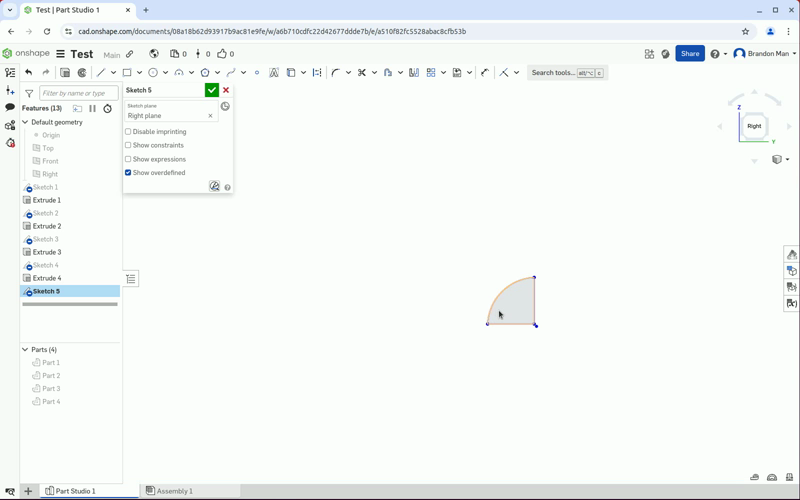
scroll(6)
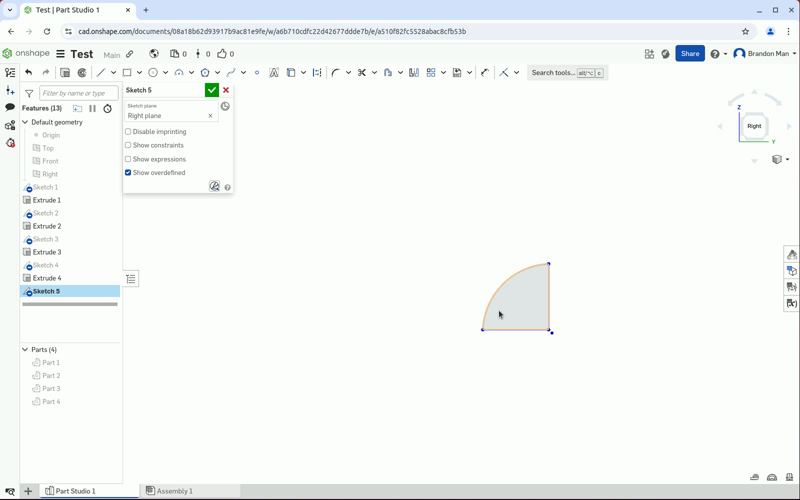
scroll(6)
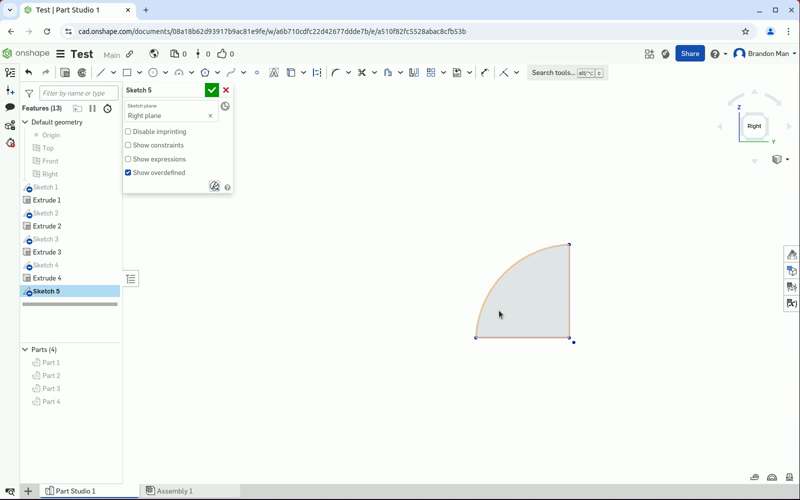
scroll(6)
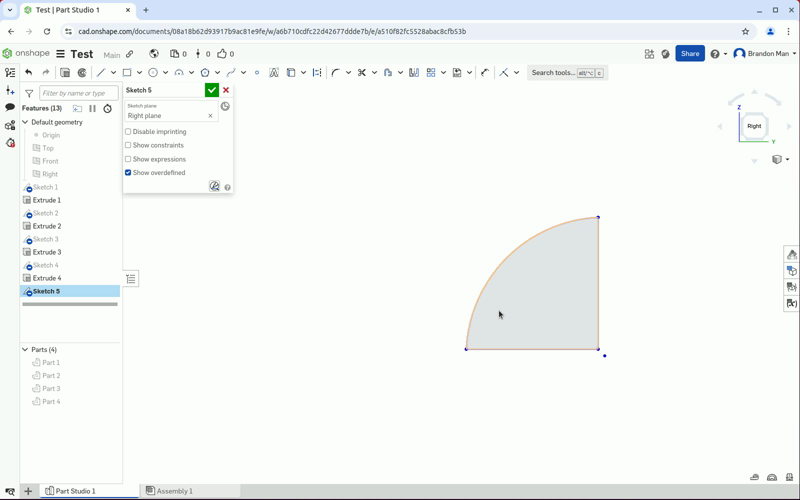
scroll(6)
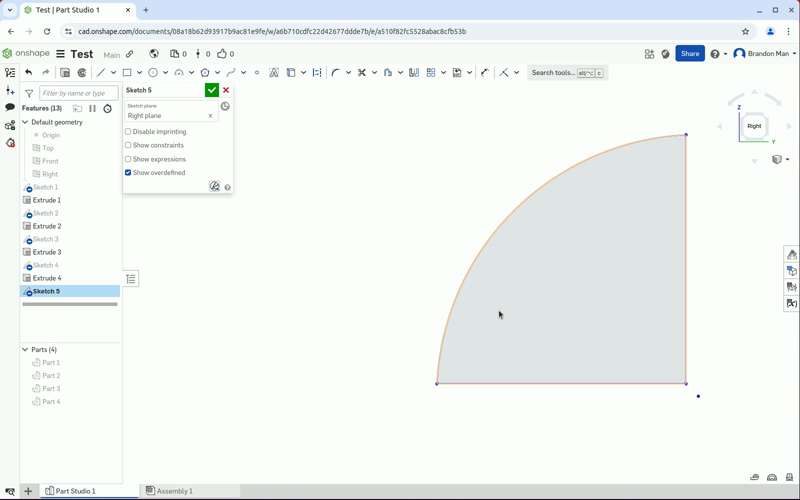
click(499, 310)
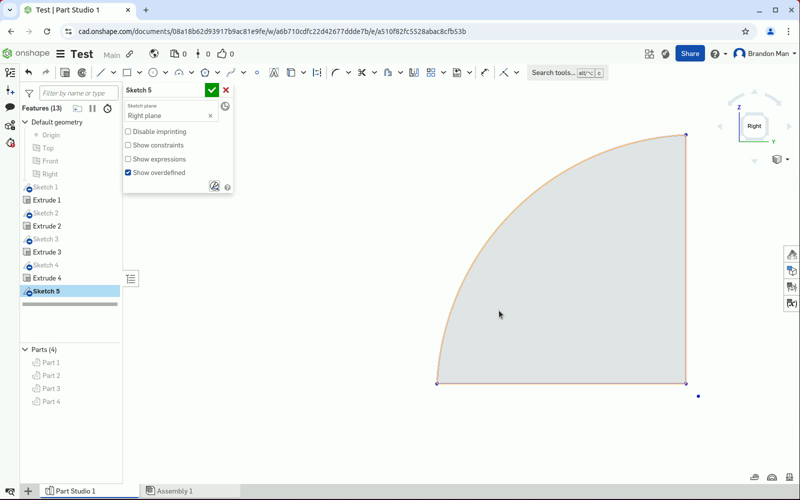
scroll(-6)
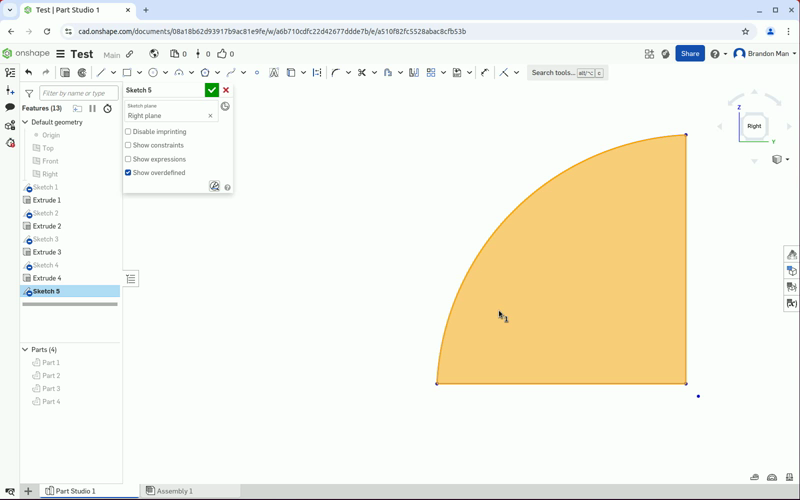
scroll(-6)
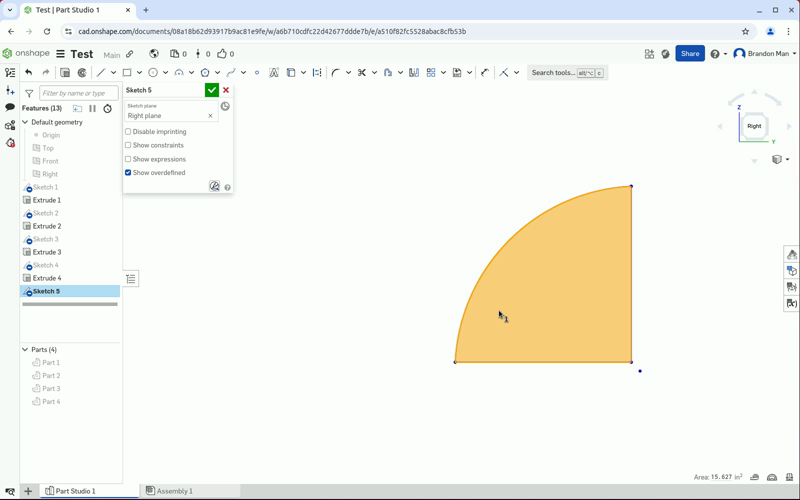
scroll(-6)
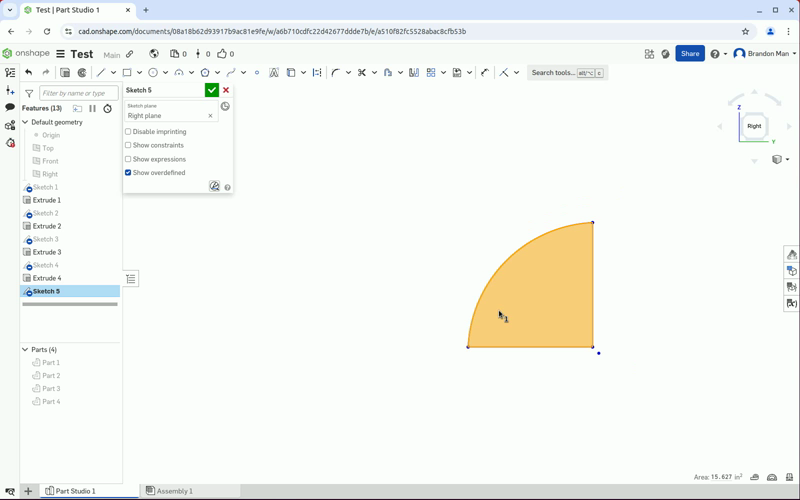
scroll(-6)
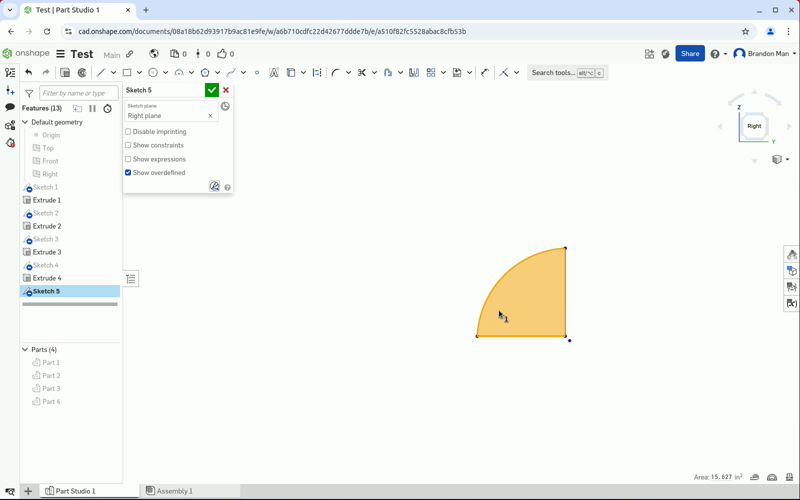
scroll(-6)
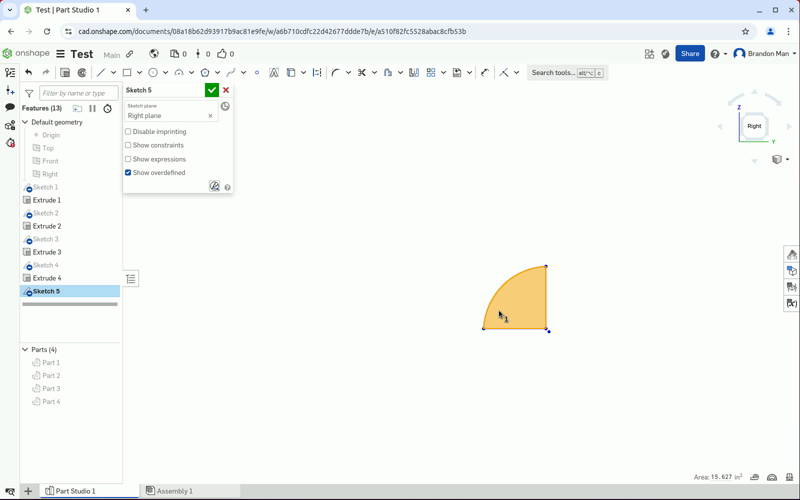
scroll(-6)
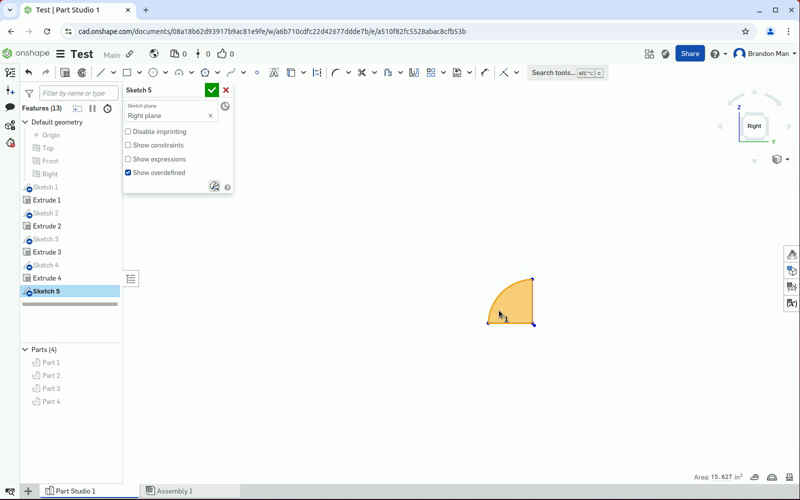
scroll(-6)
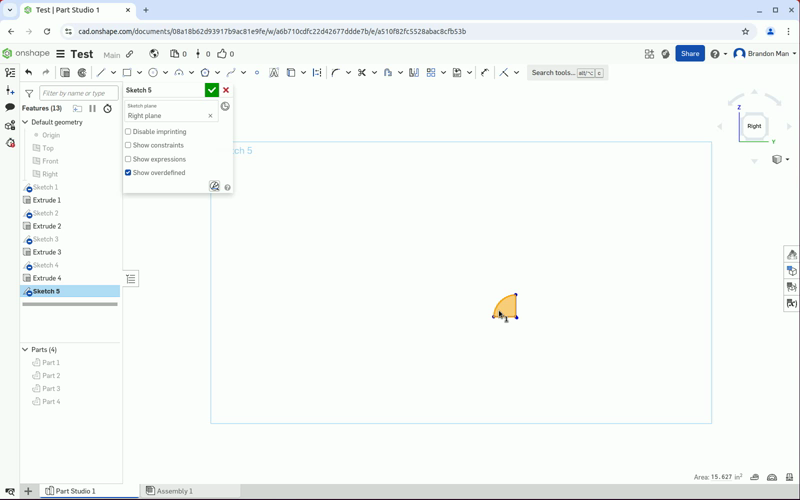
mouse_move(73, 352)
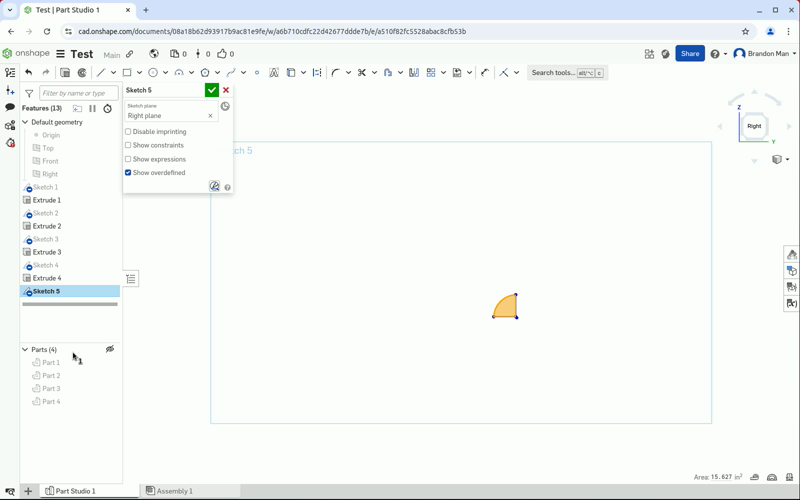
key(shift+y)
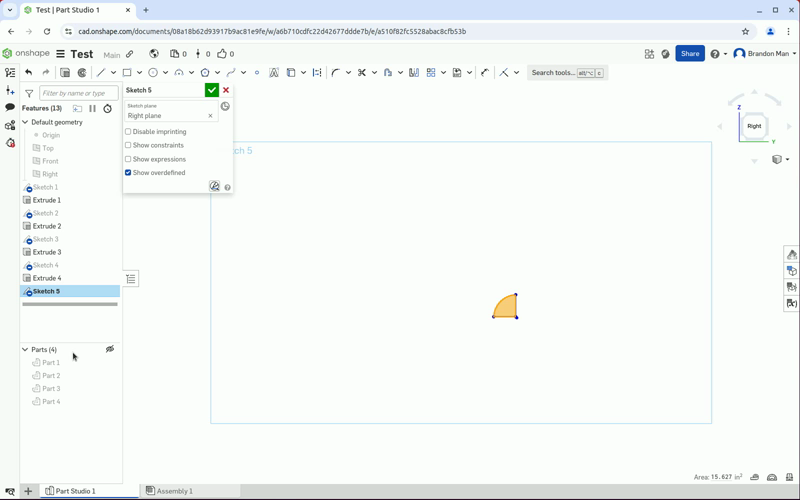
key(shift+e)
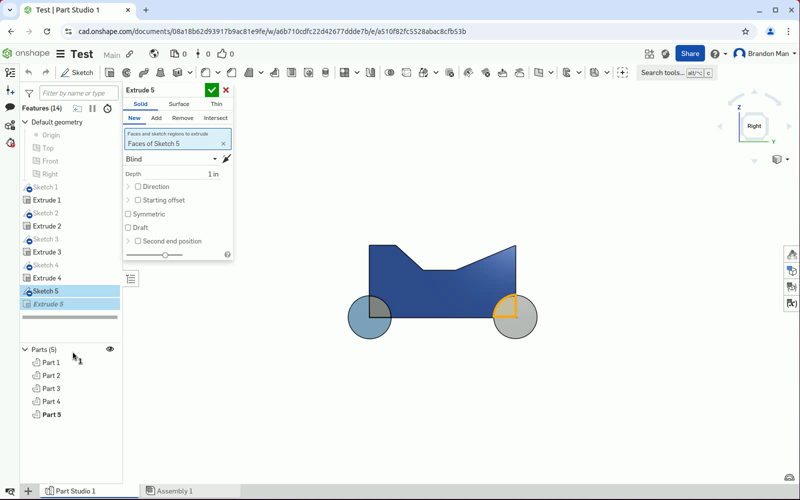
mouse_move(143, 106)
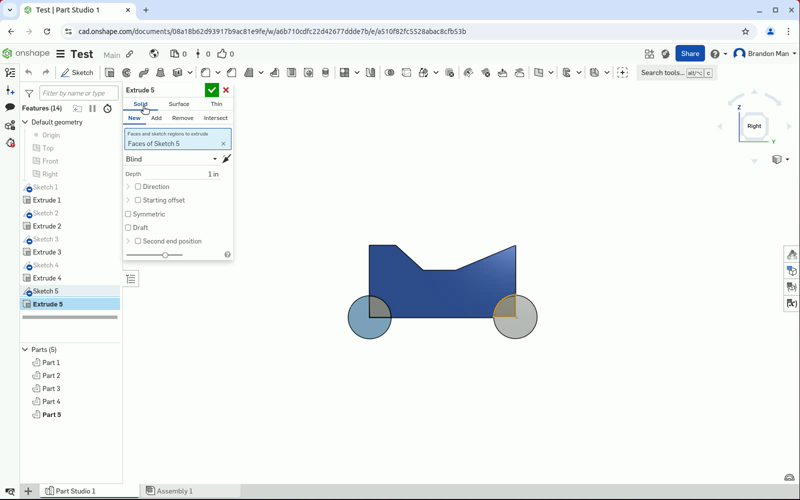
click(143, 106)
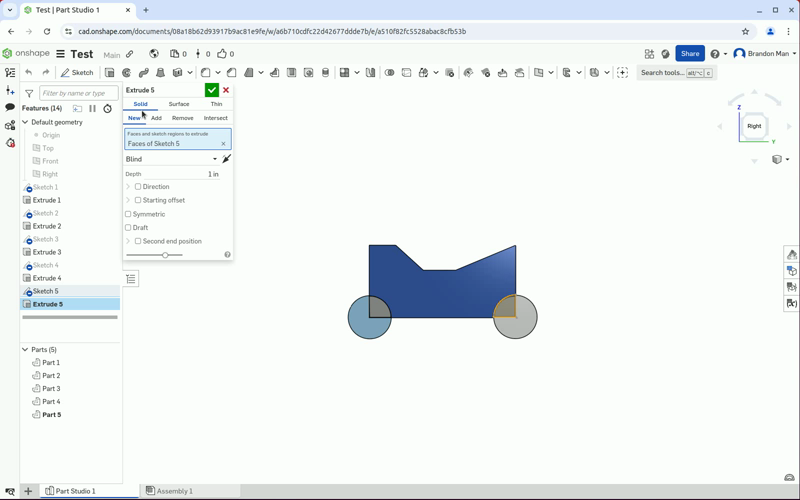
mouse_move(137, 120)
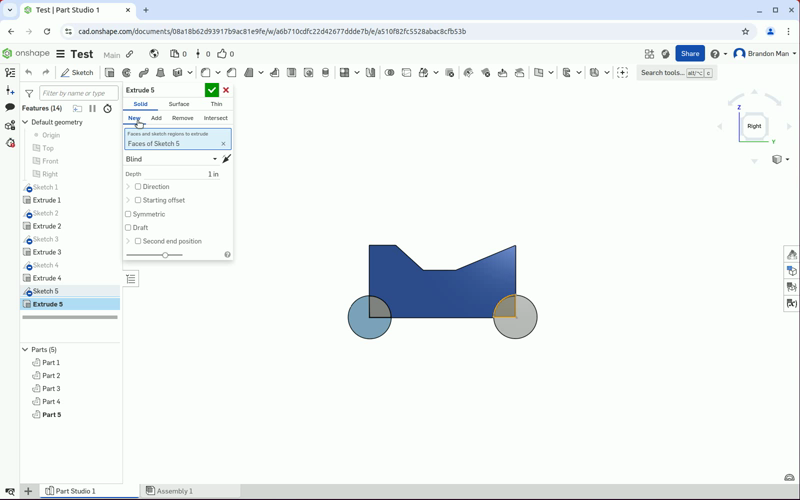
click(137, 120)
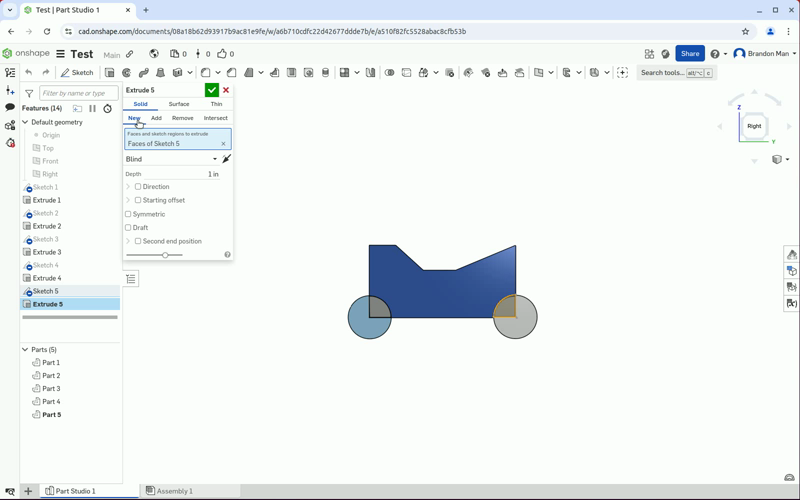
key(tab, 4)
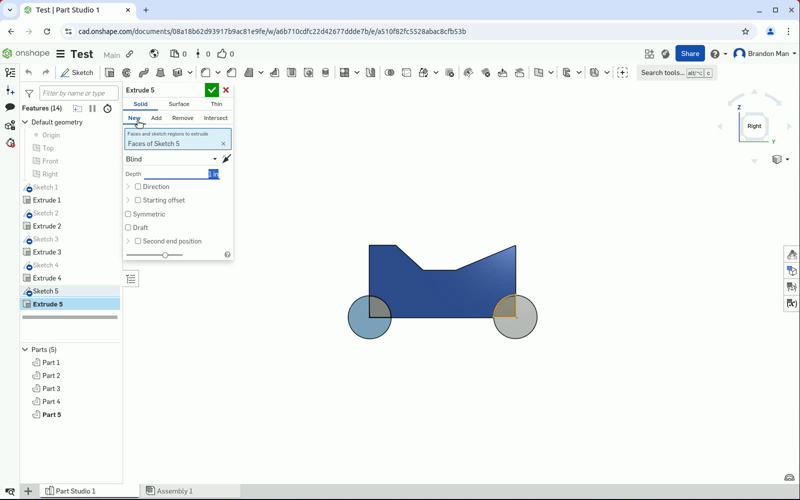
text(4.333)
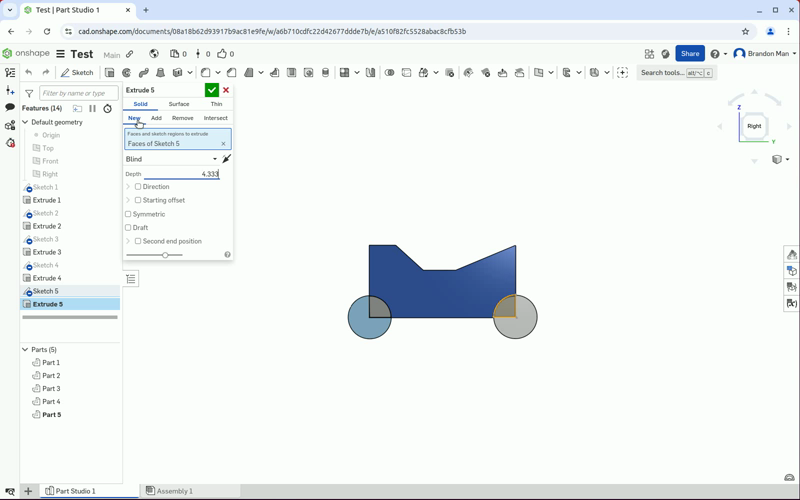
key(enter)
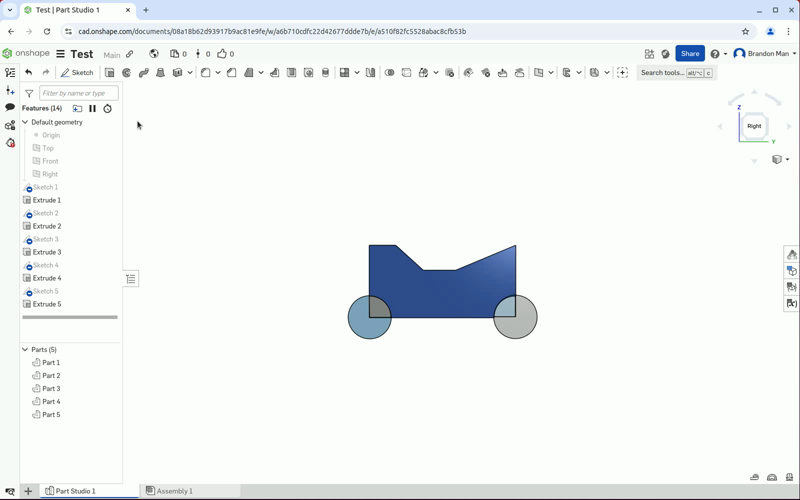
key(shift+h)
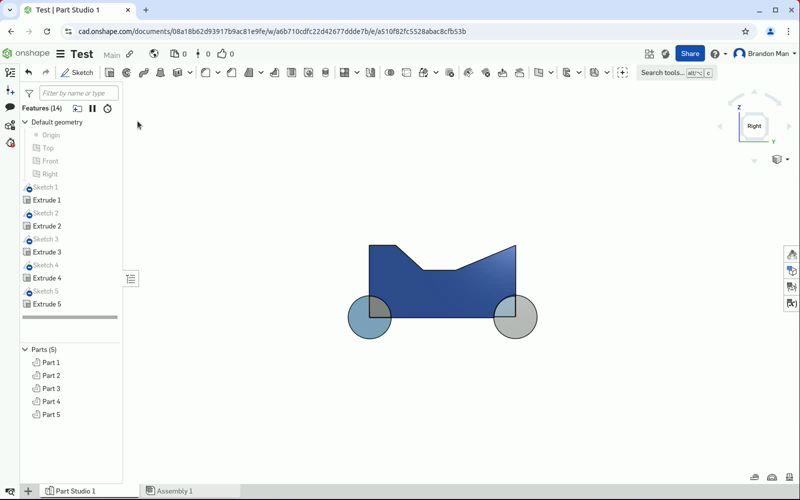
key(shift+h)
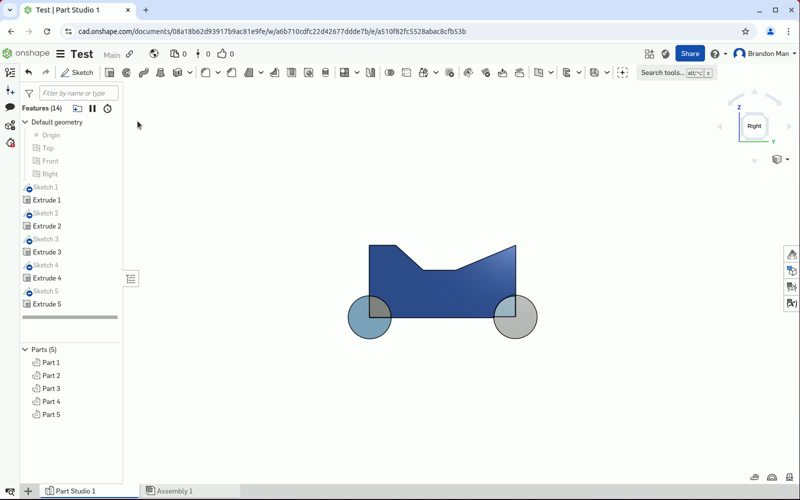
mouse_move(73, 189)
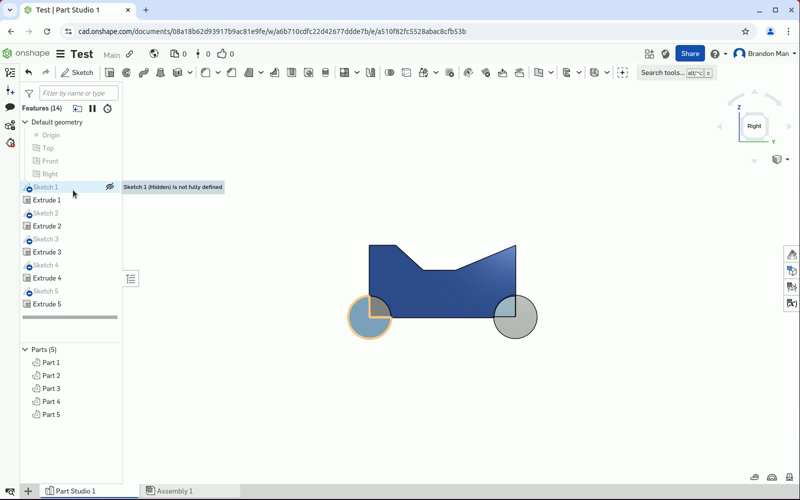
click(73, 189)
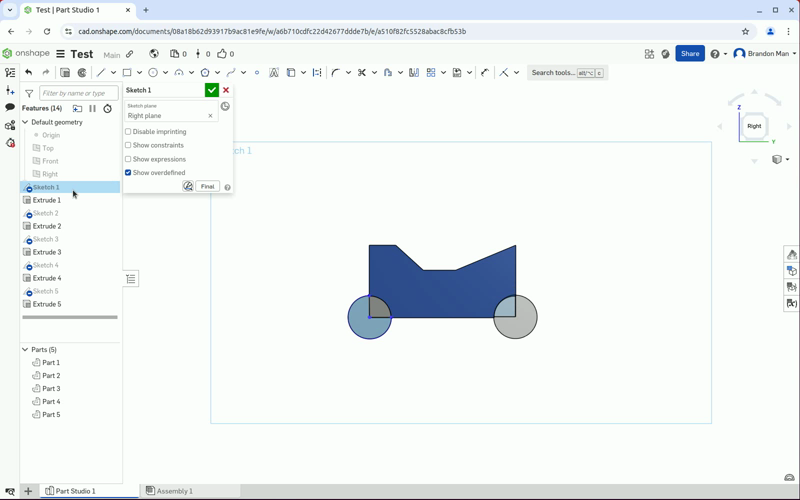
mouse_move(229, 92)
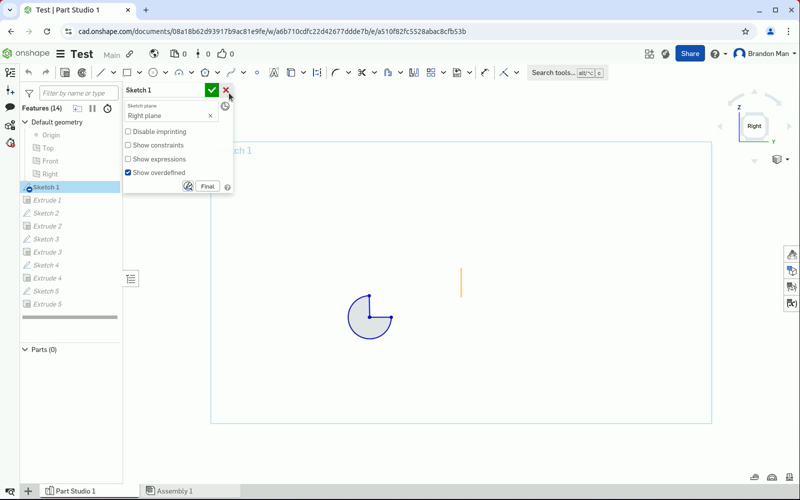
click(229, 92)
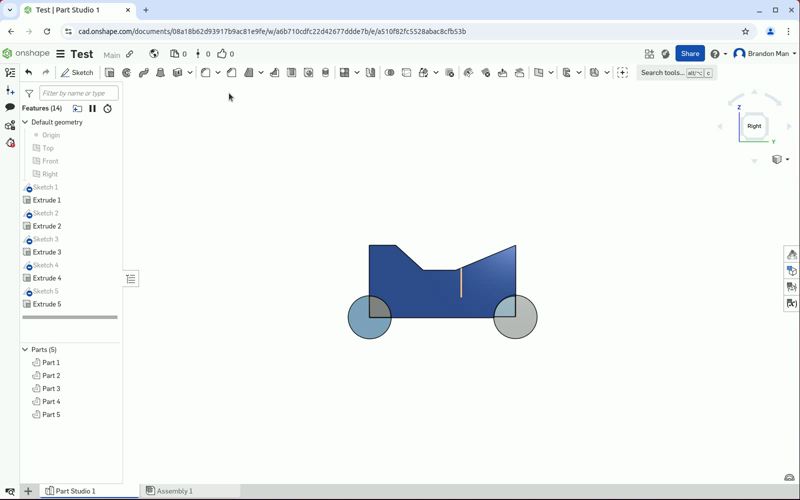
mouse_move(541, 75)
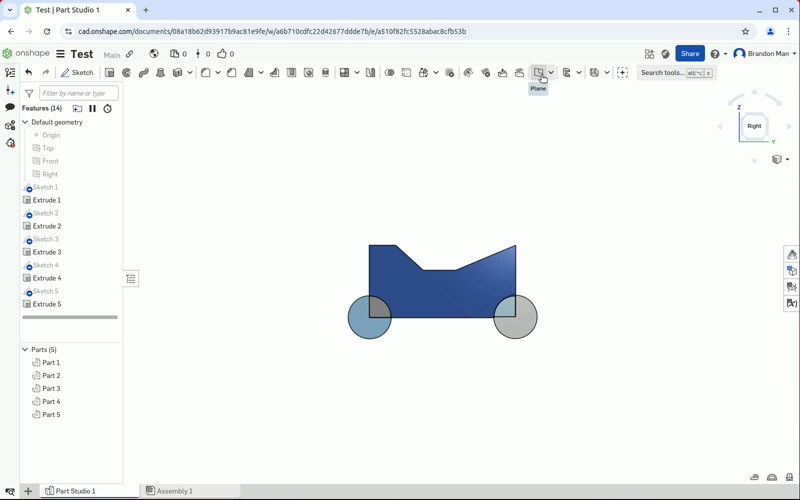
click(541, 75)
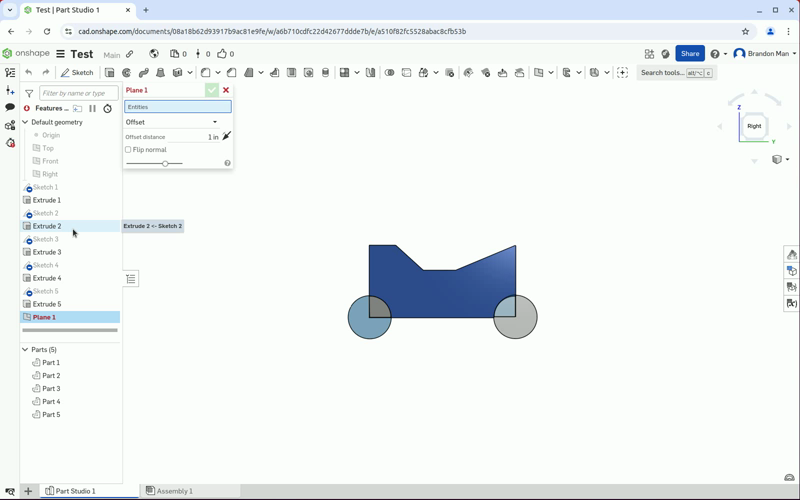
scroll(3)
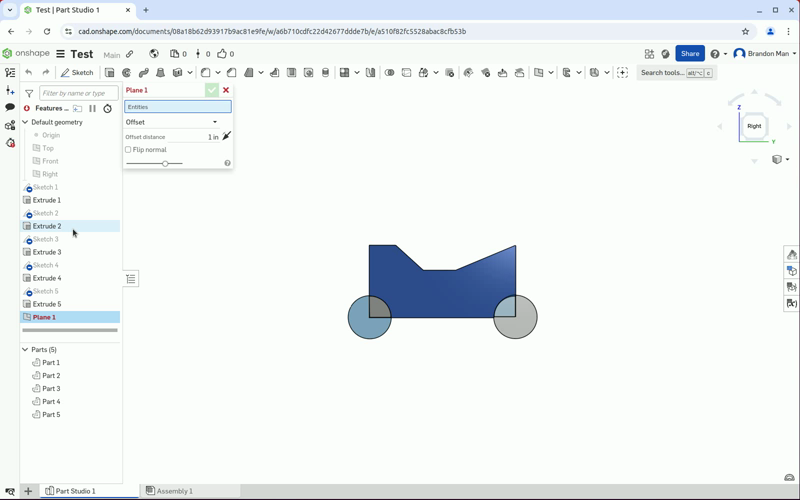
mouse_move(73, 176)
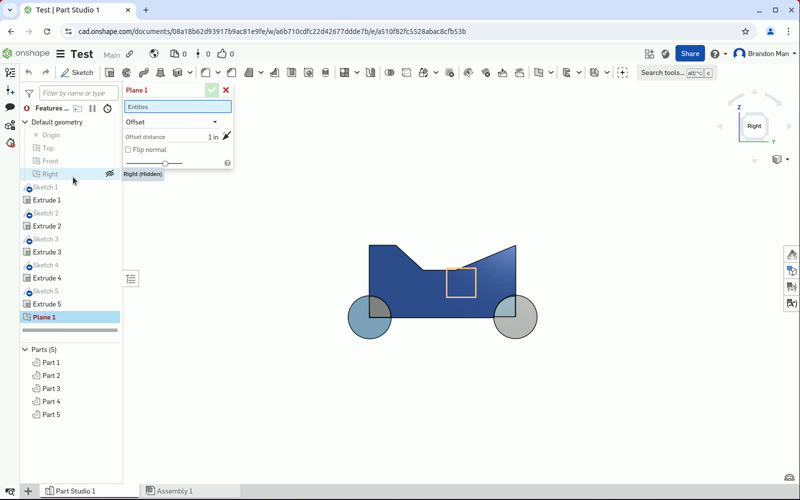
click(73, 176)
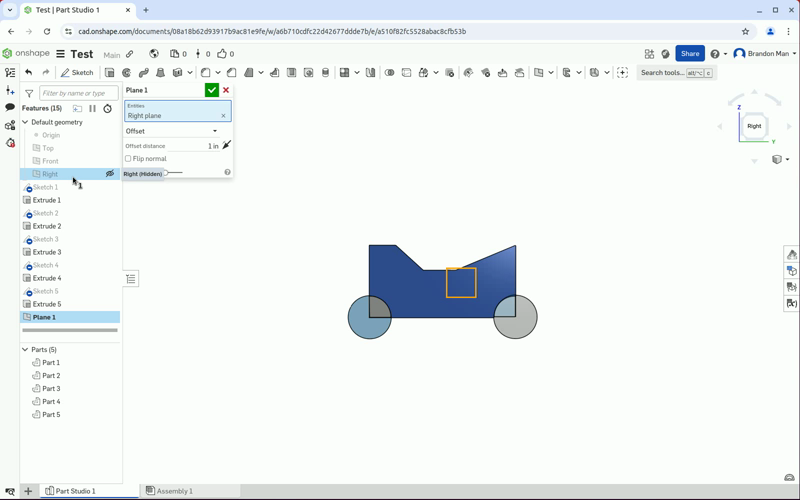
key(tab, 2)
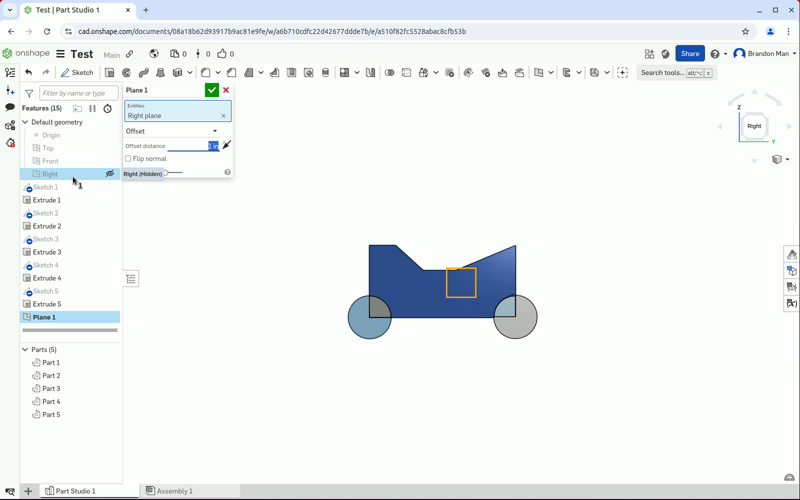
text(4.344)
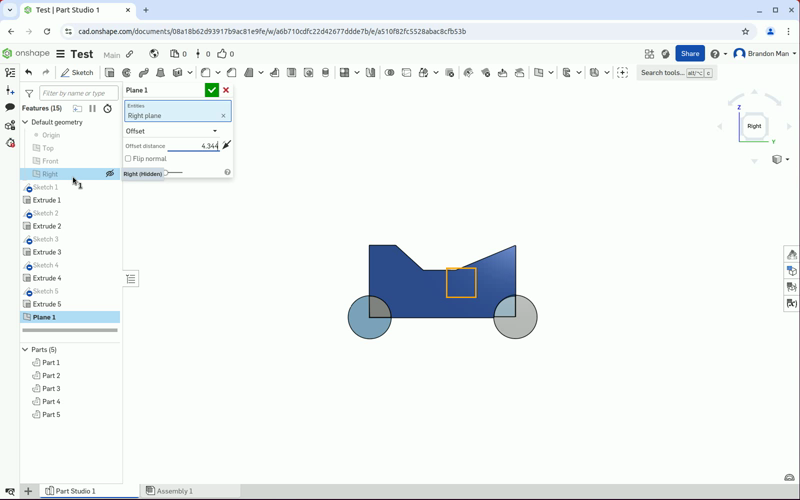
key(enter, 2)
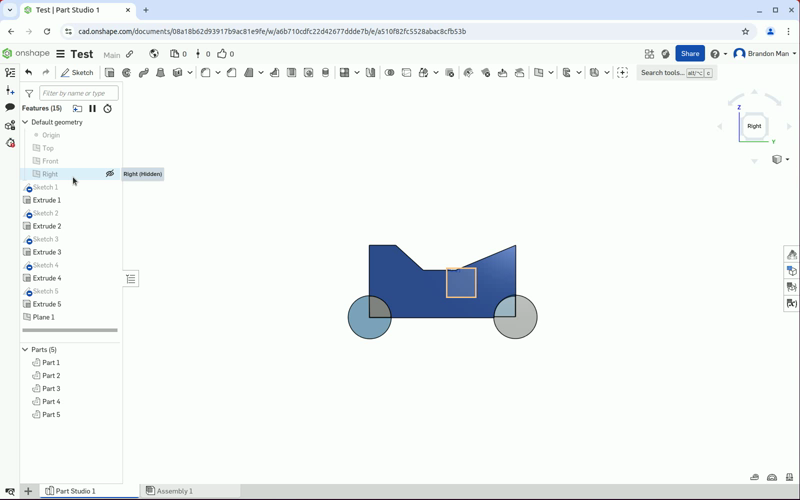
key(shift+s)
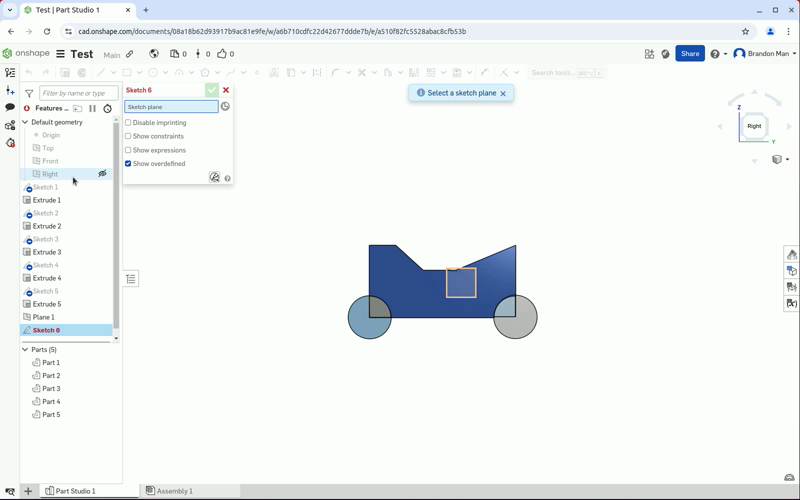
mouse_move(69, 319)
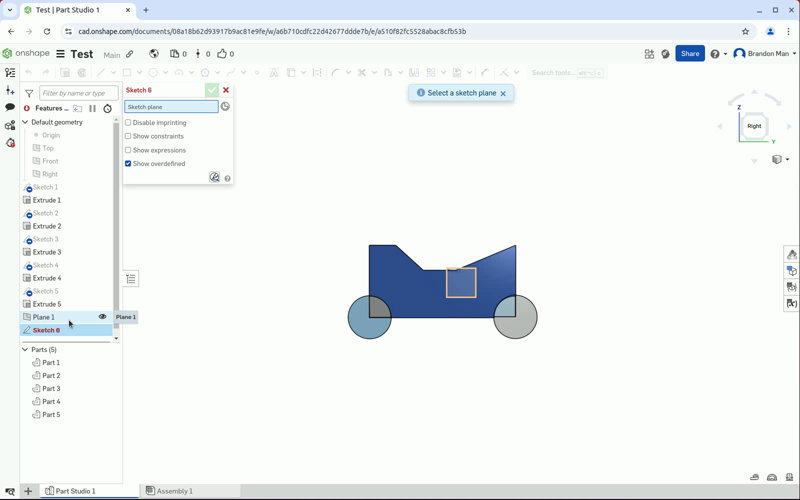
click(69, 319)
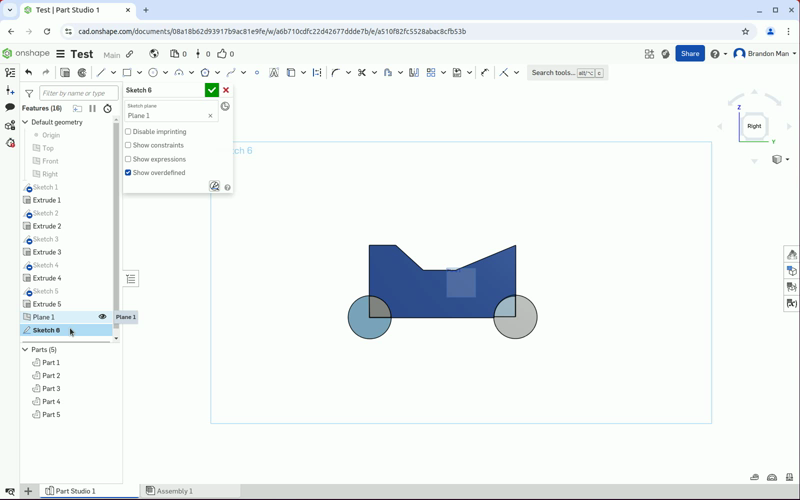
mouse_move(73, 352)
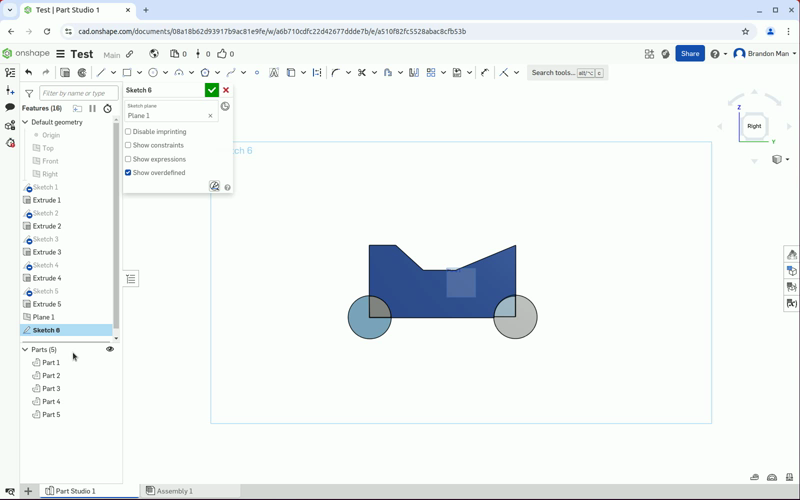
key(y)
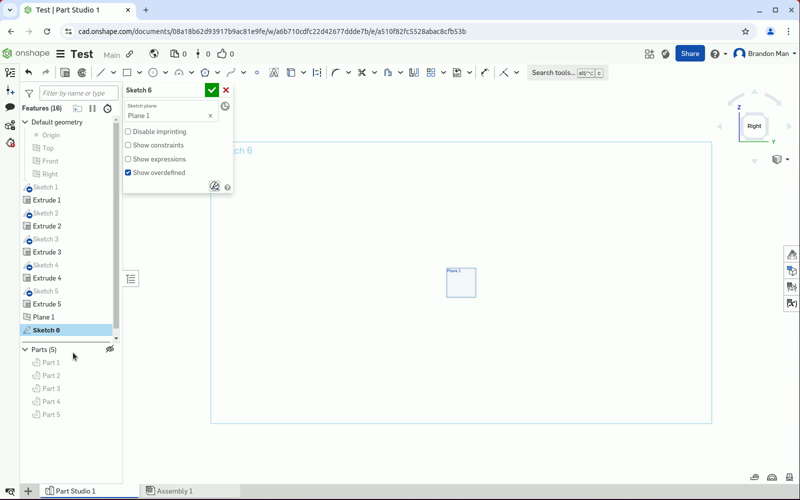
key(c)
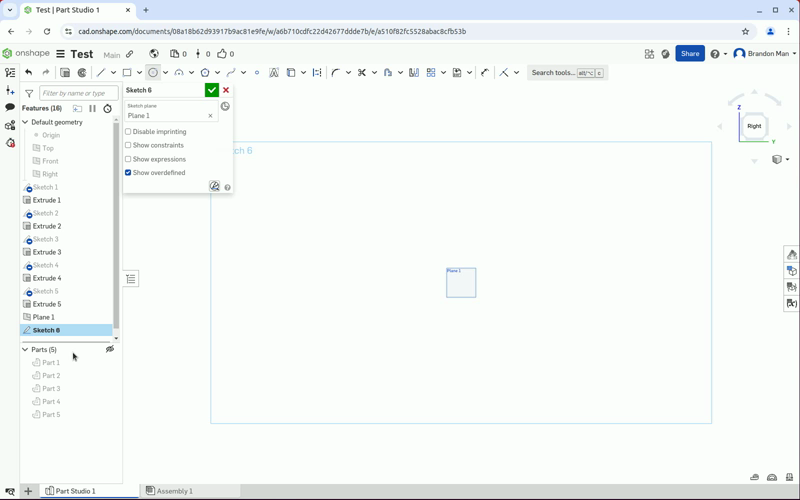
key_down(shift)
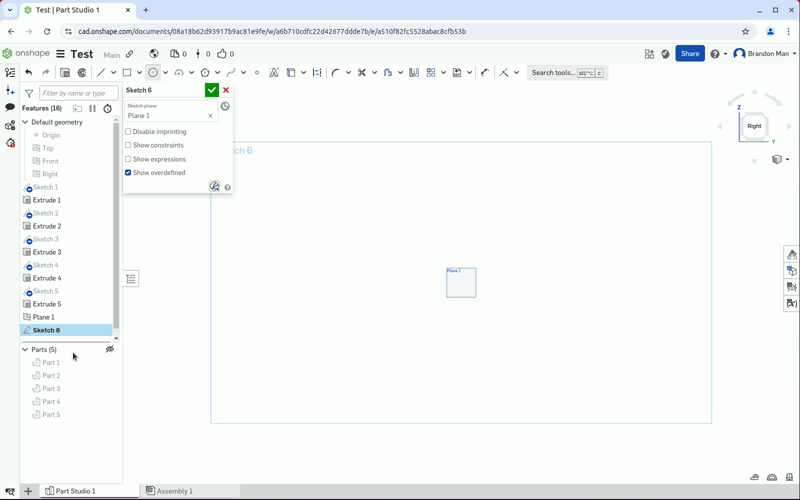
mouse_move(370, 316)
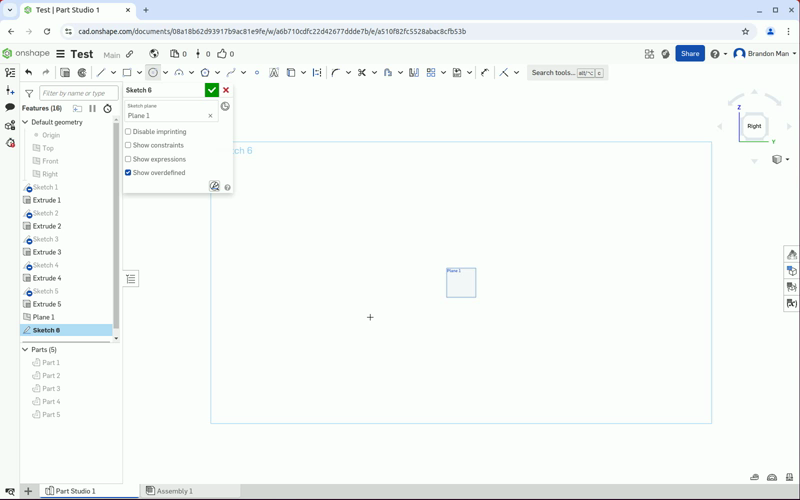
click(370, 316)
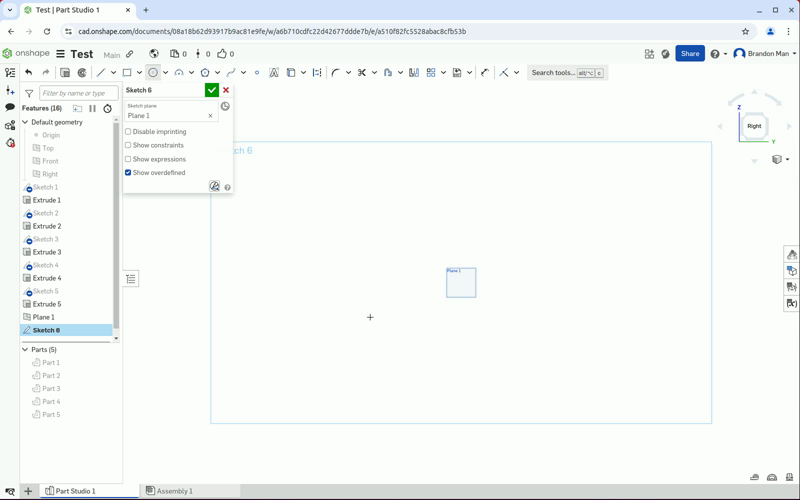
key_up(shift)
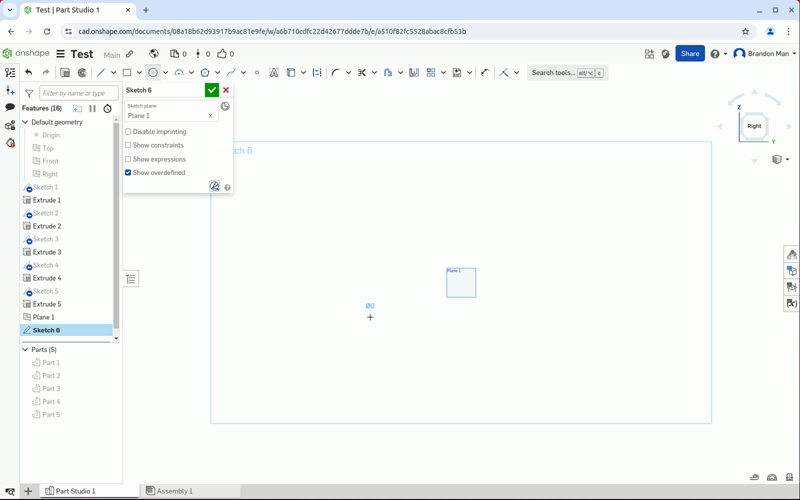
mouse_move(382, 316)
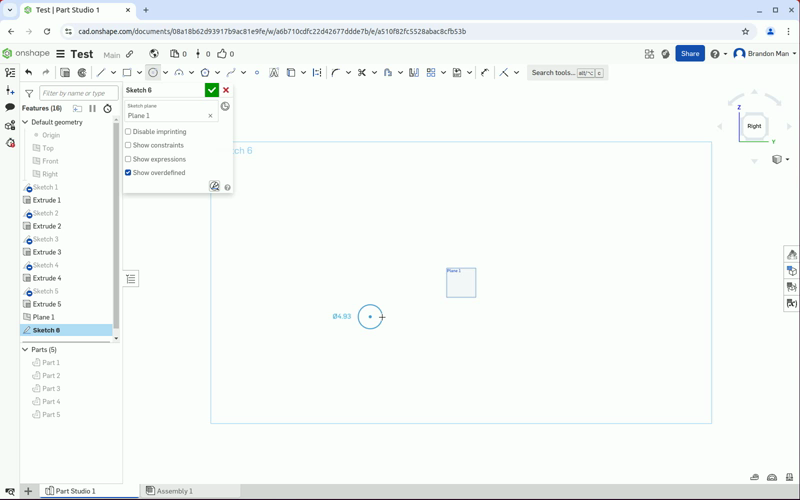
click(382, 316)
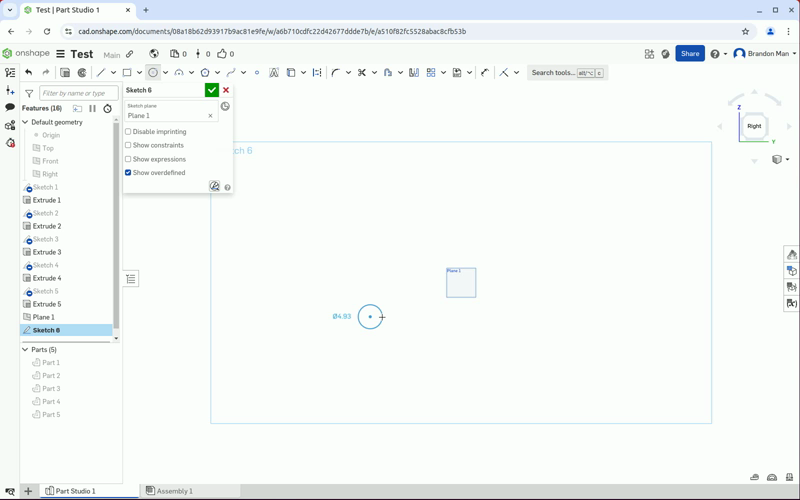
key(esc)
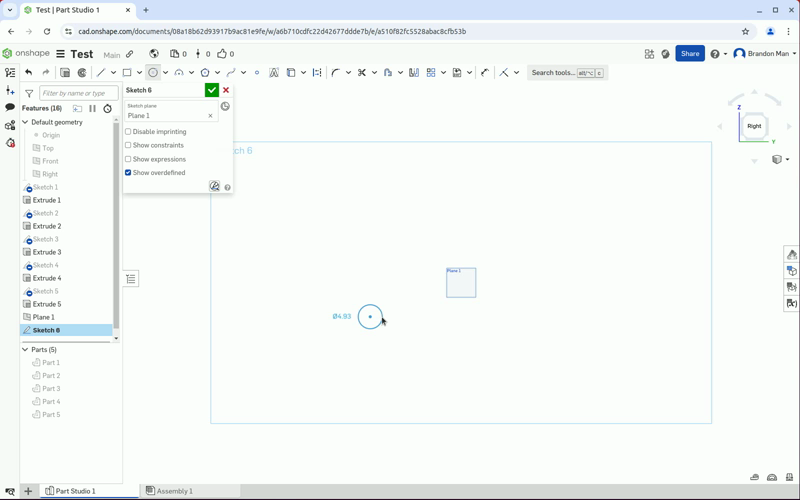
mouse_move(369, 314)
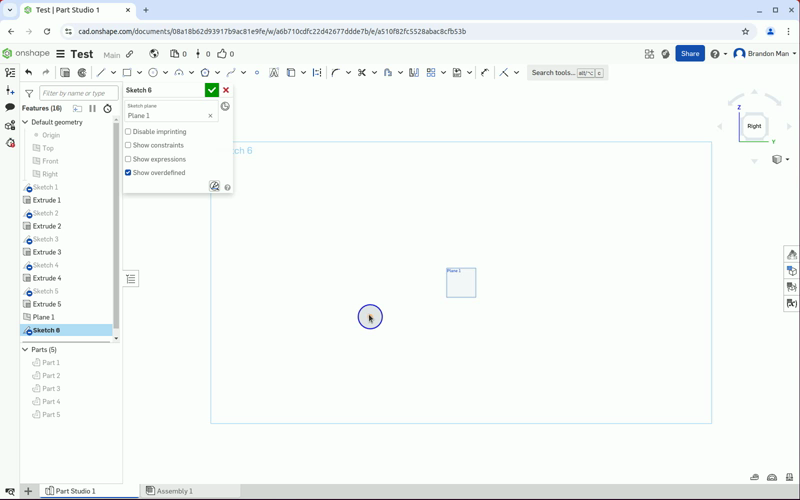
scroll(6)
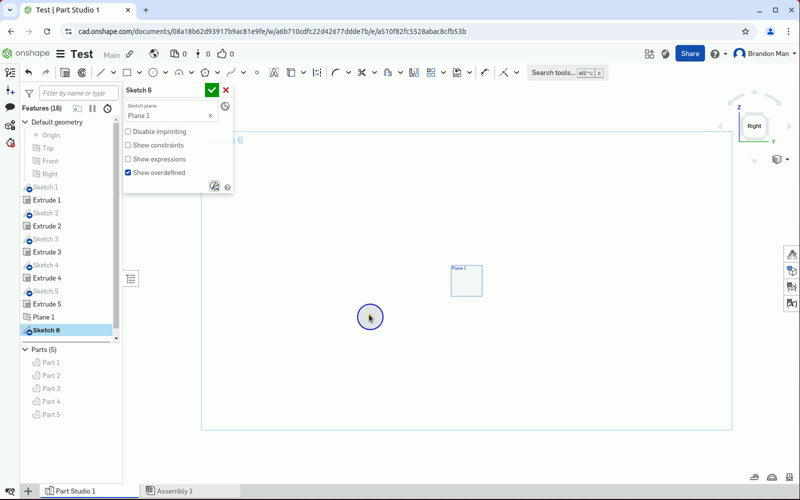
scroll(6)
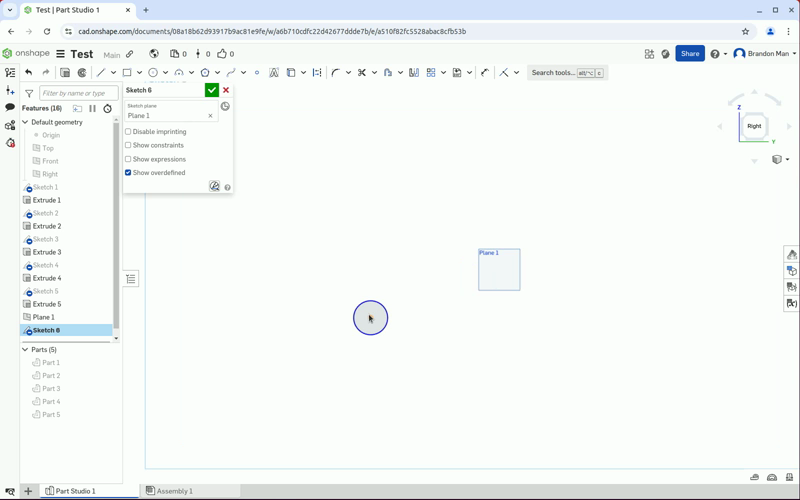
scroll(6)
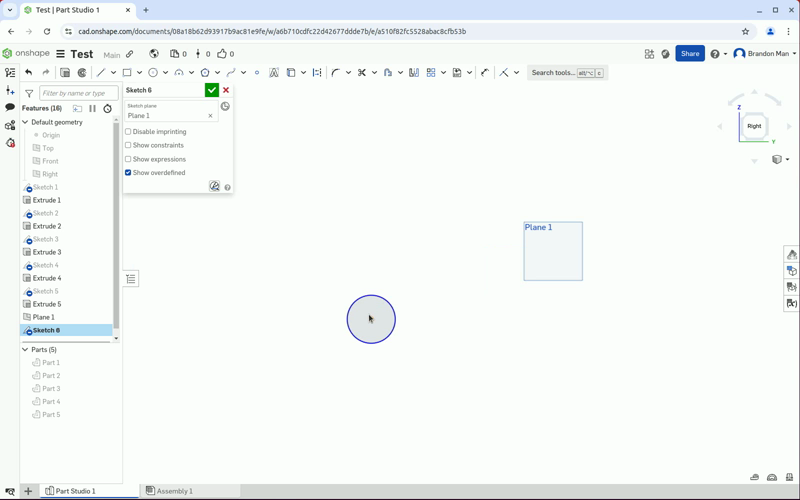
scroll(6)
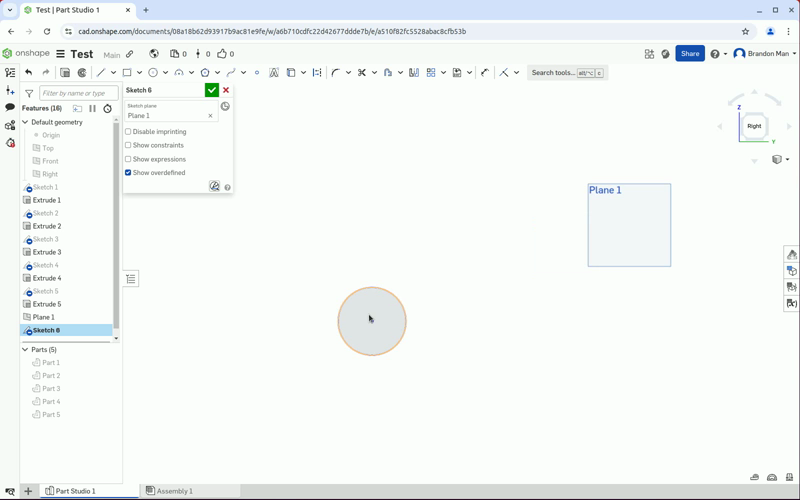
scroll(6)
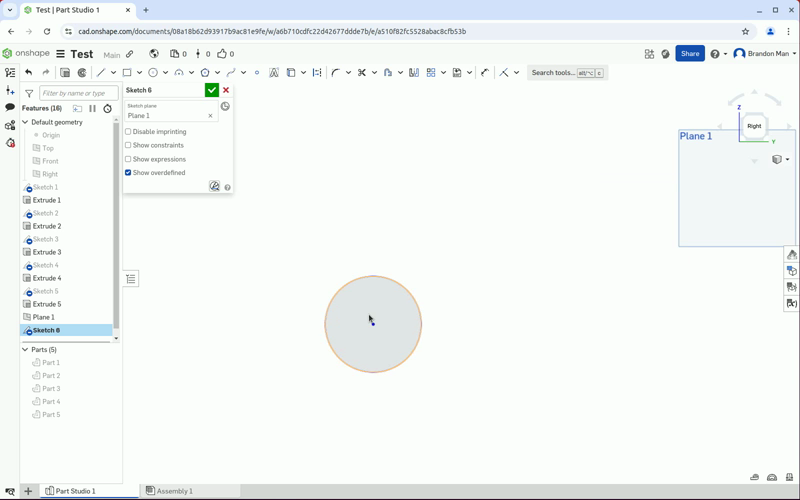
scroll(6)
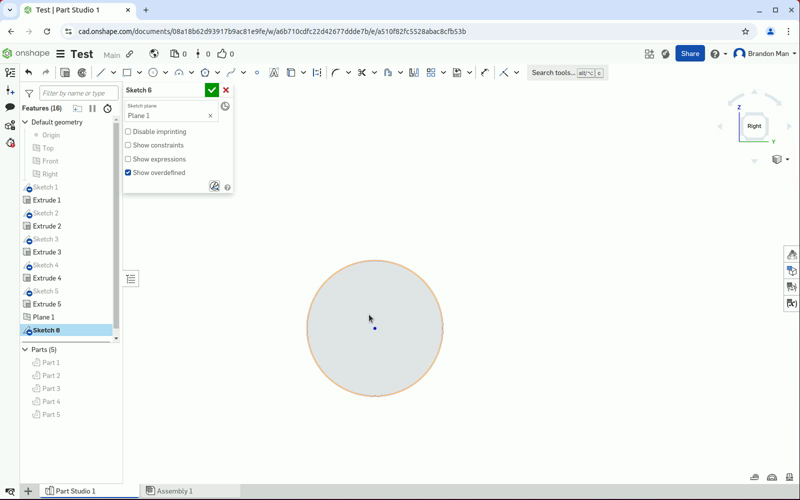
scroll(6)
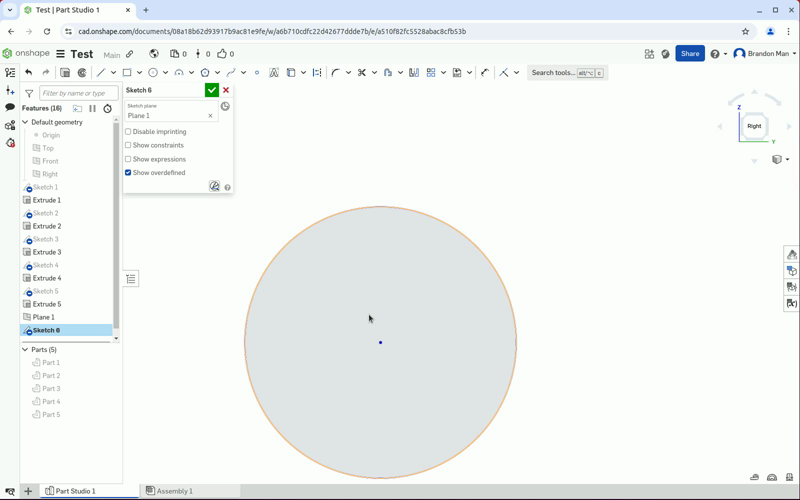
click(369, 314)
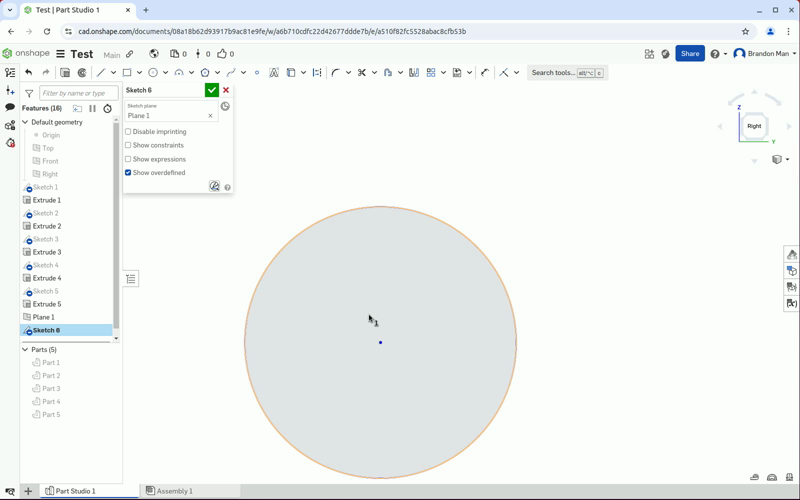
scroll(-6)
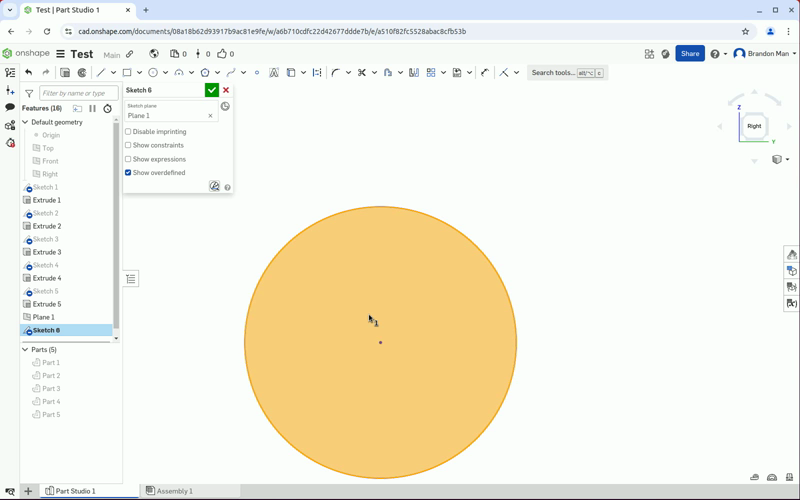
scroll(-6)
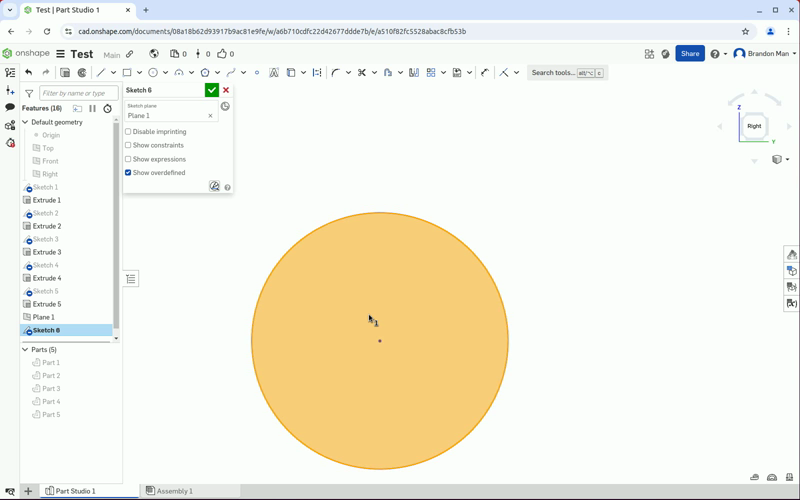
scroll(-6)
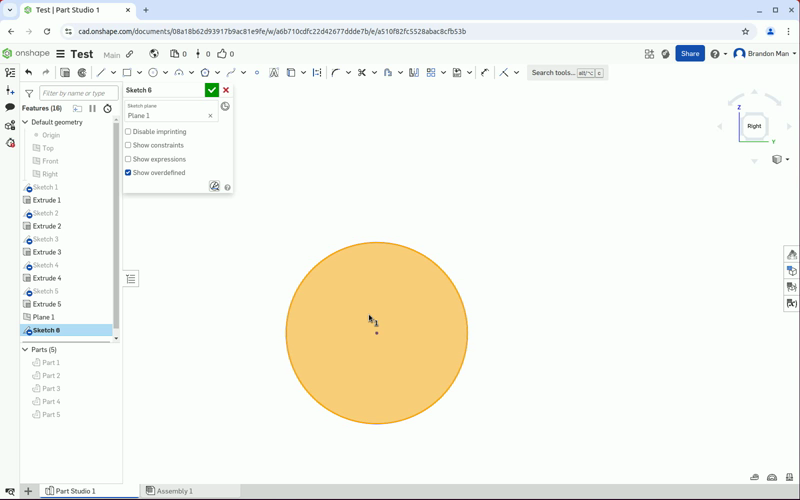
scroll(-6)
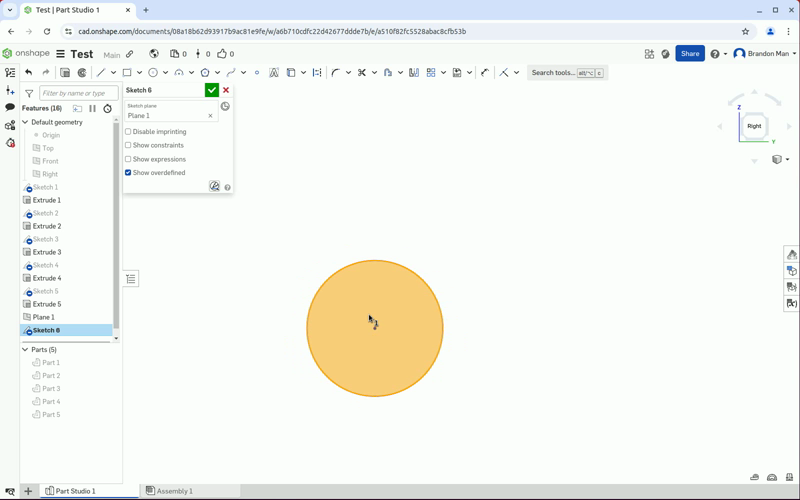
scroll(-6)
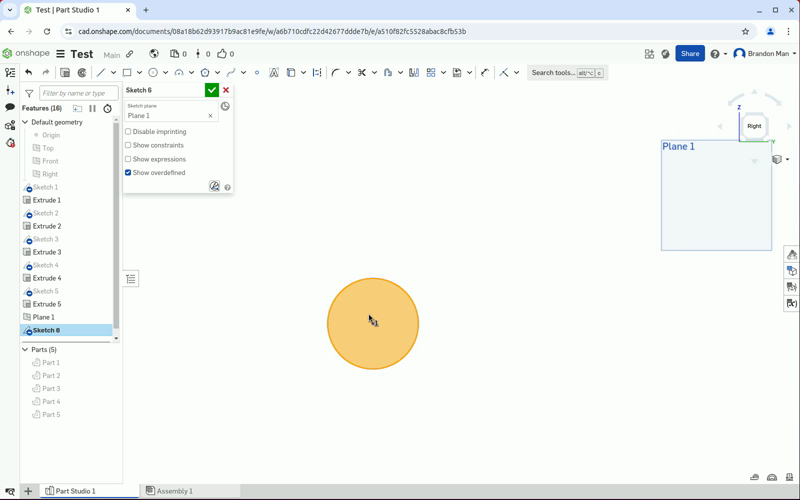
scroll(-6)
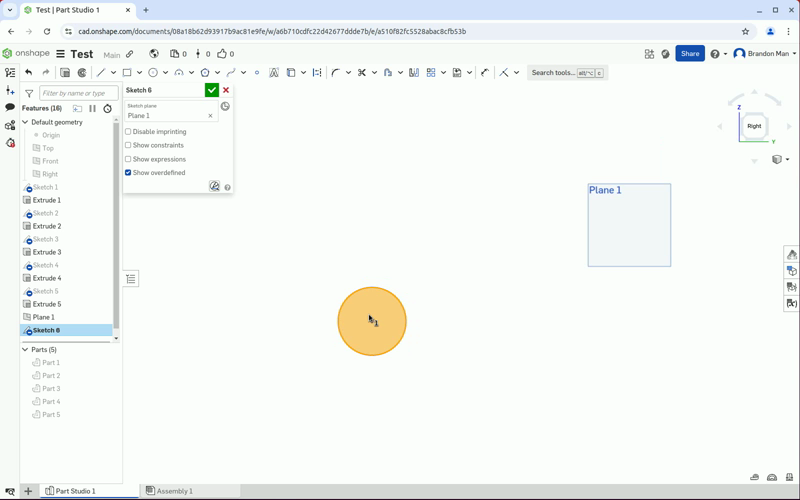
scroll(-6)
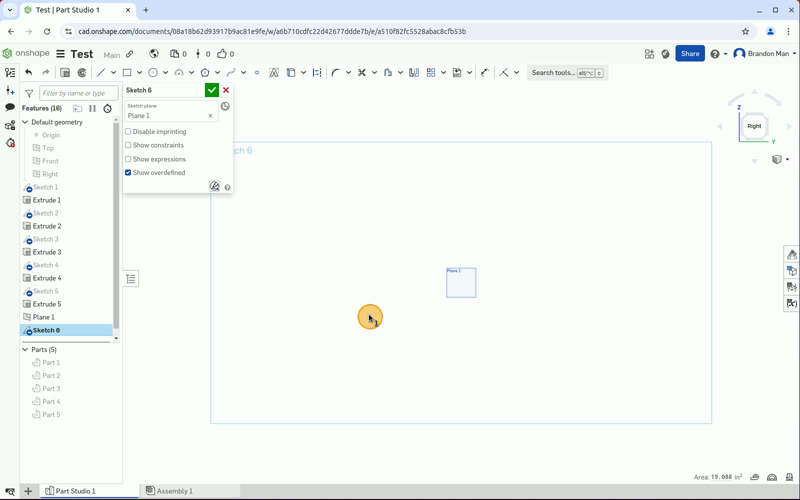
mouse_move(73, 352)
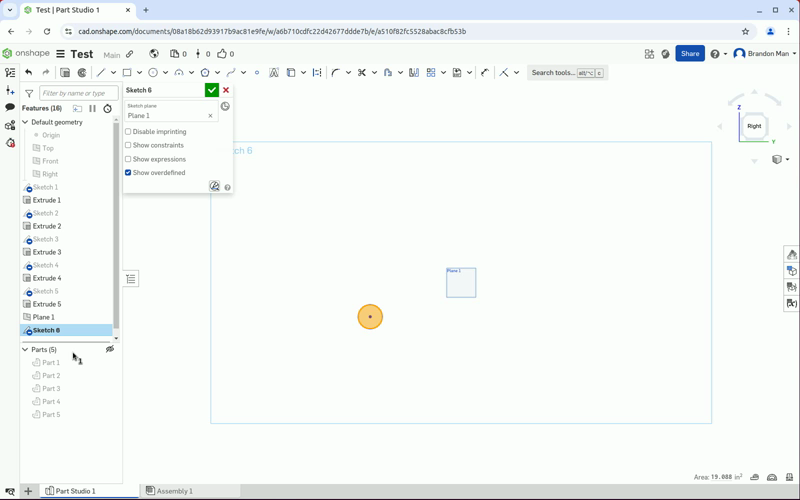
key(shift+y)
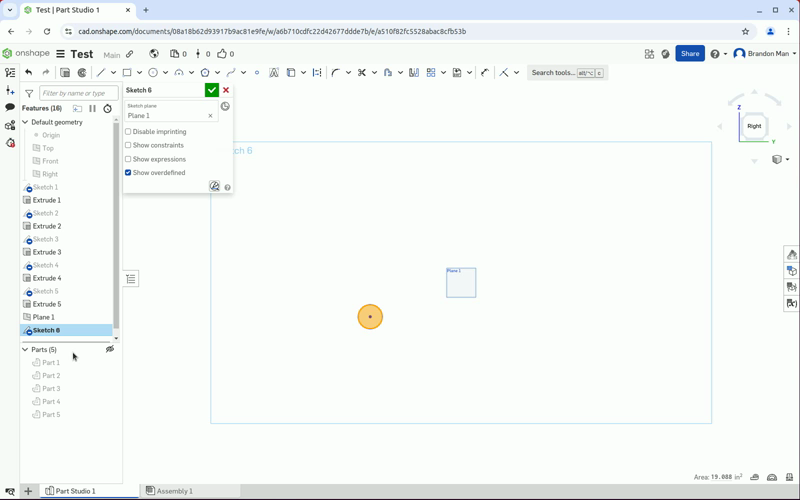
key(shift+e)
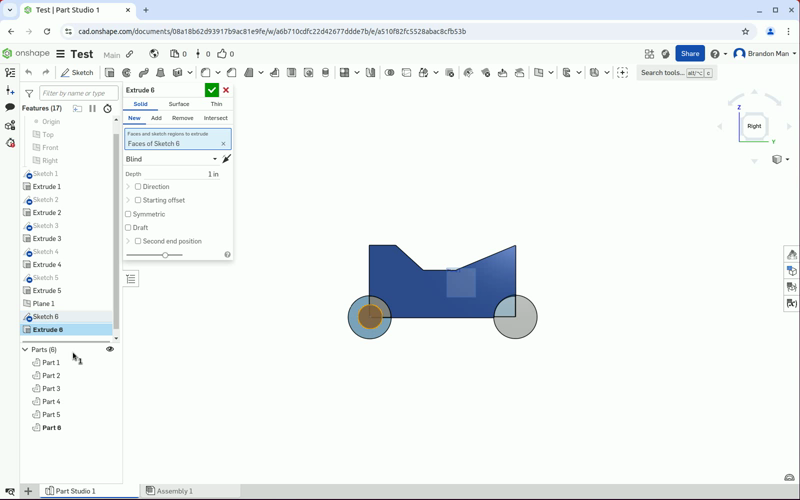
mouse_move(143, 106)
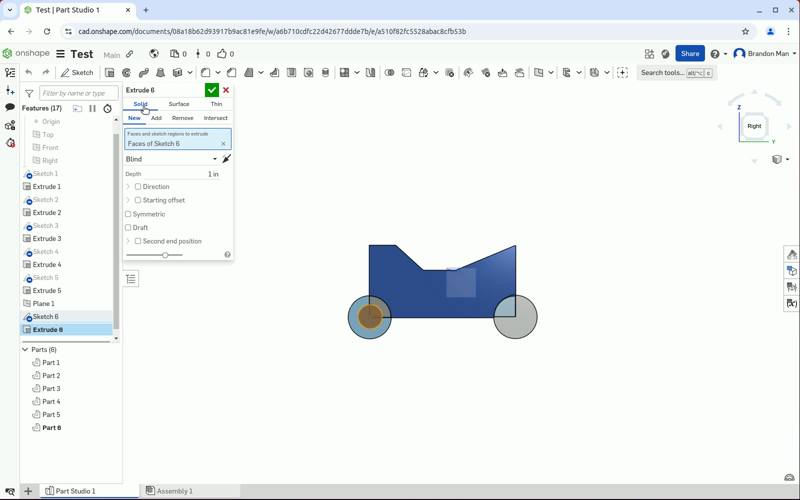
click(143, 106)
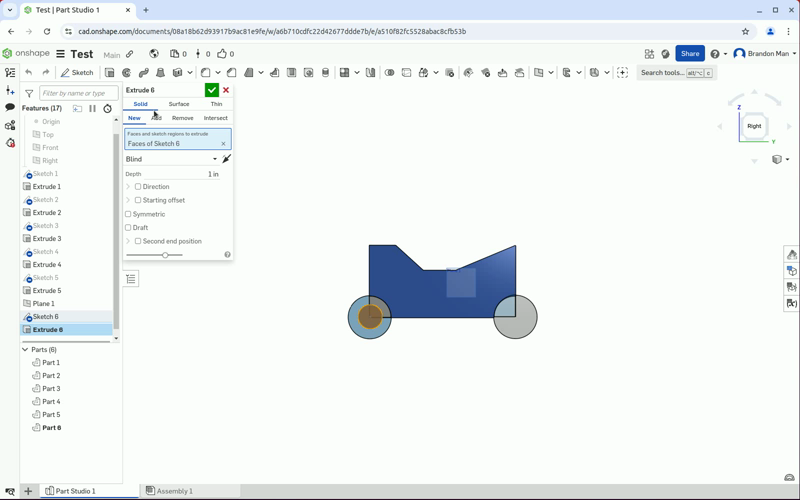
mouse_move(186, 120)
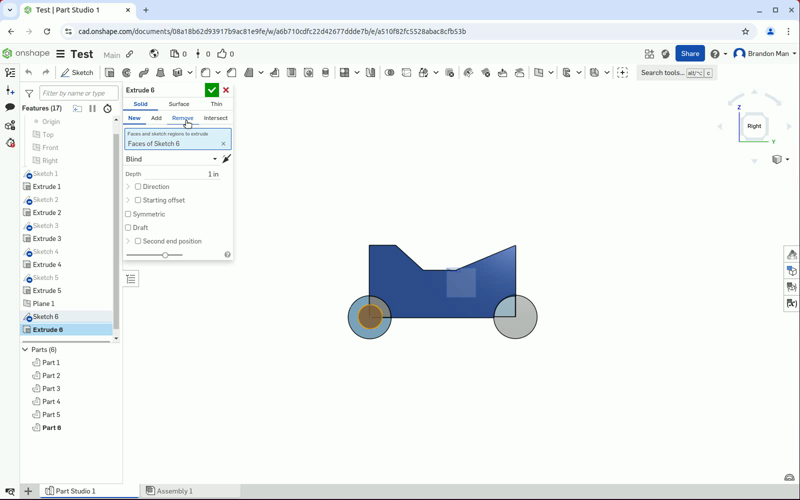
click(186, 120)
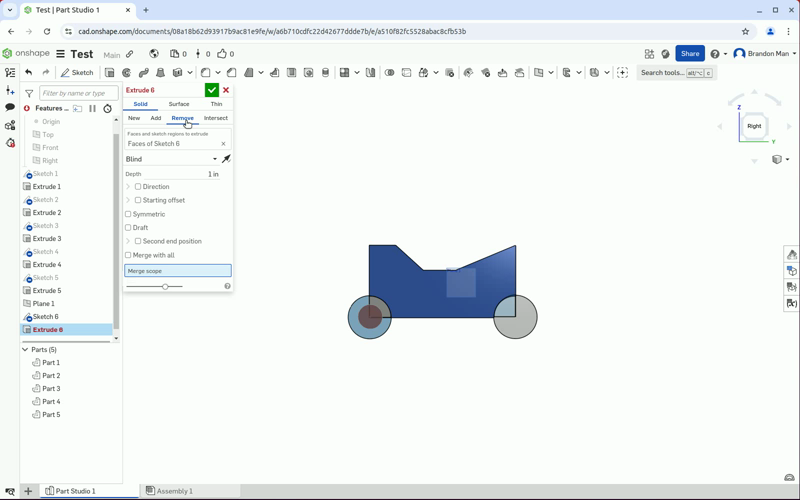
key(tab, 4)
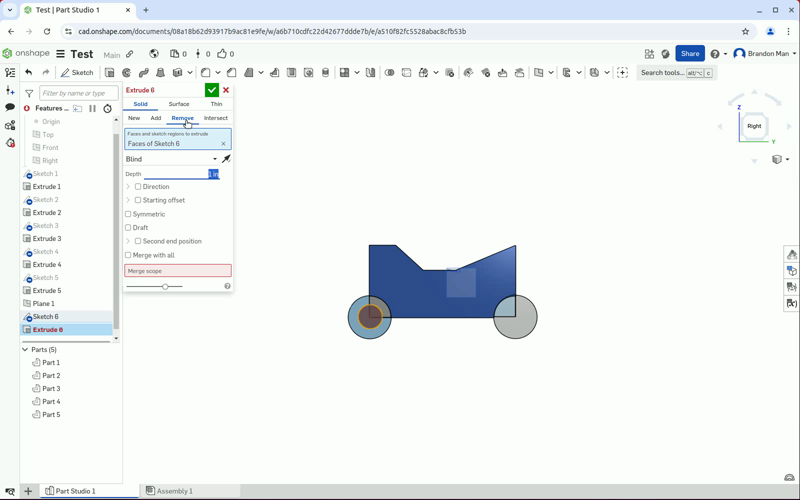
text(6.018)
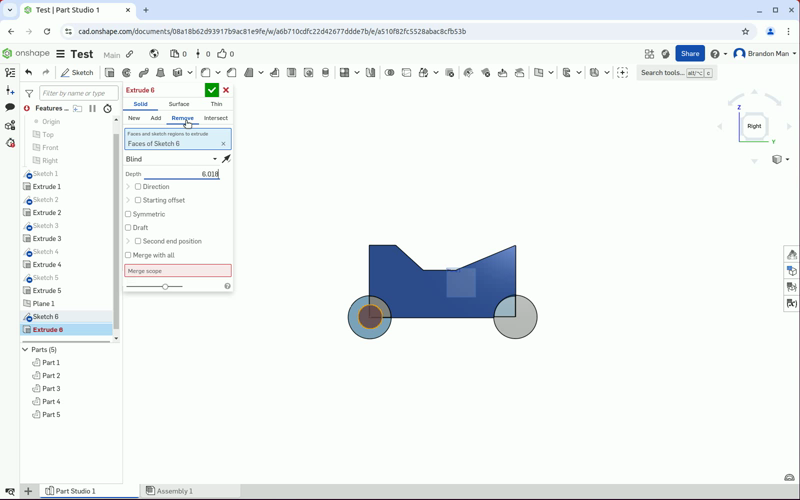
key(tab, 6)
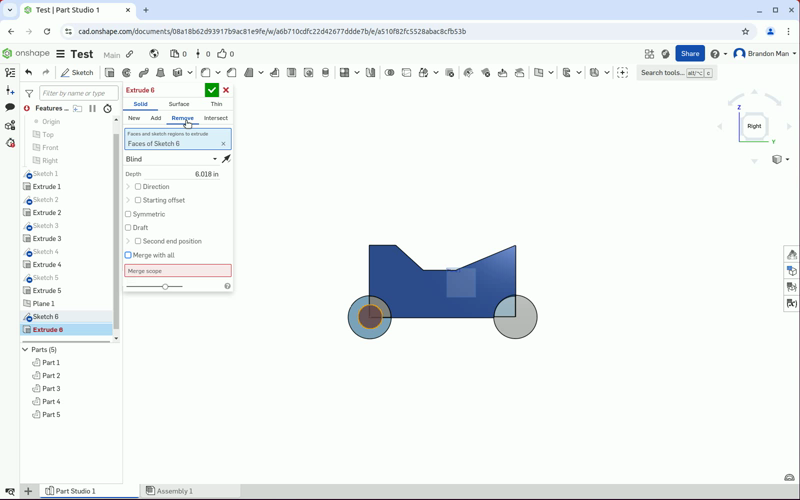
key(space)
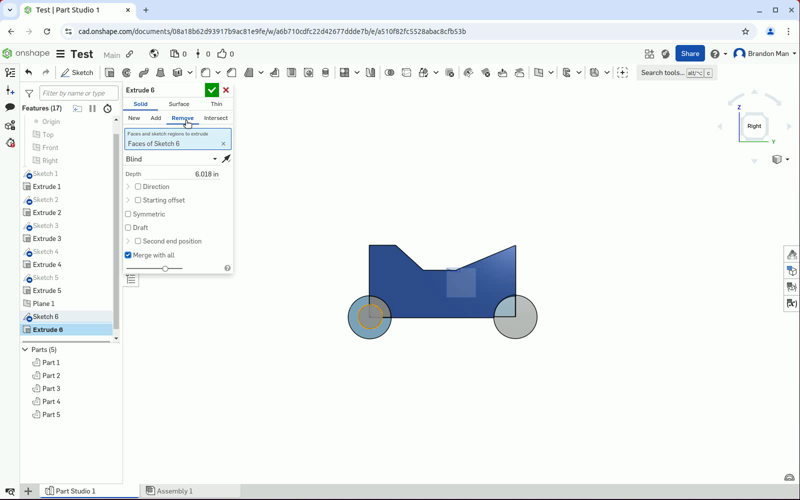
key(enter)
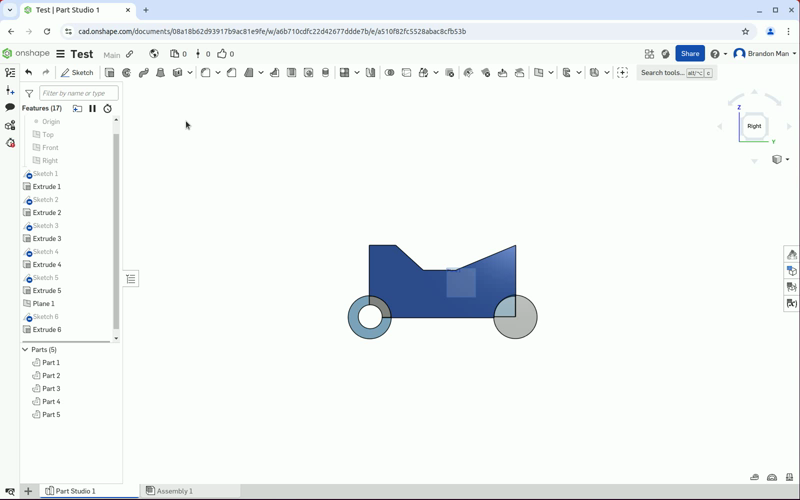
key(shift+h)
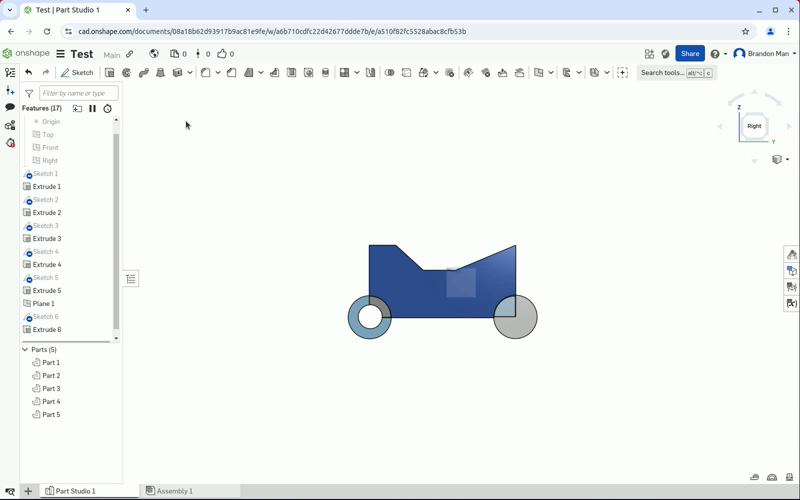
key(shift+h)
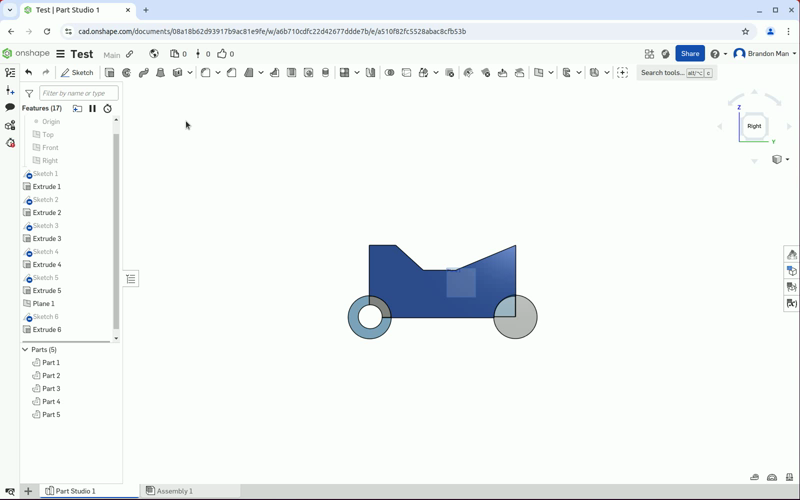
mouse_move(69, 176)
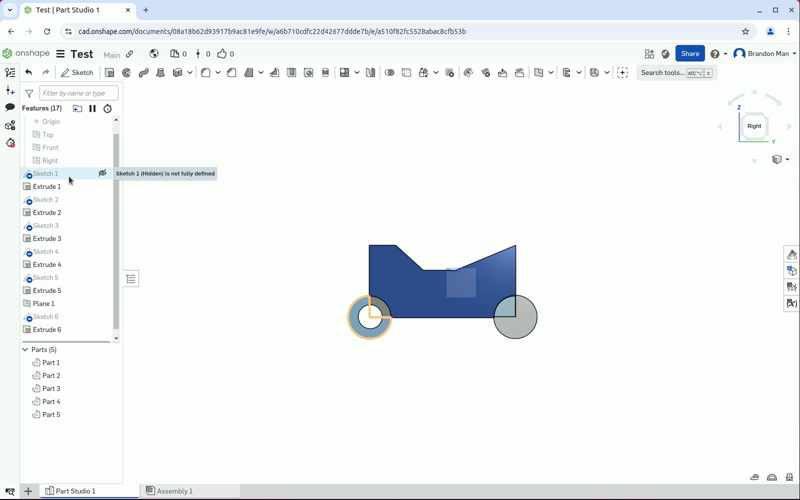
click(69, 176)
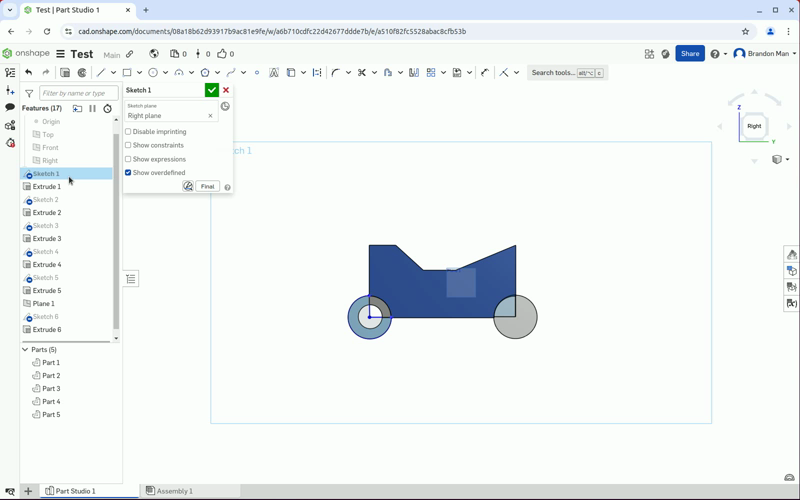
mouse_move(229, 92)
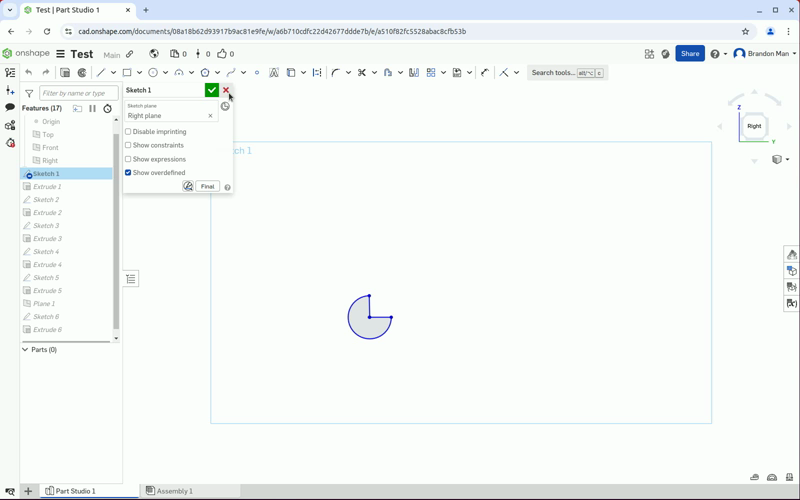
click(229, 92)
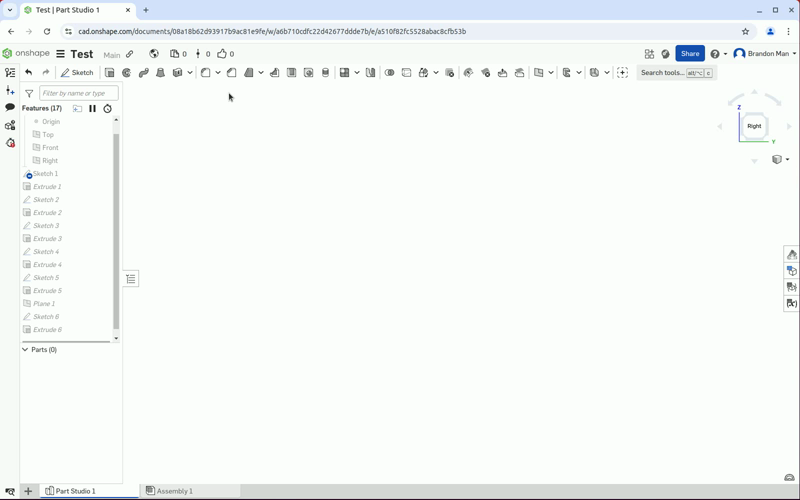
key(shift+s)
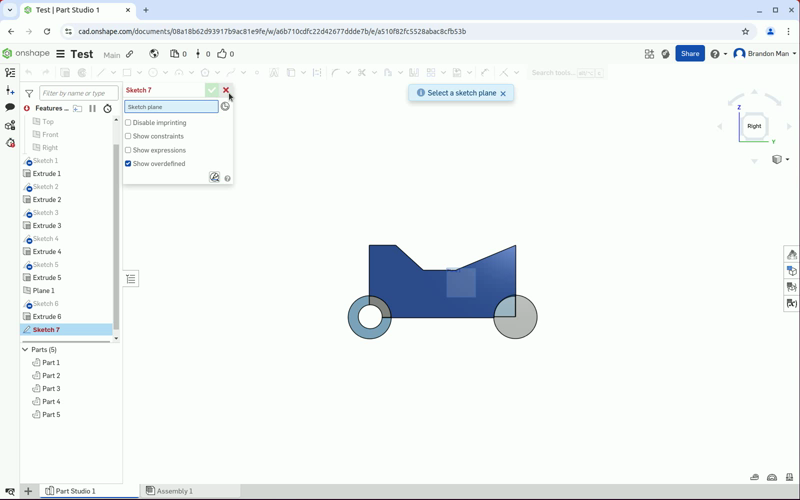
mouse_move(69, 293)
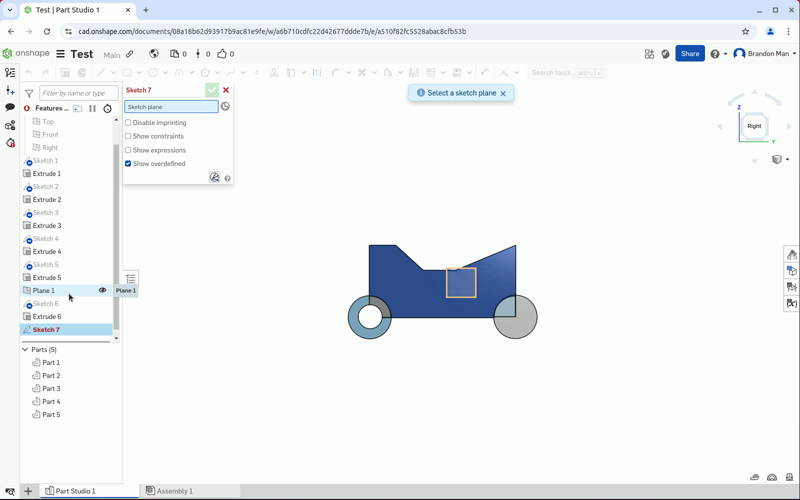
click(69, 293)
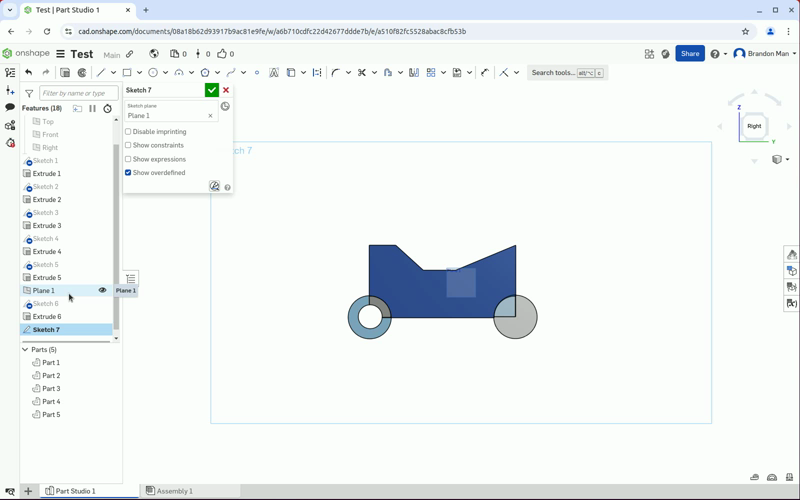
mouse_move(73, 352)
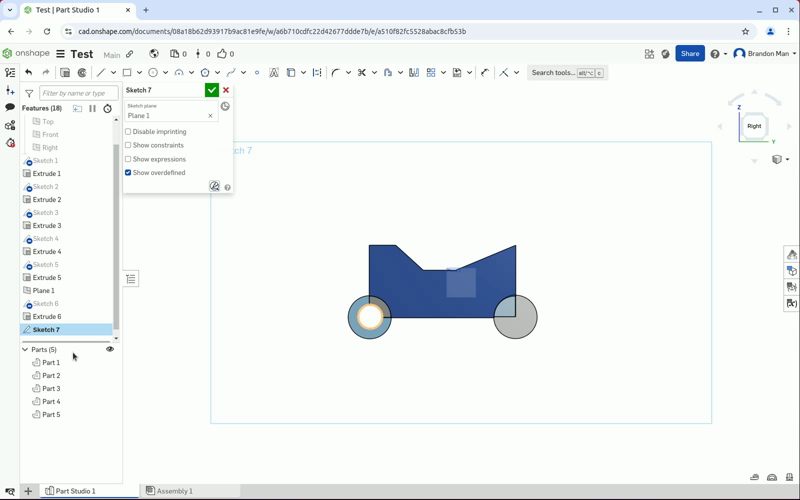
key(y)
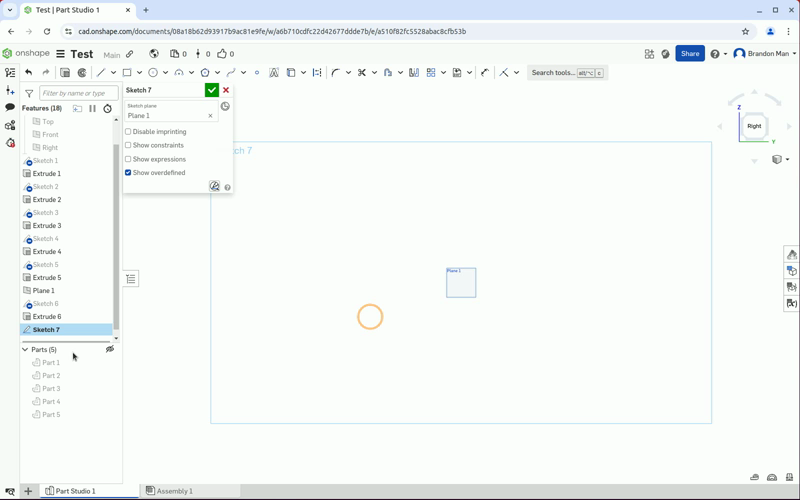
key(c)
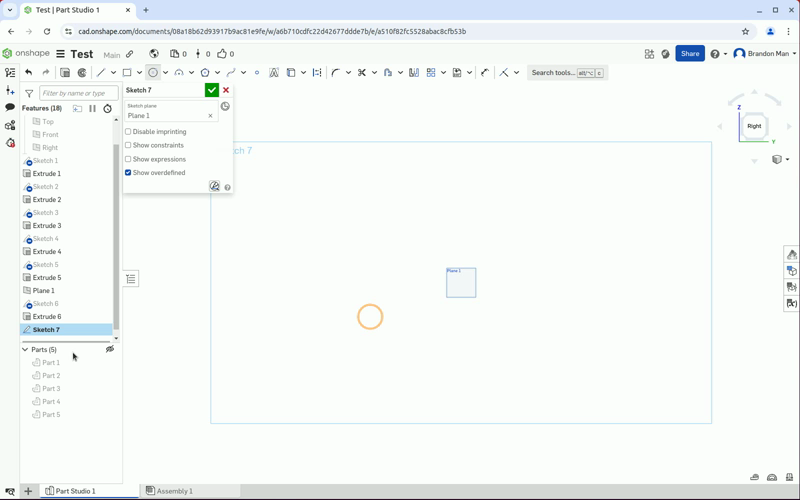
key_down(shift)
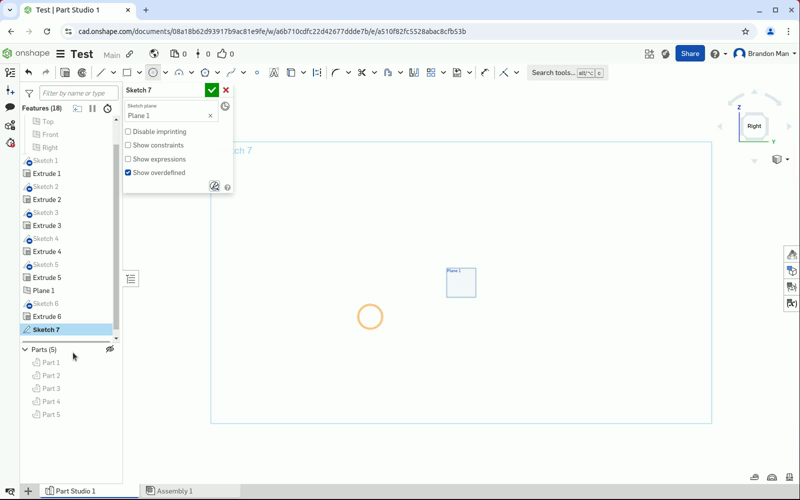
mouse_move(516, 316)
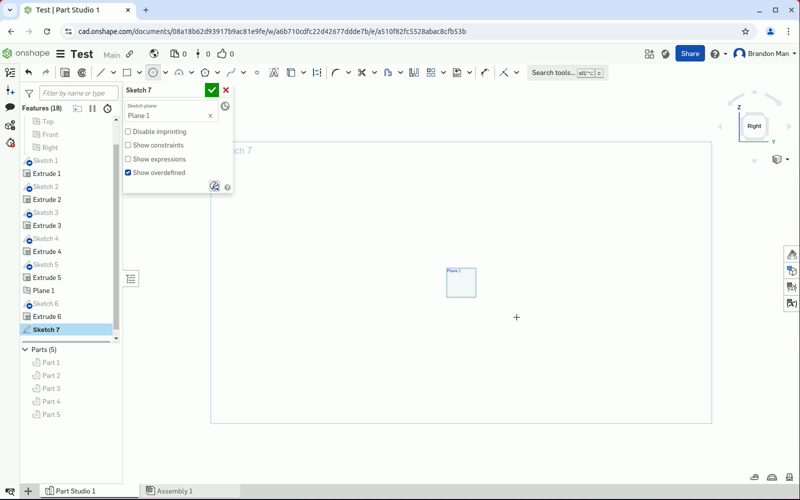
click(516, 316)
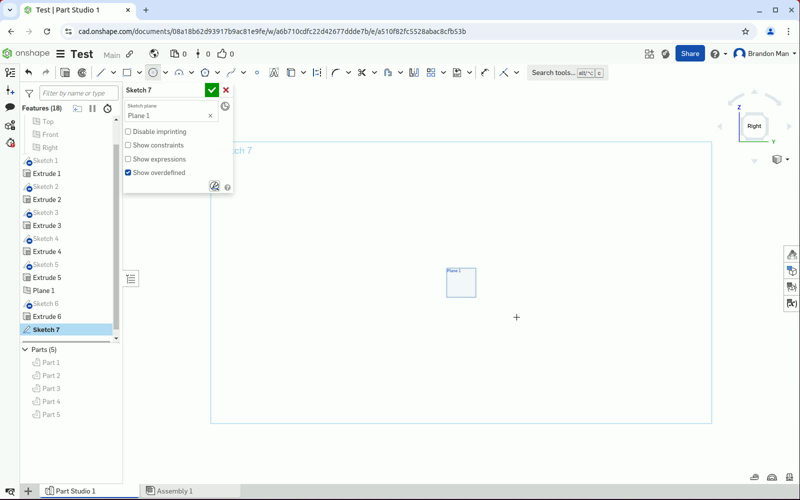
key_up(shift)
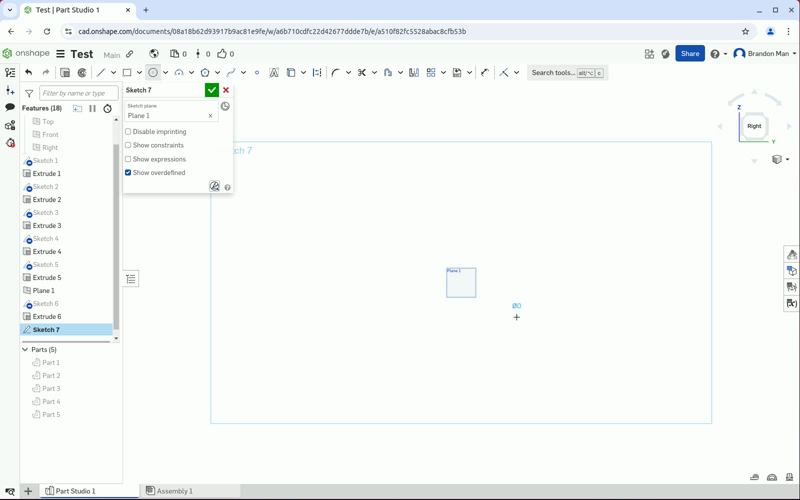
mouse_move(527, 316)
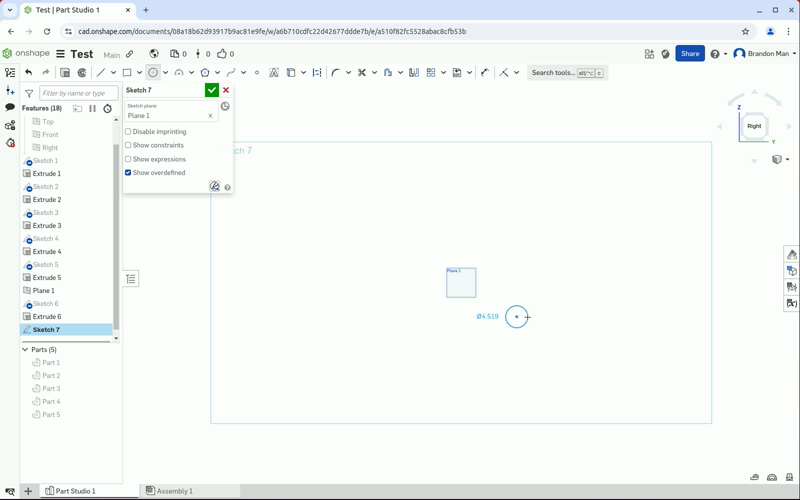
click(527, 316)
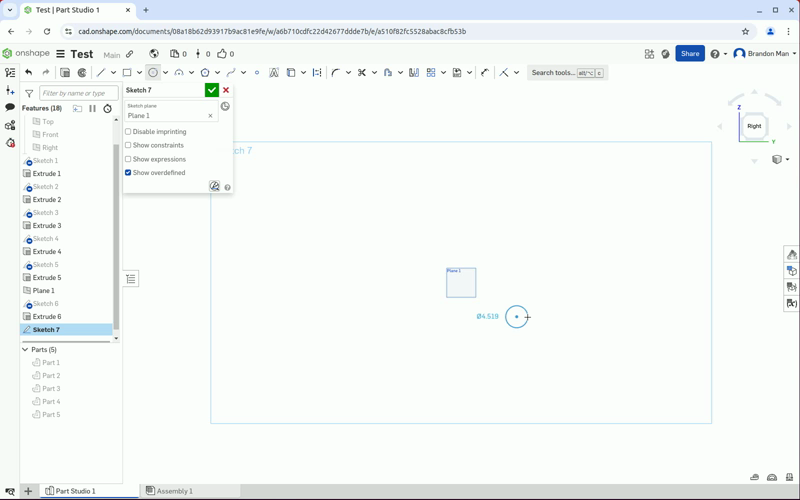
key(esc)
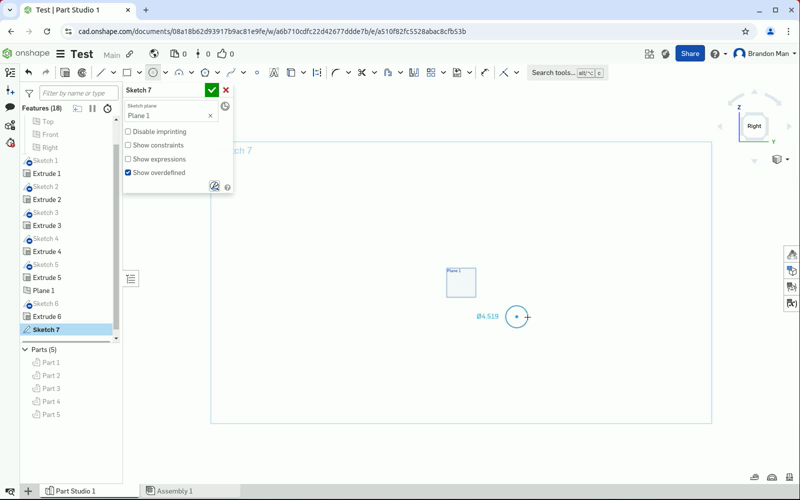
mouse_move(520, 315)
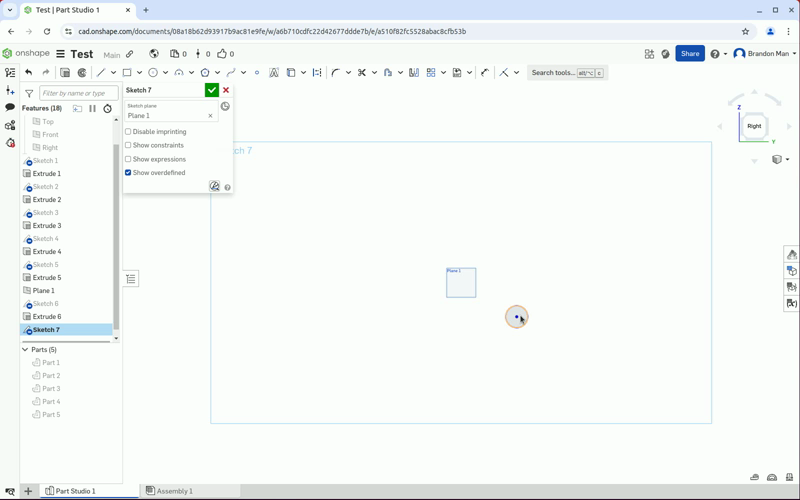
scroll(6)
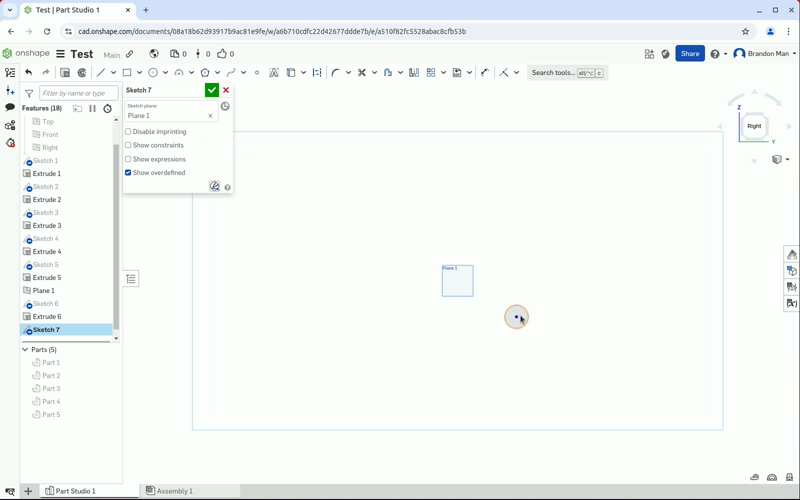
scroll(6)
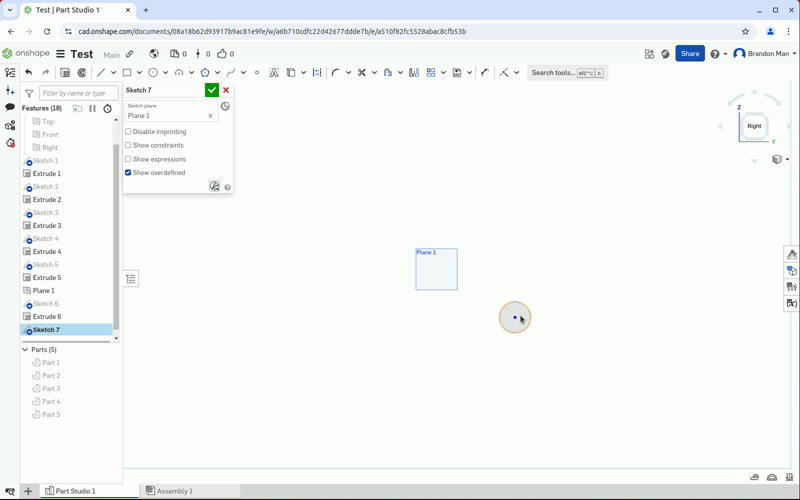
scroll(6)
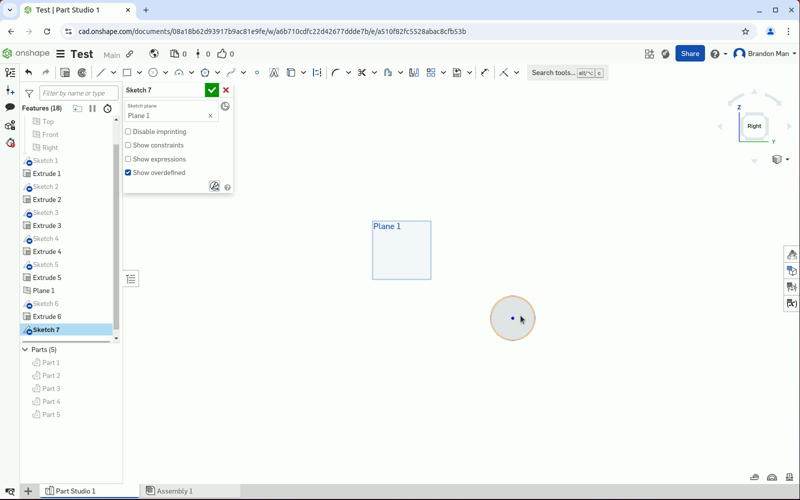
scroll(6)
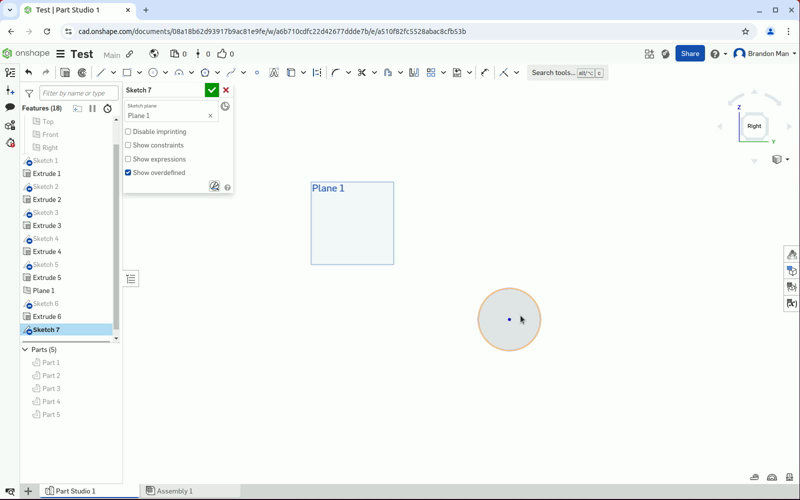
scroll(6)
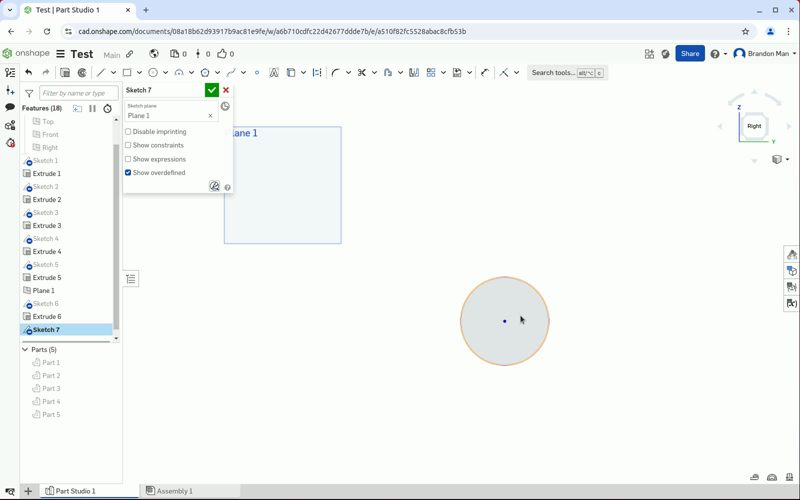
scroll(6)
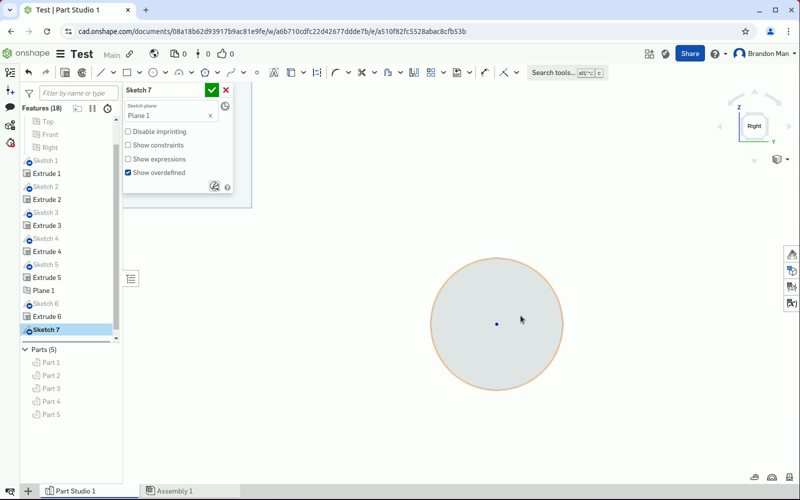
scroll(6)
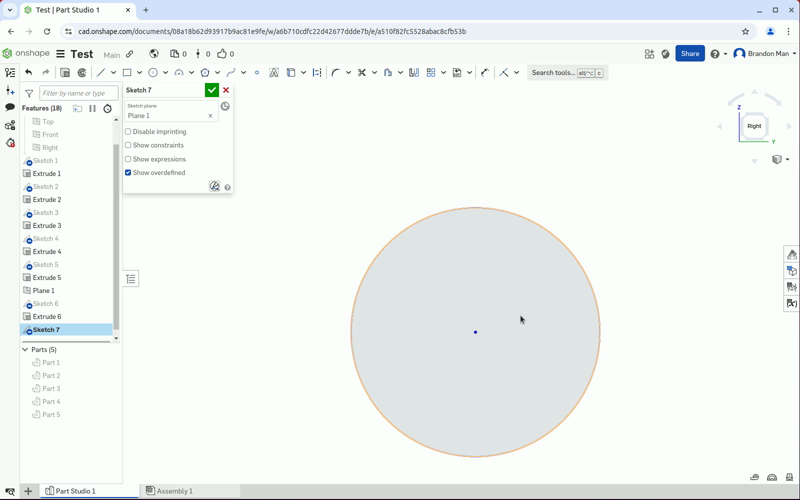
click(520, 315)
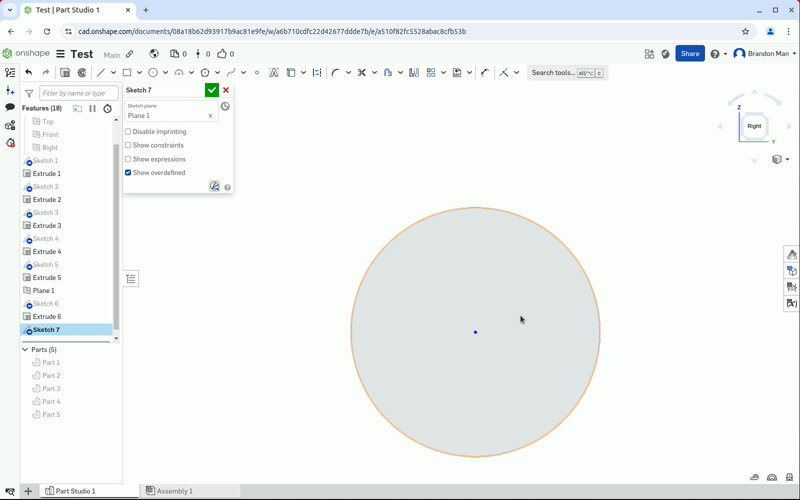
scroll(-6)
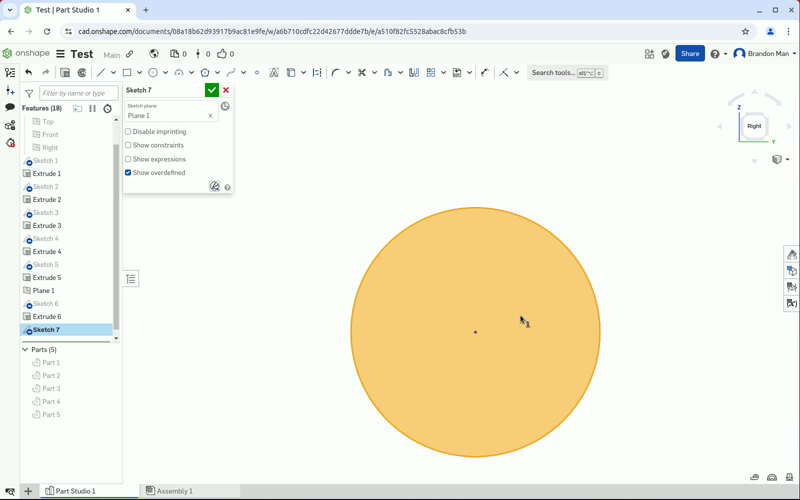
scroll(-6)
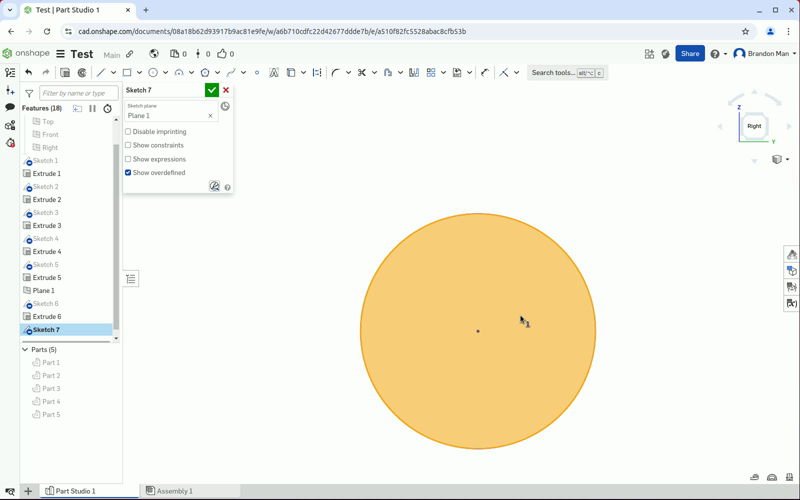
scroll(-6)
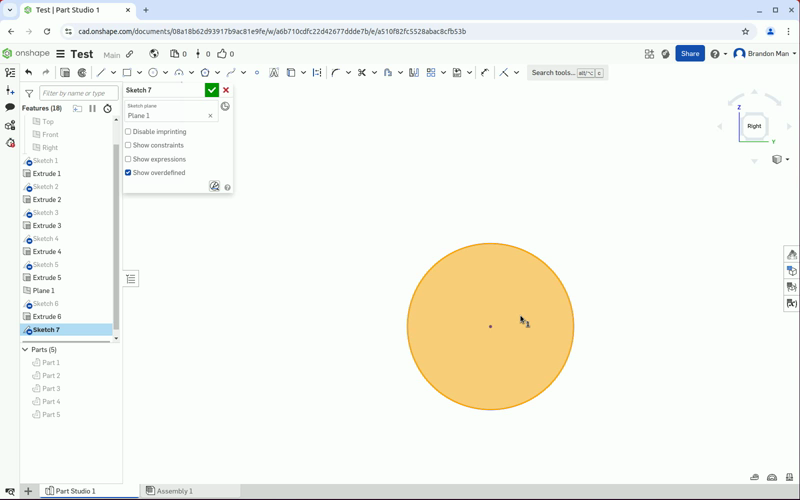
scroll(-6)
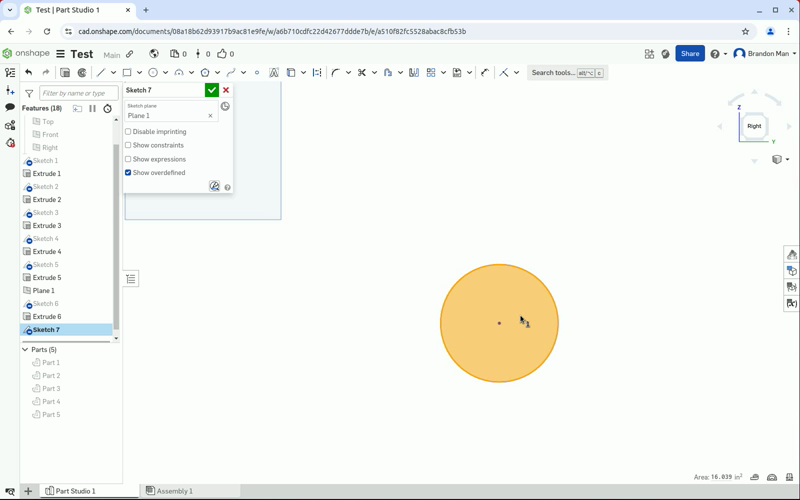
scroll(-6)
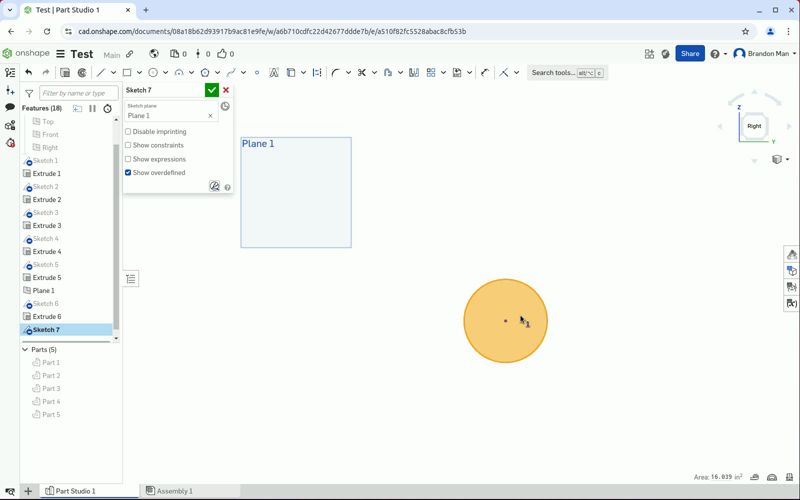
scroll(-6)
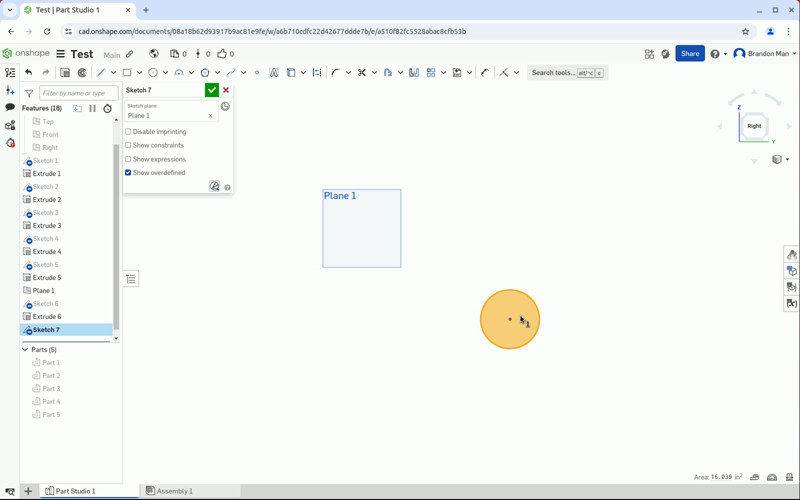
scroll(-6)
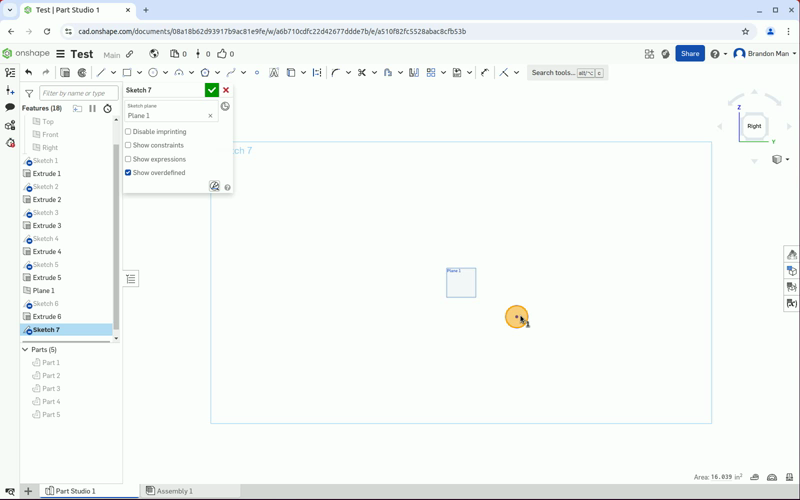
mouse_move(73, 352)
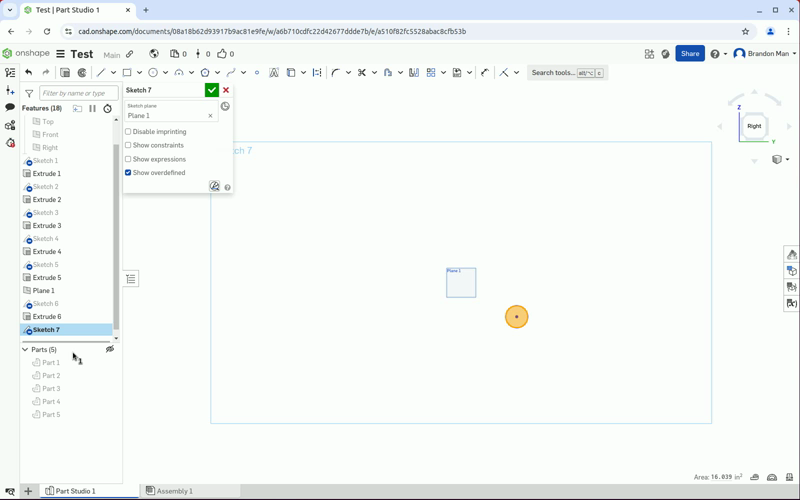
key(shift+y)
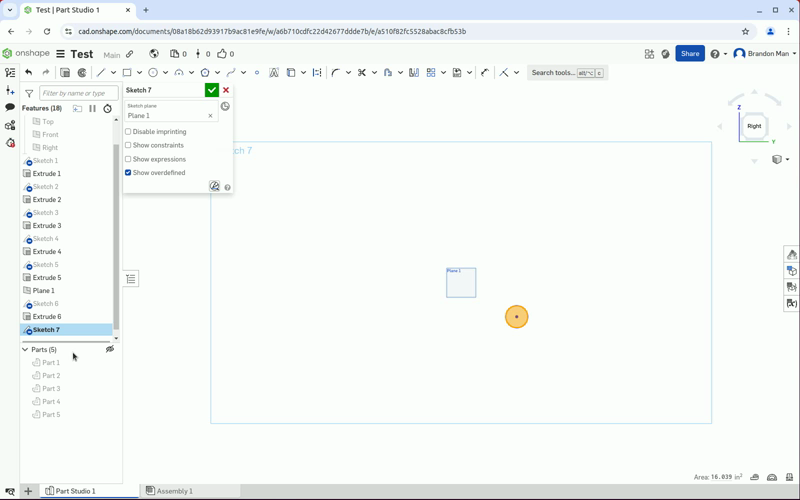
key(shift+e)
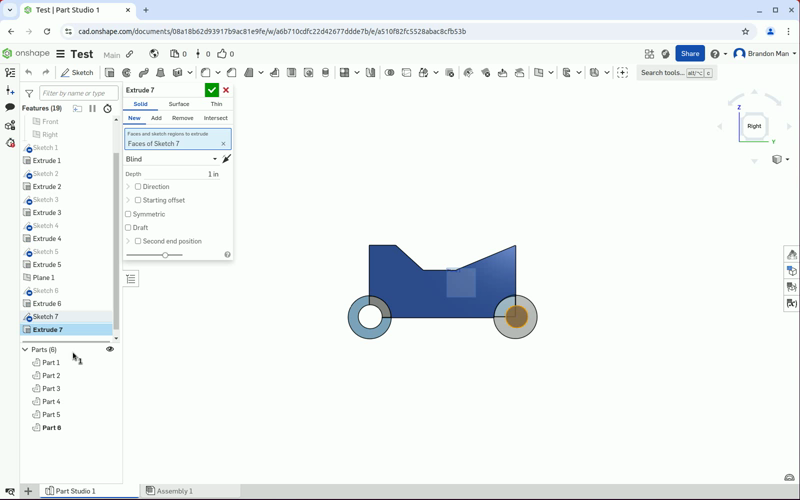
mouse_move(143, 106)
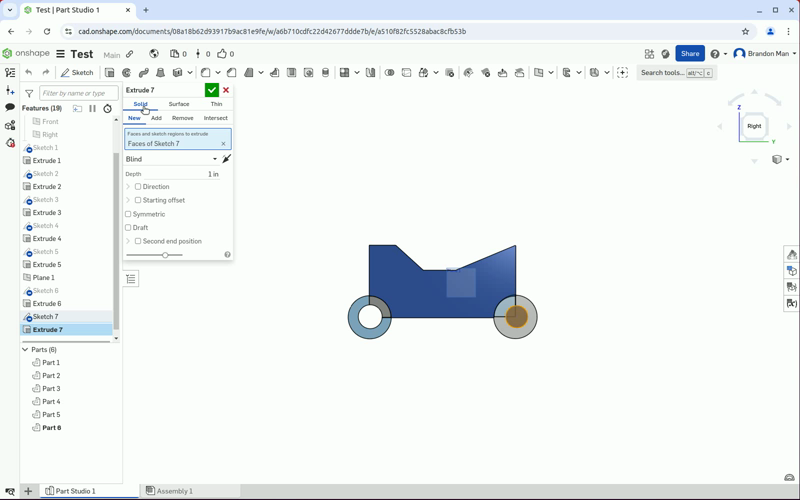
click(143, 106)
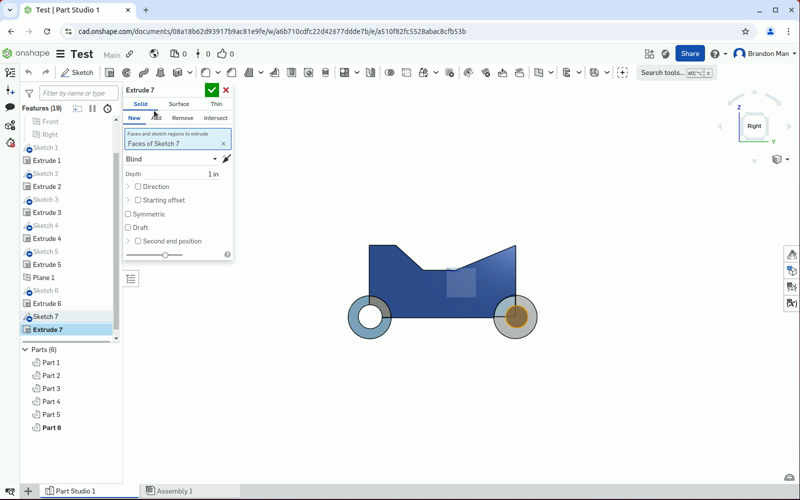
mouse_move(186, 120)
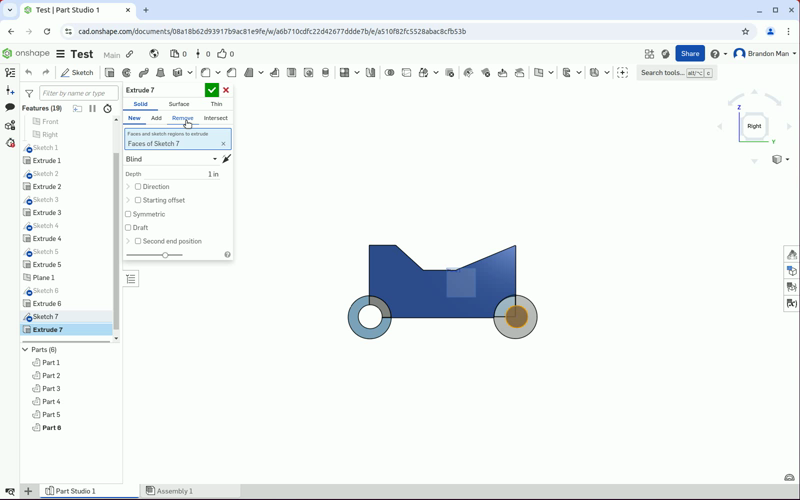
click(186, 120)
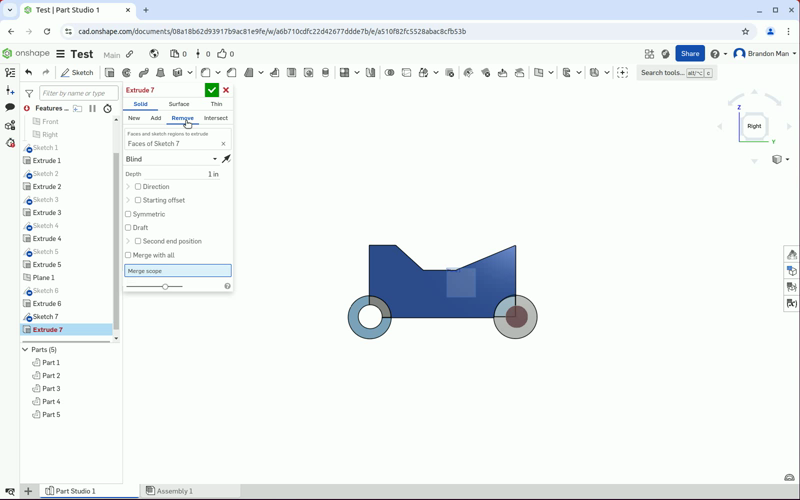
key(tab, 4)
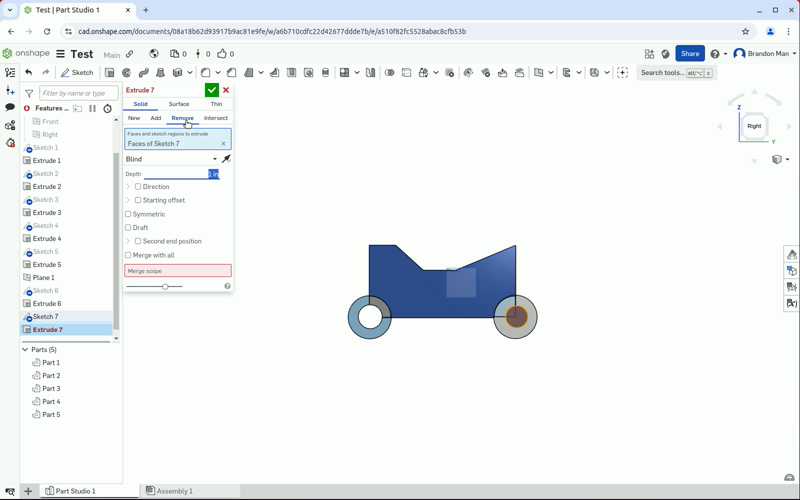
text(6.018)
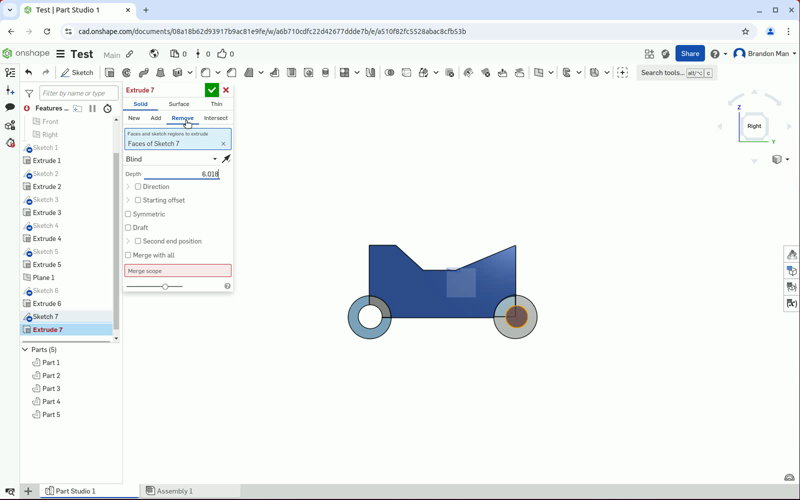
key(tab, 6)
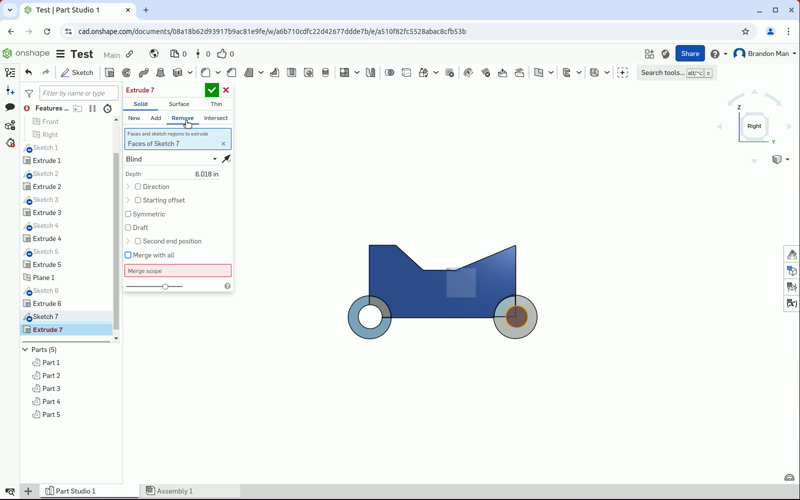
key(space)
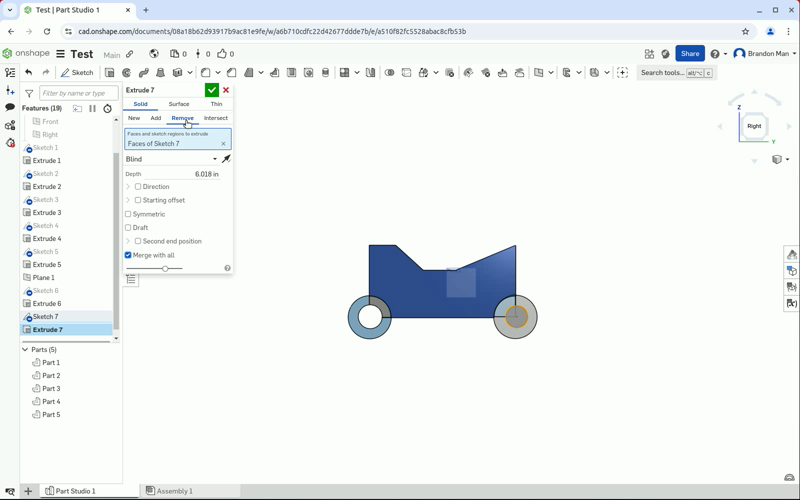
key(enter)
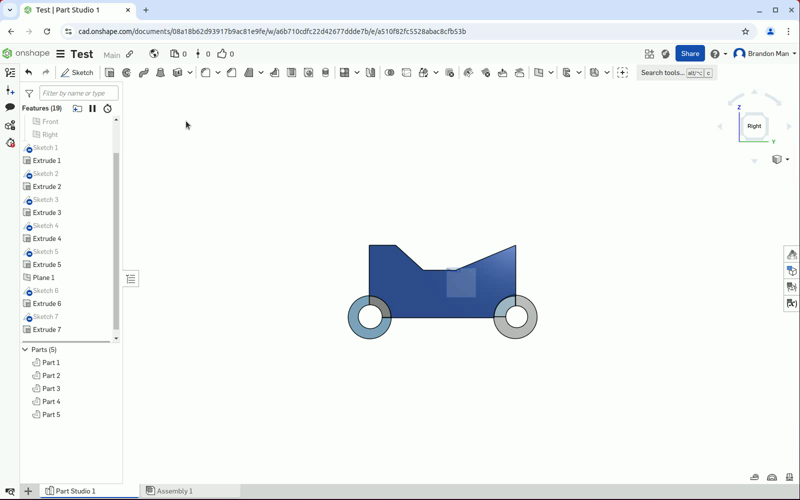
key(shift+h)
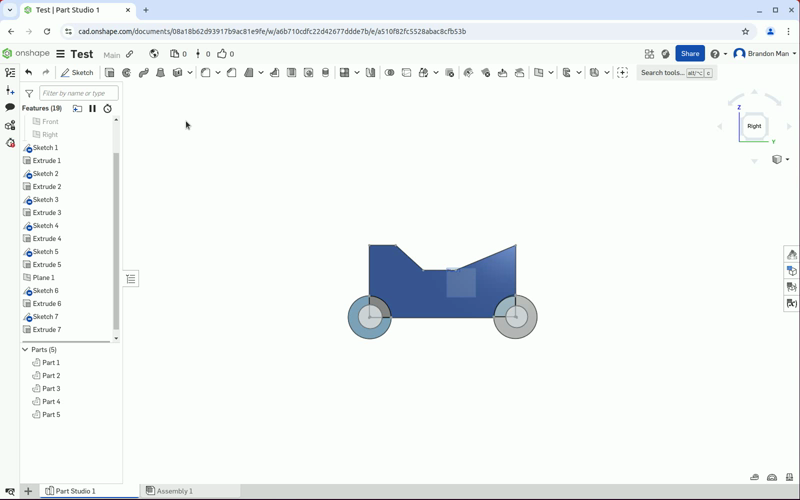
key(shift+h)
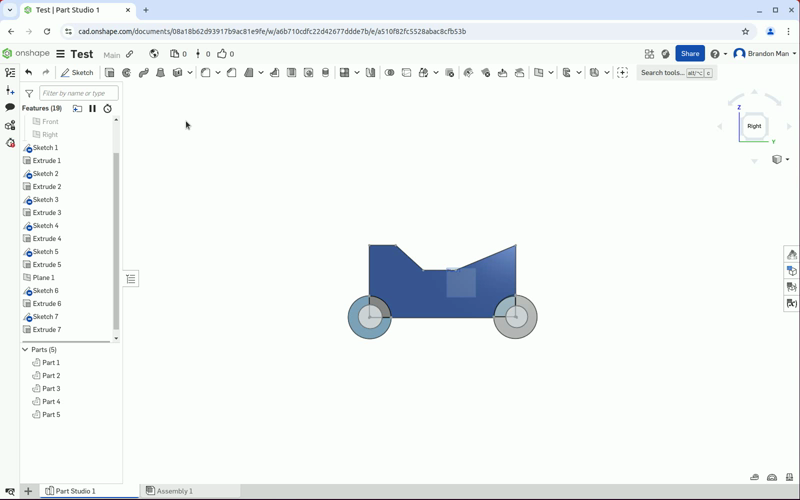
key(shift+7)
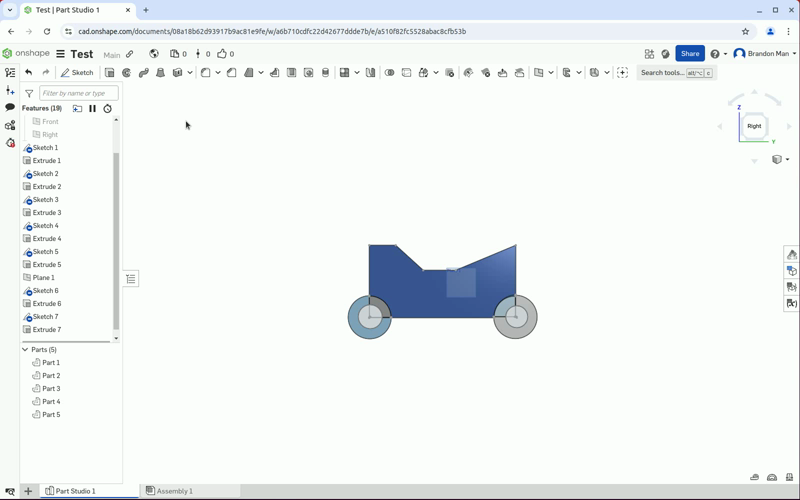
key(right, 2)
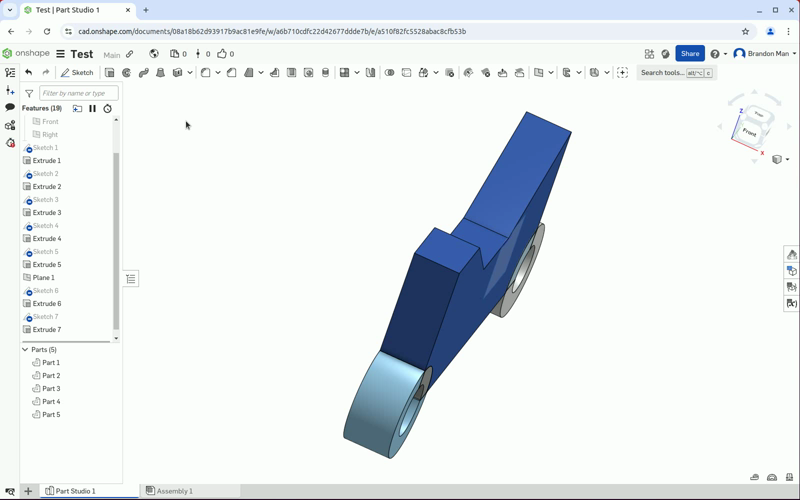
key(down, 2)
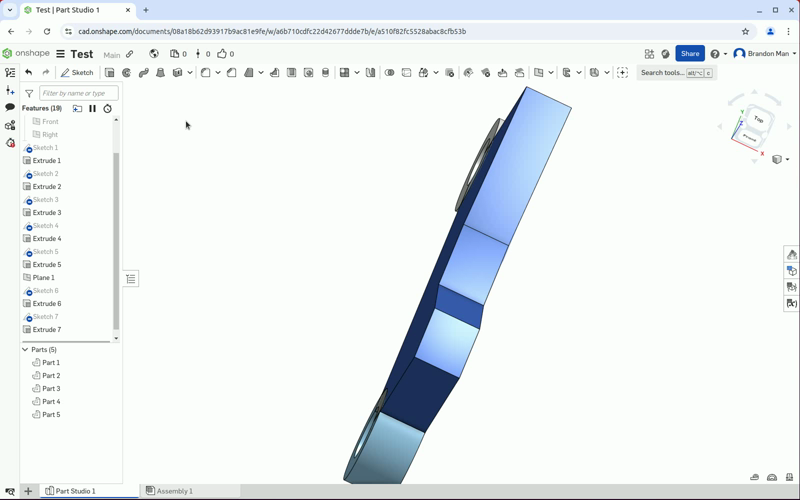
key(up, 2)
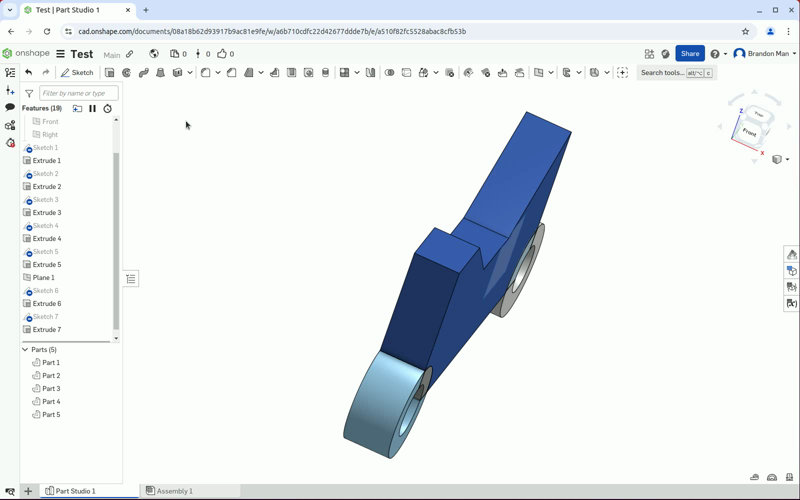
key(left, 2)
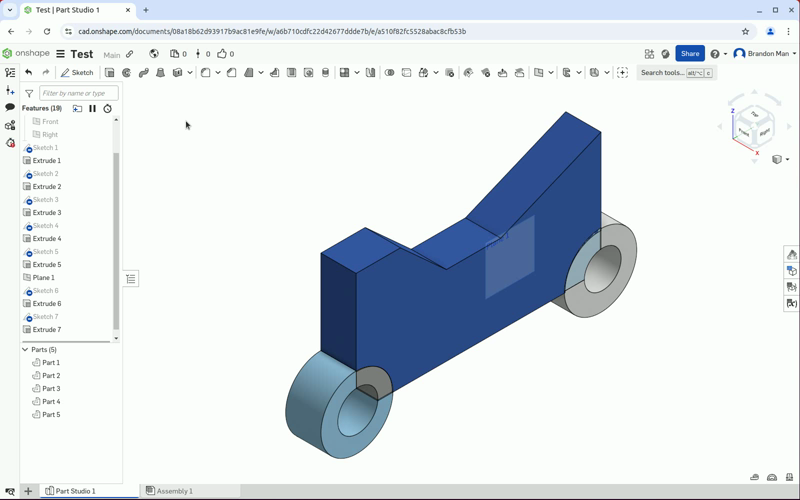
mouse_move(69, 150)
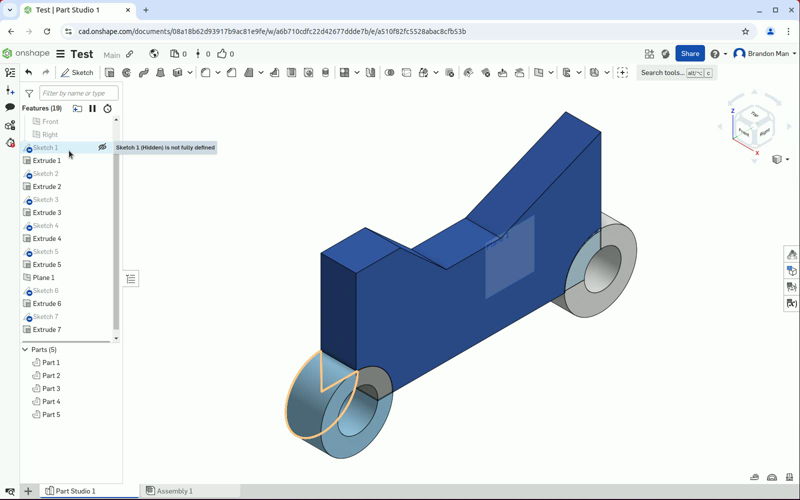
click(69, 150)